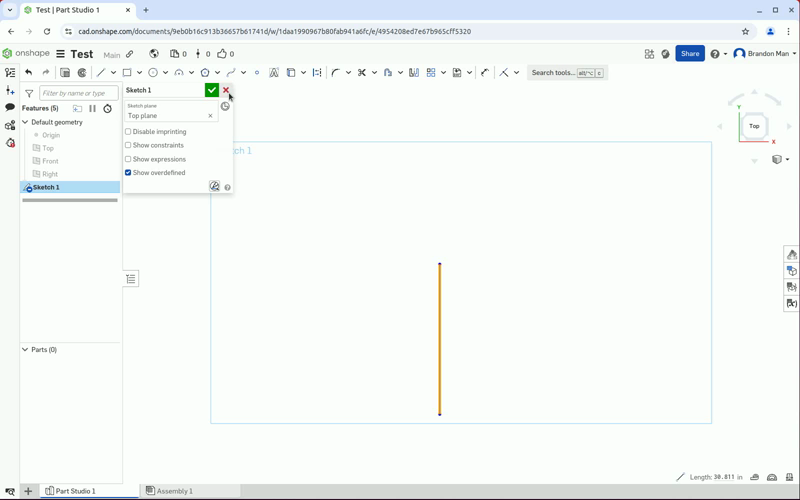
key(shift+h)
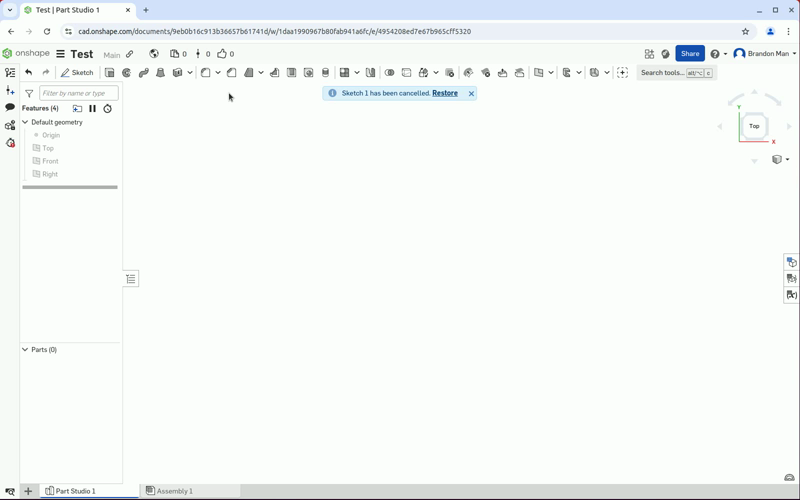
mouse_move(73, 352)
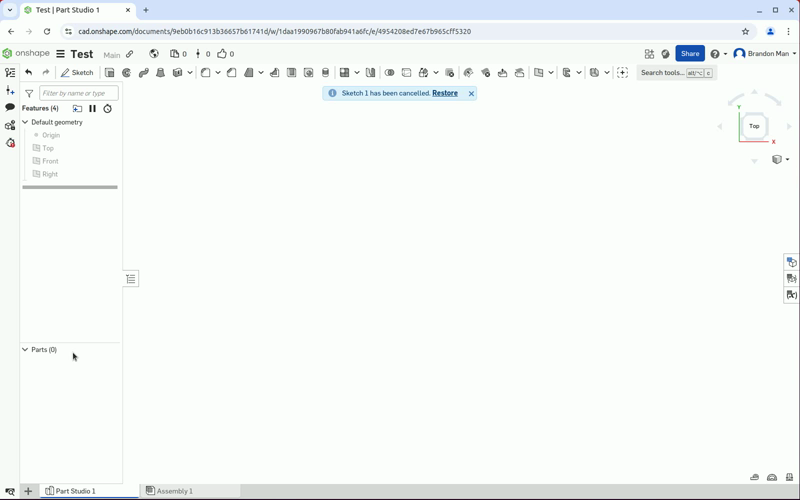
key(y)
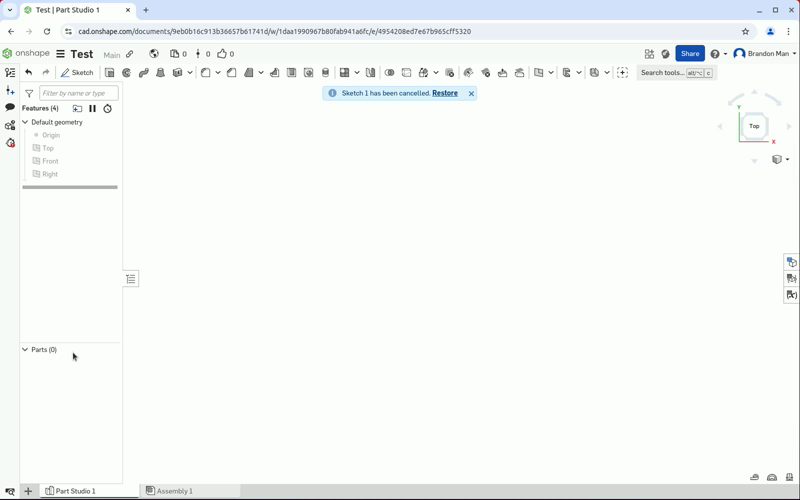
key(shift+p)
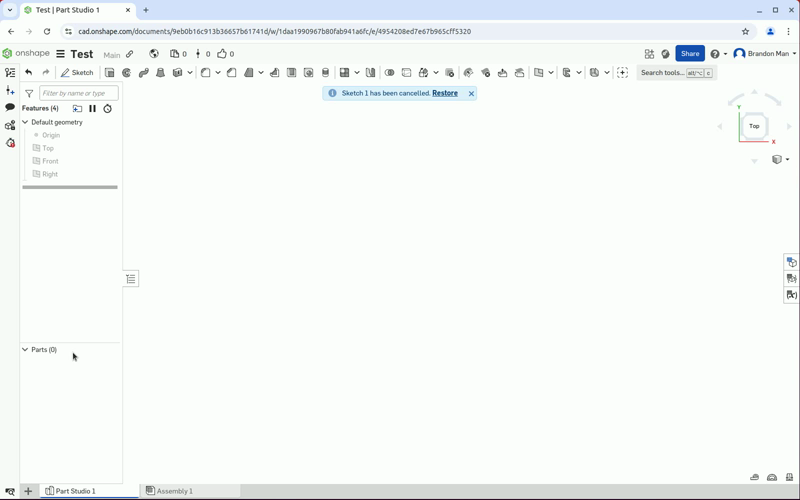
key(space)
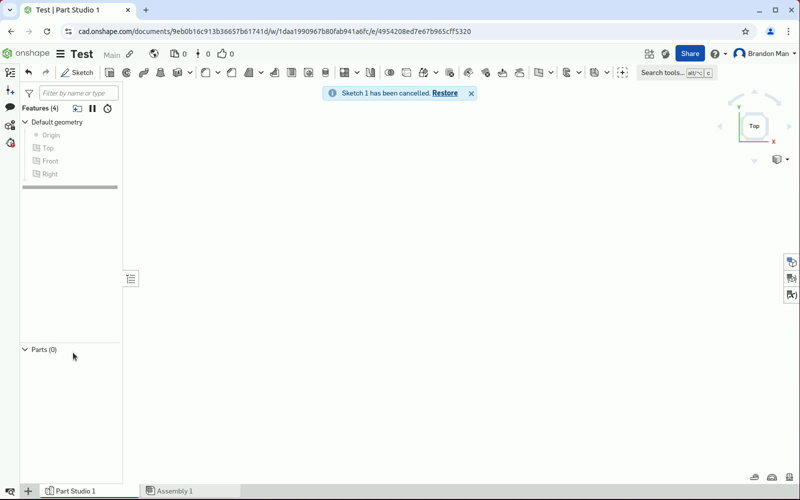
key_down(shift)
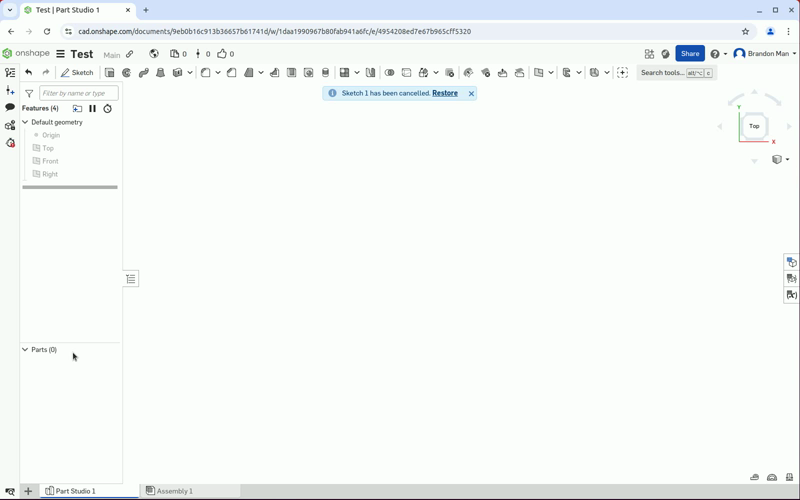
key(up)
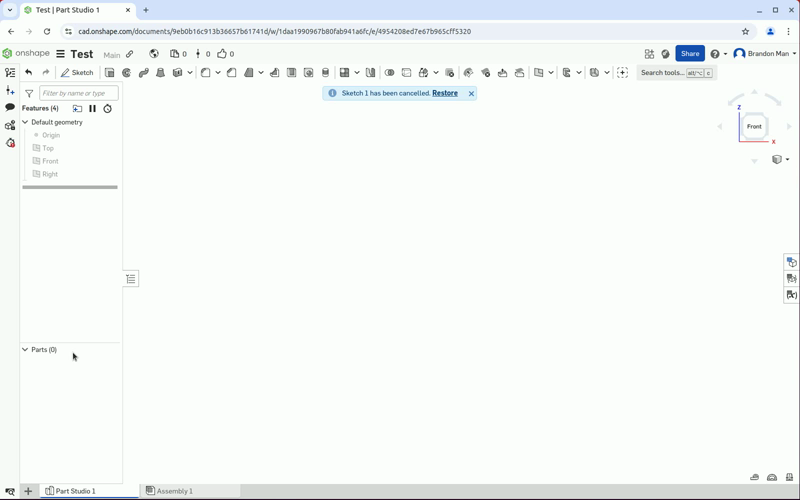
key_up(shift)
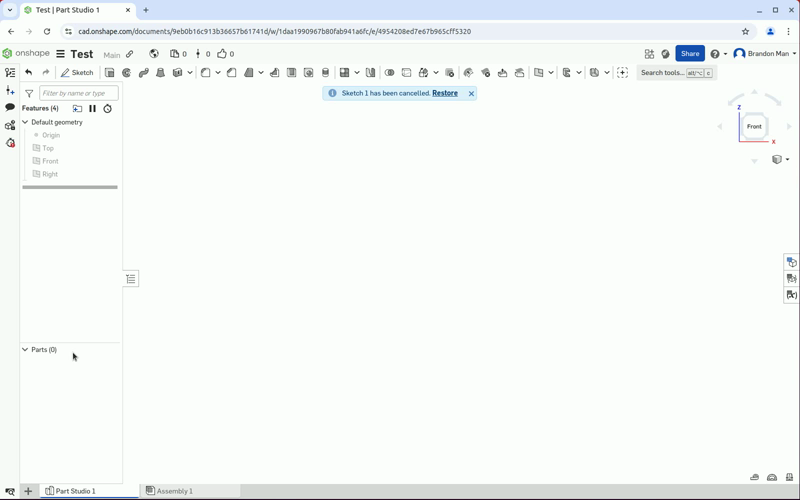
mouse_move(73, 352)
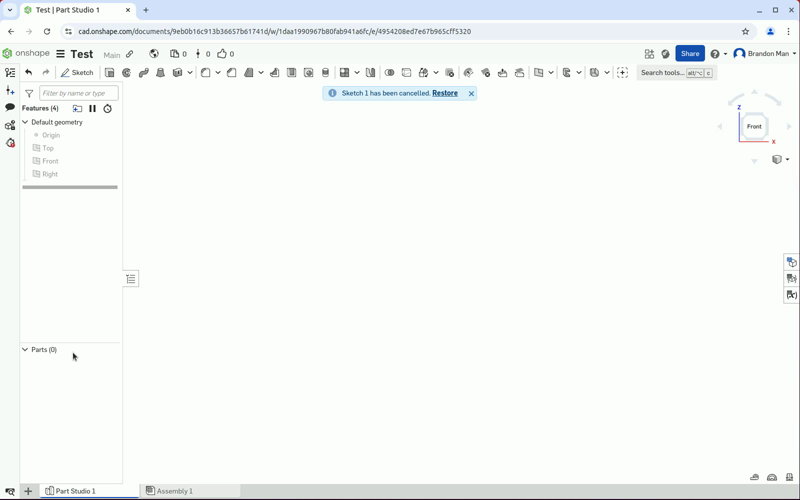
key(shift+y)
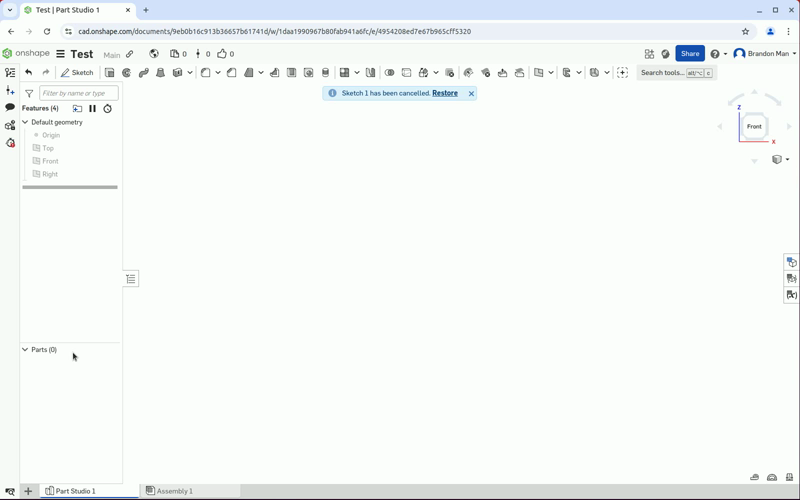
key(shift+s)
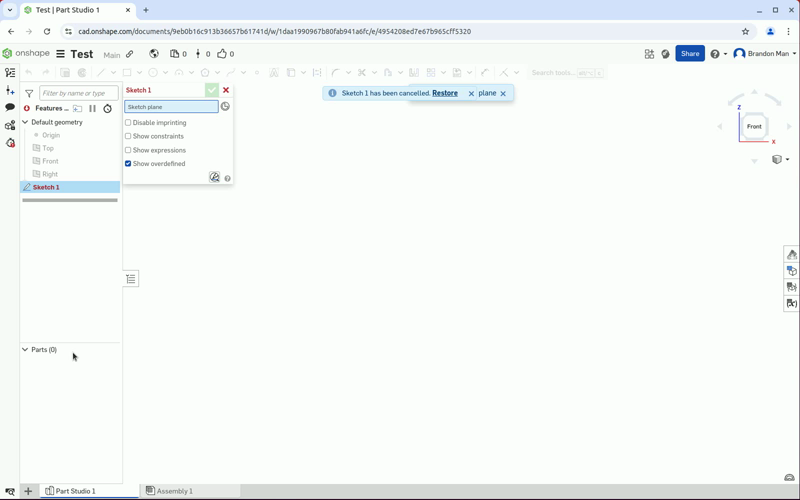
mouse_move(73, 163)
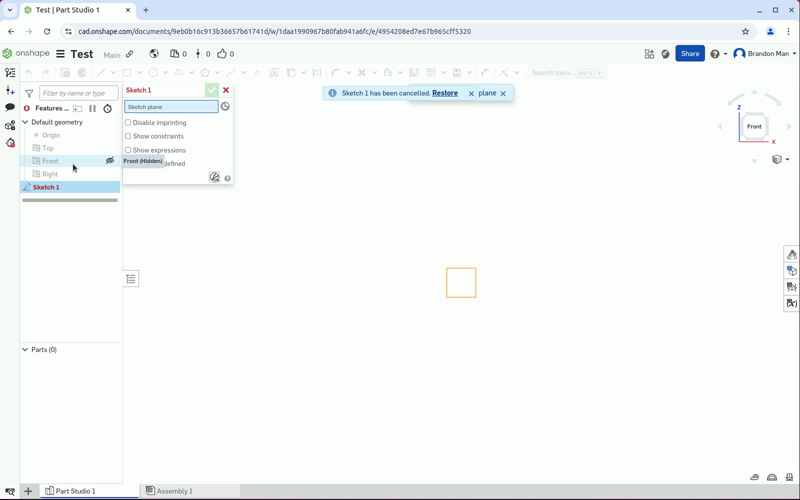
click(73, 163)
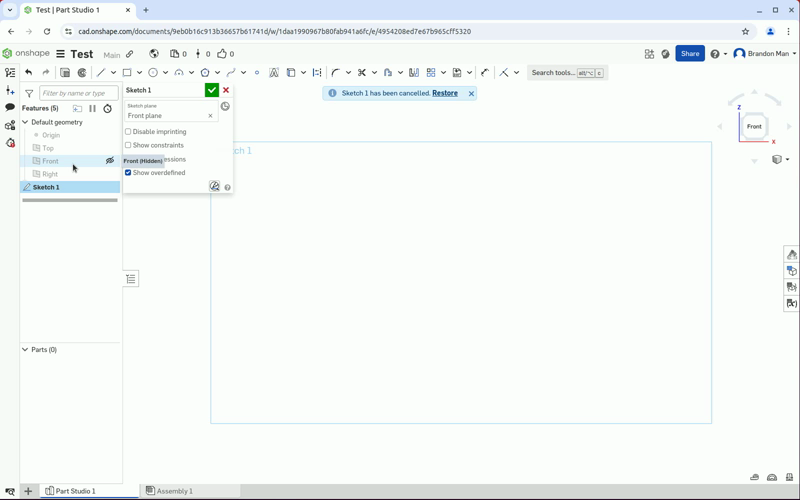
mouse_move(73, 352)
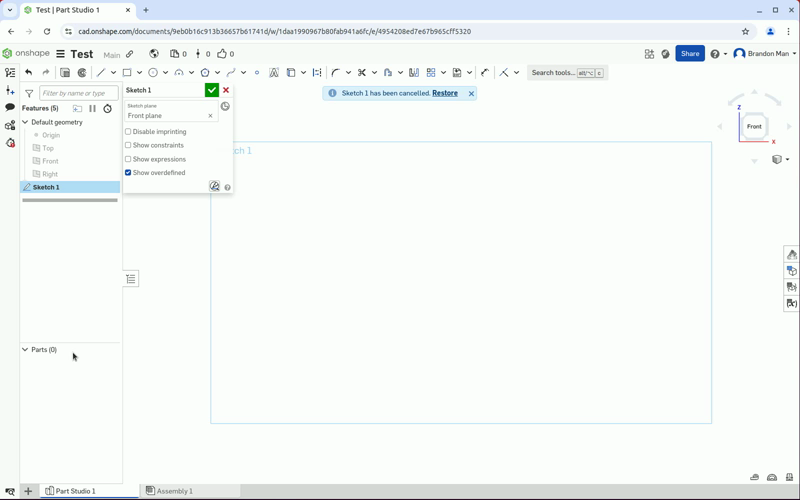
key(y)
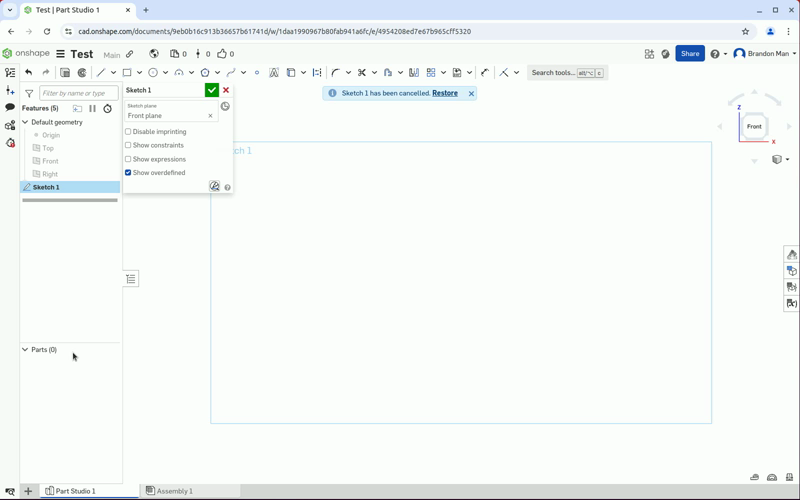
key(a)
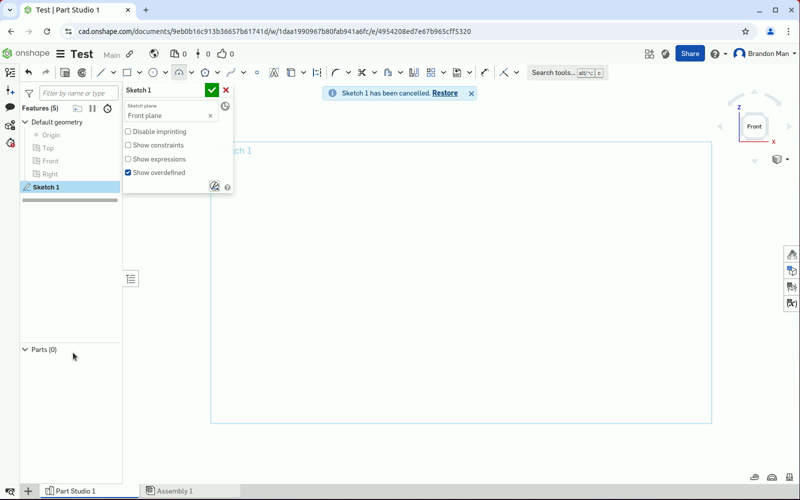
key_down(shift)
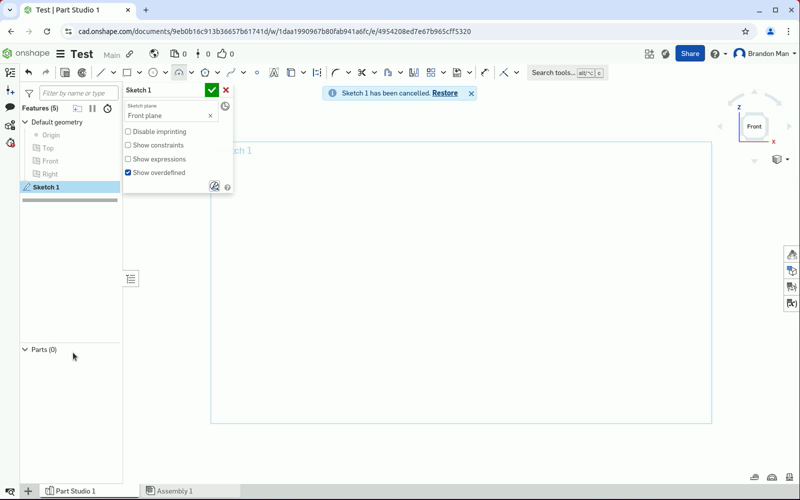
mouse_move(446, 223)
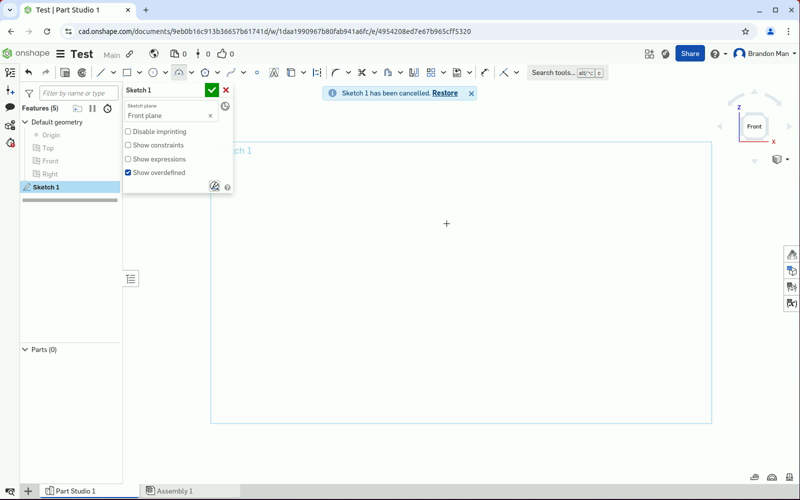
click(446, 223)
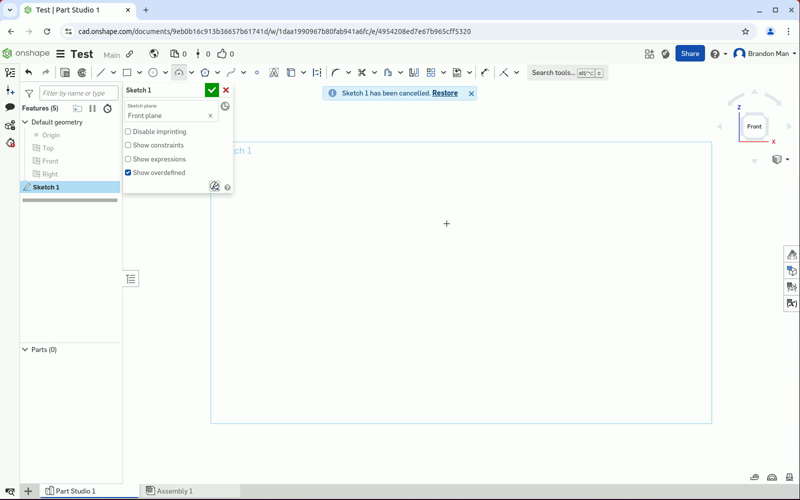
key_up(shift)
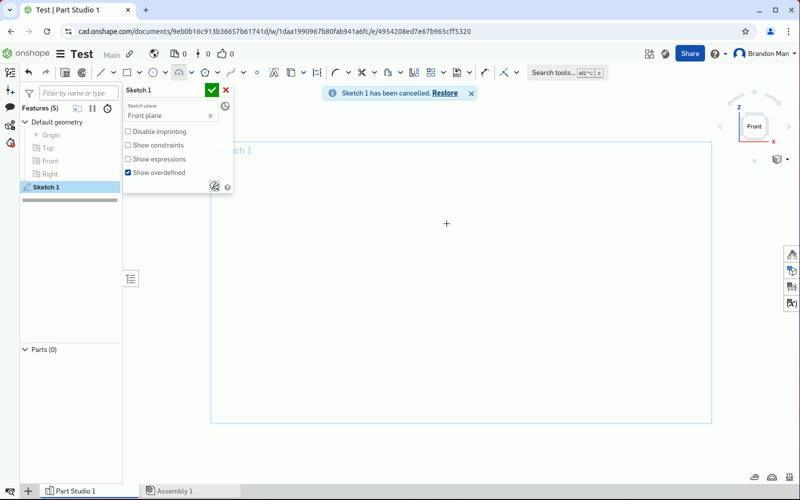
key_down(shift)
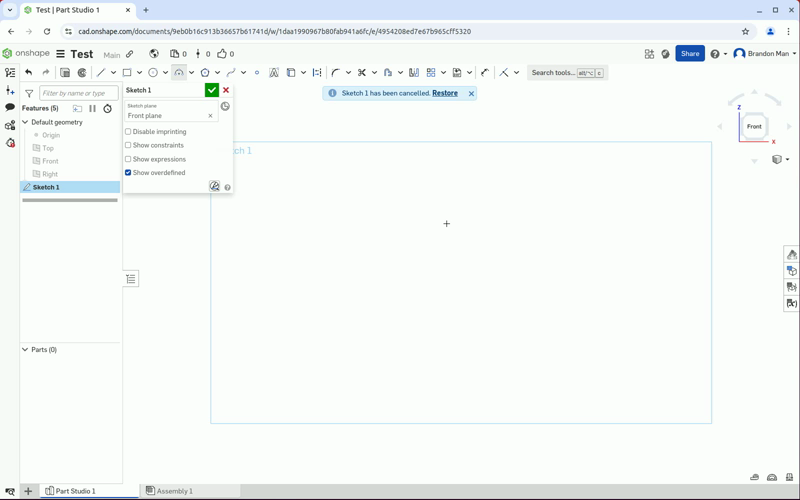
mouse_move(476, 223)
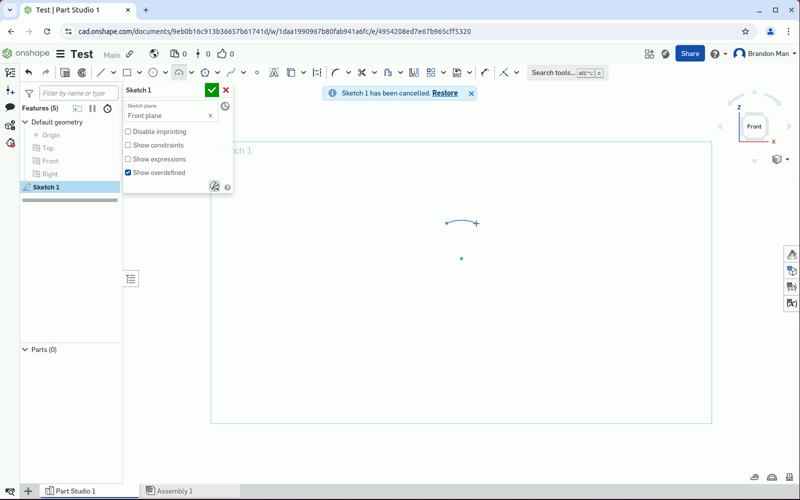
click(476, 223)
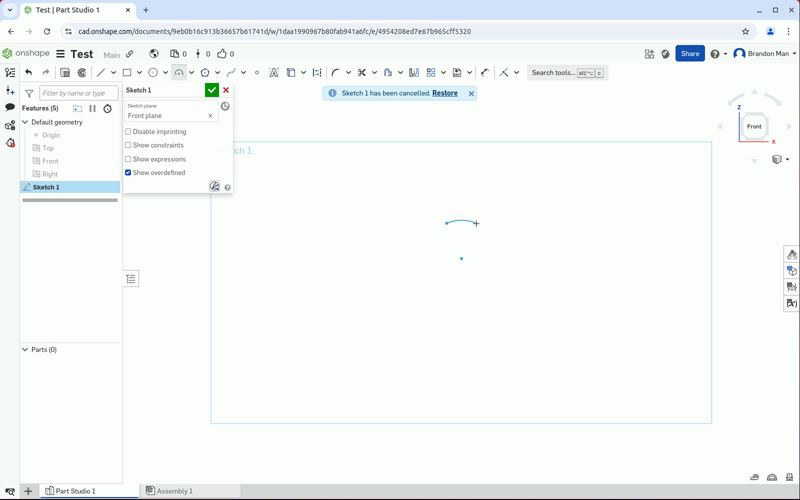
mouse_move(461, 210)
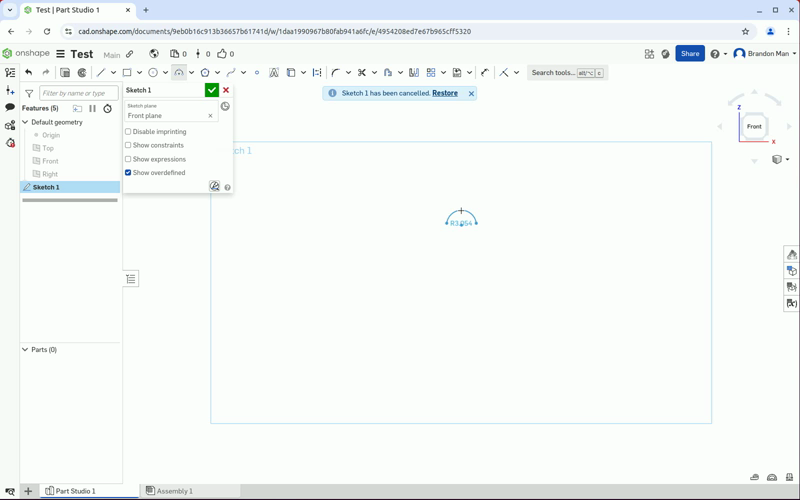
click(461, 210)
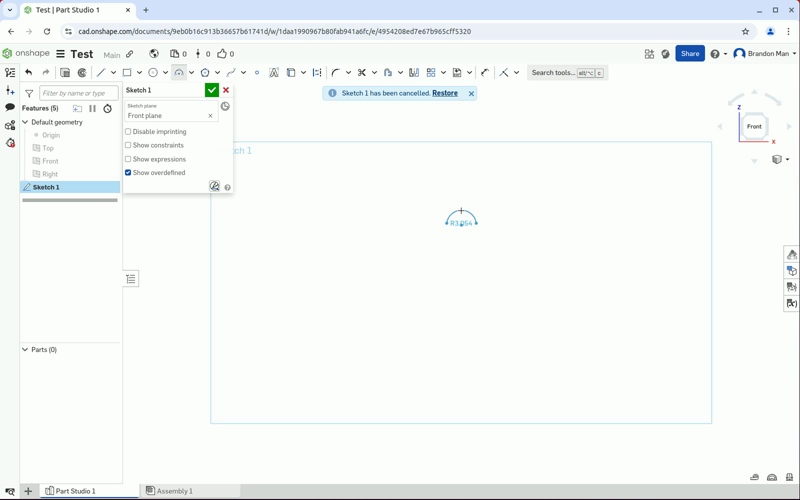
key_up(shift)
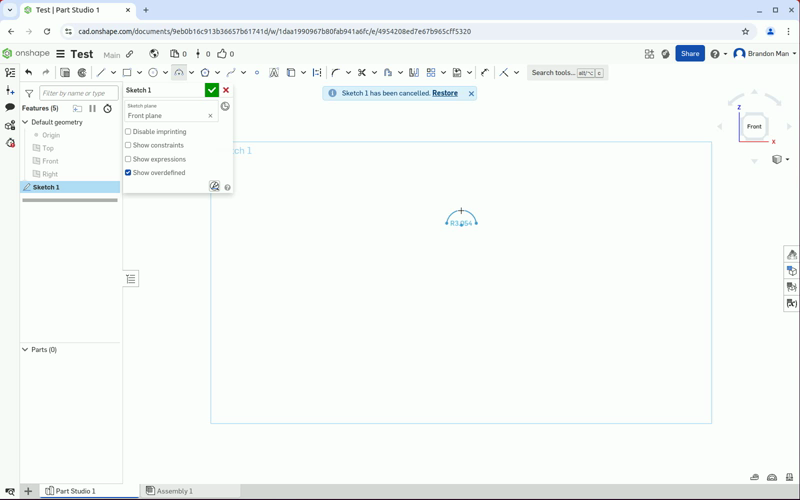
key(esc)
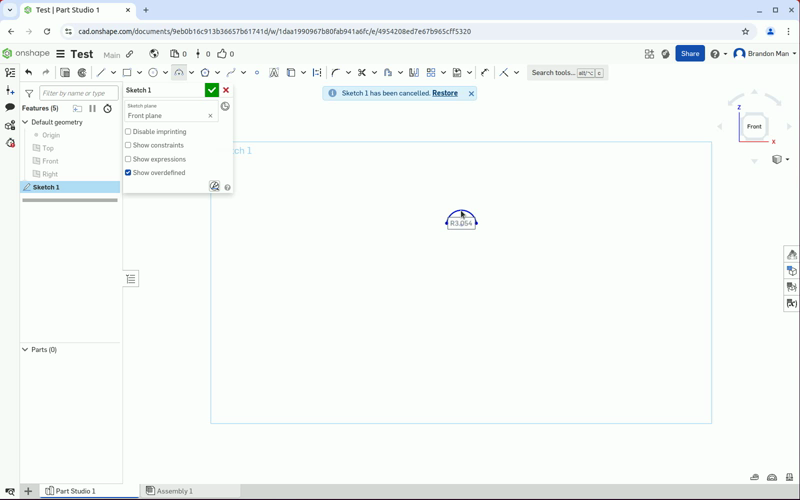
key(l)
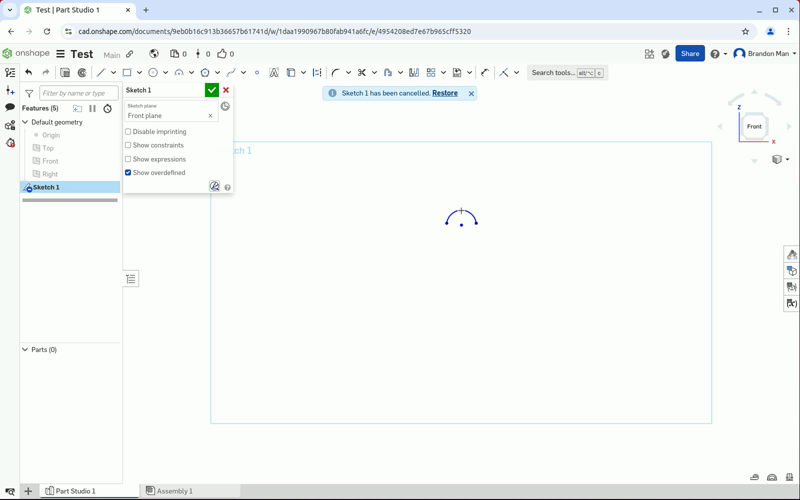
mouse_move(476, 223)
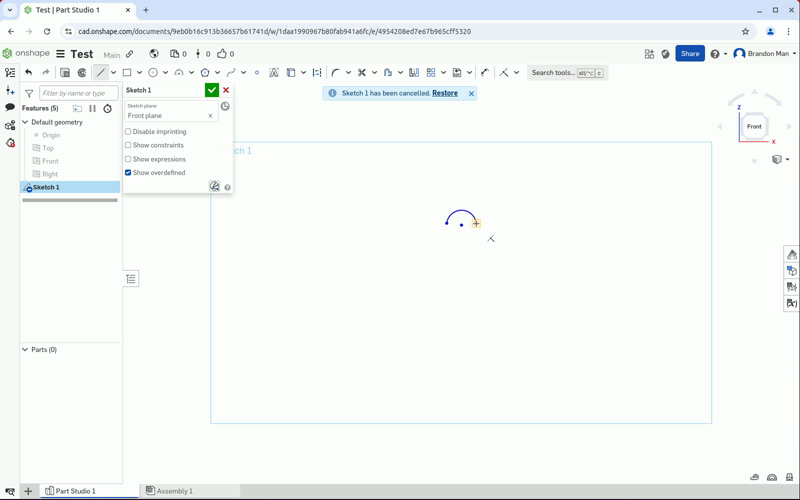
click(476, 223)
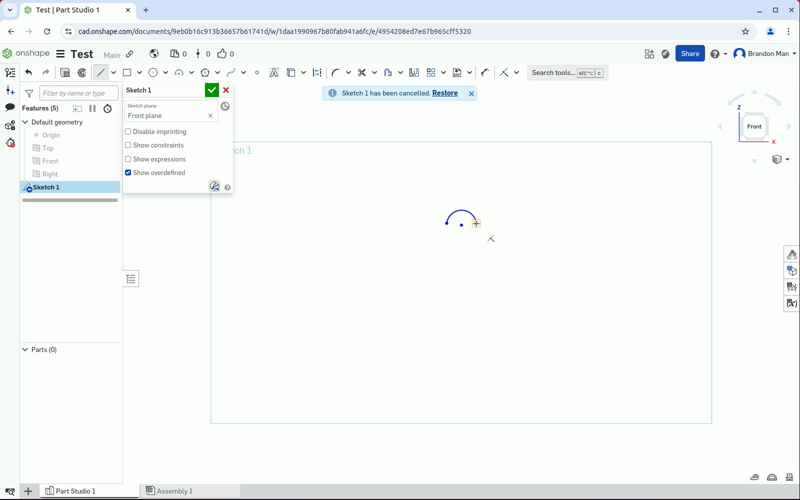
key_down(shift)
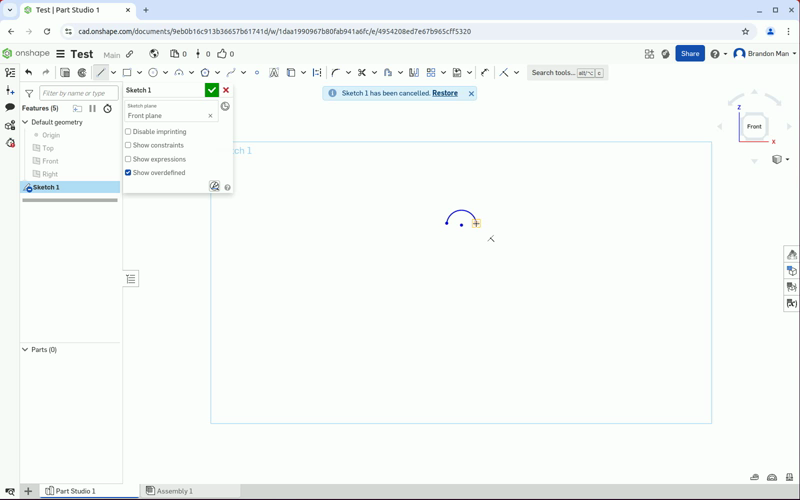
mouse_move(506, 223)
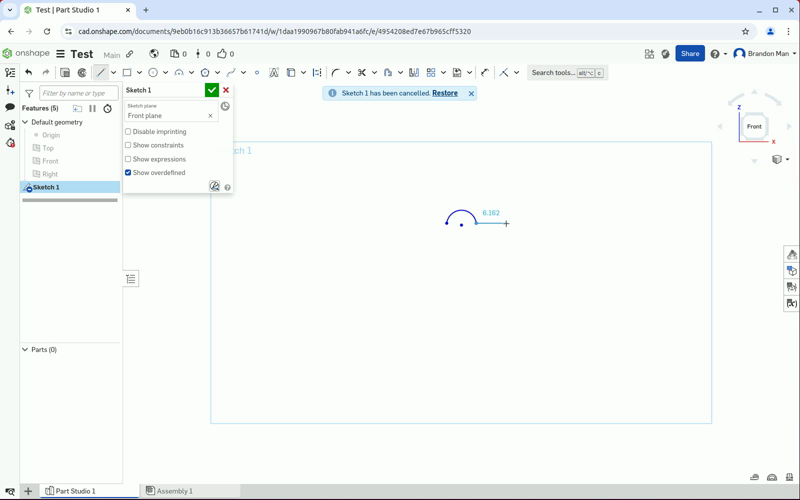
mouse_move(470, 176)
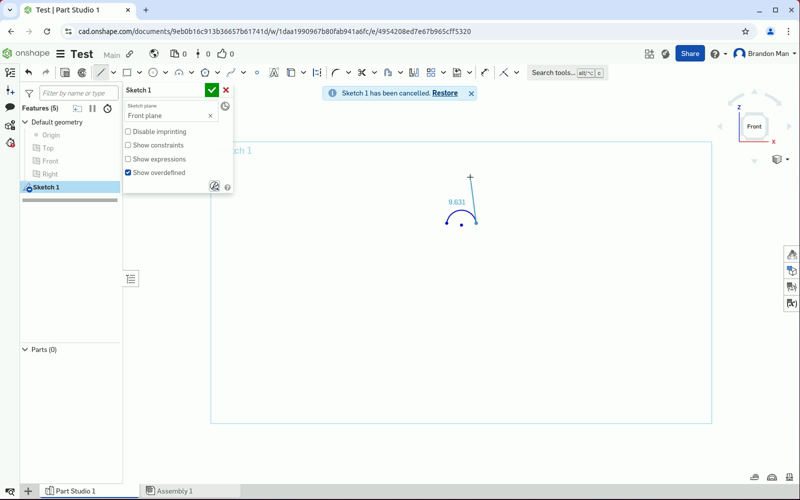
click(470, 176)
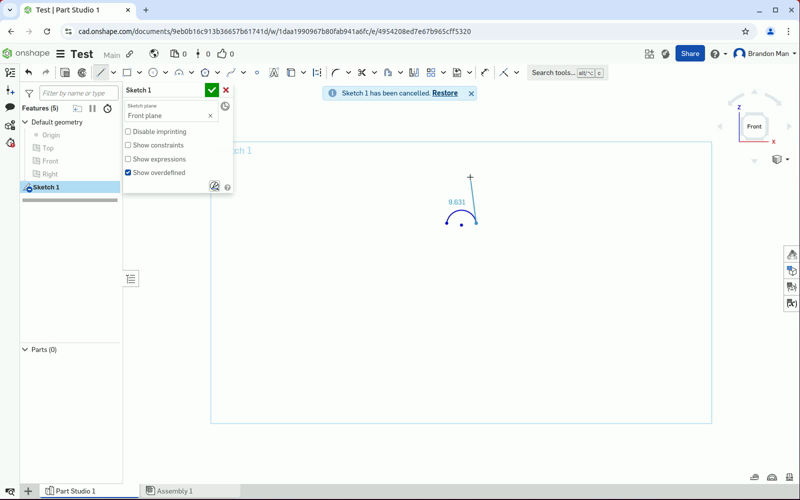
key_up(shift)
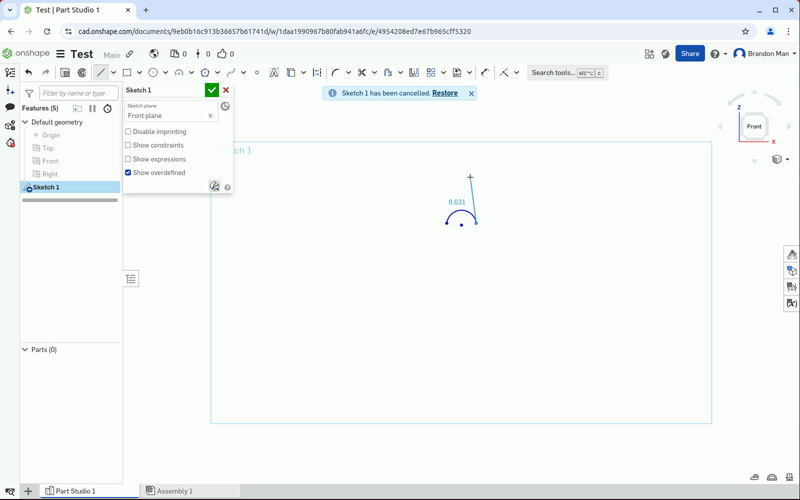
key(esc)
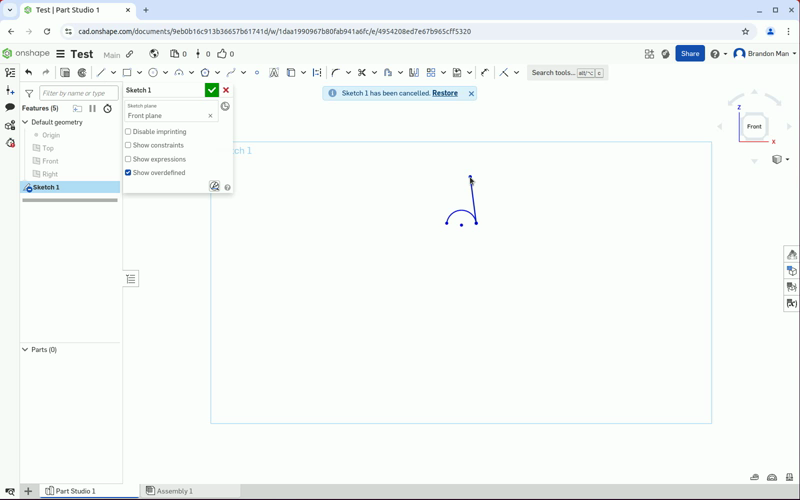
key(a)
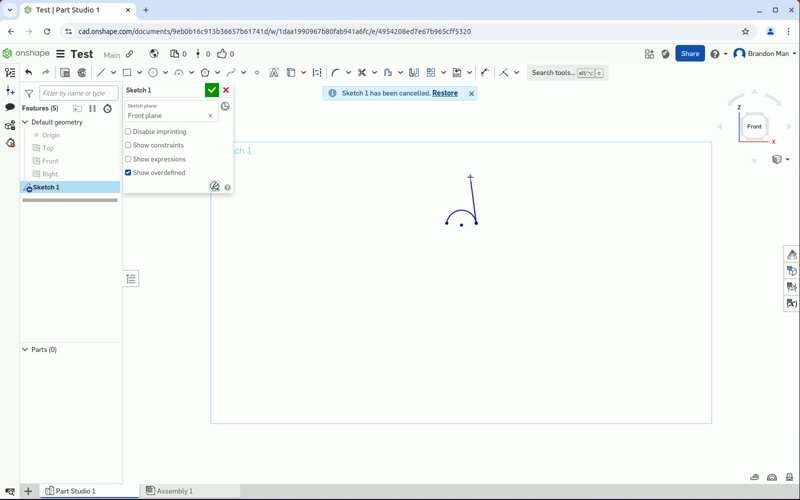
mouse_move(470, 176)
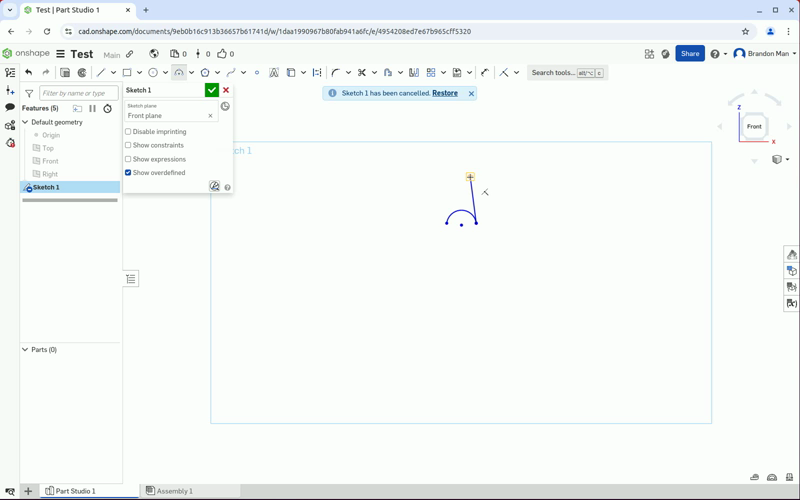
click(470, 176)
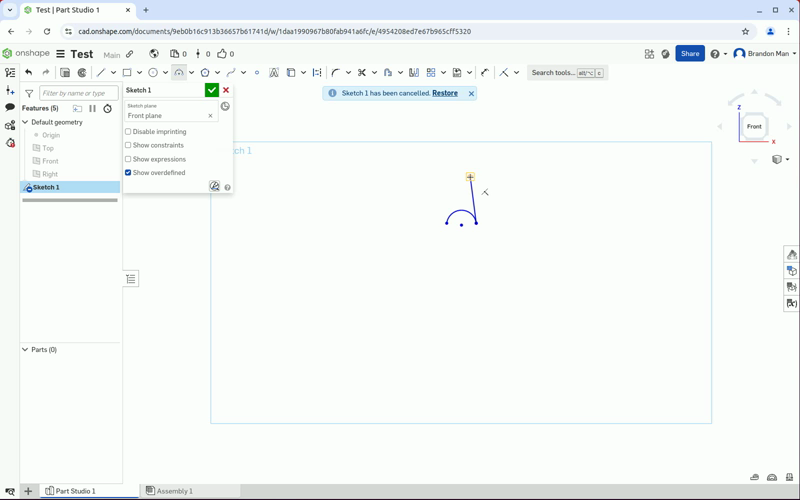
key_down(shift)
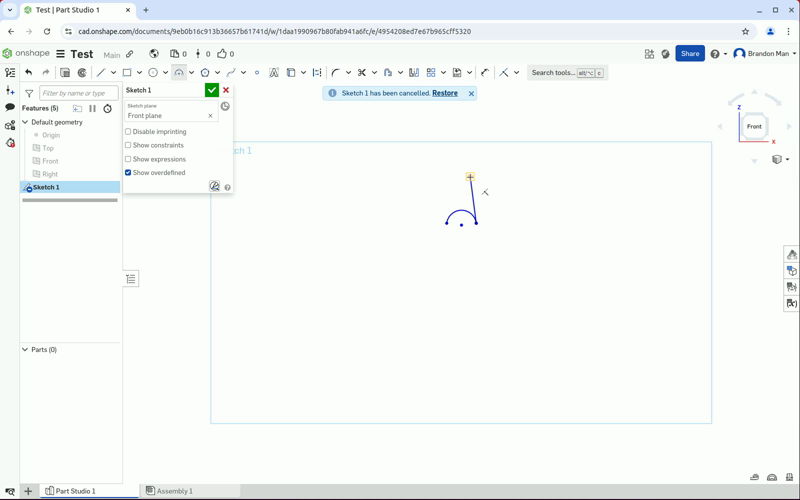
mouse_move(452, 176)
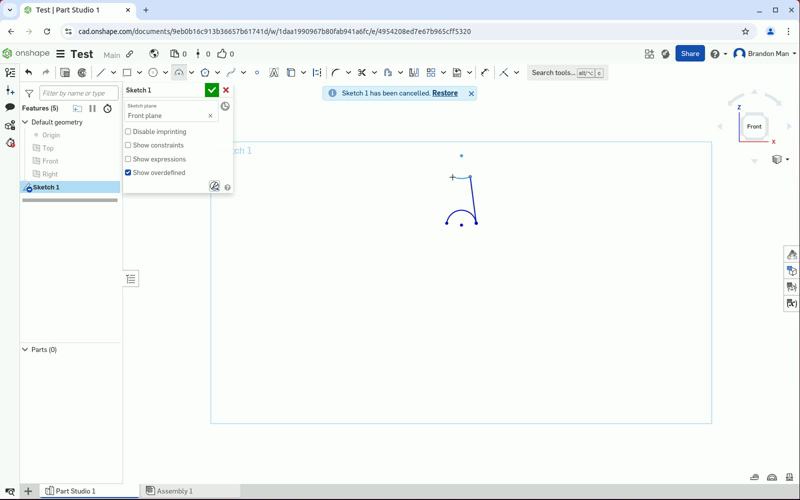
click(452, 176)
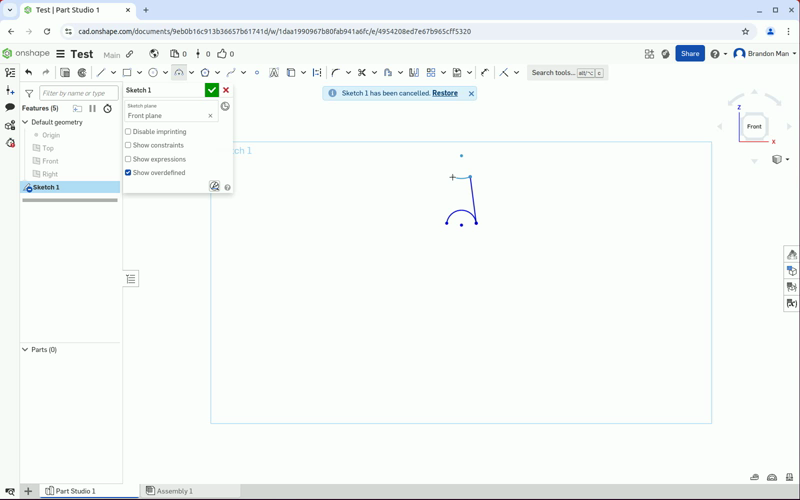
mouse_move(461, 186)
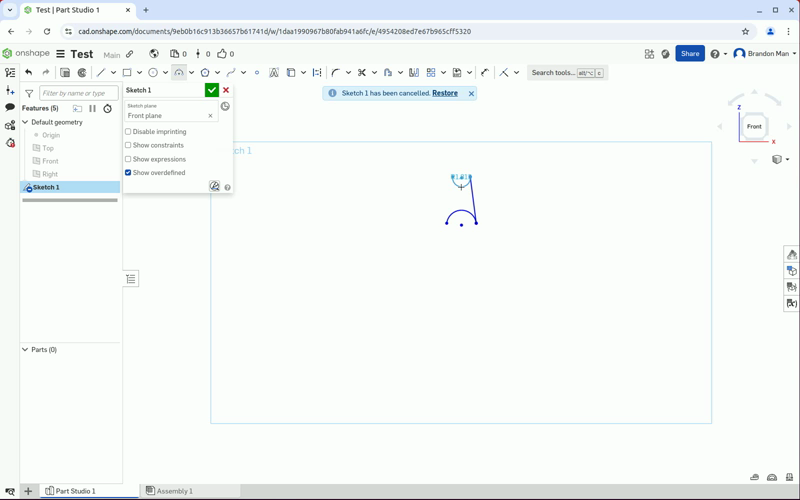
click(461, 186)
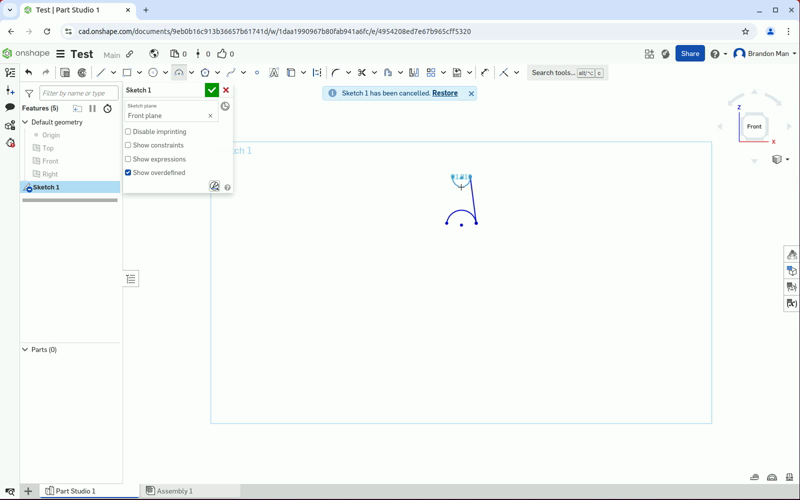
key_up(shift)
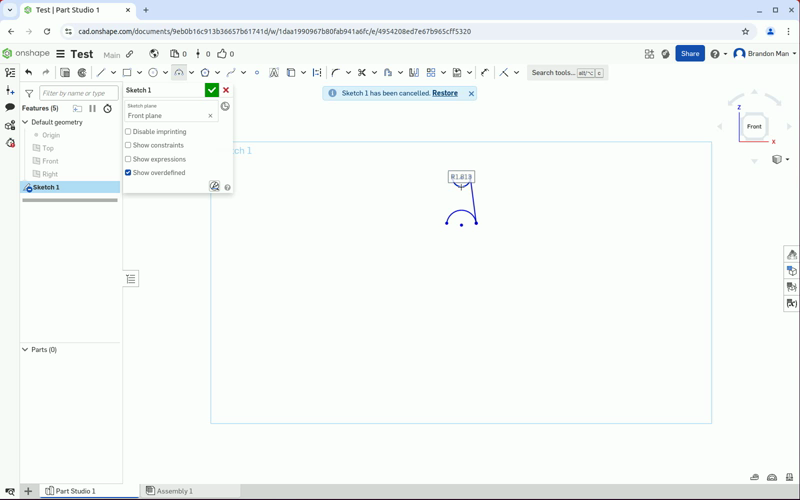
key(esc)
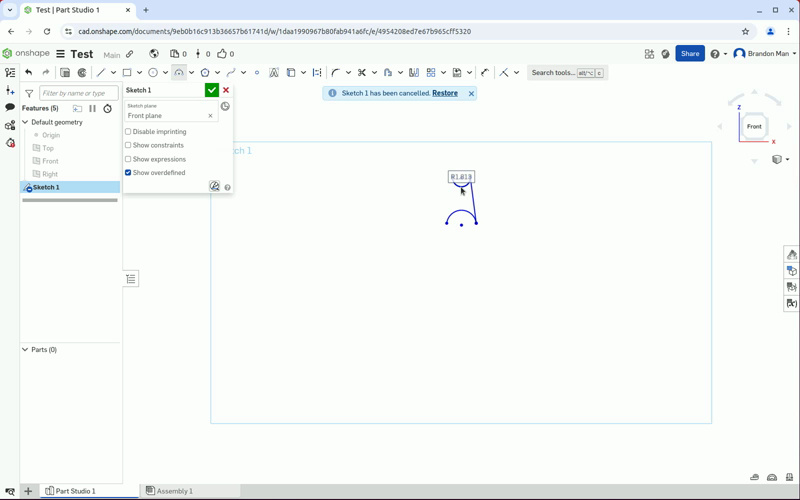
key(l)
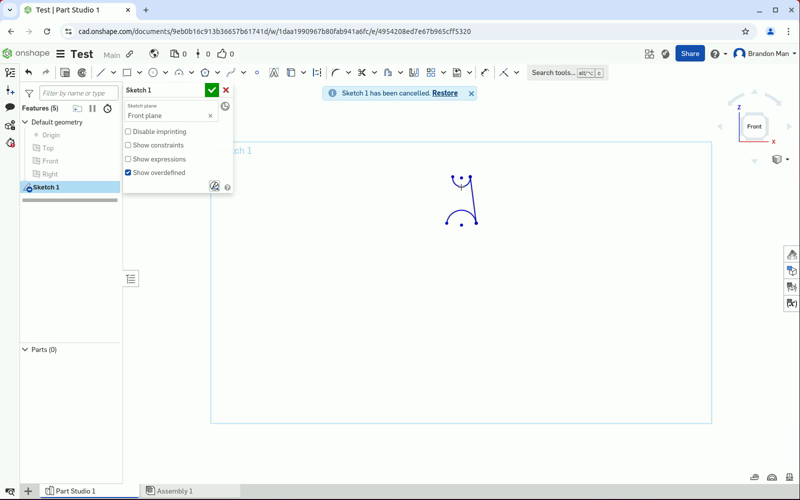
mouse_move(452, 176)
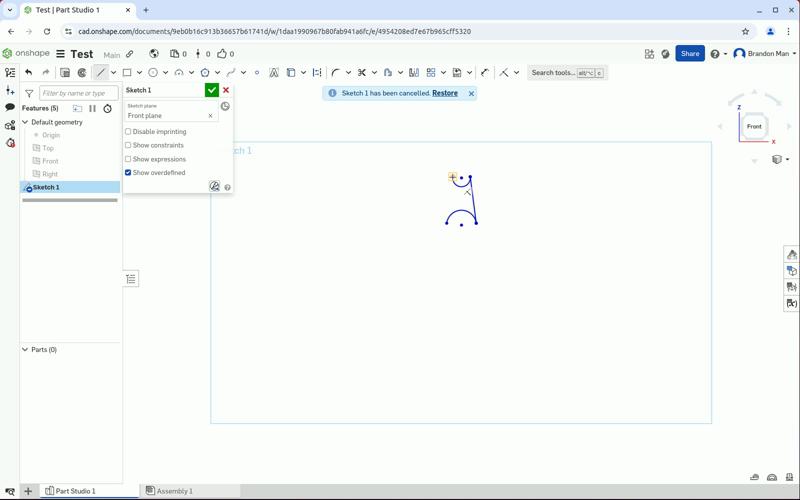
click(452, 176)
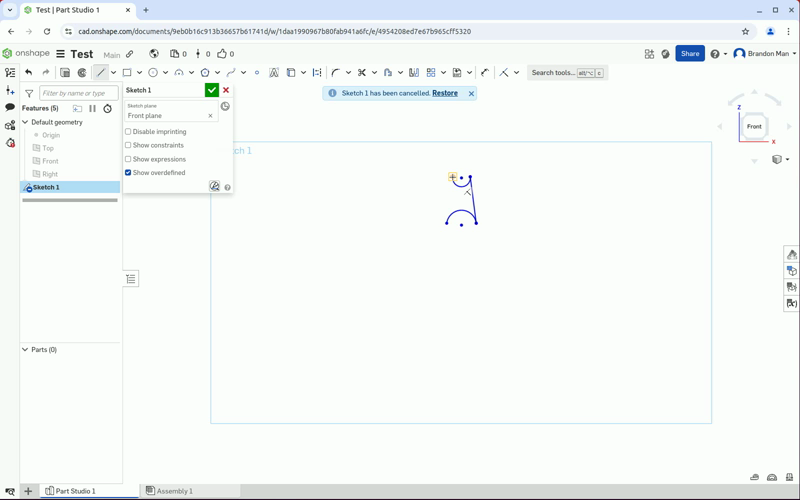
mouse_move(482, 176)
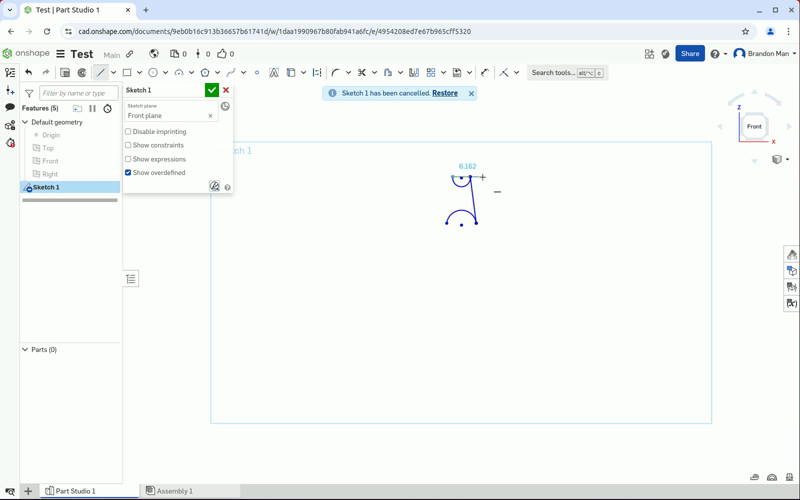
key_down(shift)
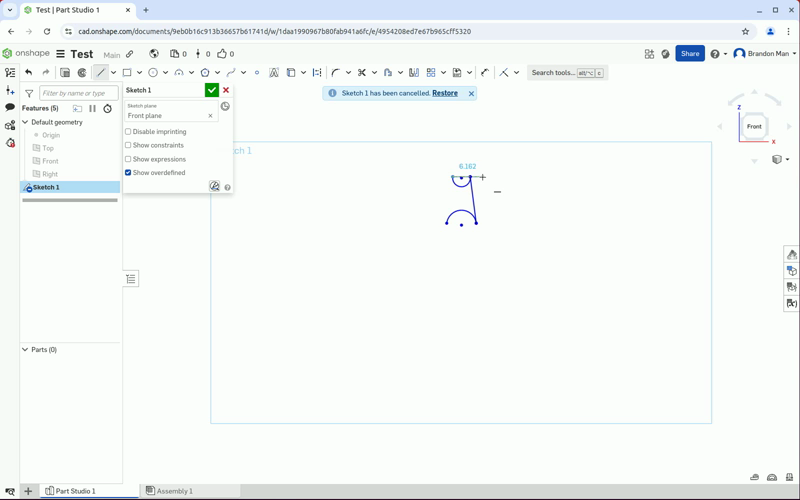
mouse_move(446, 223)
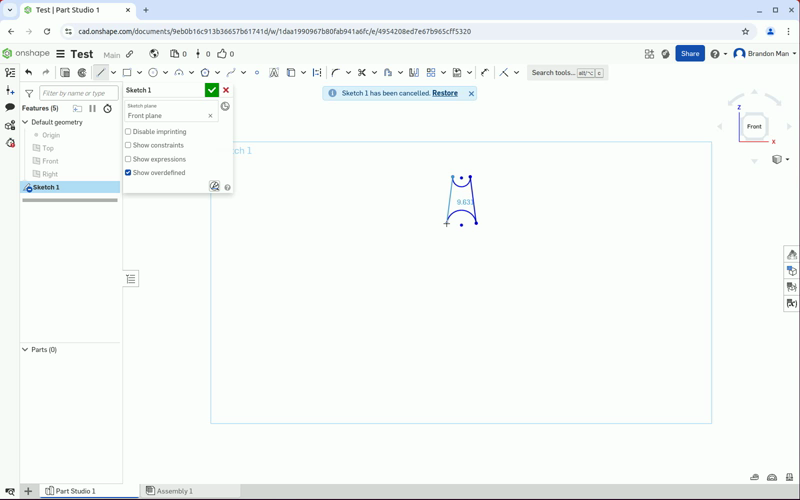
key_up(shift)
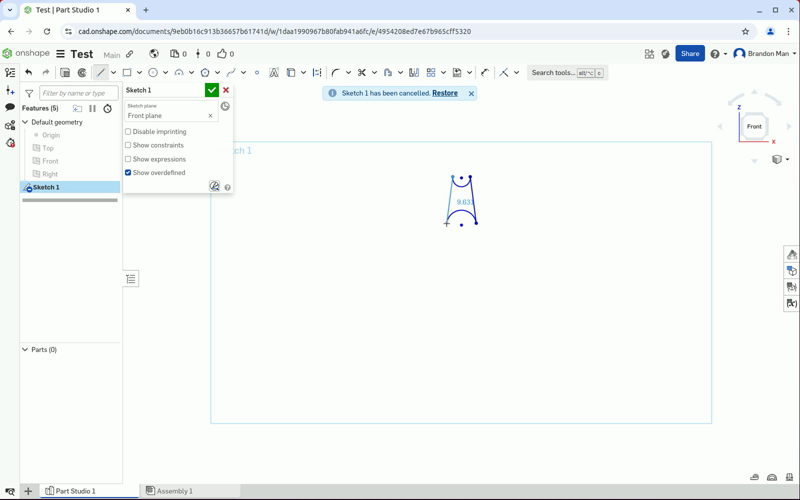
click(446, 223)
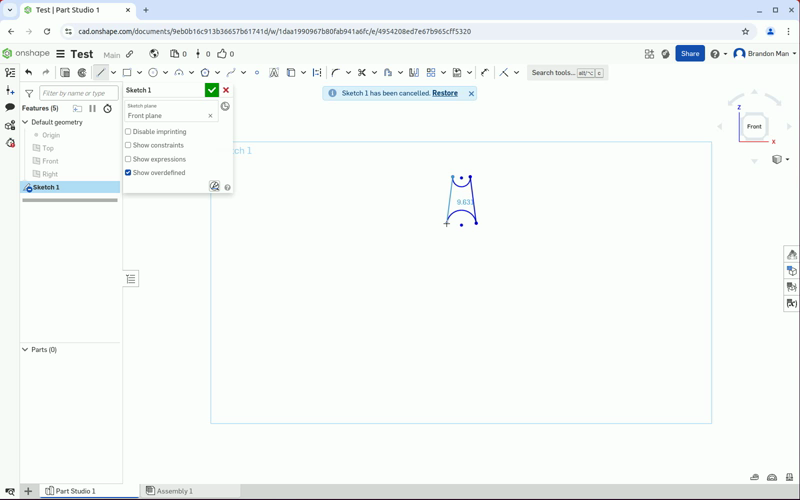
key(esc)
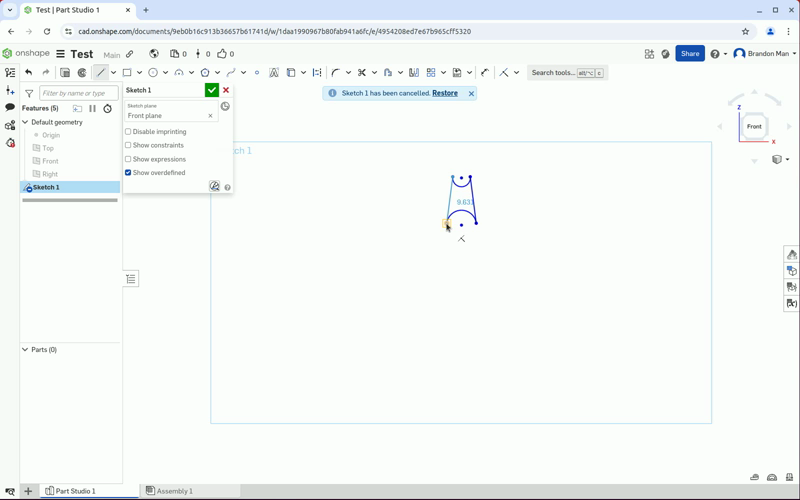
key(c)
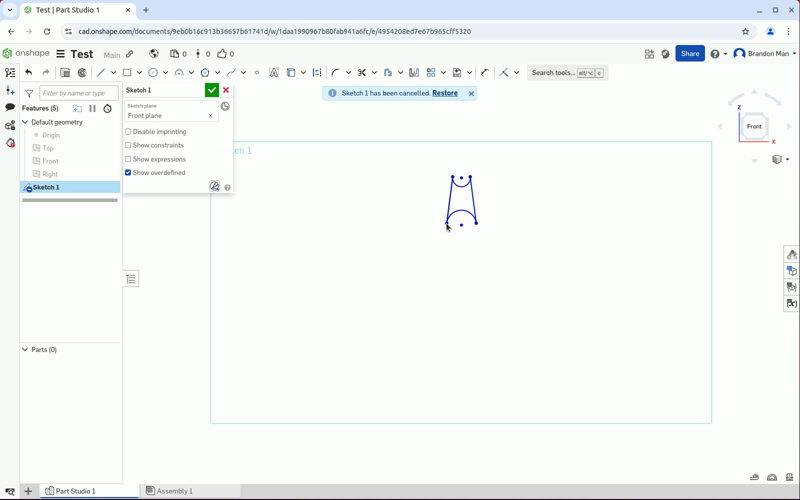
key_down(shift)
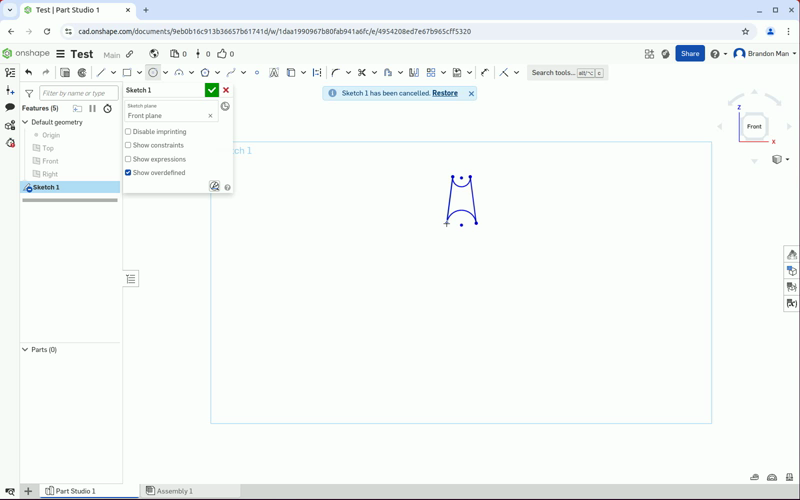
mouse_move(458, 191)
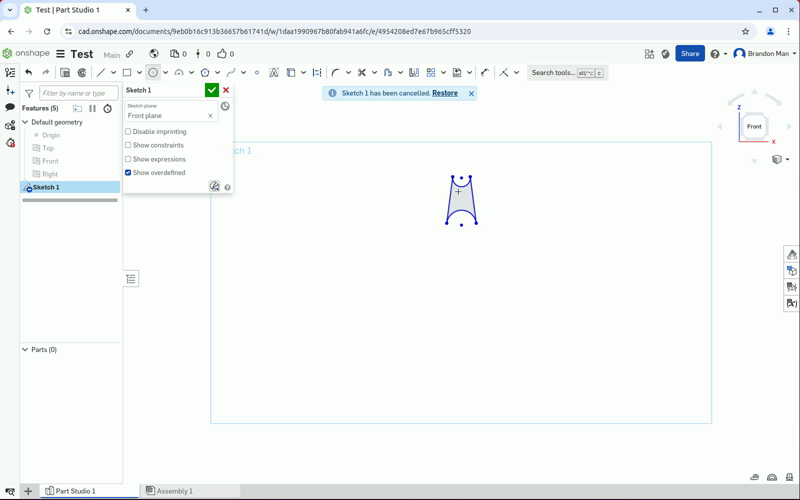
click(458, 191)
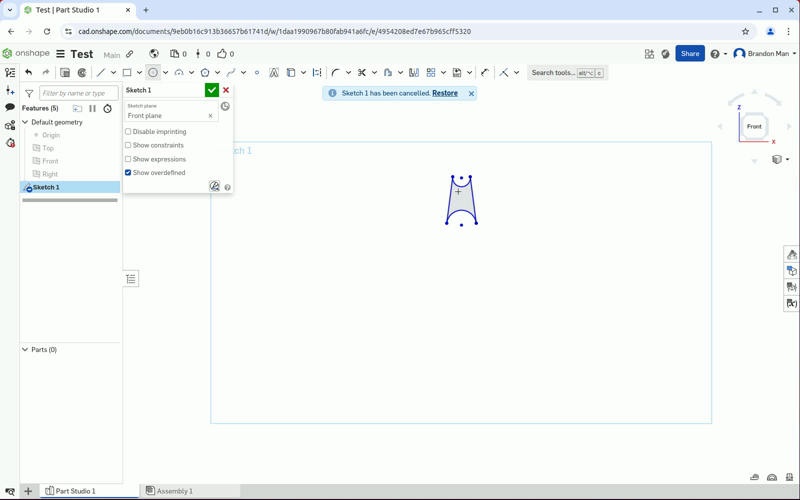
key_up(shift)
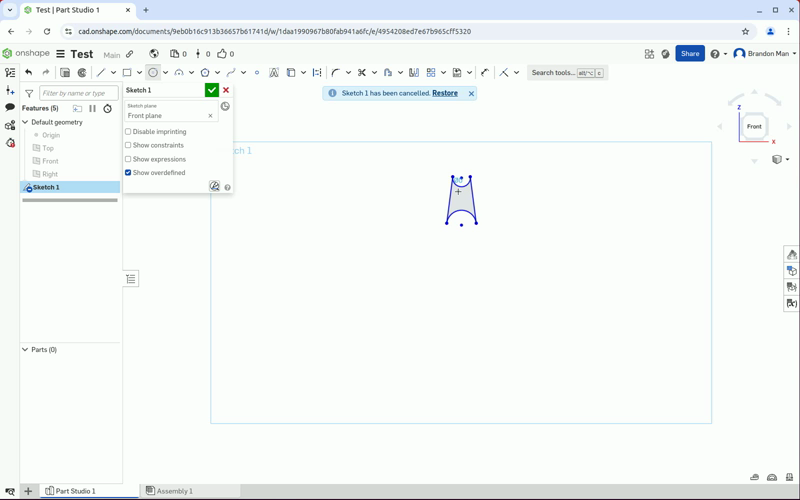
mouse_move(461, 191)
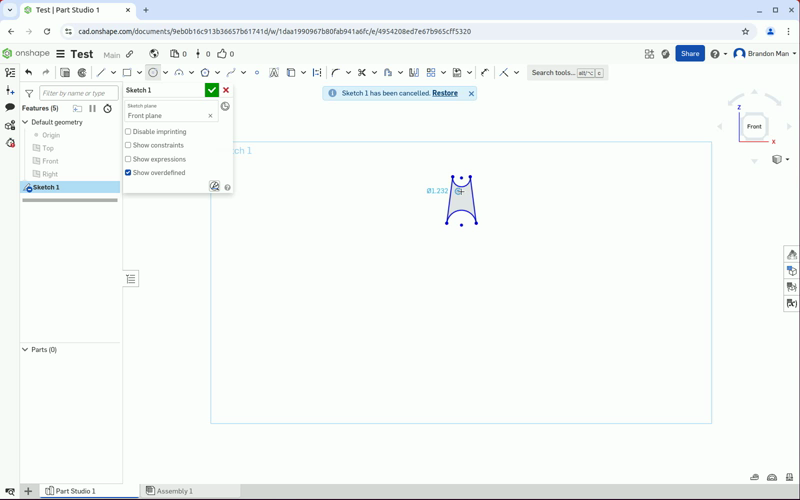
scroll(6)
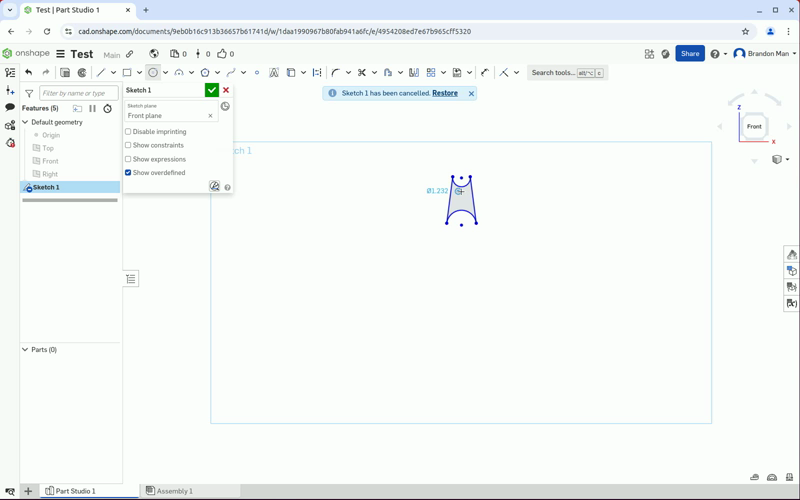
scroll(6)
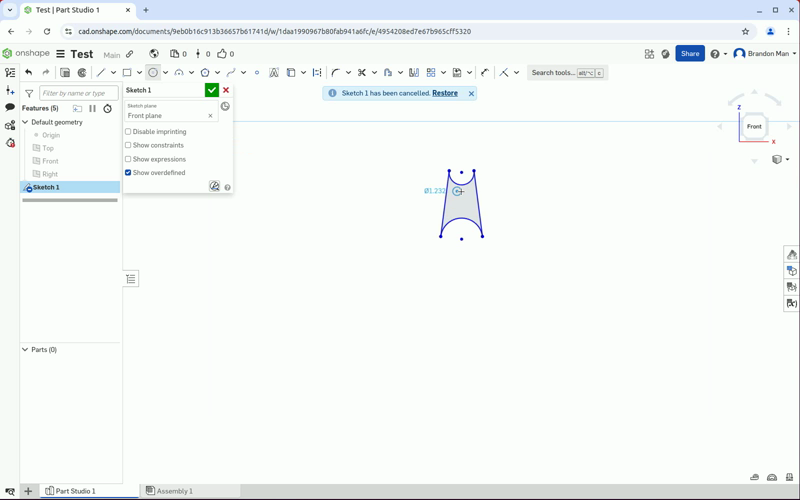
scroll(6)
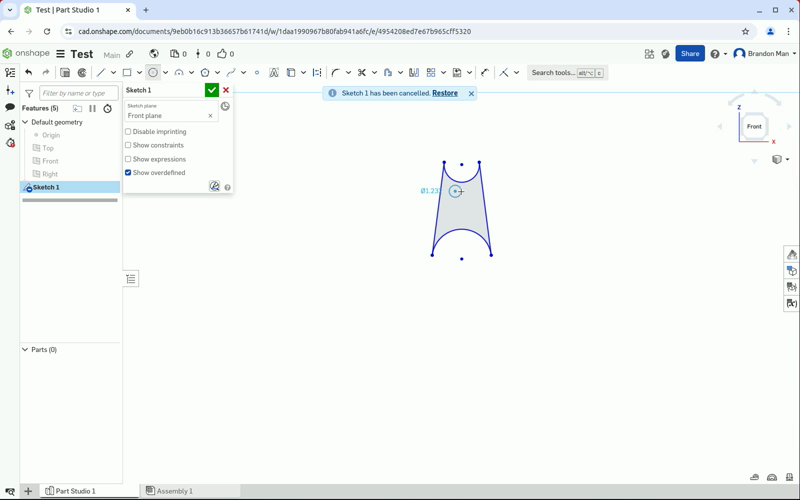
scroll(6)
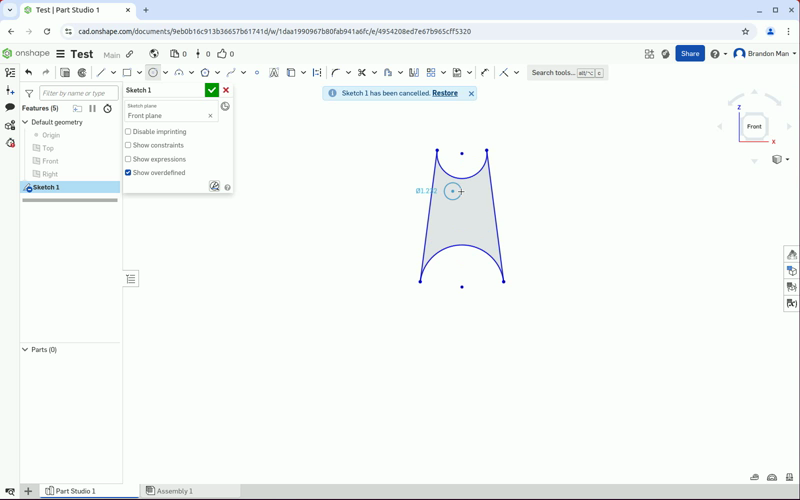
scroll(6)
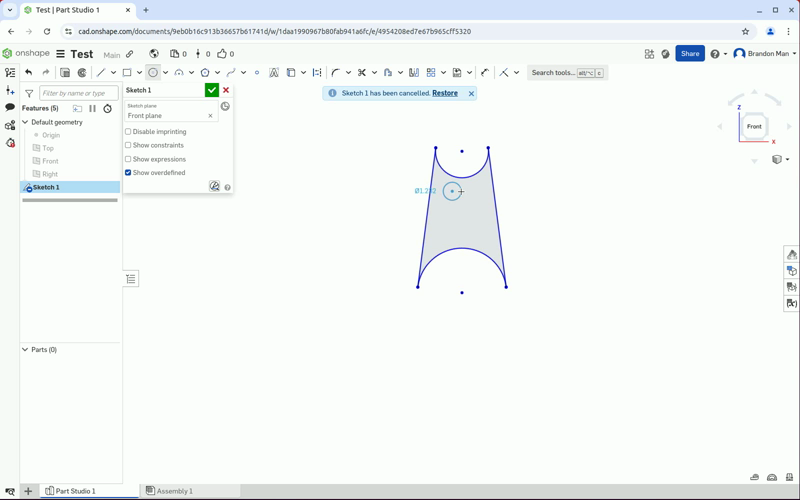
scroll(6)
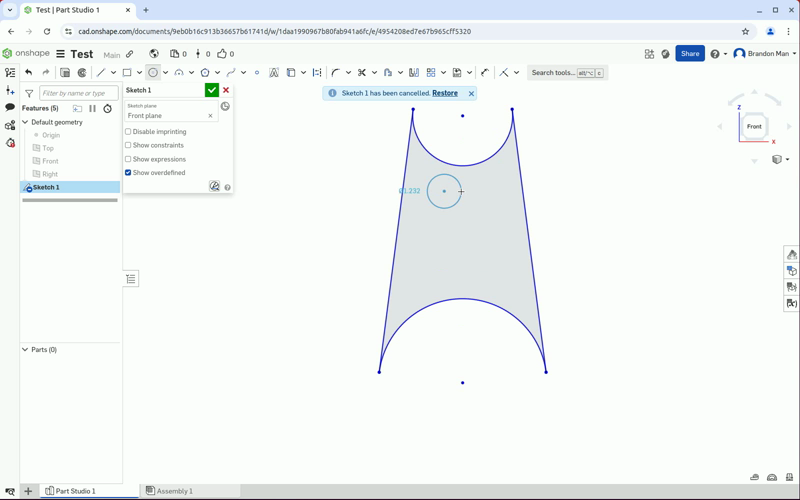
scroll(6)
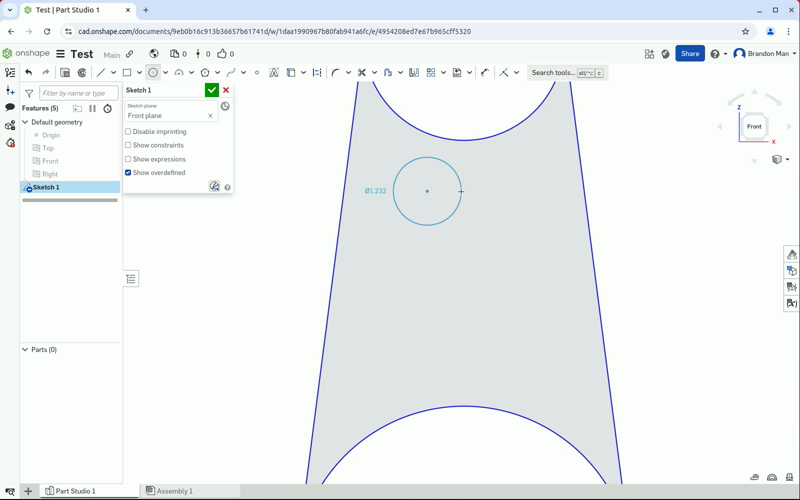
click(461, 191)
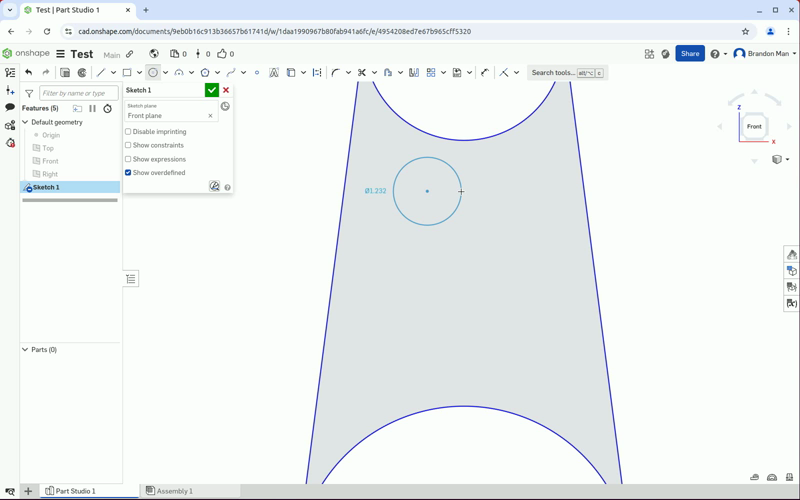
scroll(-6)
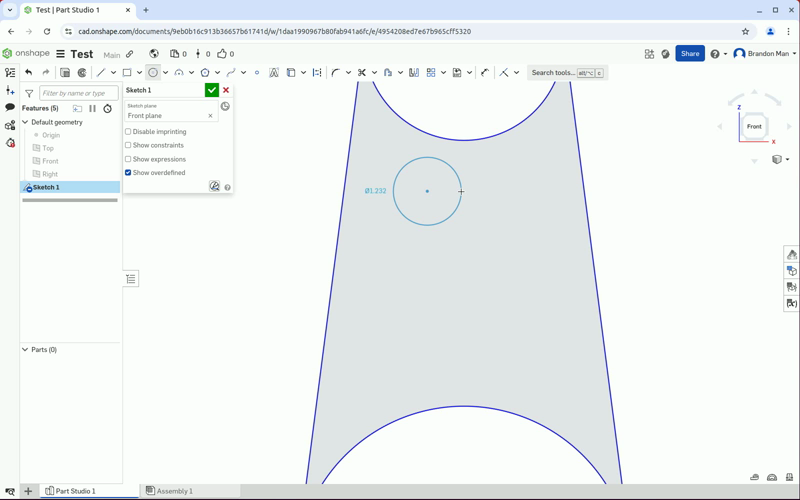
scroll(-6)
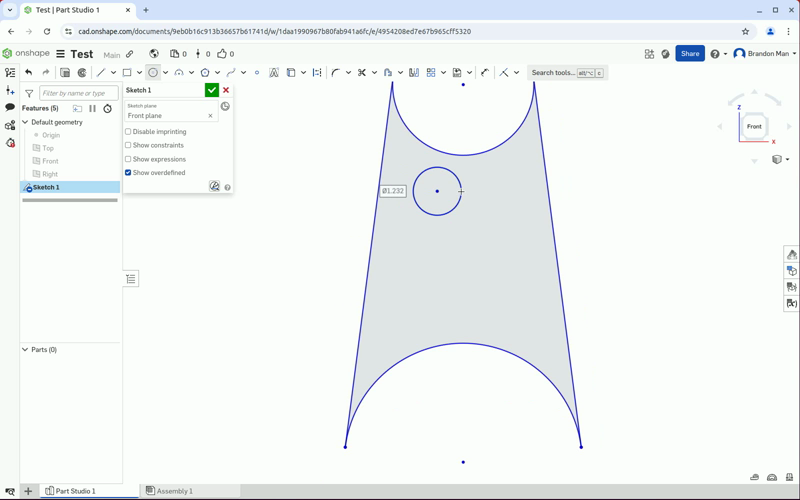
scroll(-6)
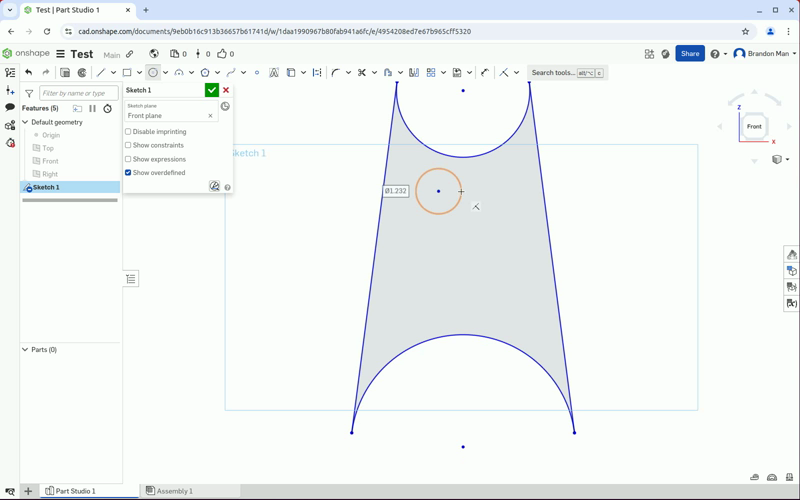
scroll(-6)
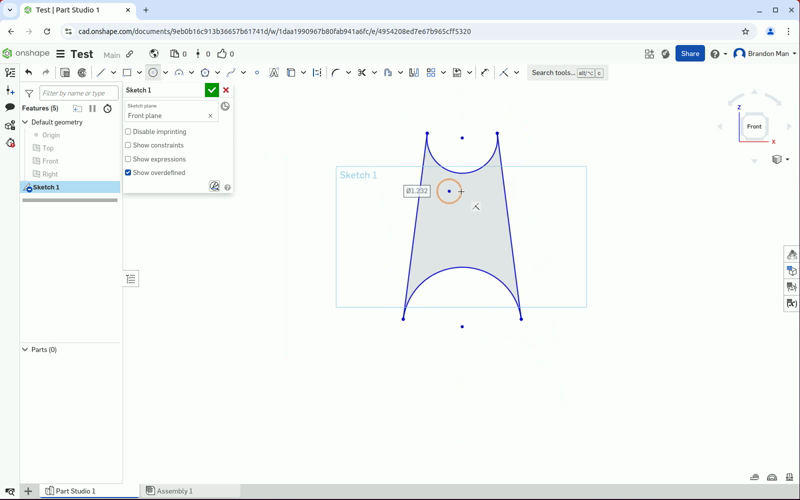
scroll(-6)
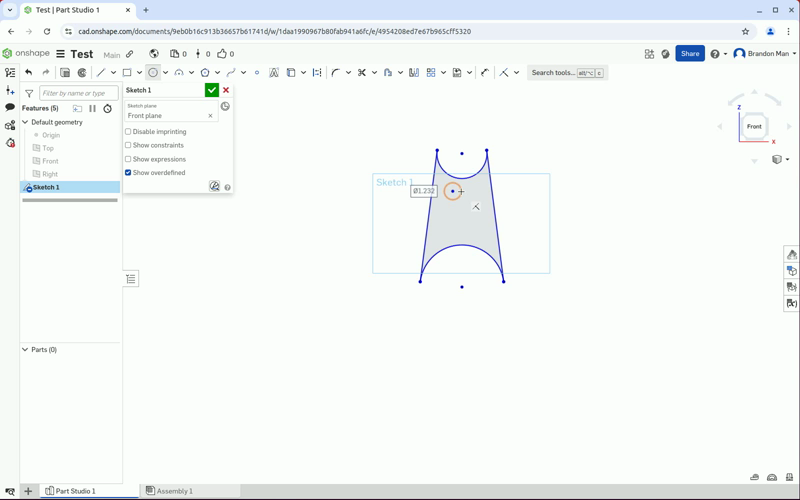
scroll(-6)
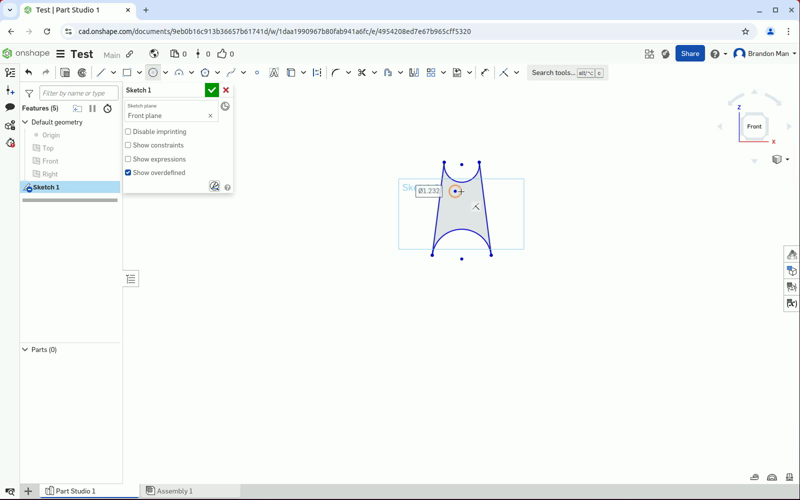
scroll(-6)
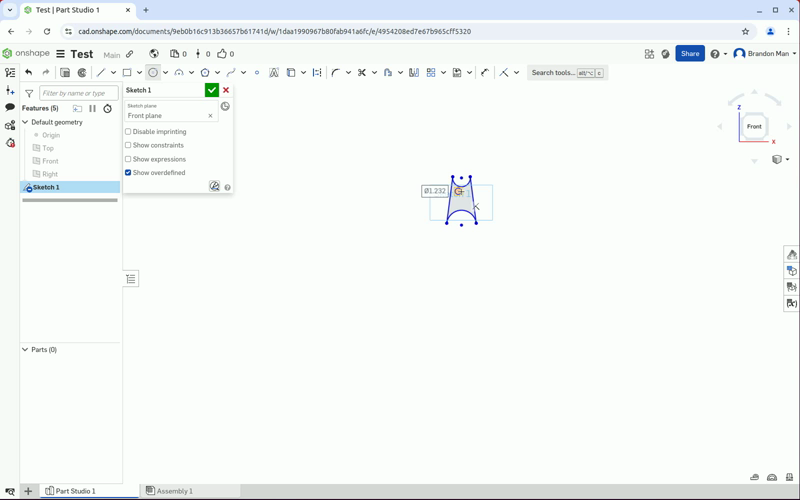
key(esc)
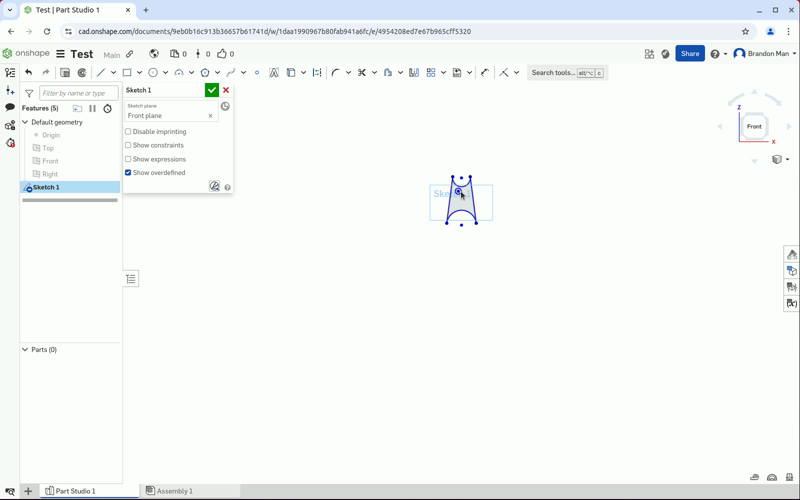
mouse_move(469, 185)
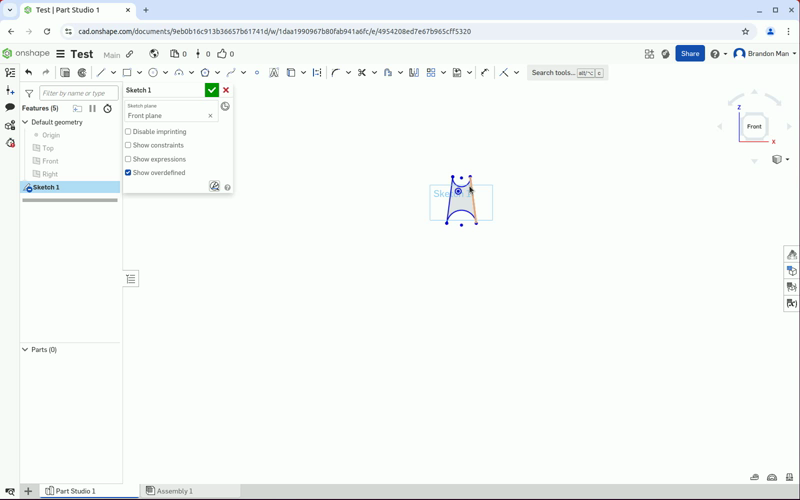
scroll(6)
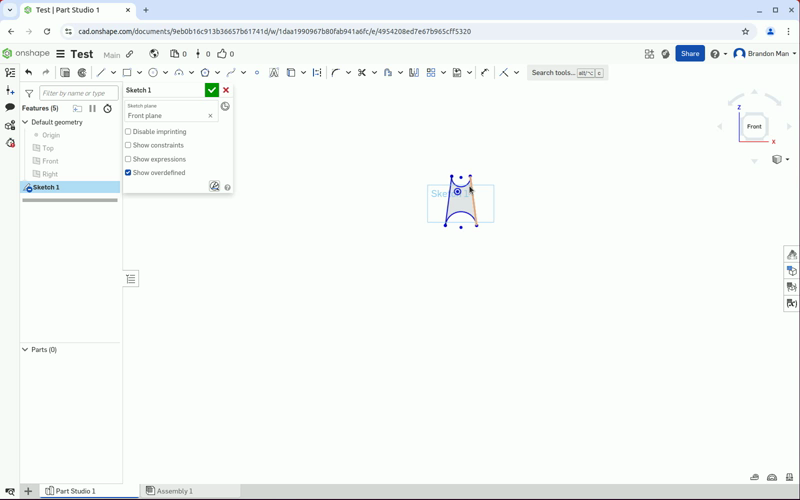
scroll(6)
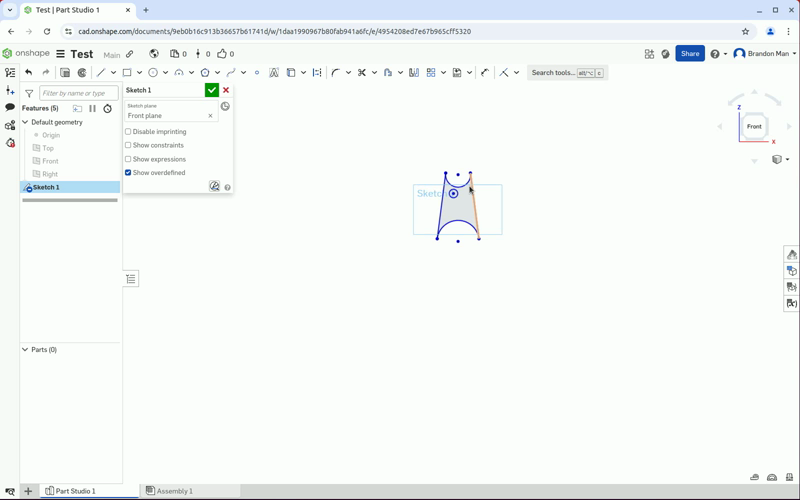
scroll(6)
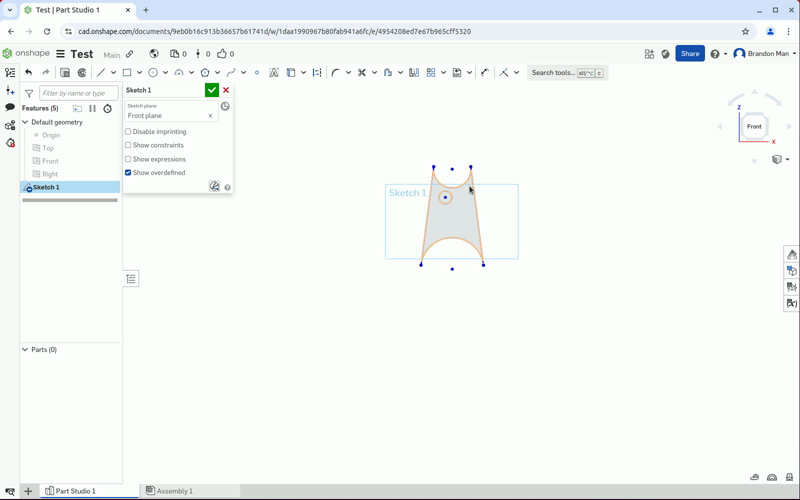
scroll(6)
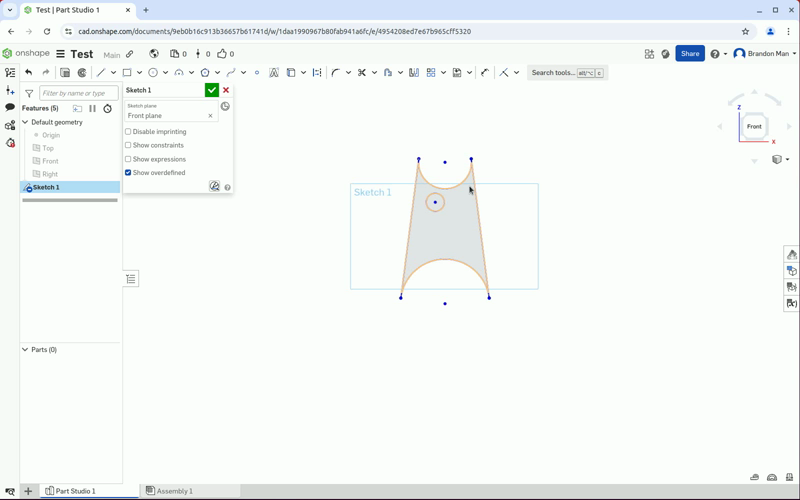
scroll(6)
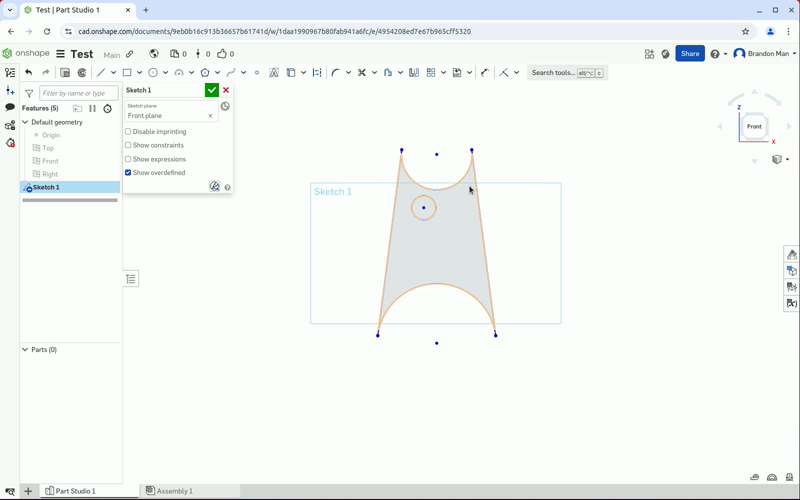
scroll(6)
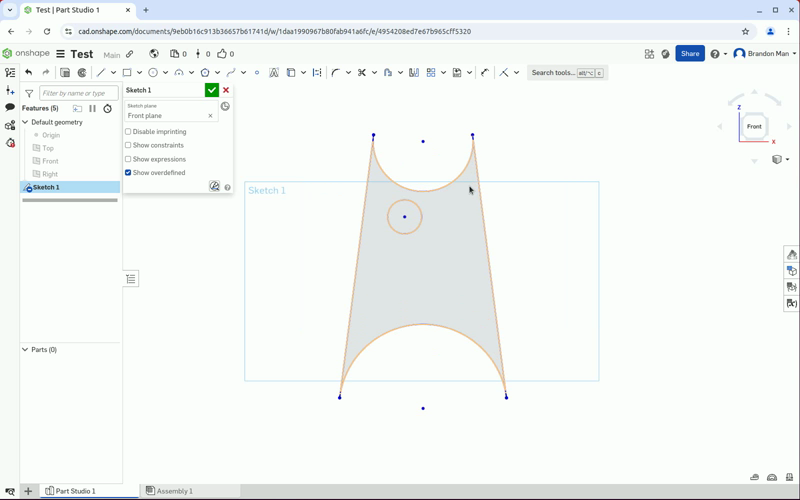
scroll(6)
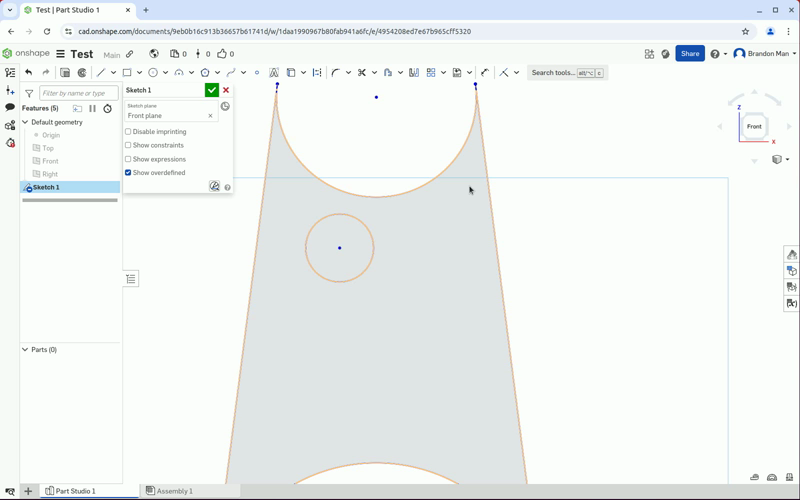
click(469, 185)
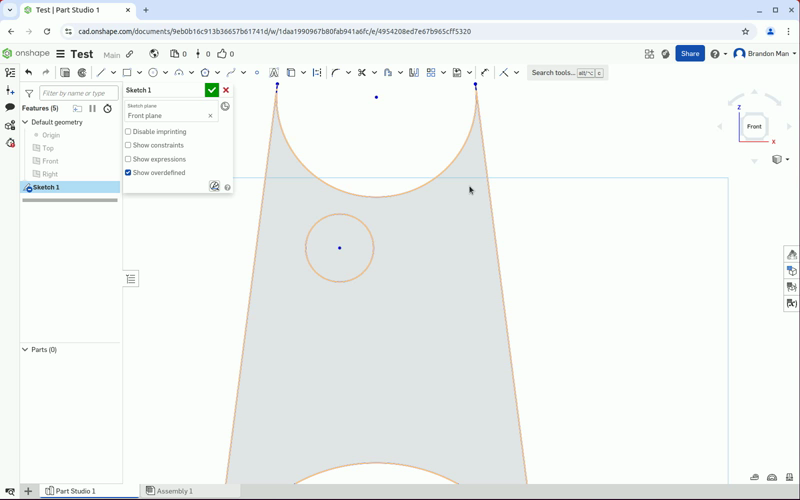
scroll(-6)
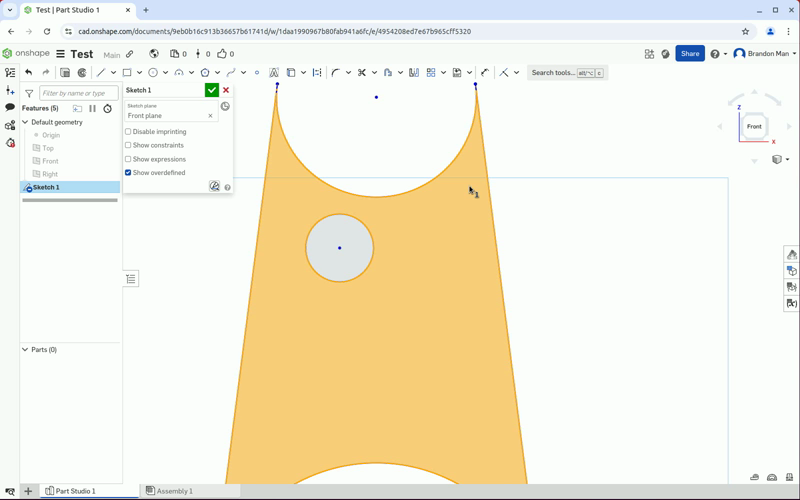
scroll(-6)
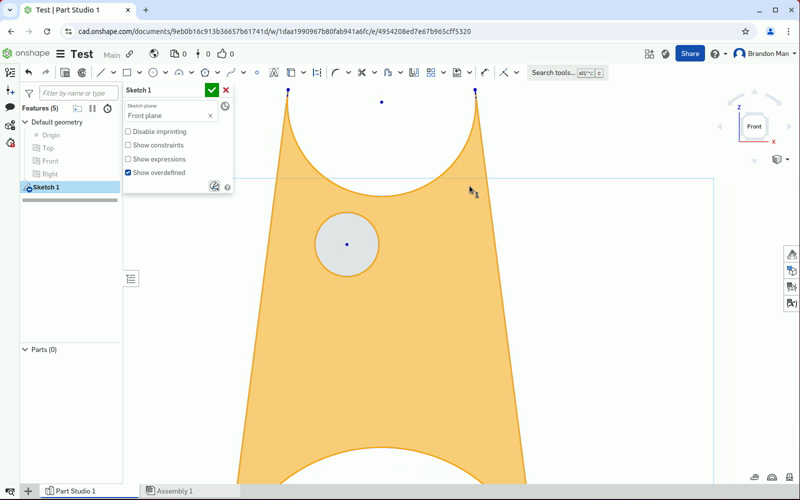
scroll(-6)
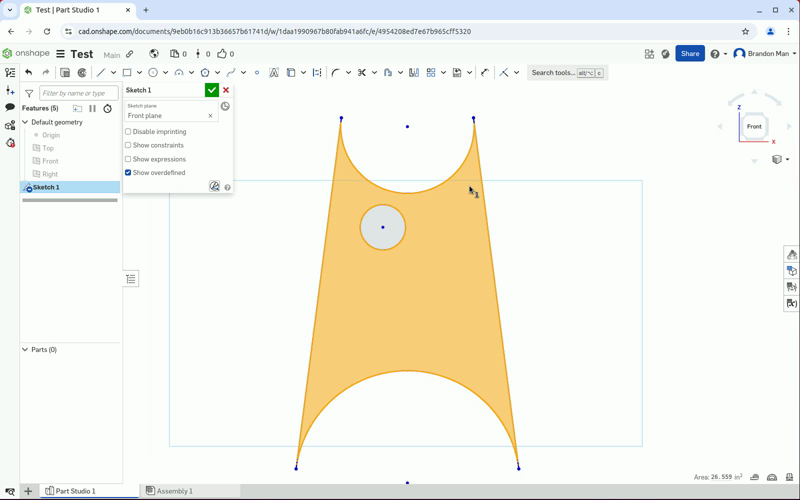
scroll(-6)
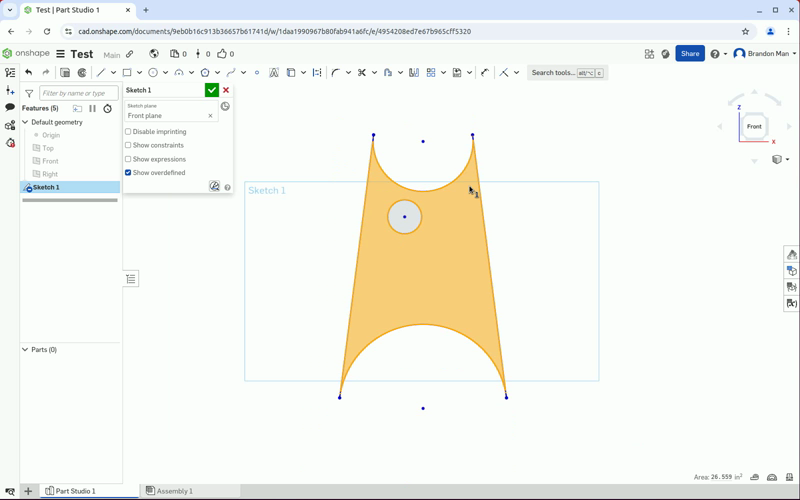
scroll(-6)
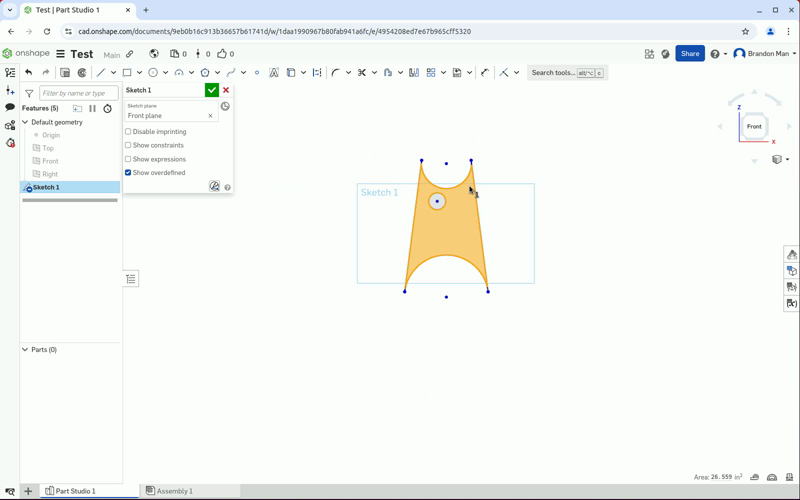
scroll(-6)
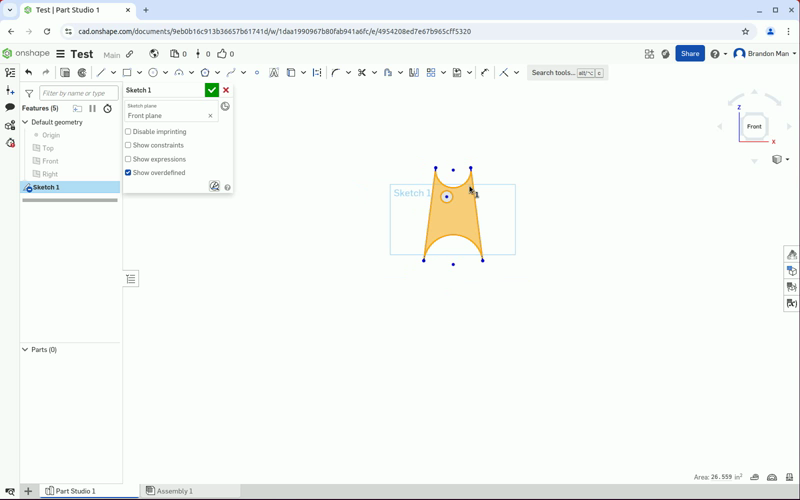
scroll(-6)
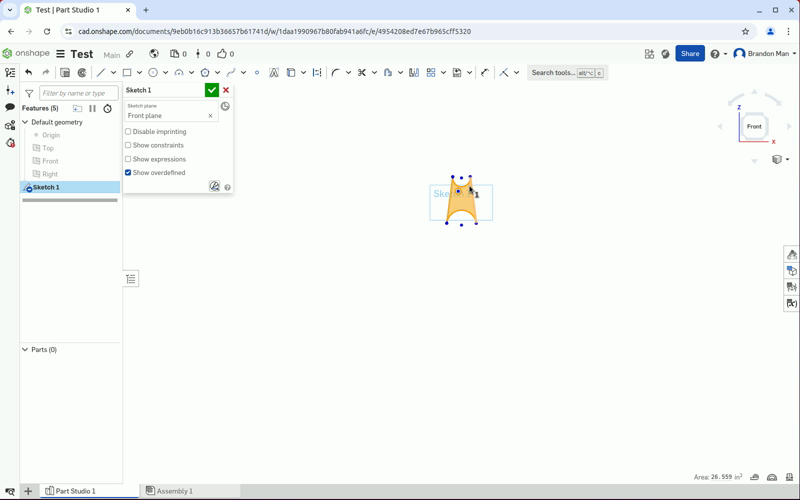
mouse_move(73, 352)
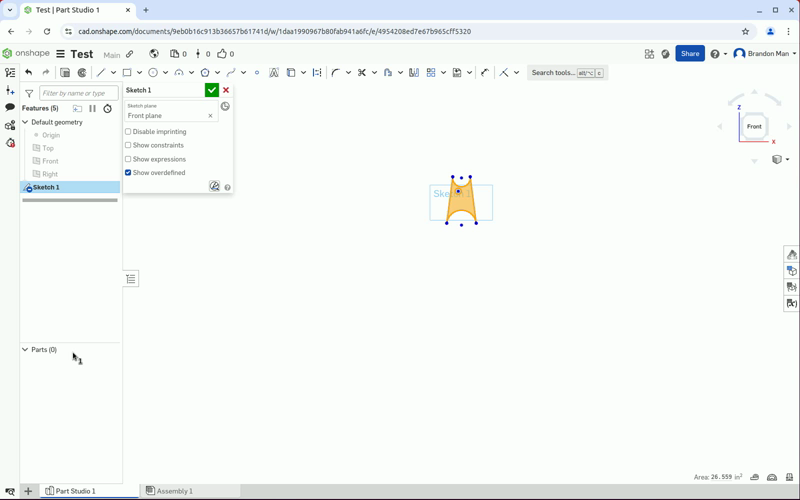
key(shift+y)
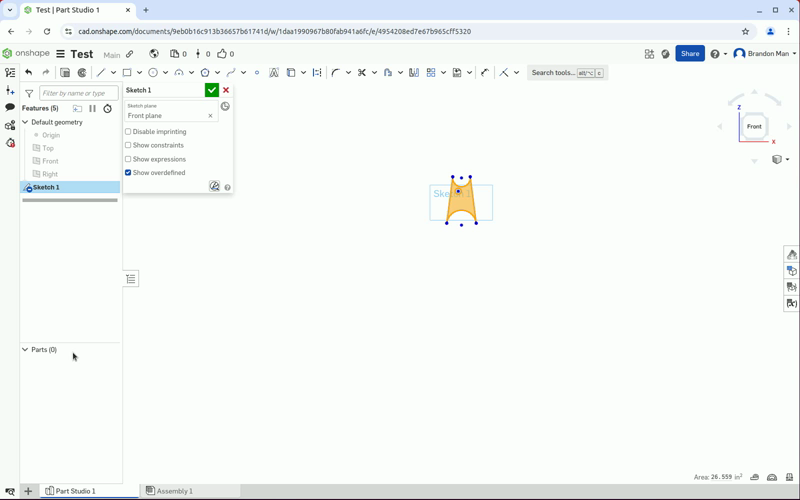
key(shift+e)
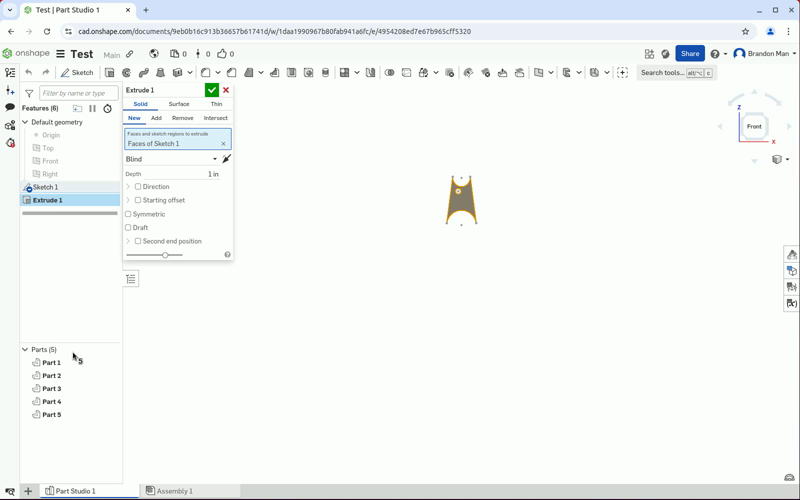
mouse_move(143, 106)
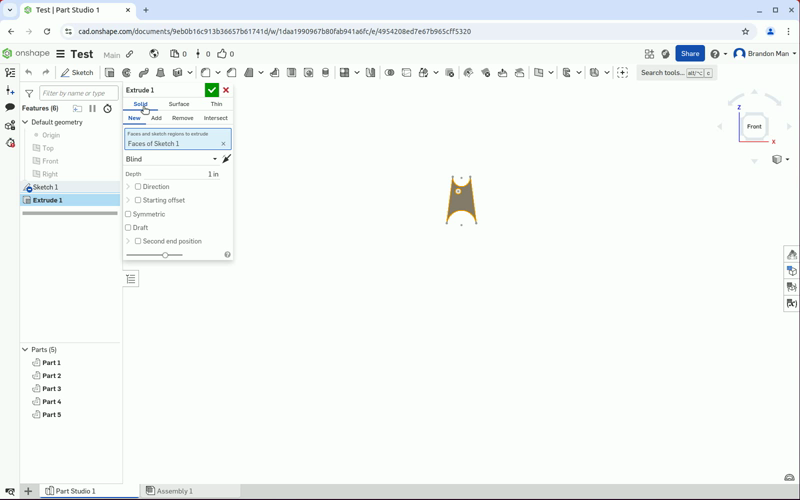
click(143, 106)
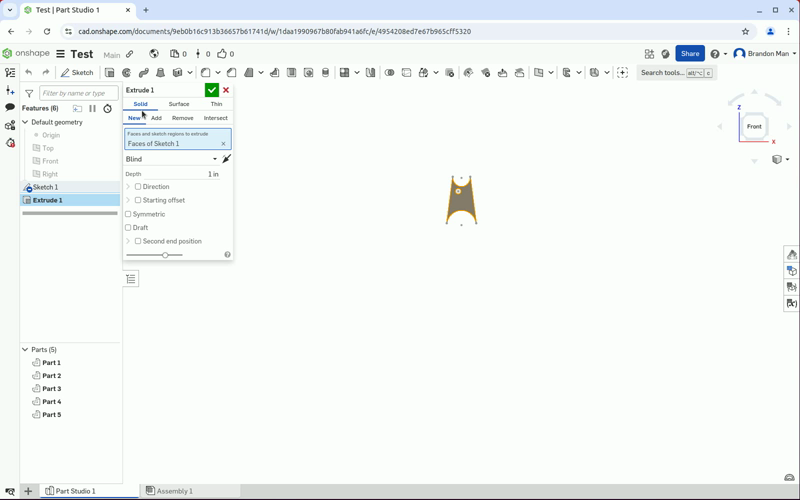
mouse_move(137, 120)
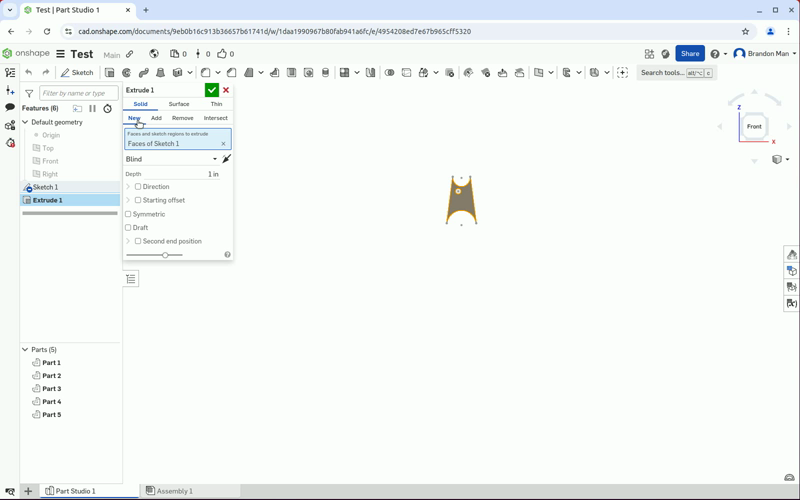
click(137, 120)
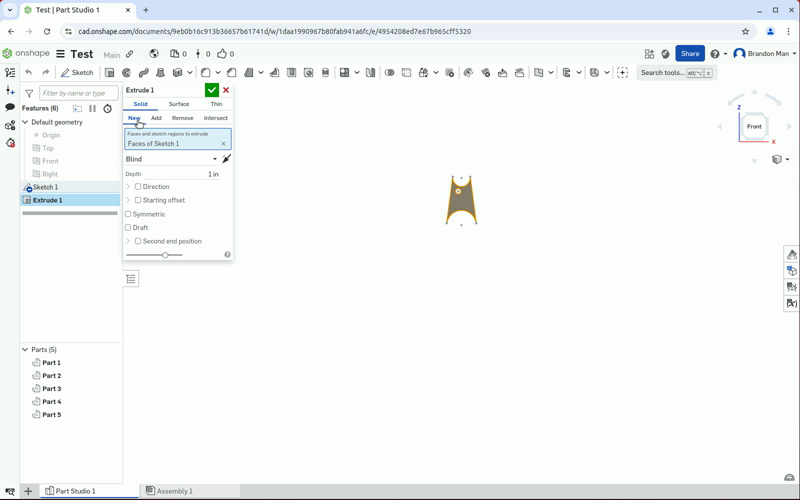
key(tab, 4)
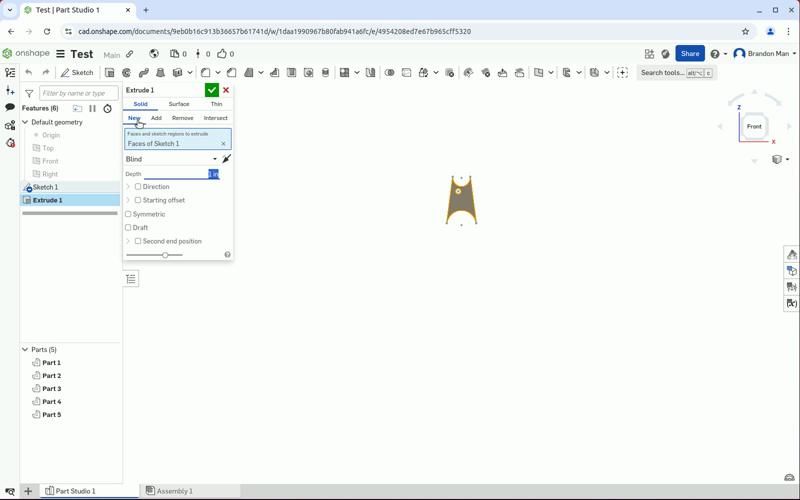
text(0.481)
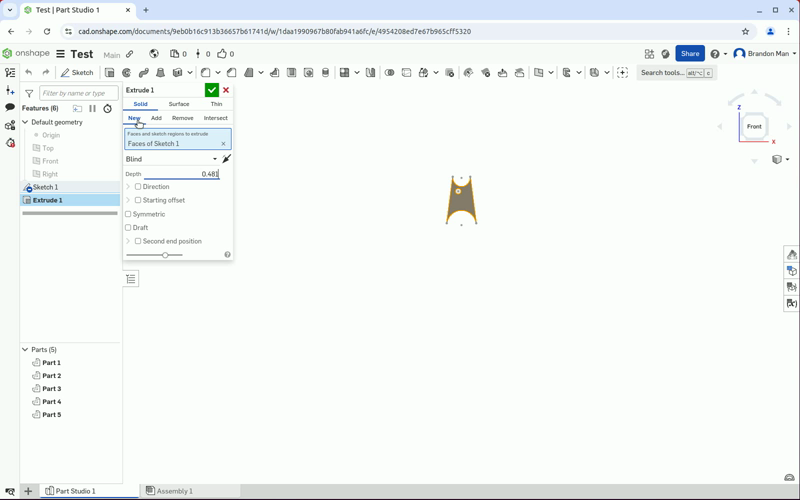
key(enter)
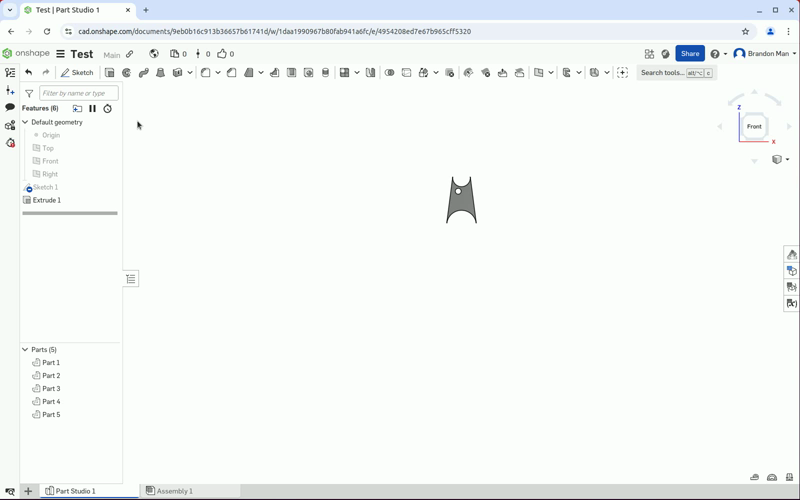
key(shift+h)
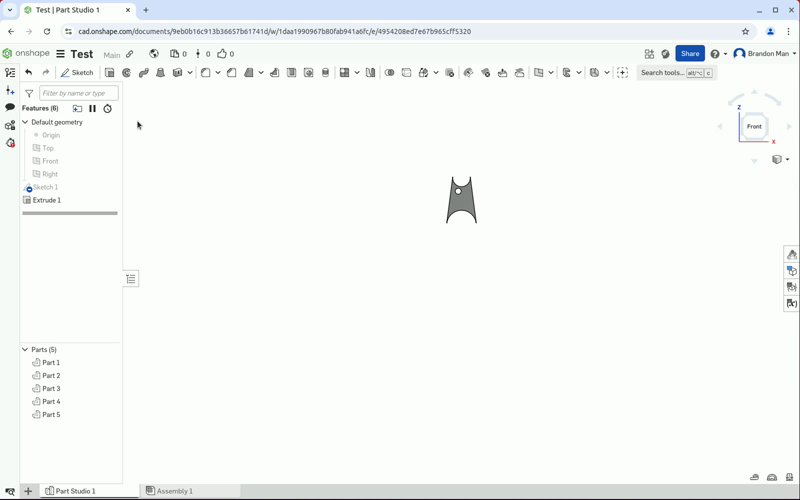
key(shift+h)
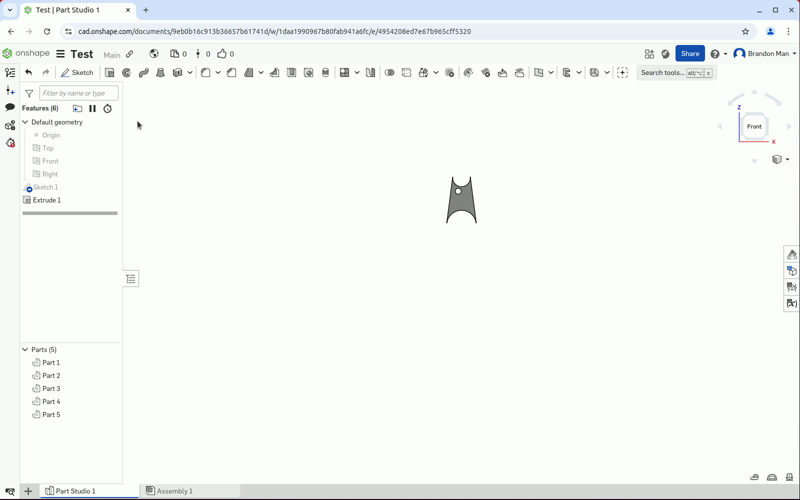
mouse_move(73, 189)
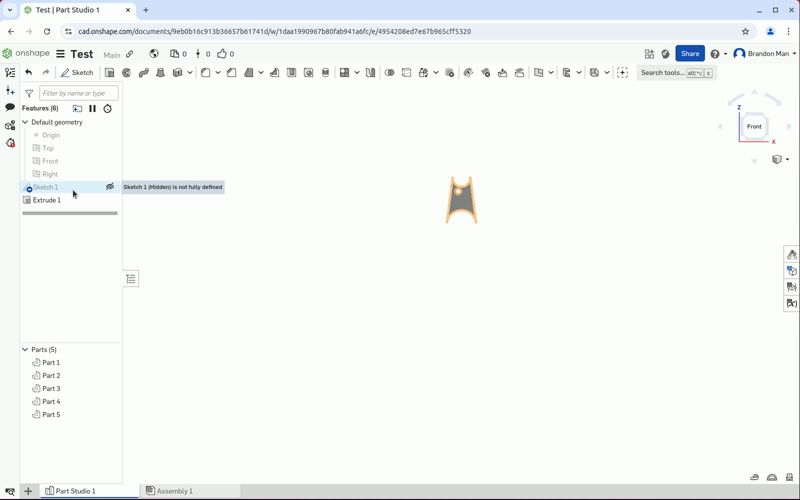
click(73, 189)
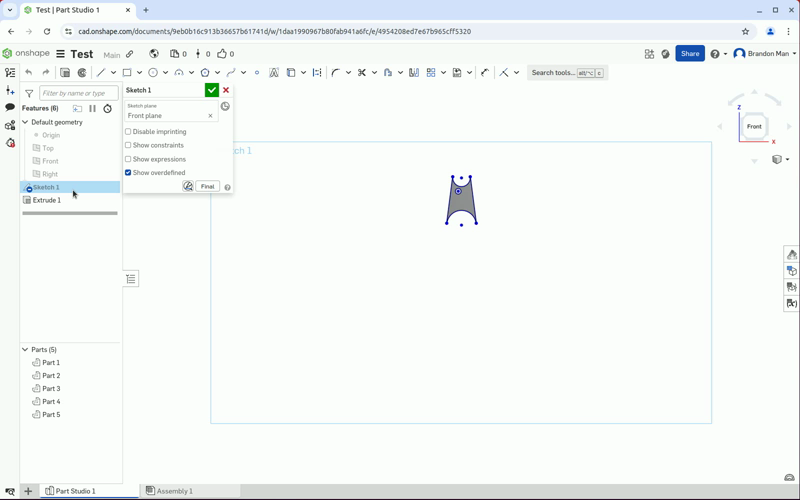
mouse_move(229, 92)
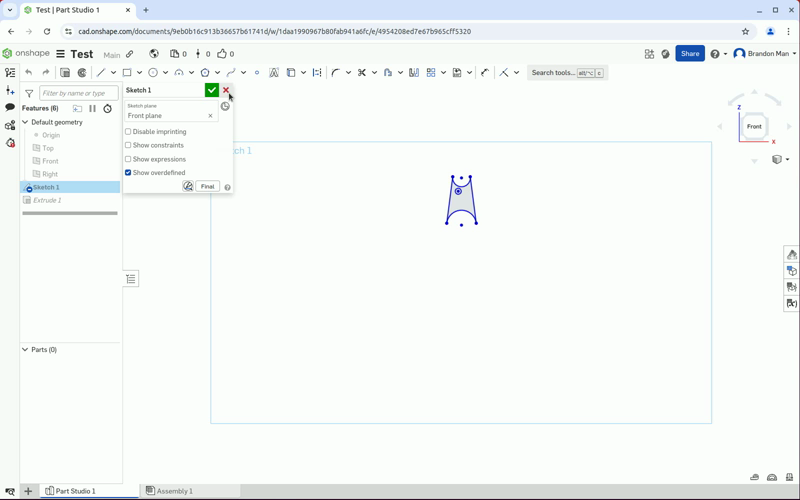
click(229, 92)
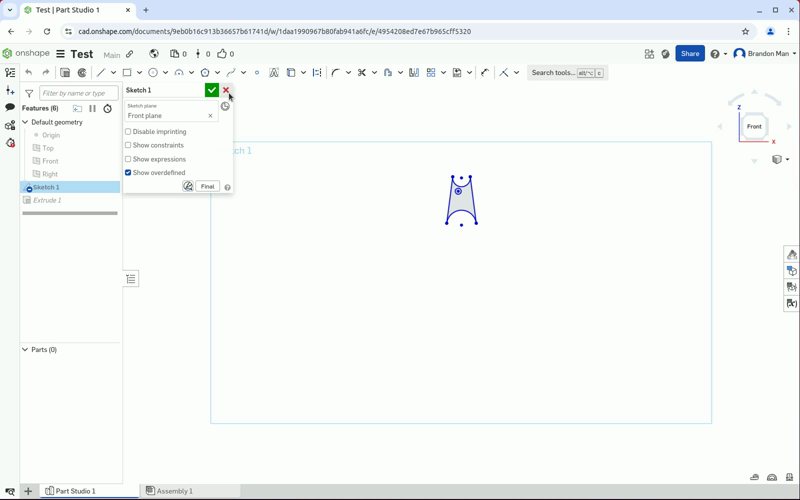
key(shift+s)
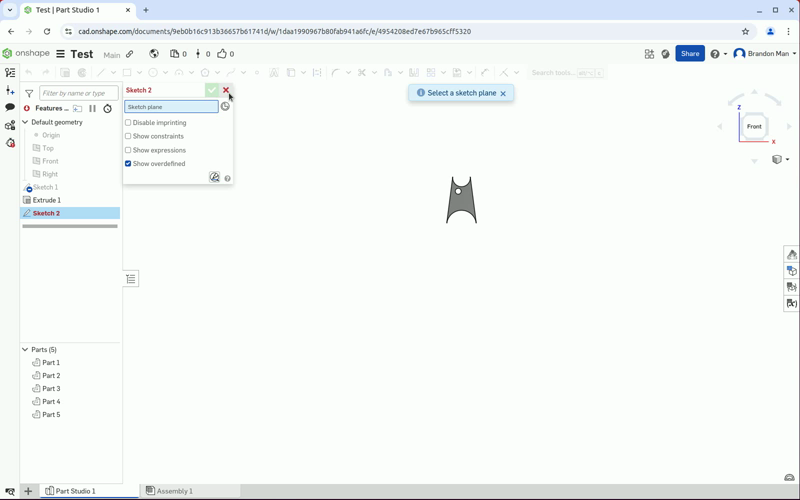
mouse_move(73, 163)
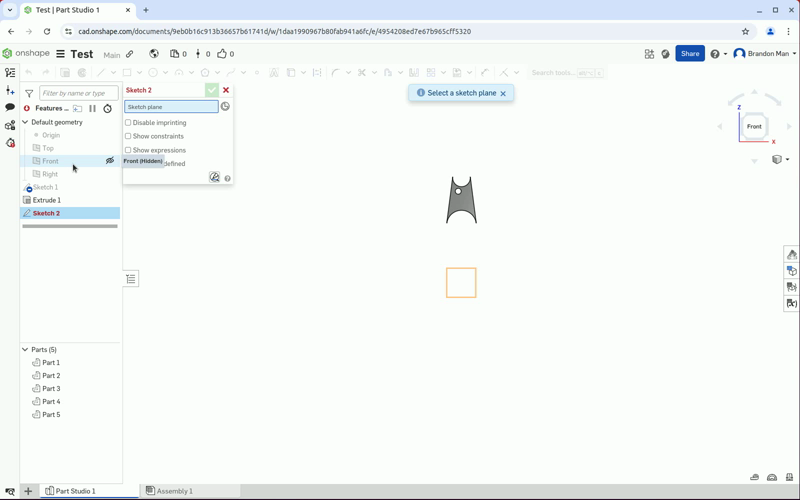
click(73, 163)
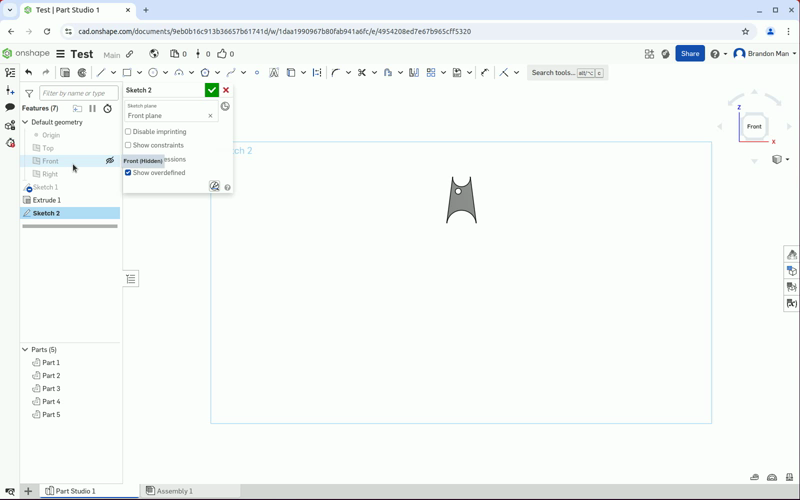
mouse_move(73, 352)
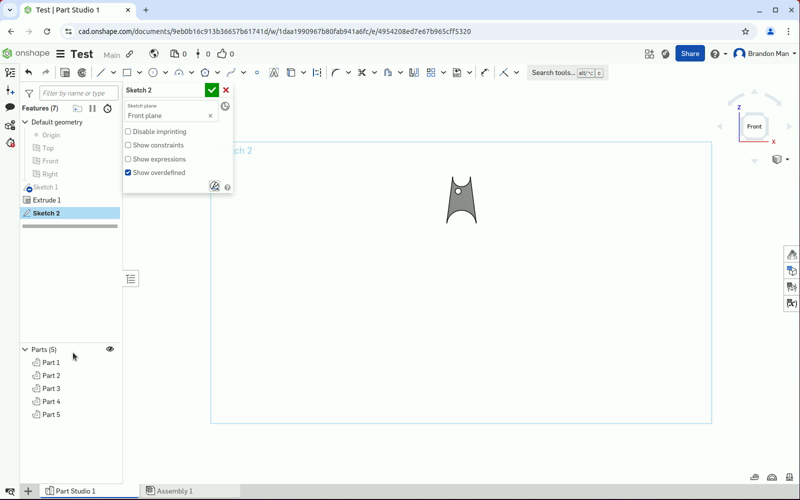
key(y)
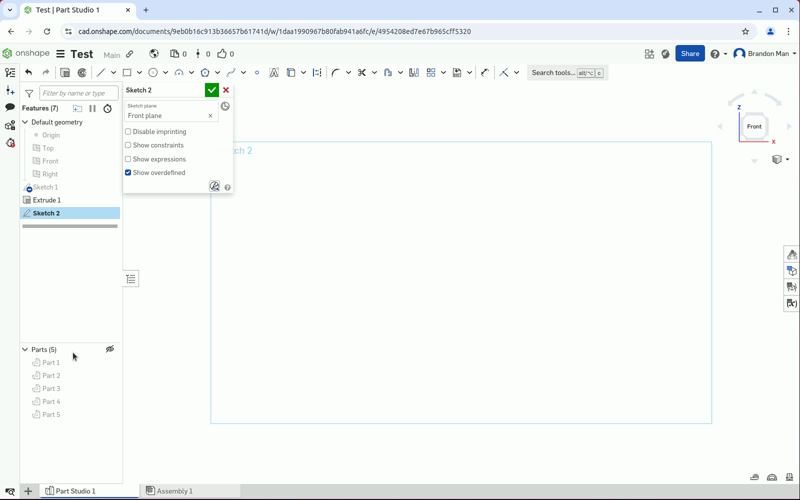
key(c)
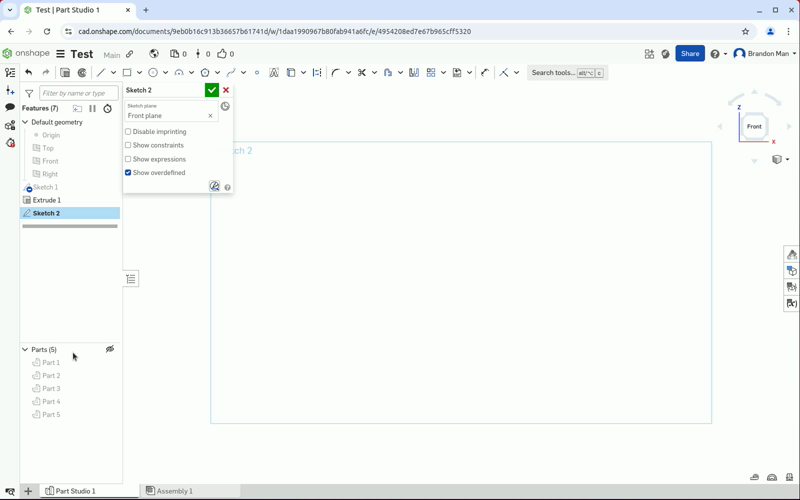
key_down(shift)
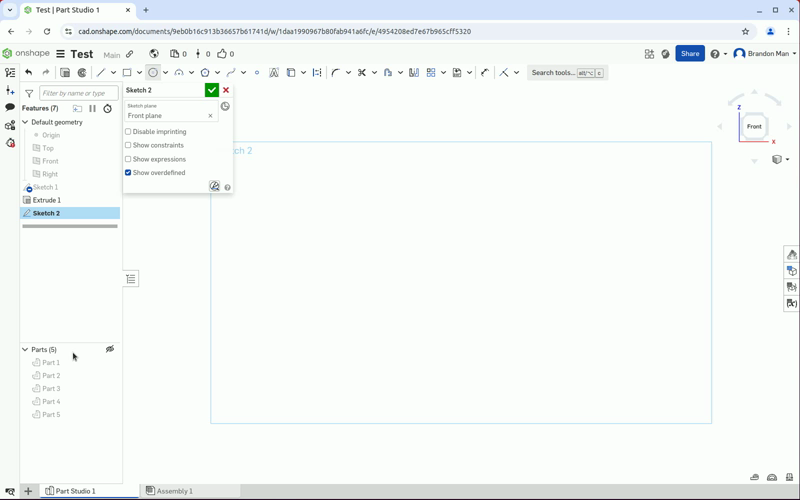
mouse_move(461, 225)
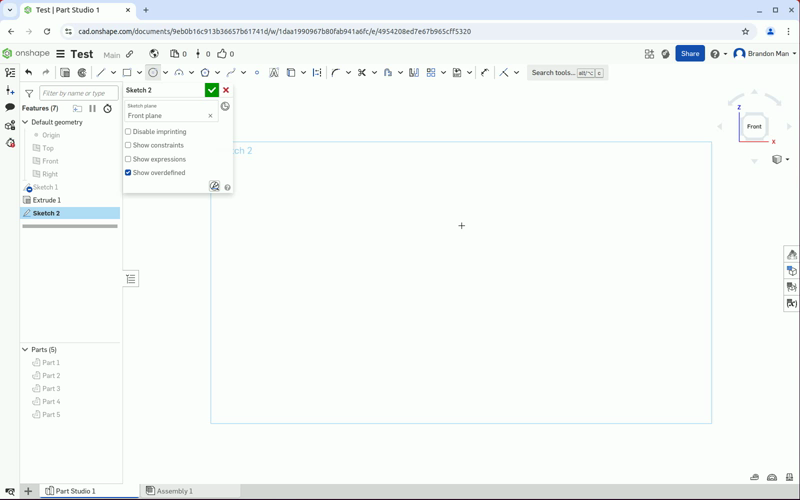
click(461, 225)
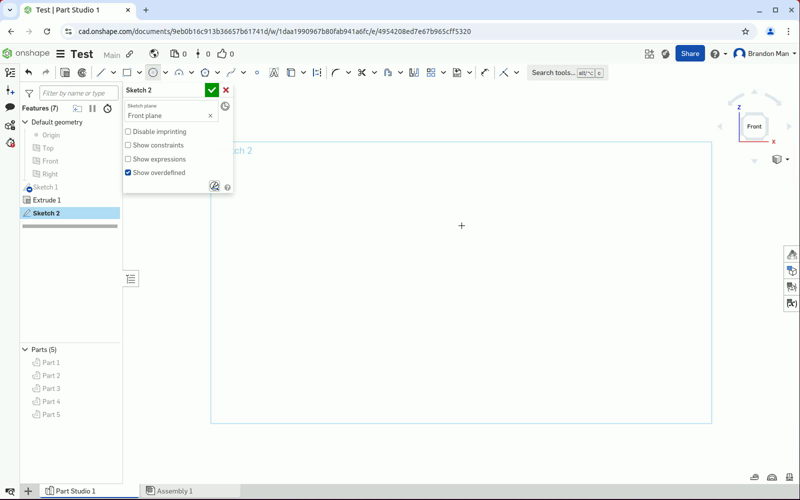
key_up(shift)
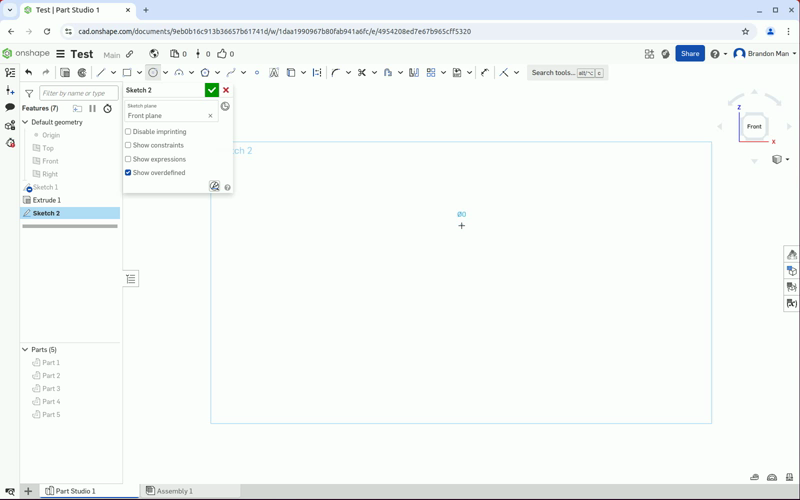
mouse_move(477, 225)
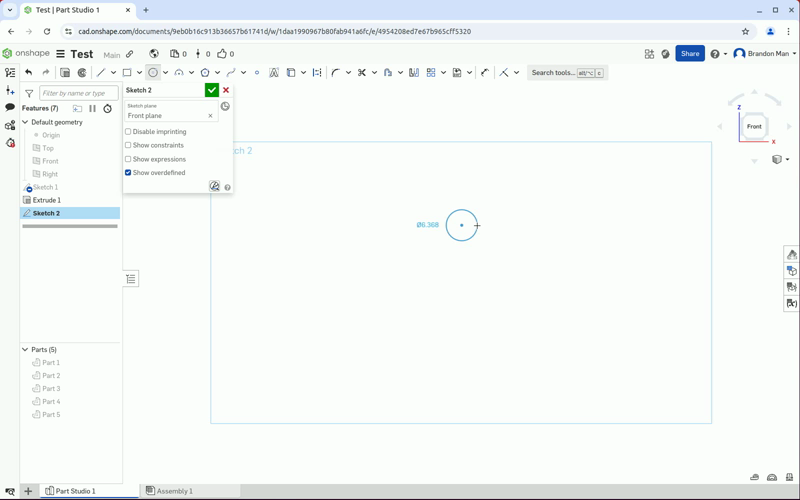
click(477, 225)
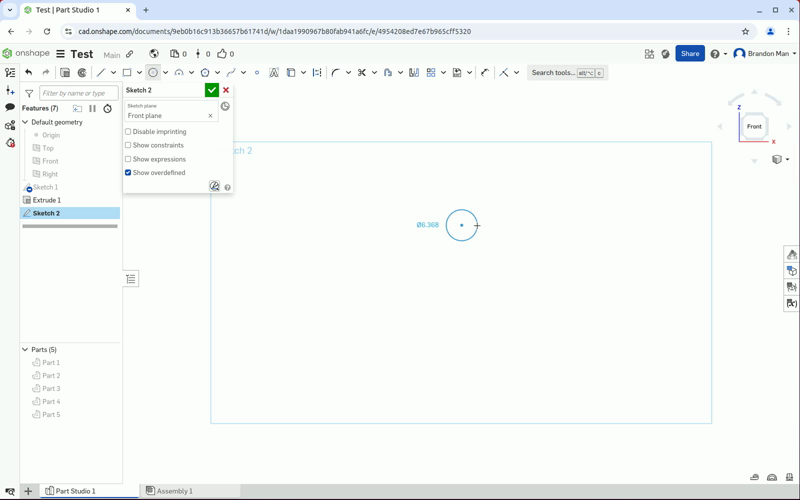
key(esc)
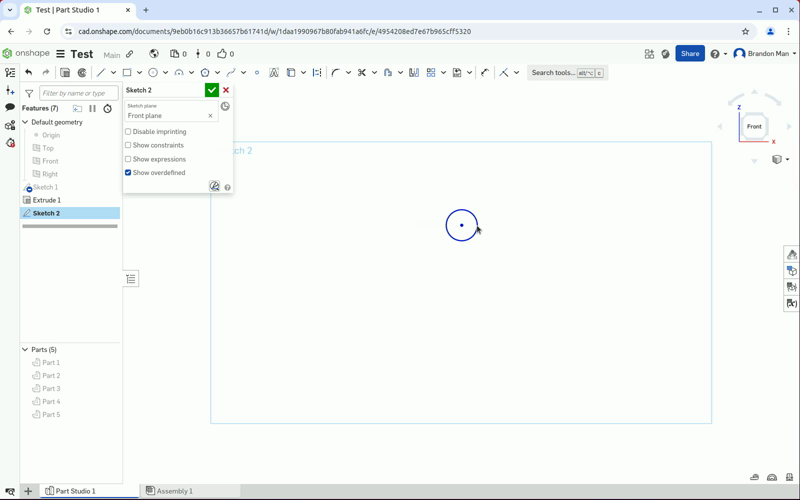
key(c)
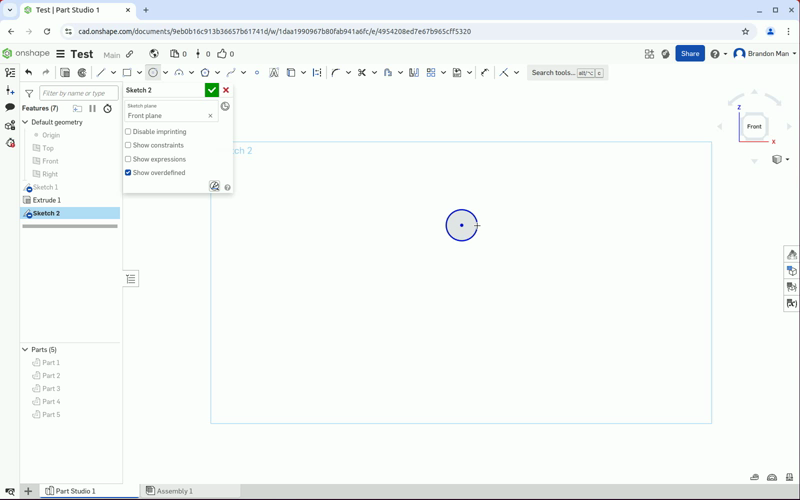
key_down(shift)
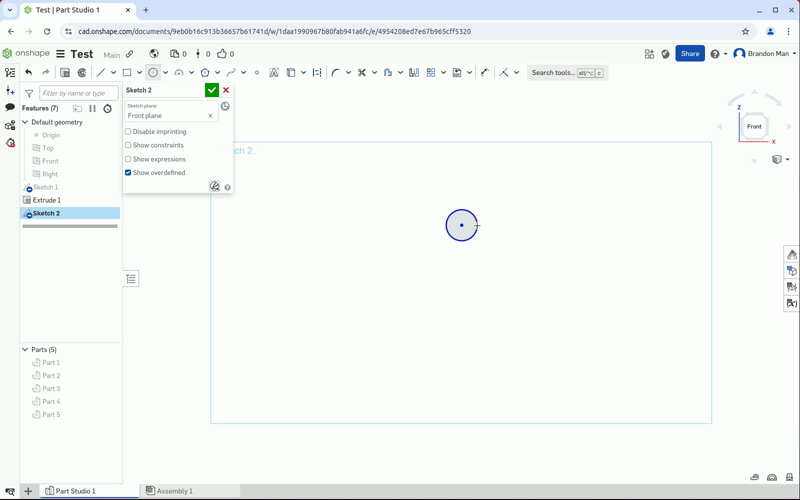
mouse_move(461, 225)
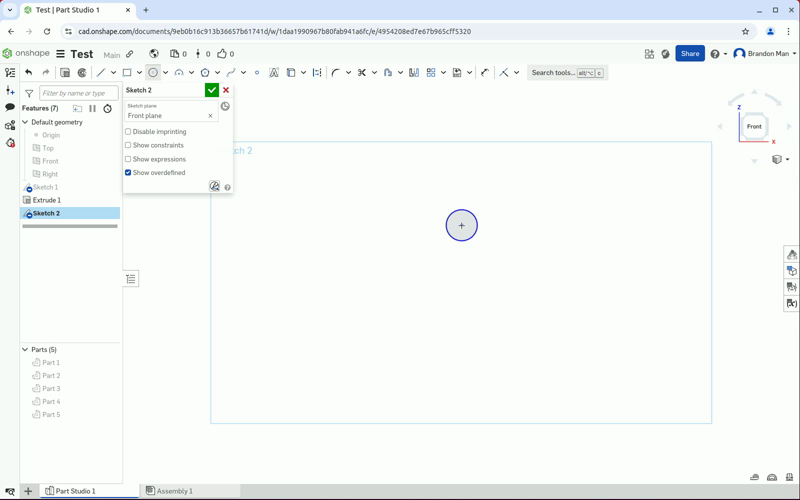
click(461, 225)
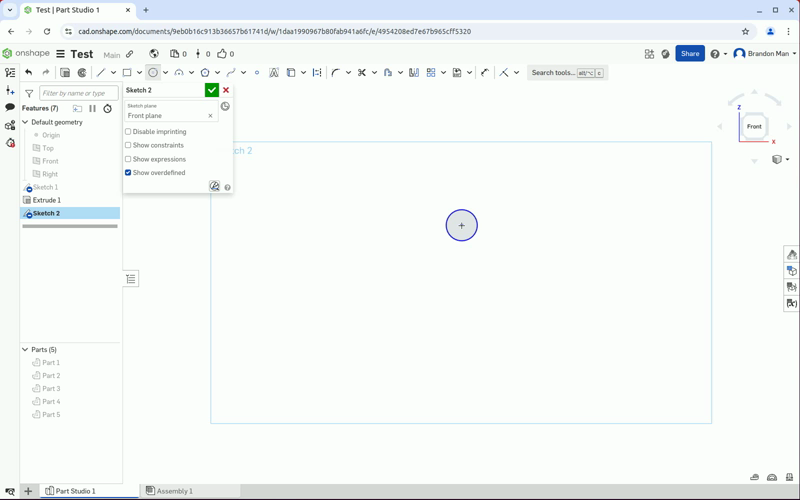
key_up(shift)
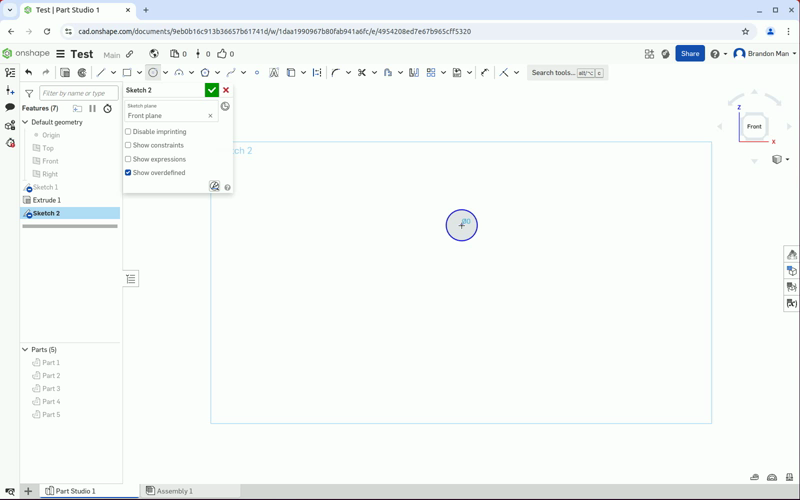
mouse_move(465, 225)
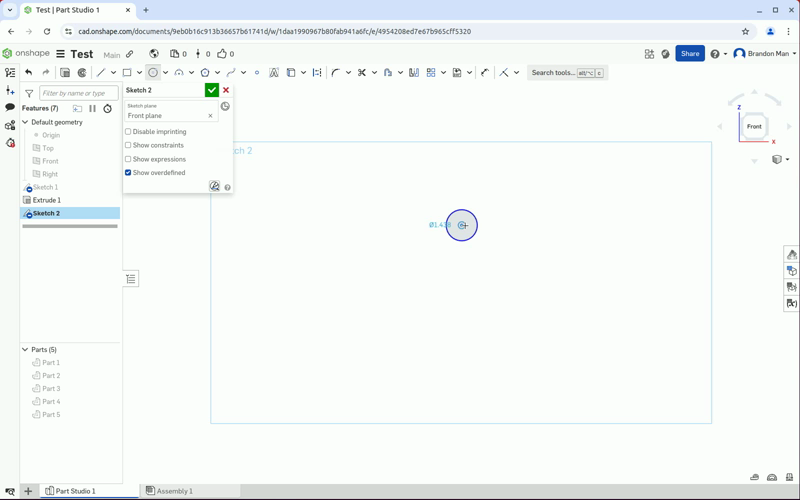
scroll(6)
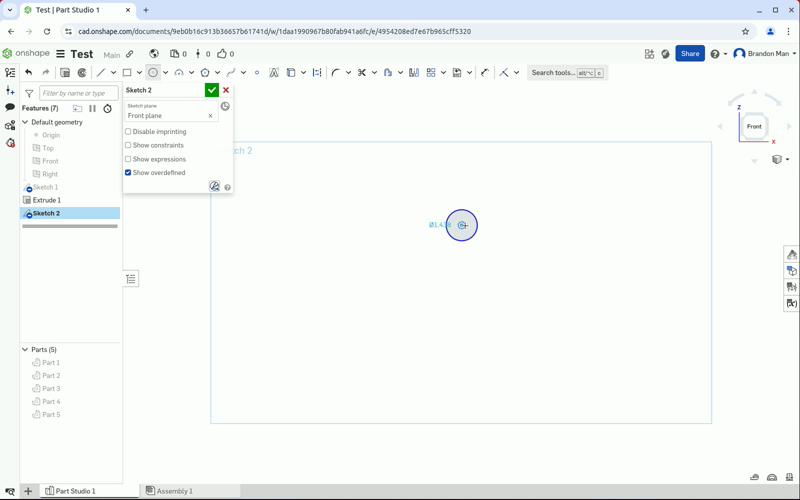
scroll(6)
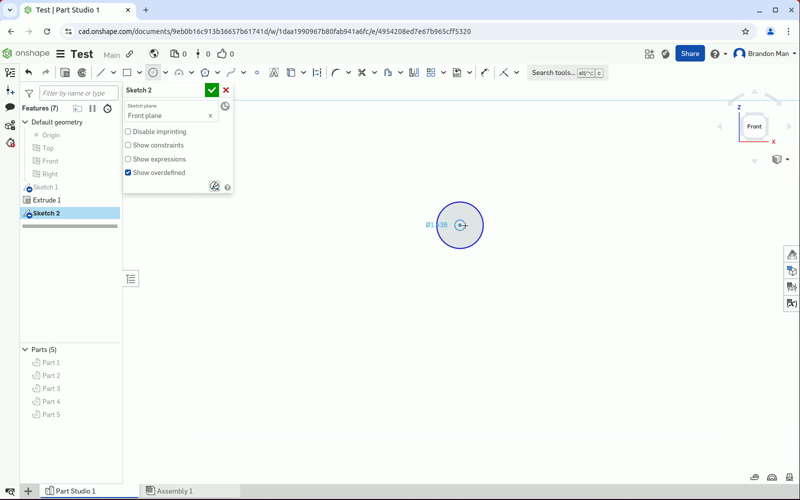
scroll(6)
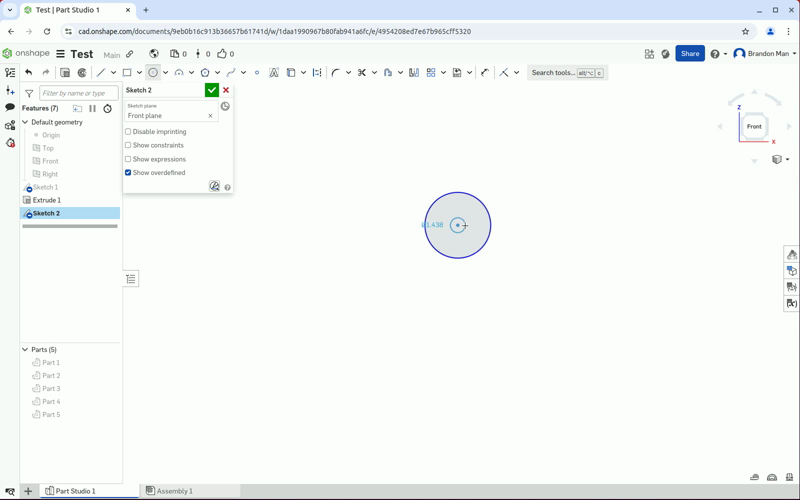
scroll(6)
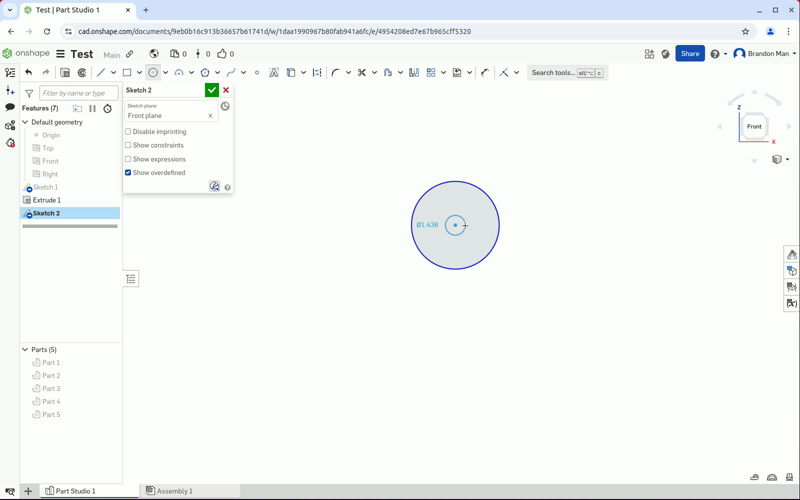
scroll(6)
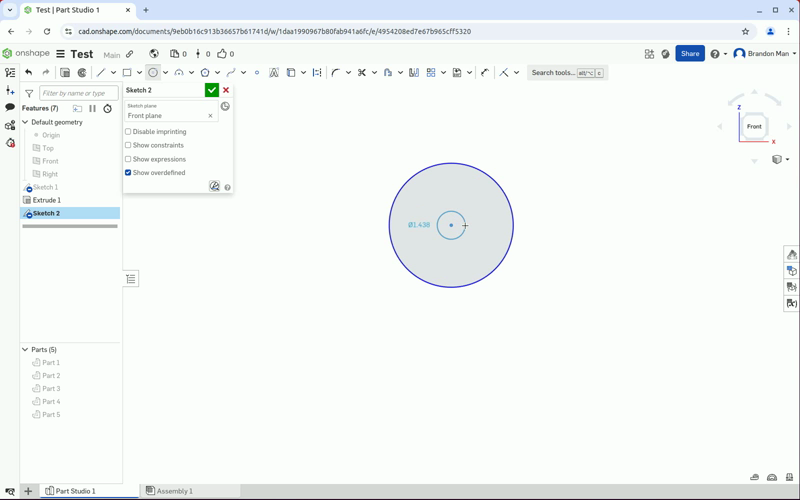
scroll(6)
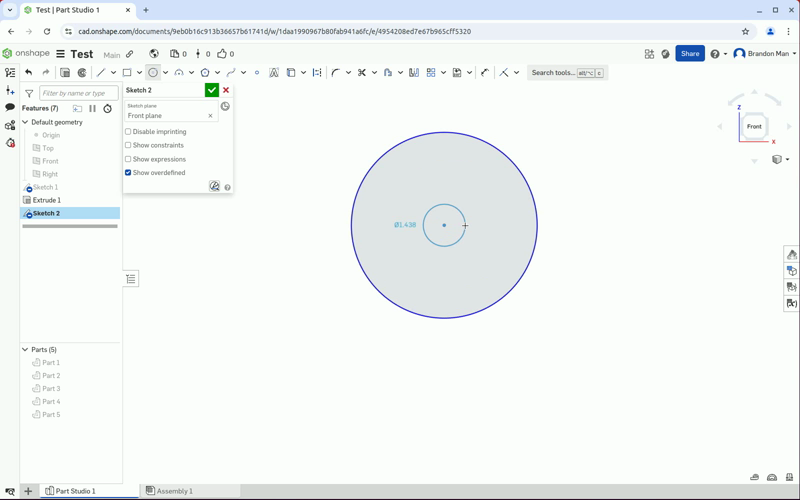
scroll(6)
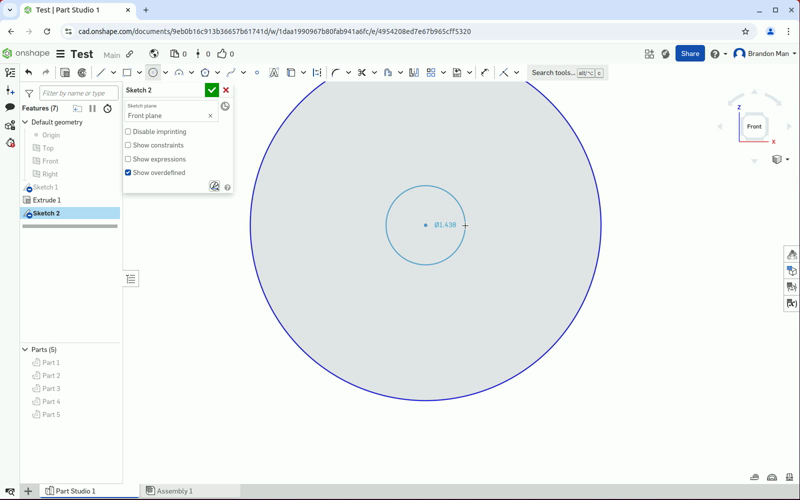
click(465, 225)
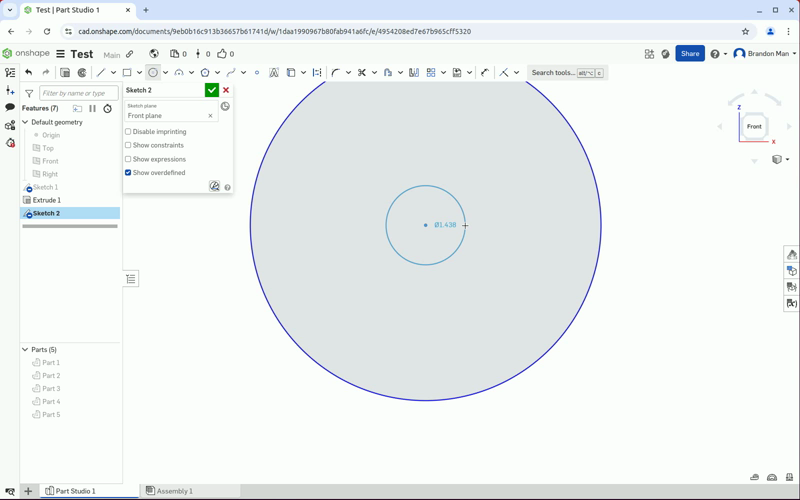
scroll(-6)
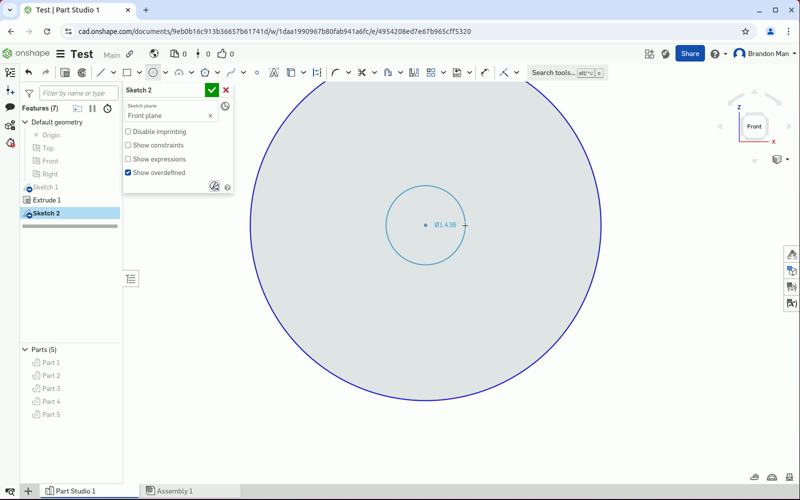
scroll(-6)
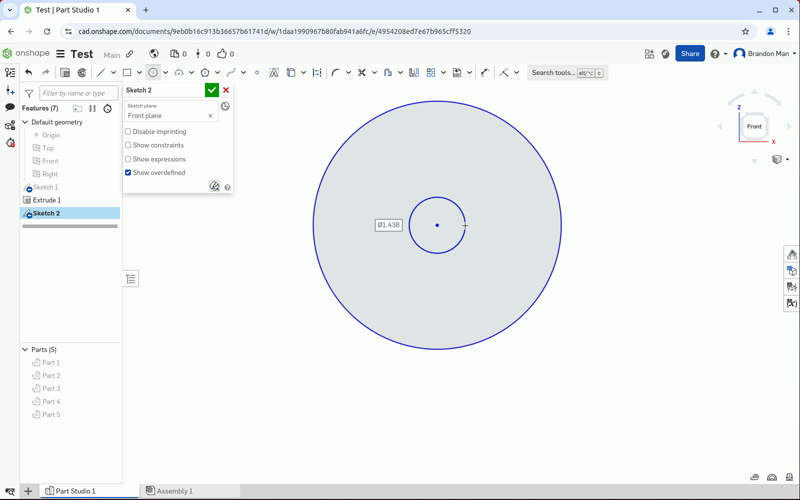
scroll(-6)
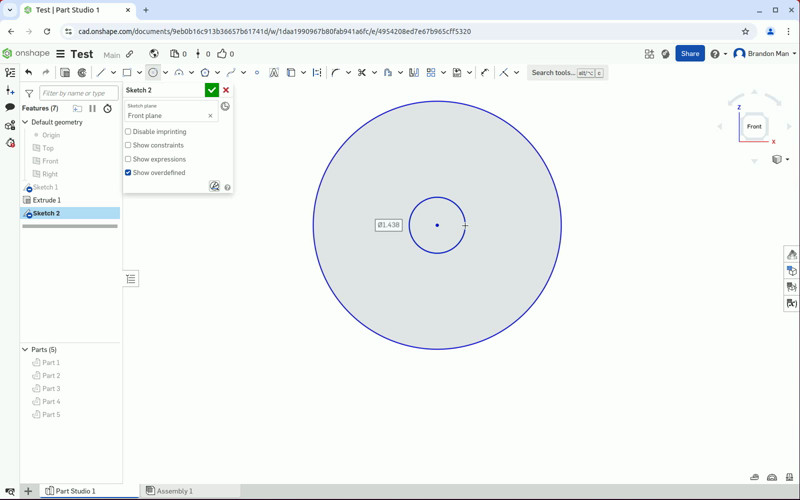
scroll(-6)
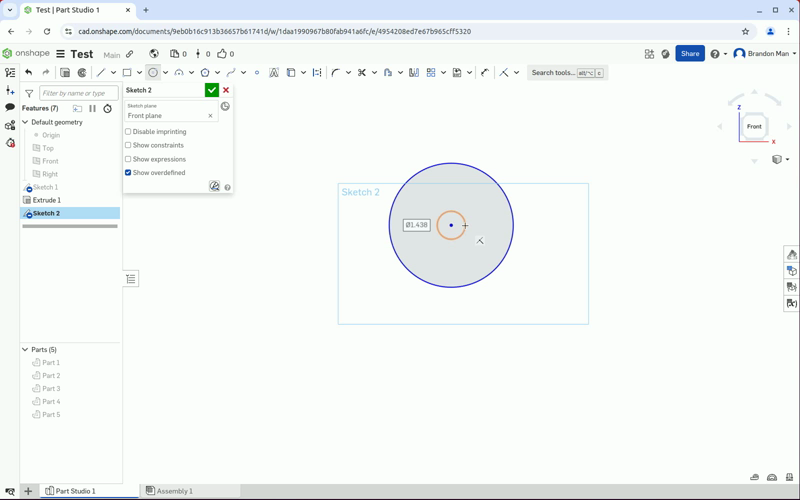
scroll(-6)
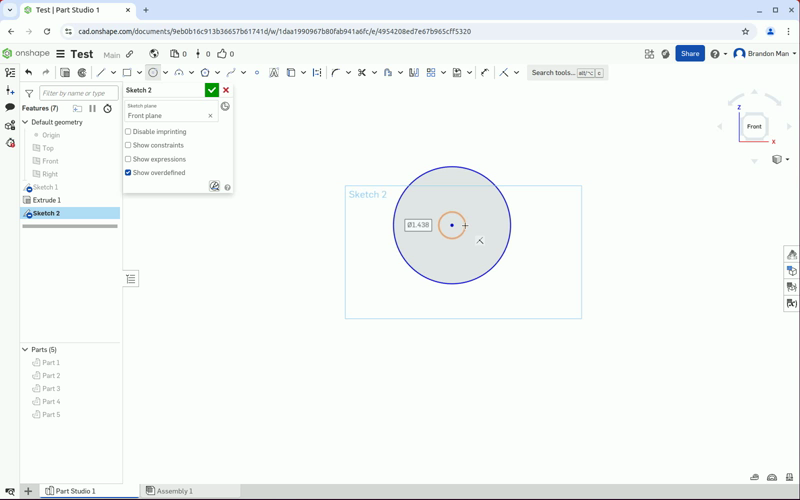
scroll(-6)
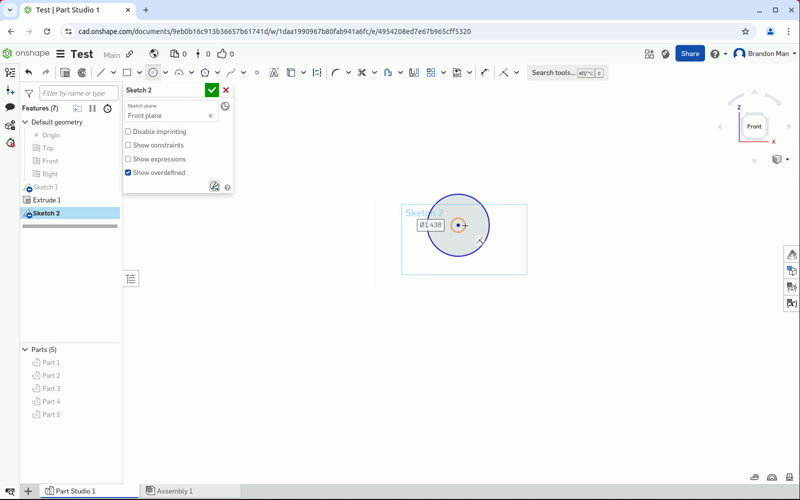
scroll(-6)
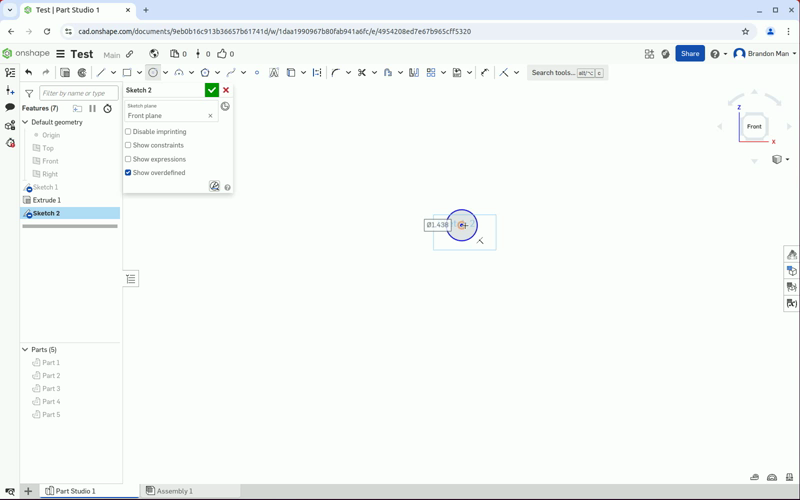
key(esc)
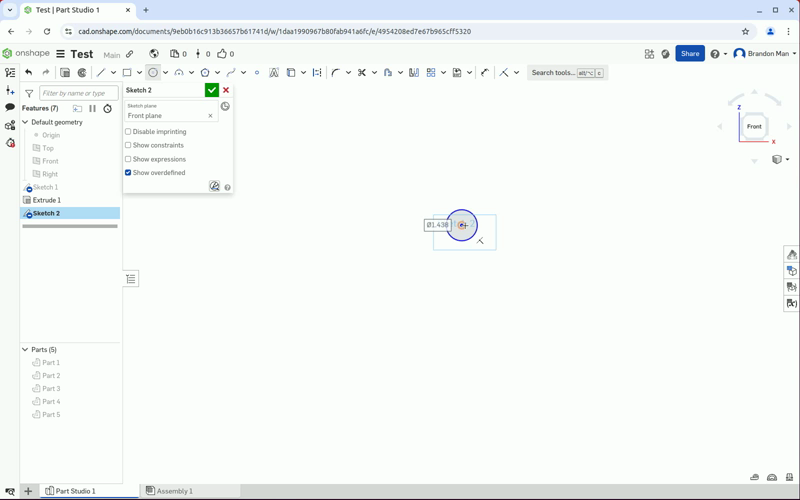
mouse_move(471, 218)
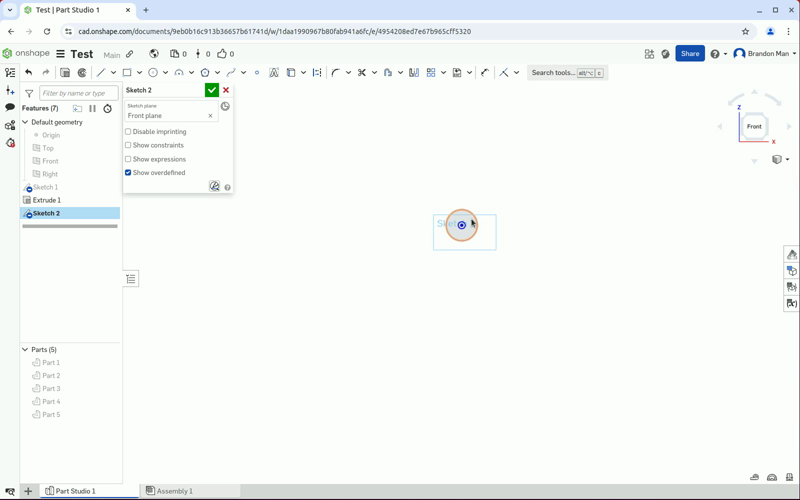
scroll(6)
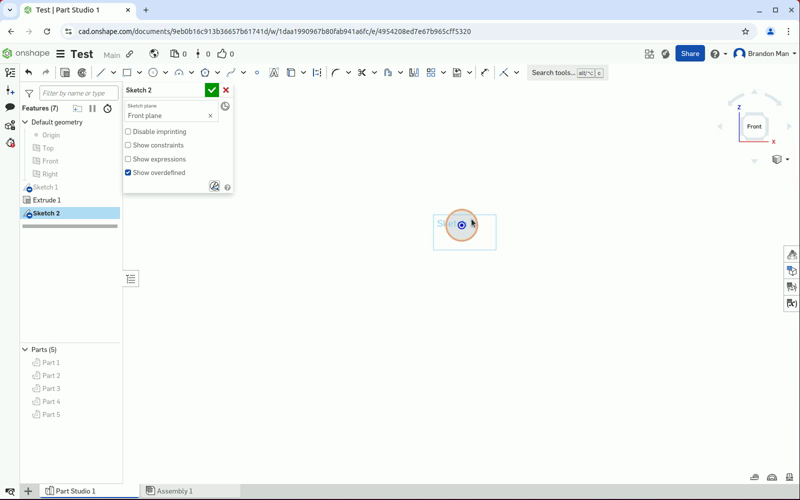
scroll(6)
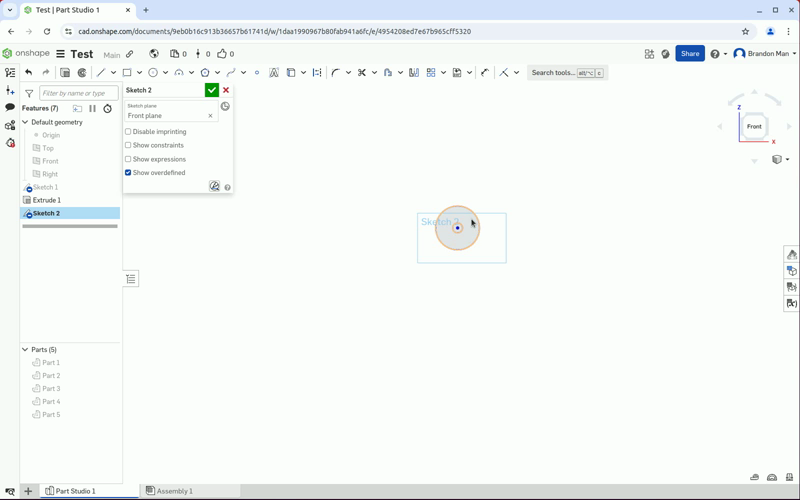
scroll(6)
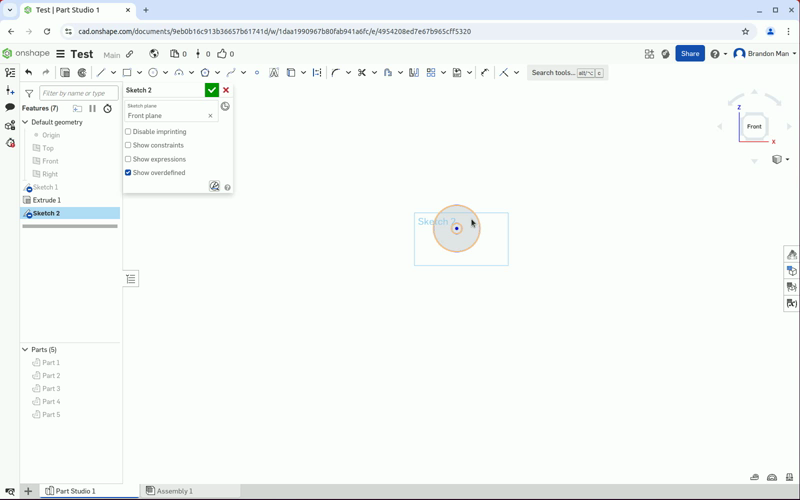
scroll(6)
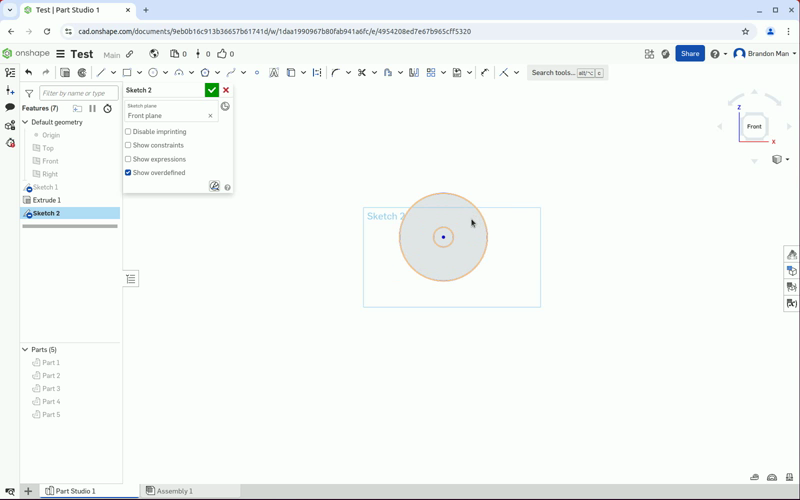
scroll(6)
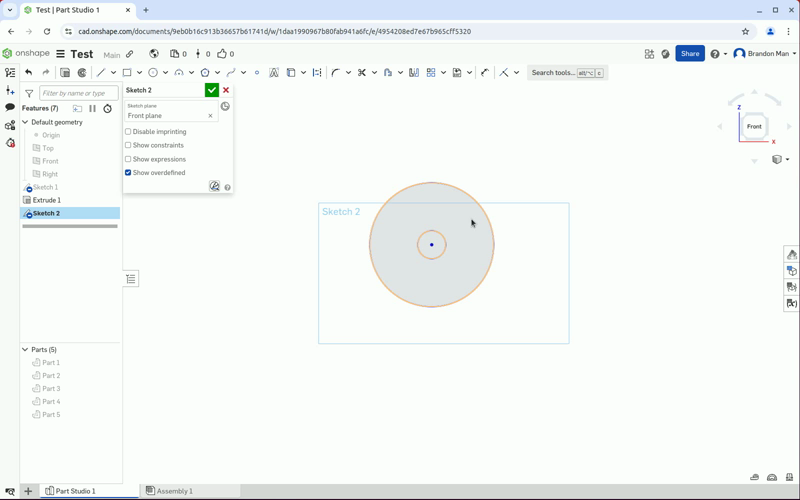
scroll(6)
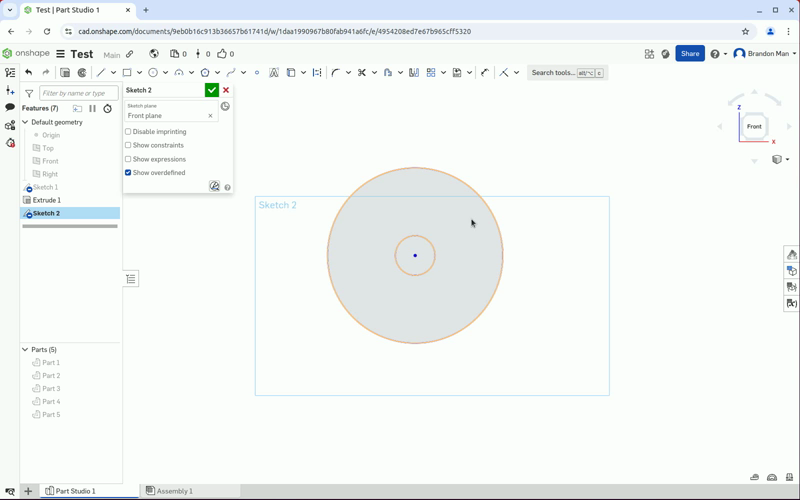
scroll(6)
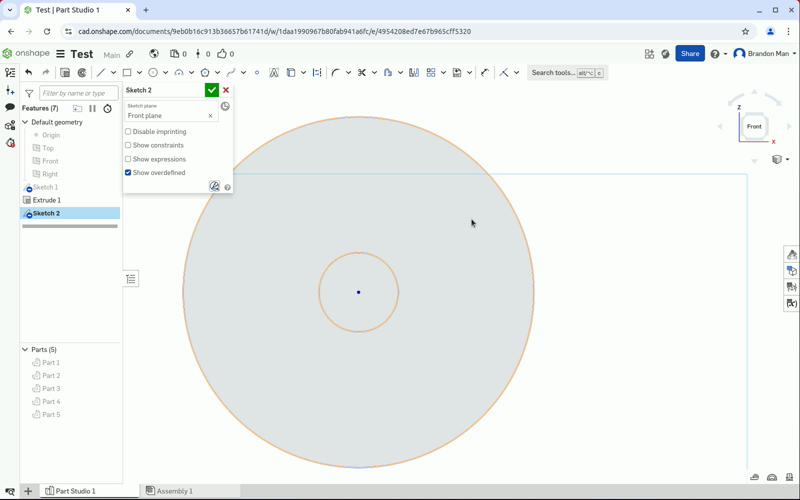
click(471, 218)
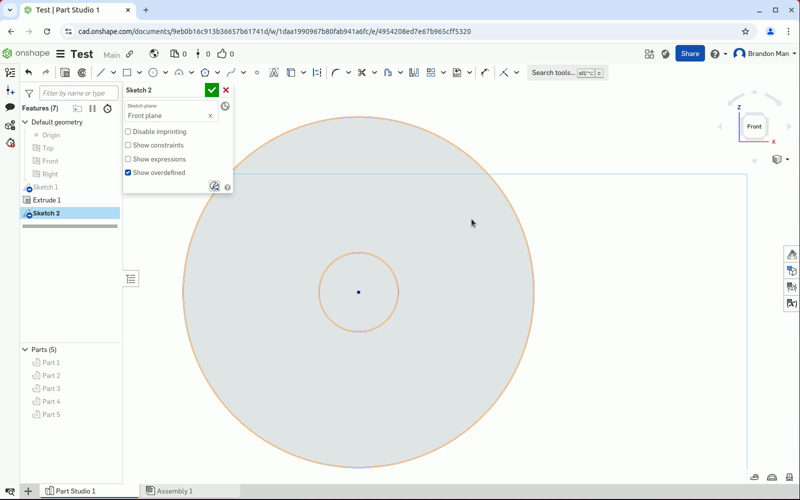
scroll(-6)
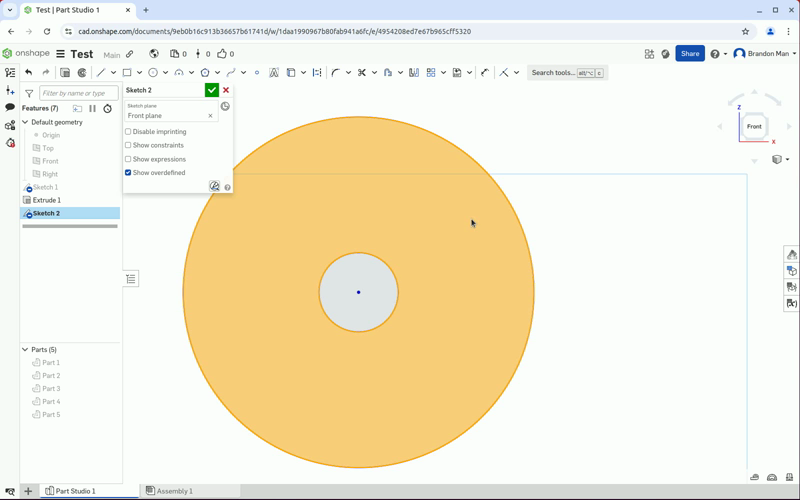
scroll(-6)
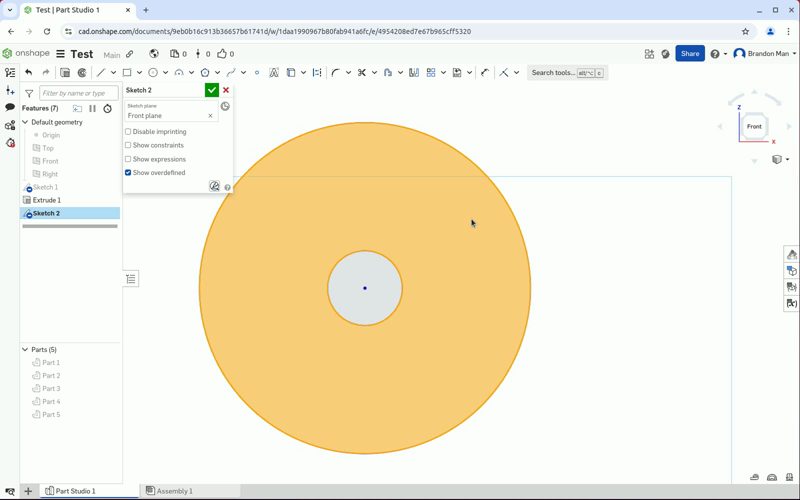
scroll(-6)
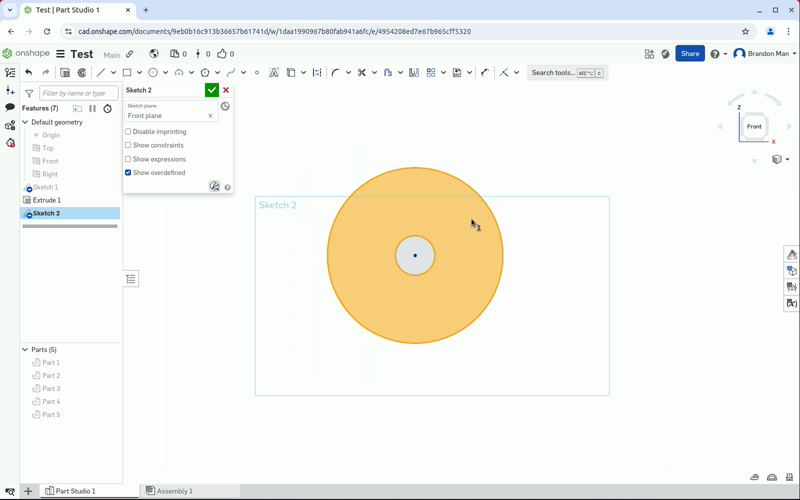
scroll(-6)
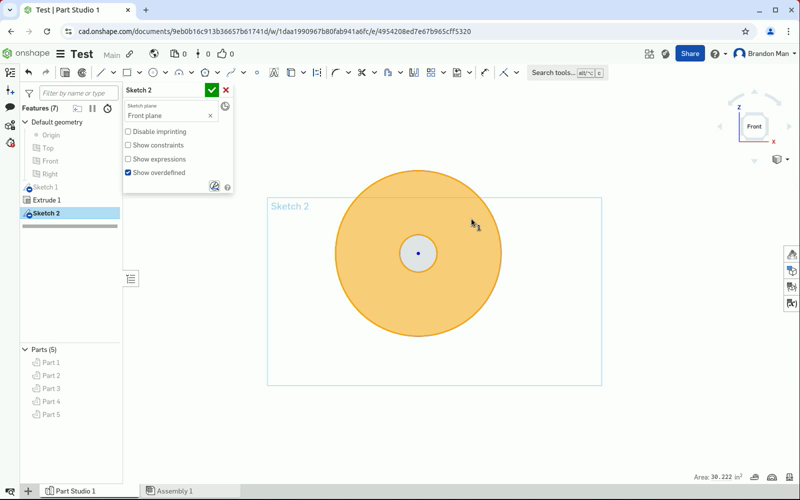
scroll(-6)
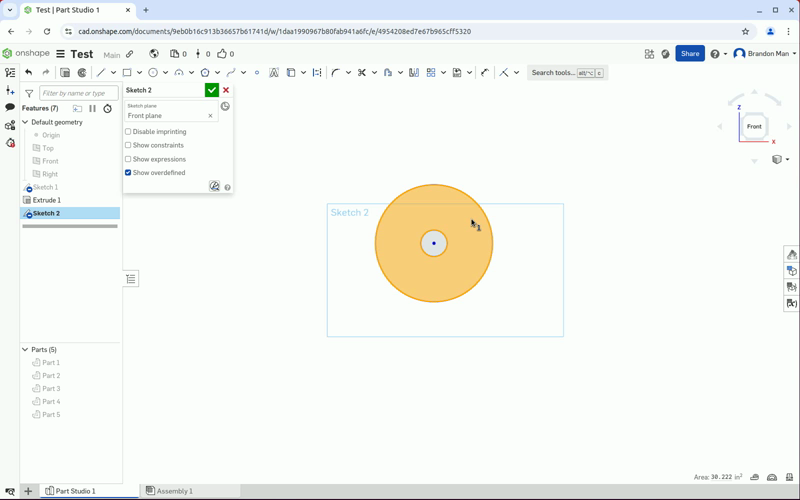
scroll(-6)
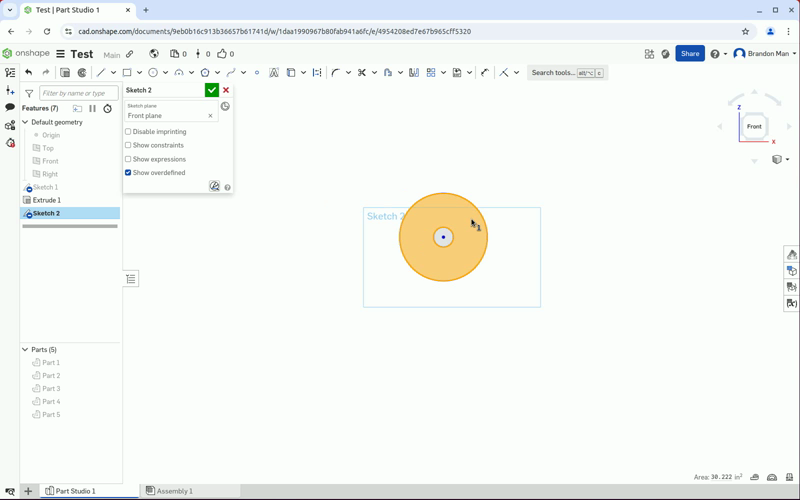
scroll(-6)
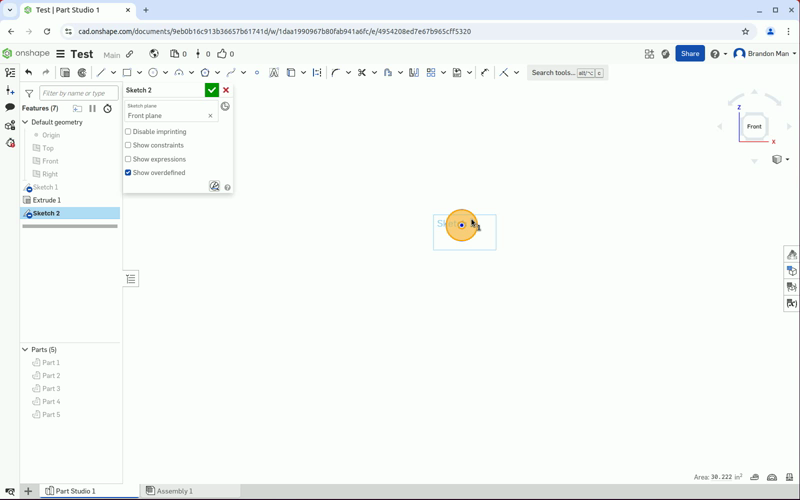
mouse_move(73, 352)
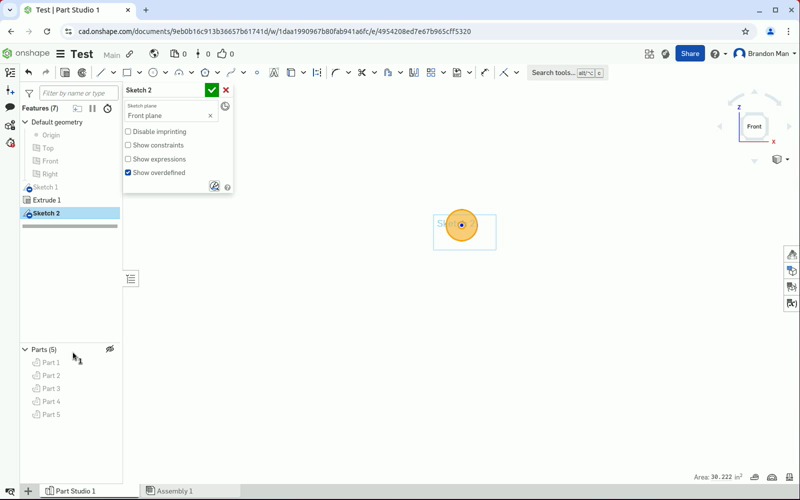
key(shift+y)
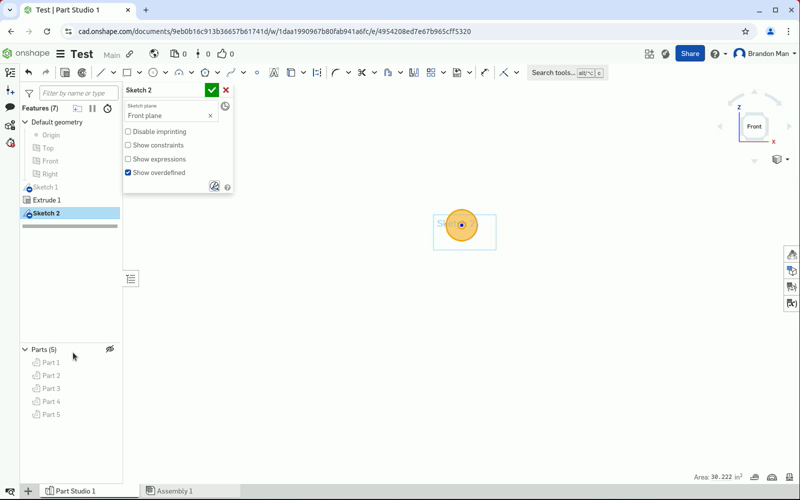
key(shift+e)
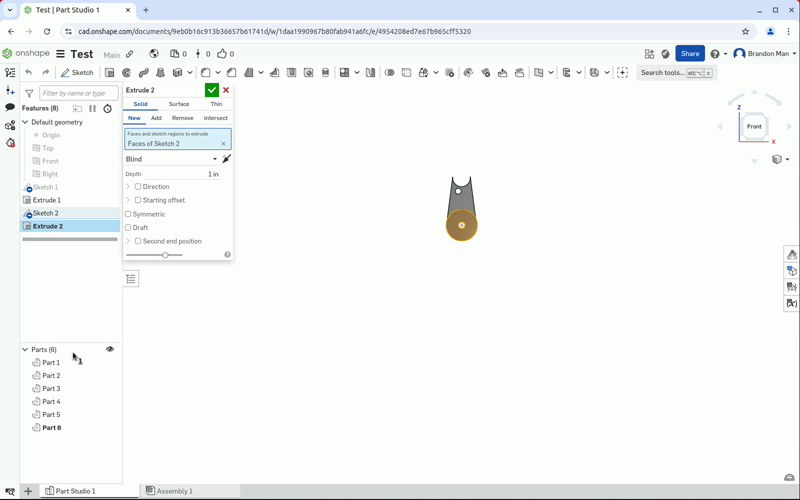
mouse_move(143, 106)
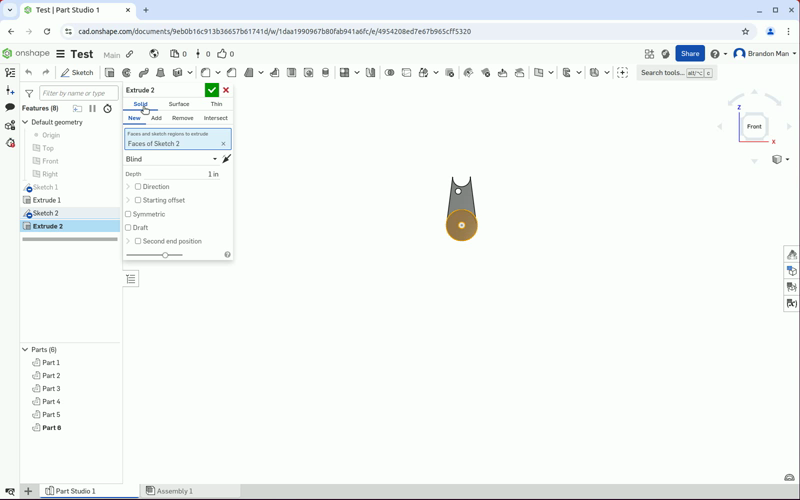
click(143, 106)
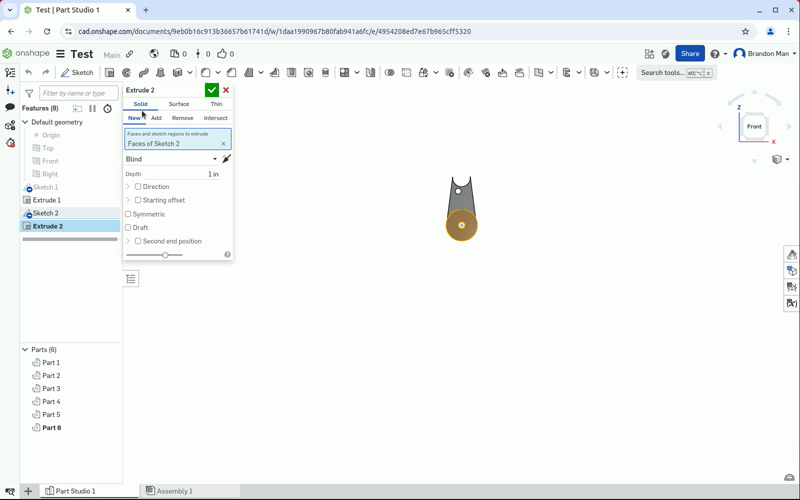
mouse_move(137, 120)
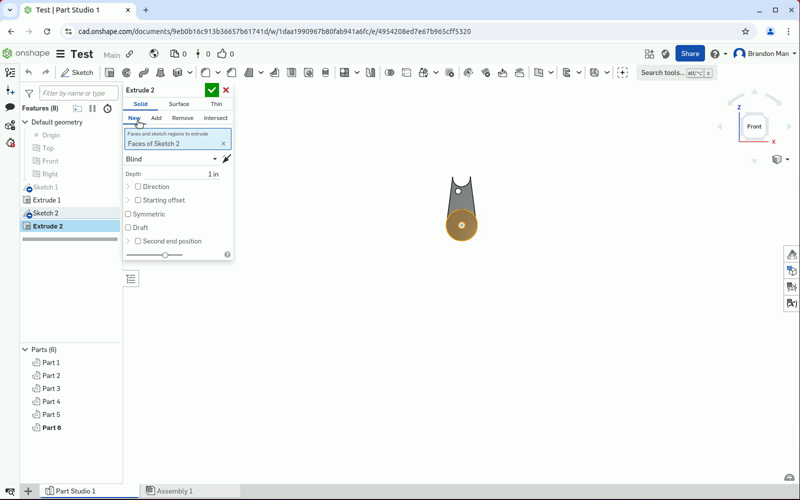
click(137, 120)
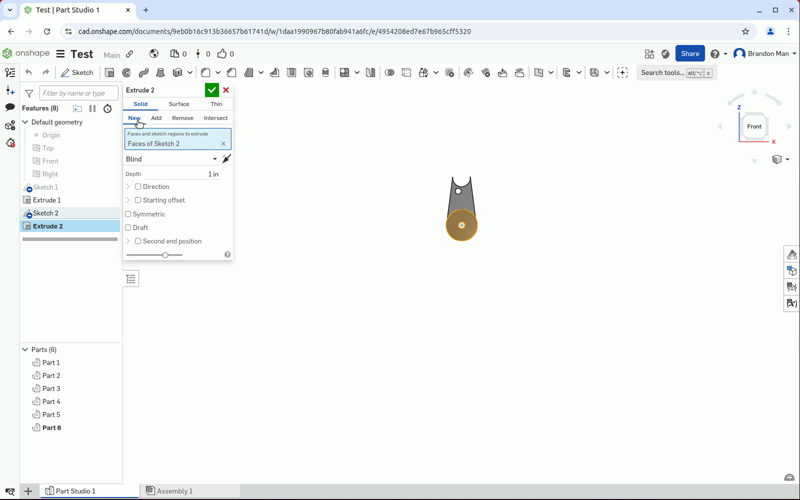
key(tab, 4)
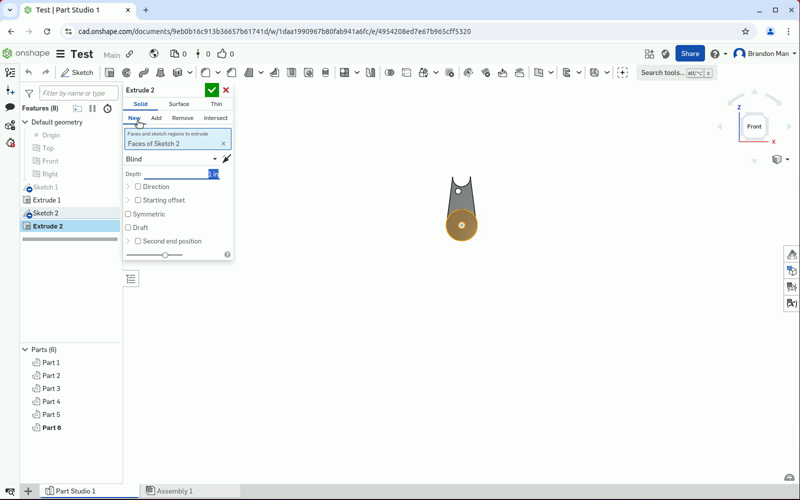
text(0.481)
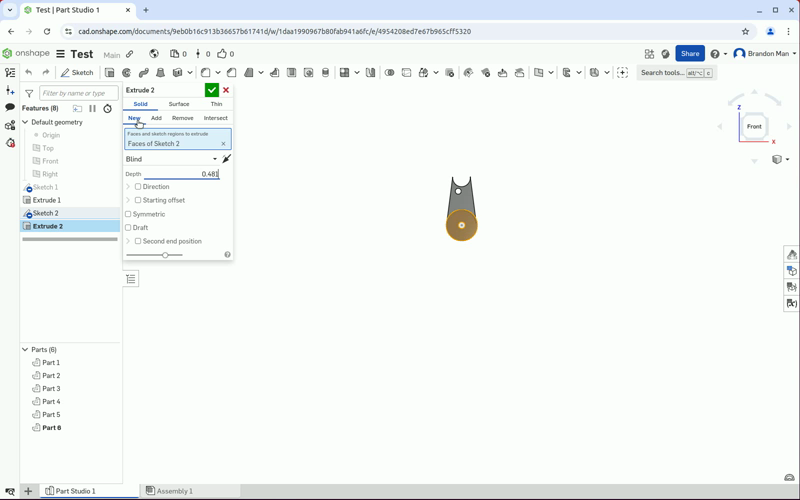
key(enter)
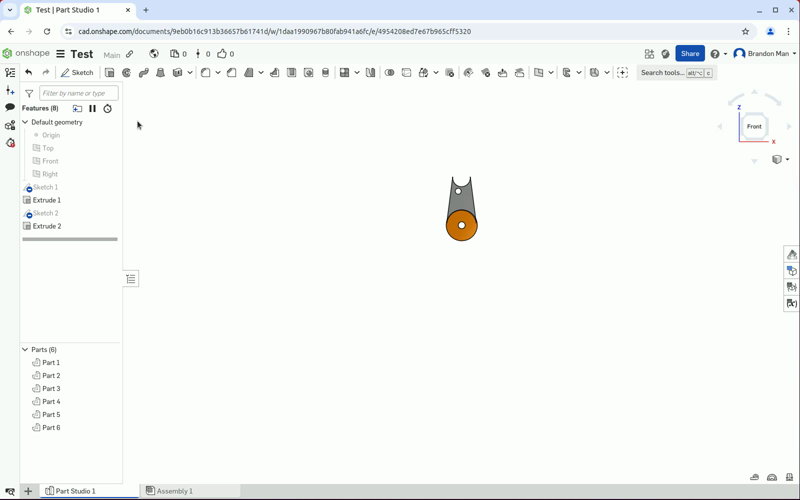
key(shift+h)
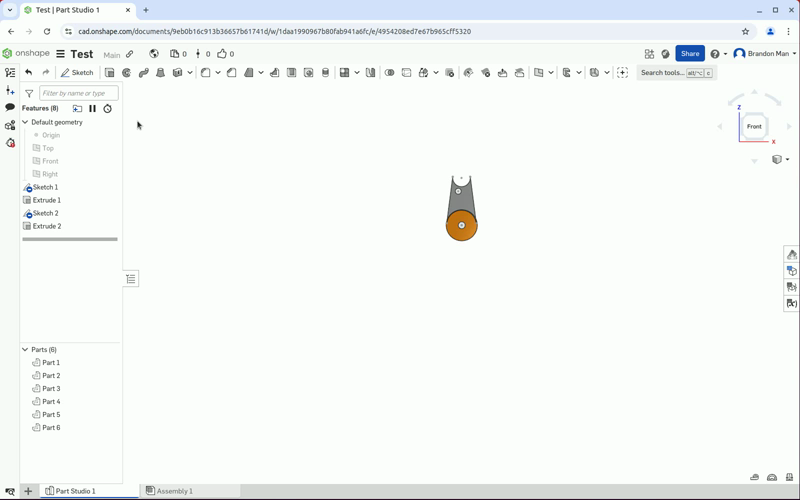
key(shift+h)
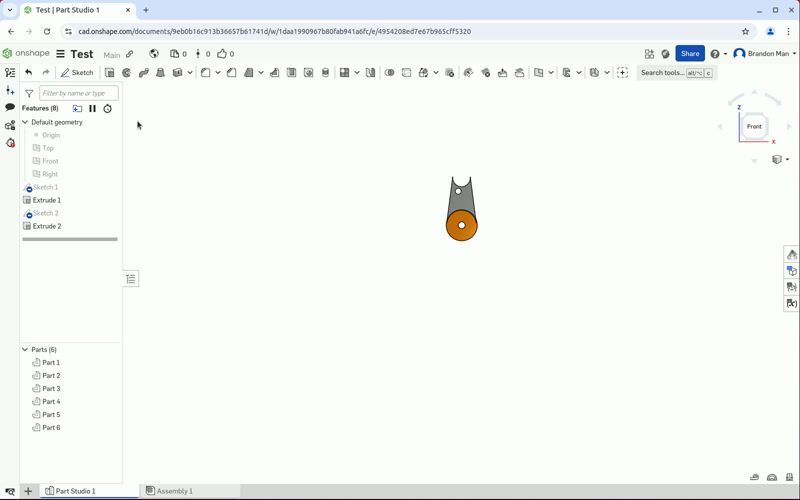
mouse_move(73, 189)
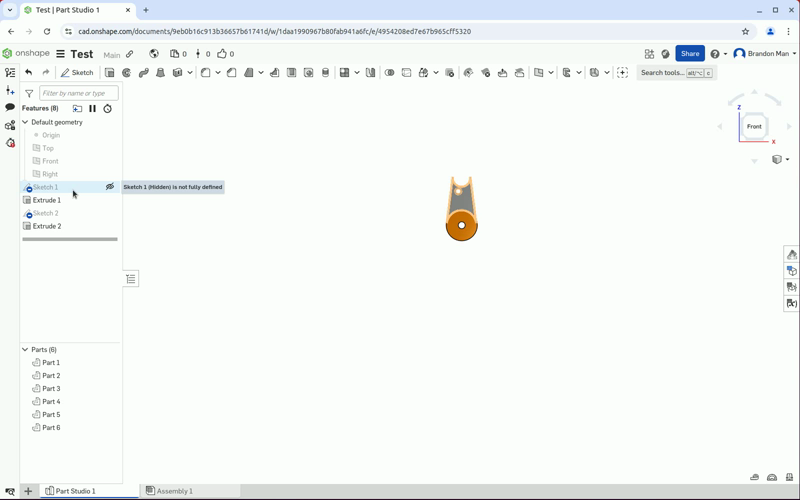
click(73, 189)
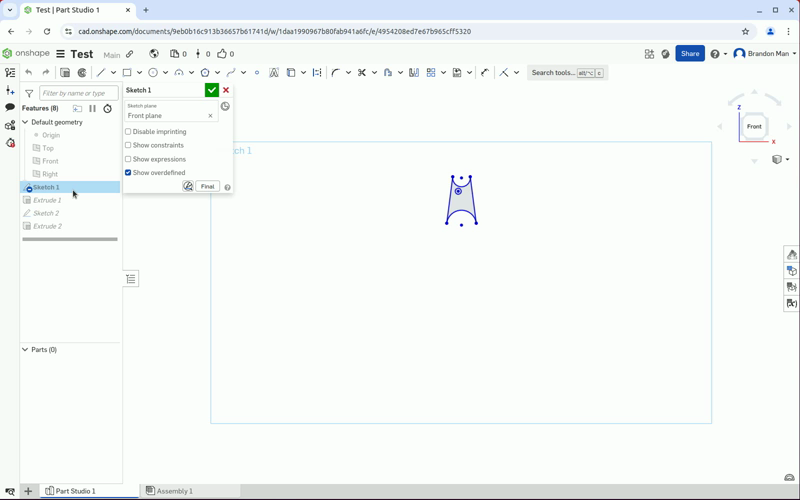
mouse_move(229, 92)
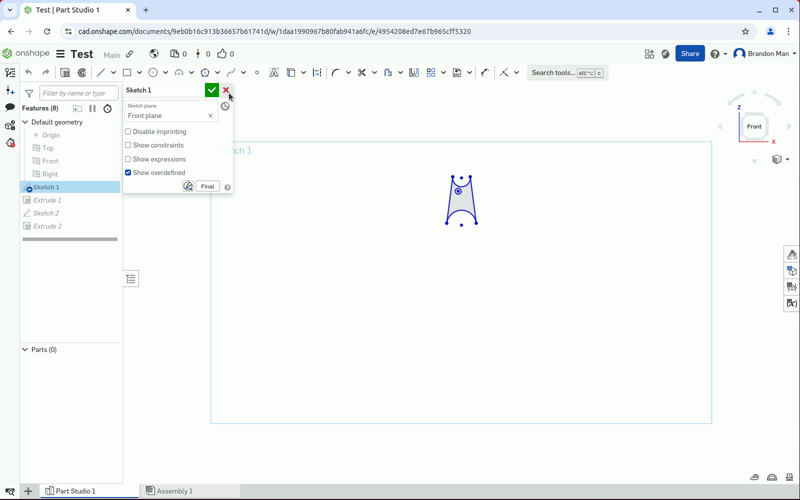
click(229, 92)
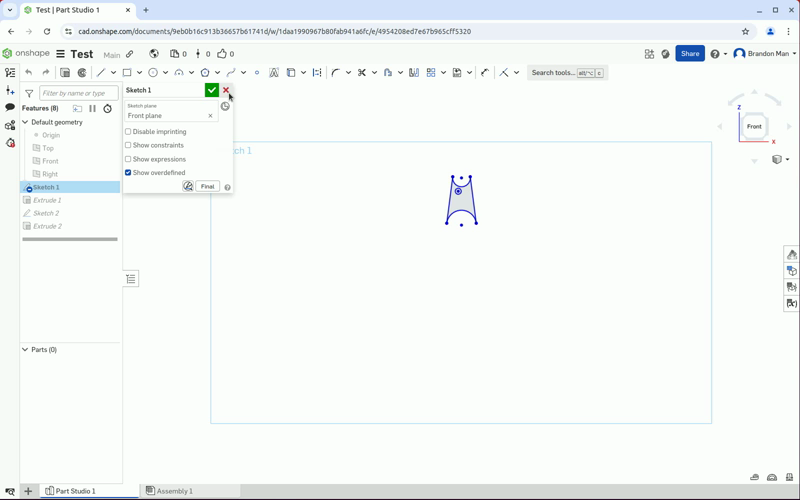
key(shift+s)
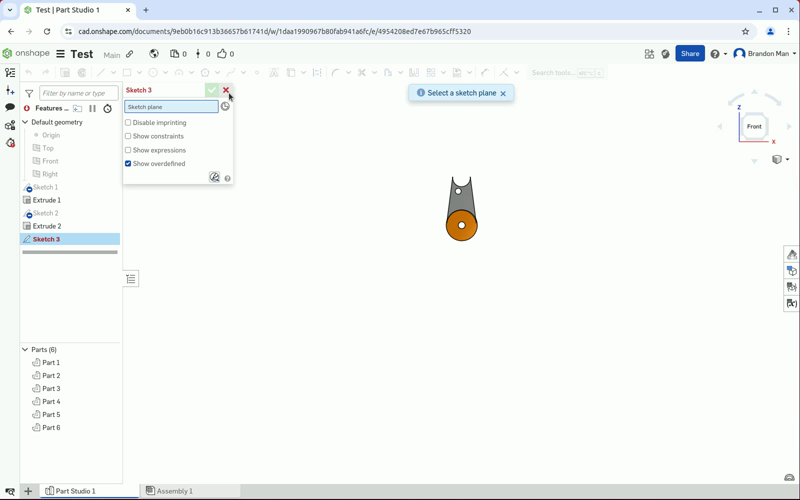
mouse_move(73, 163)
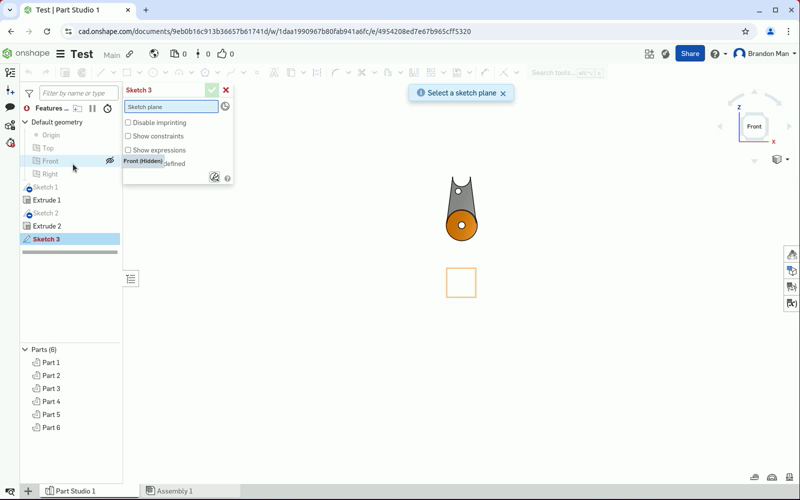
click(73, 163)
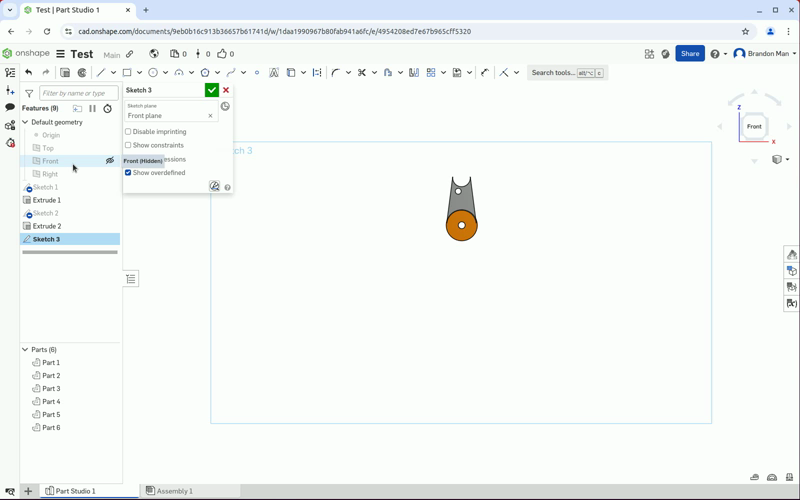
mouse_move(73, 352)
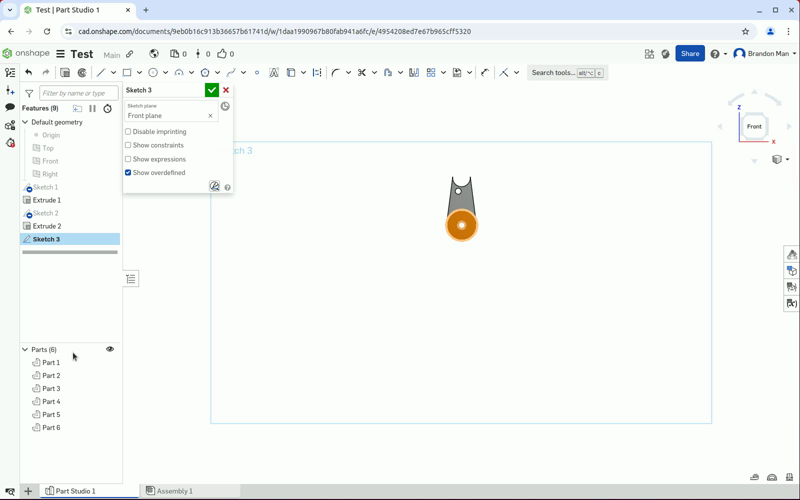
key(y)
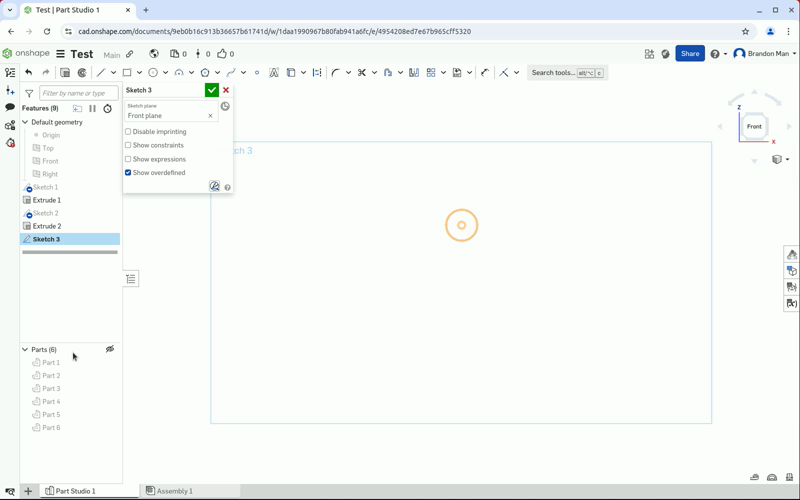
key(l)
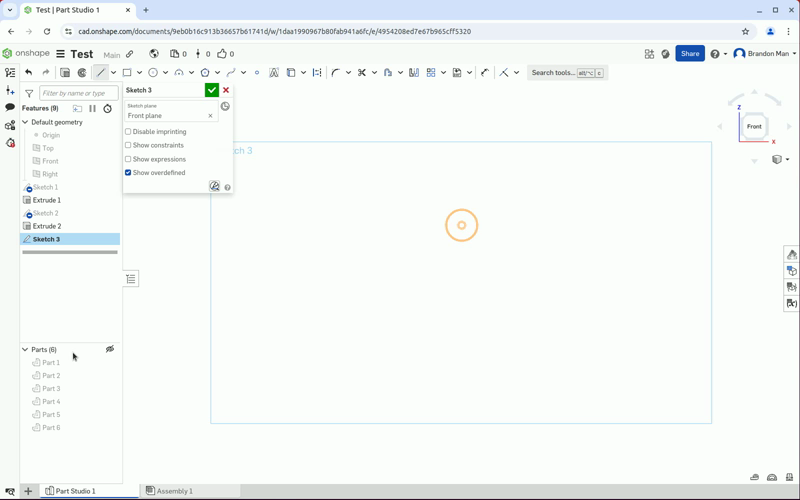
key_down(shift)
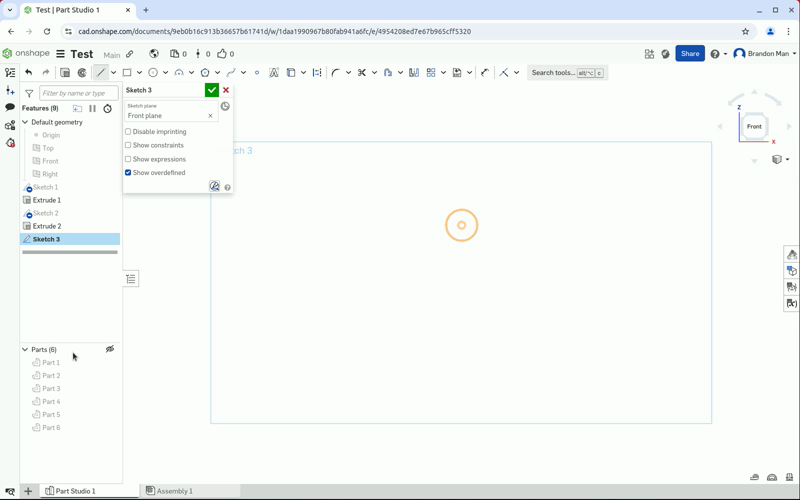
mouse_move(446, 226)
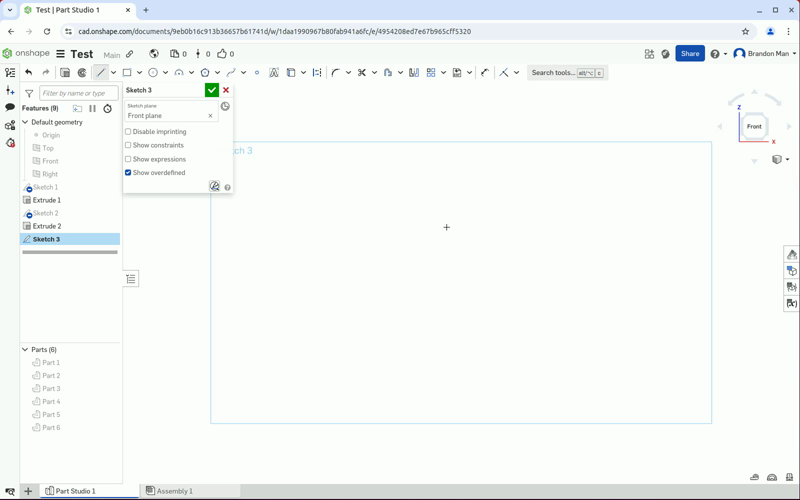
click(446, 226)
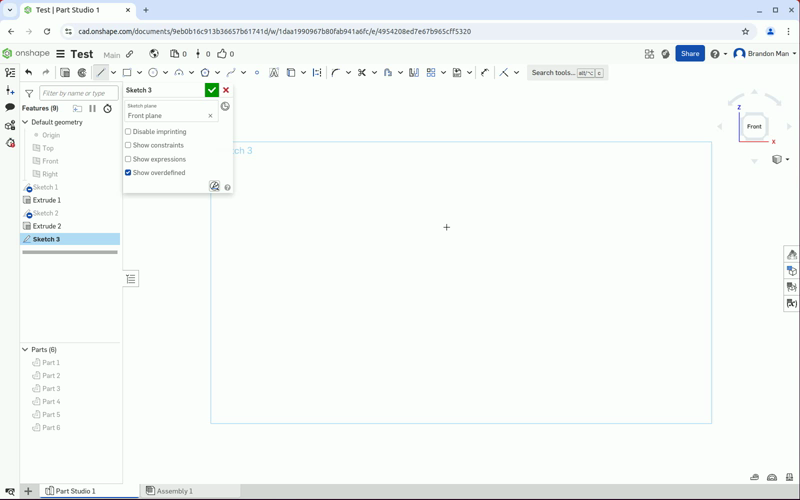
key_up(shift)
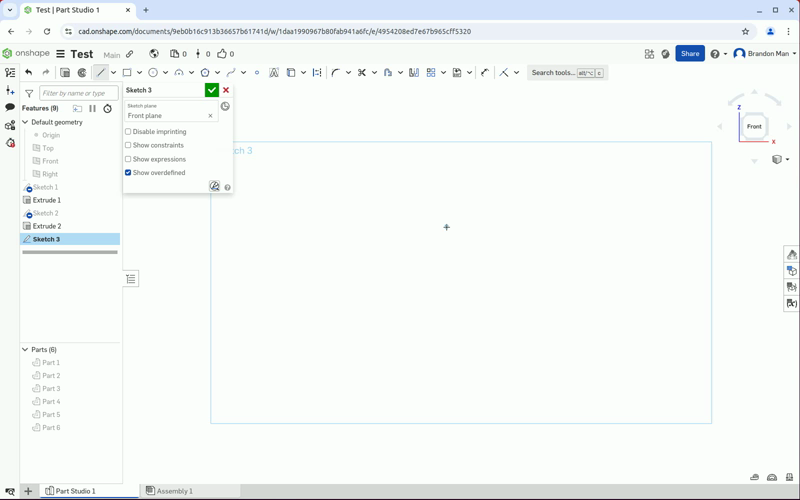
key_down(shift)
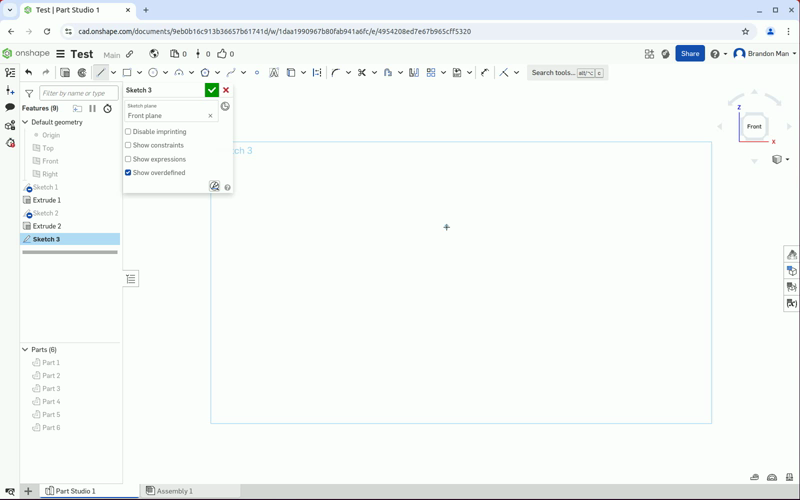
mouse_move(476, 226)
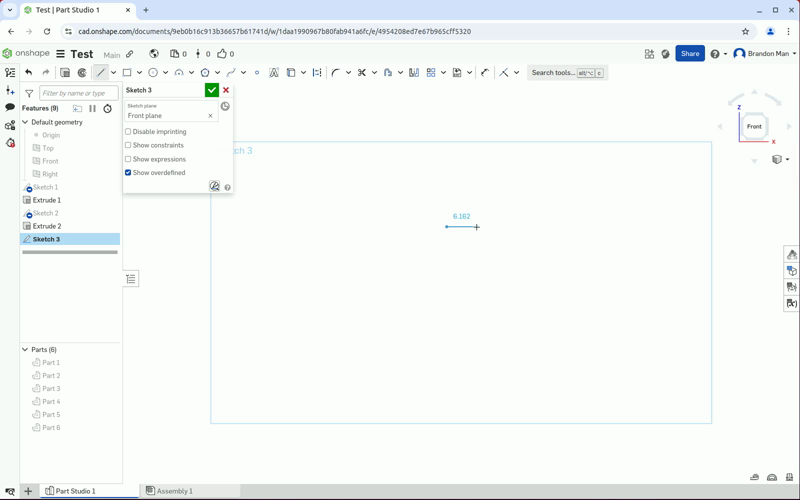
mouse_move(452, 284)
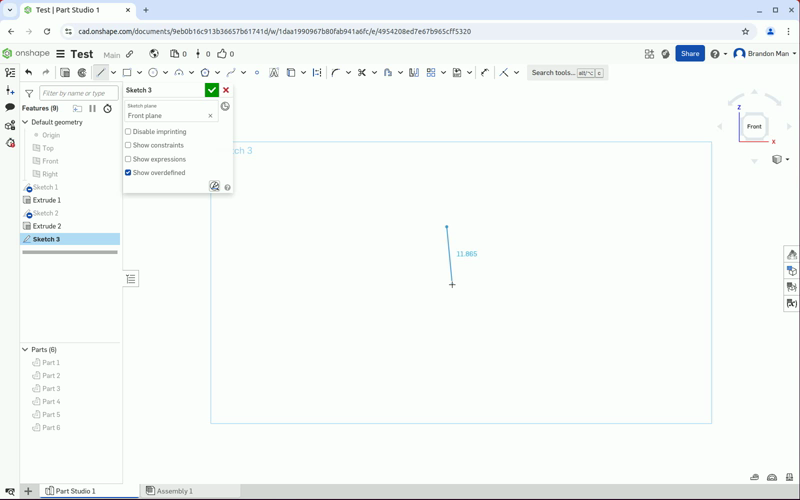
click(452, 284)
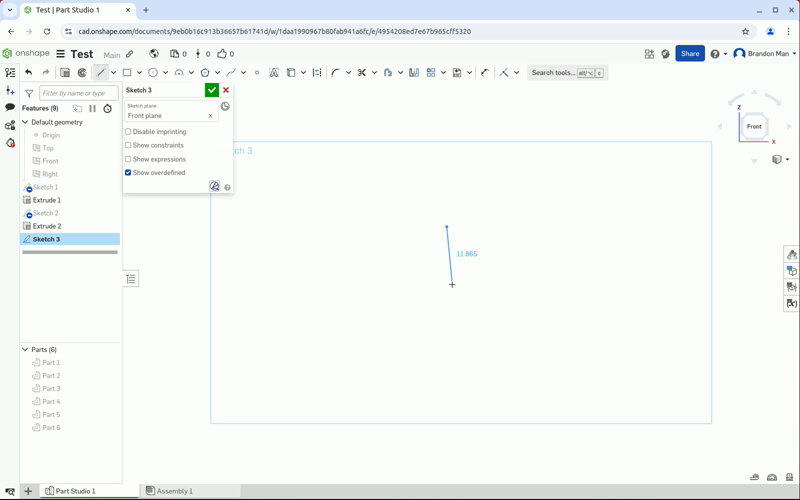
key_up(shift)
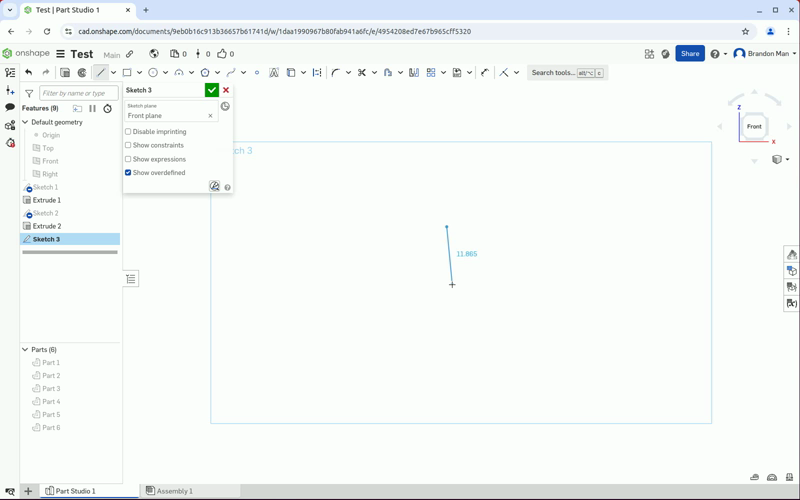
key(esc)
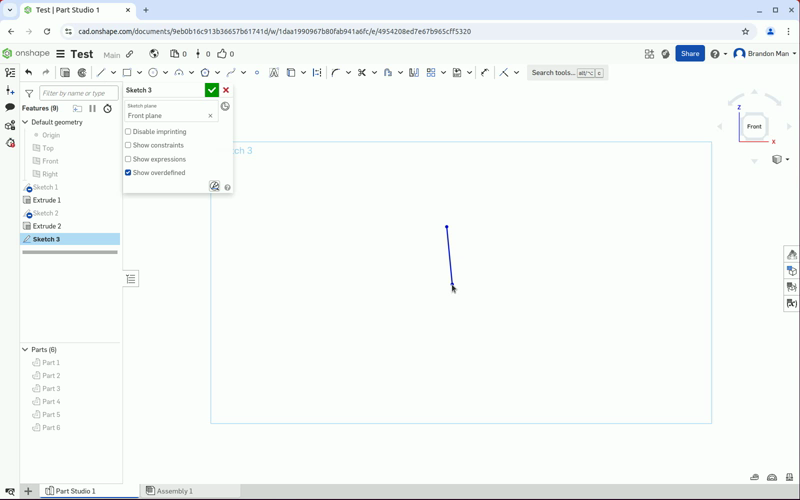
key(a)
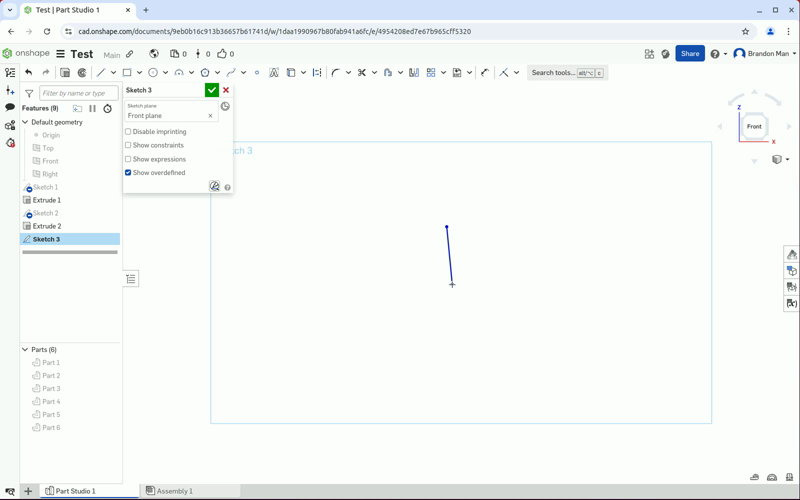
mouse_move(452, 284)
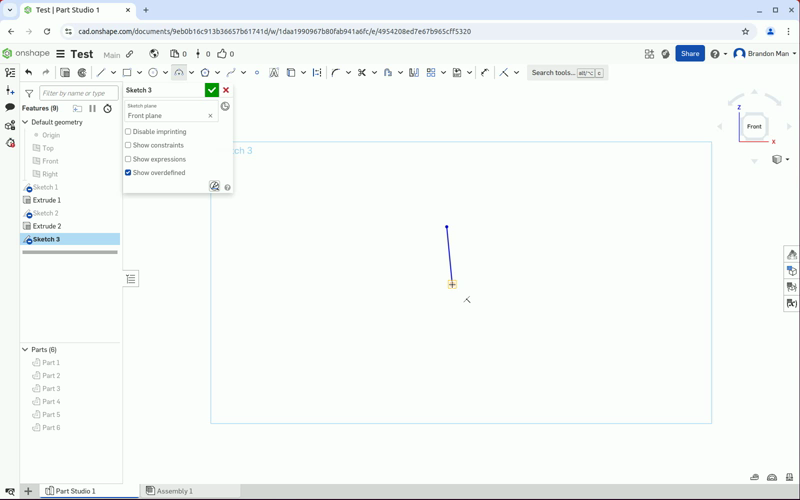
click(452, 284)
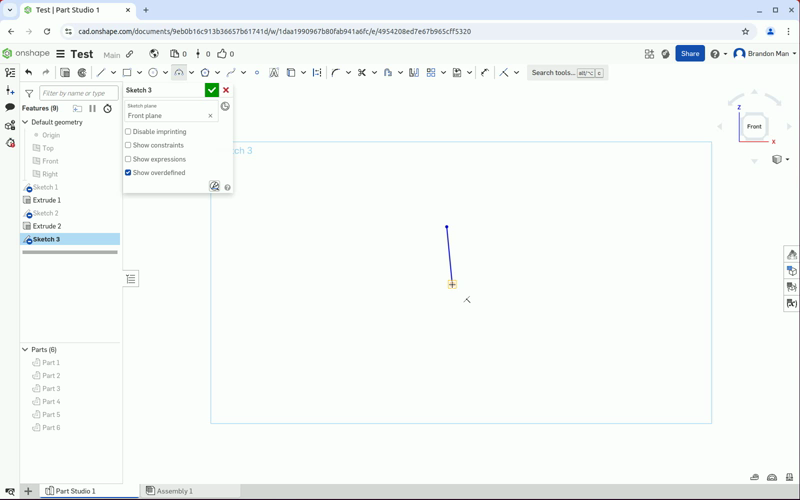
key_down(shift)
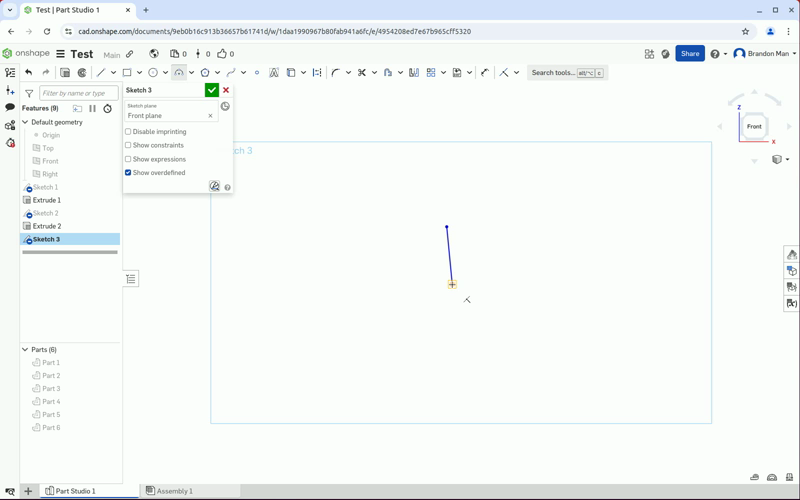
mouse_move(461, 291)
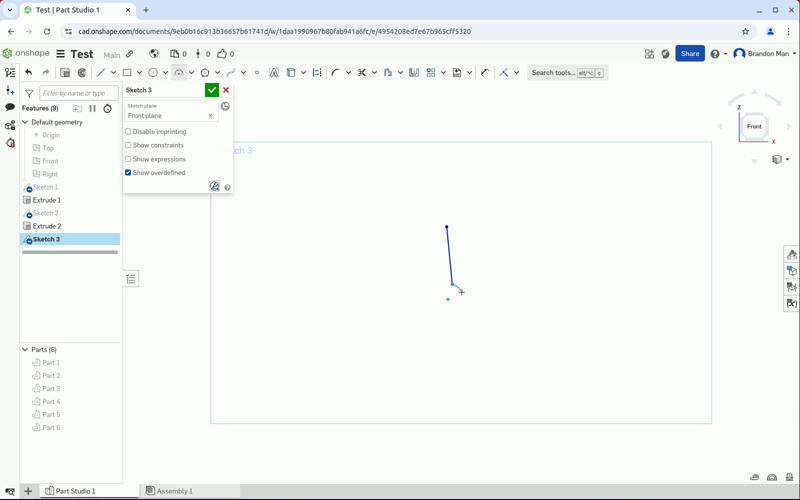
click(461, 291)
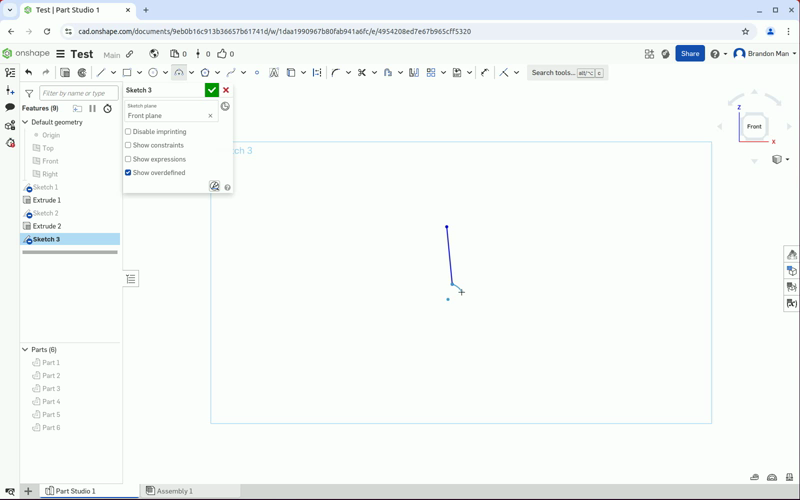
mouse_move(466, 276)
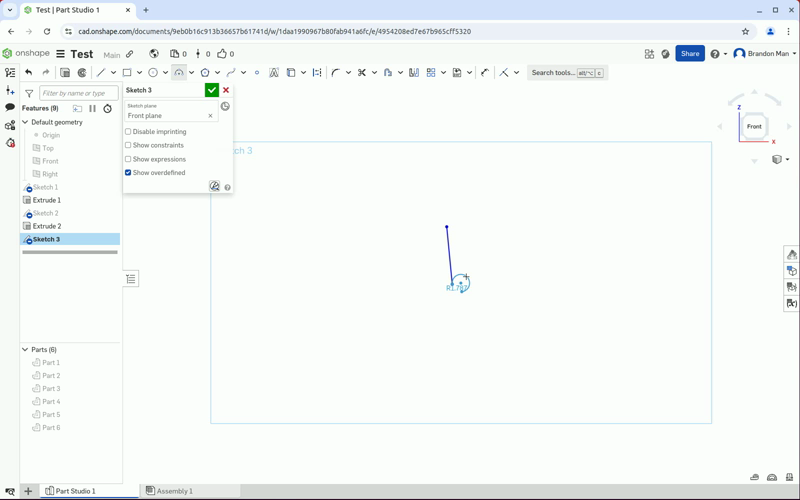
click(466, 276)
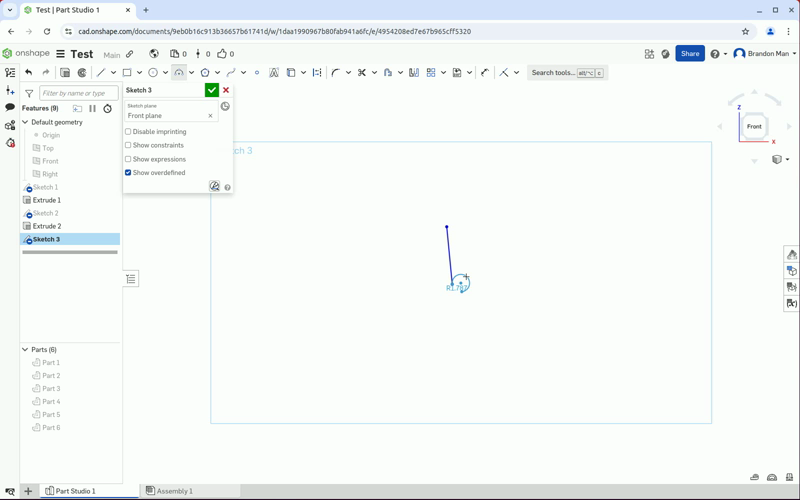
key_up(shift)
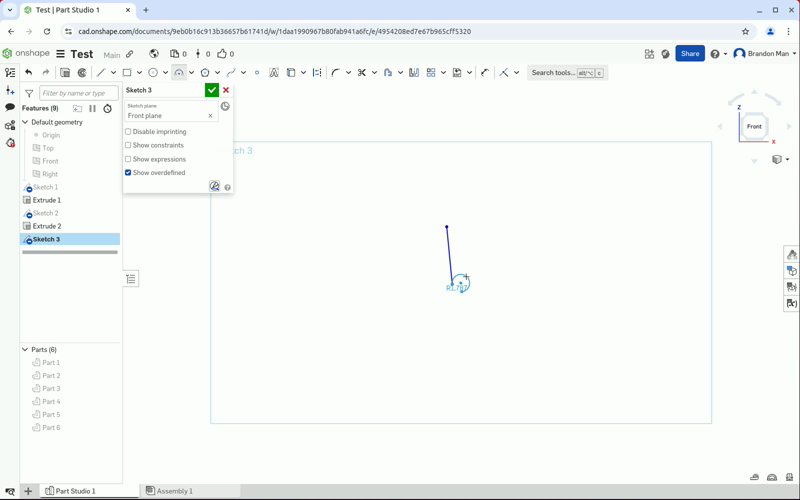
key(esc)
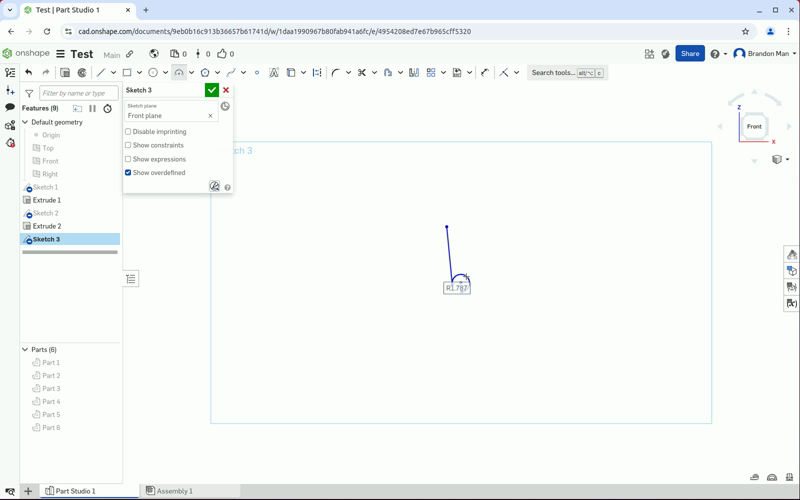
key(l)
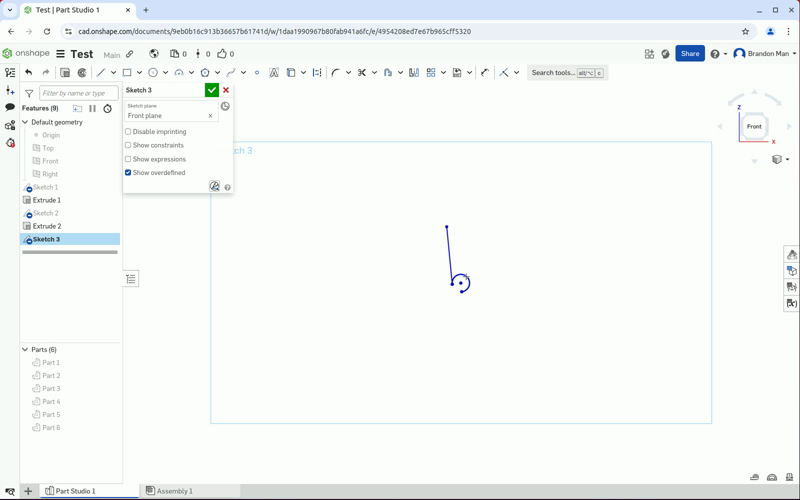
mouse_move(461, 291)
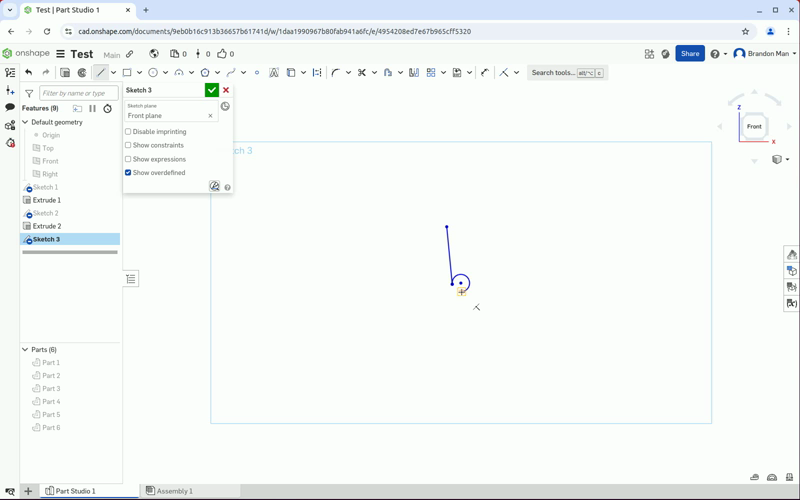
click(461, 291)
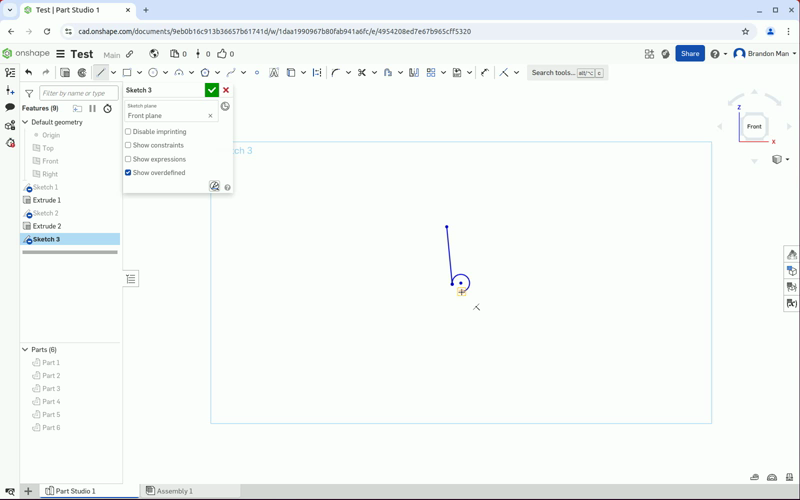
key_down(shift)
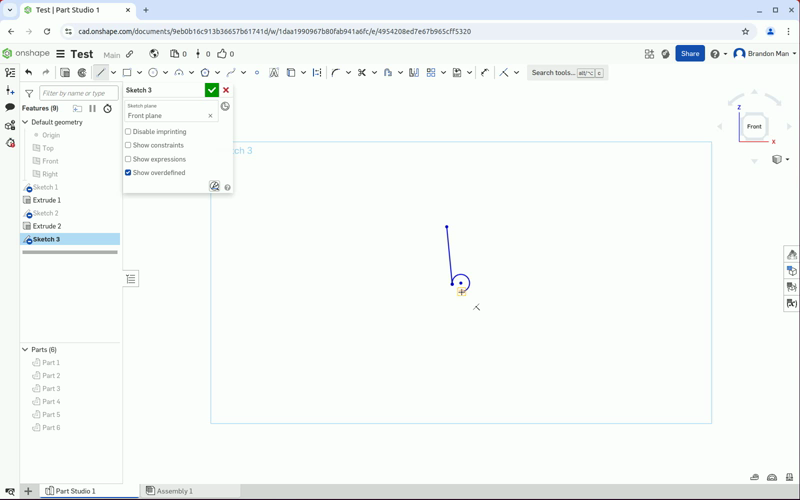
mouse_move(491, 291)
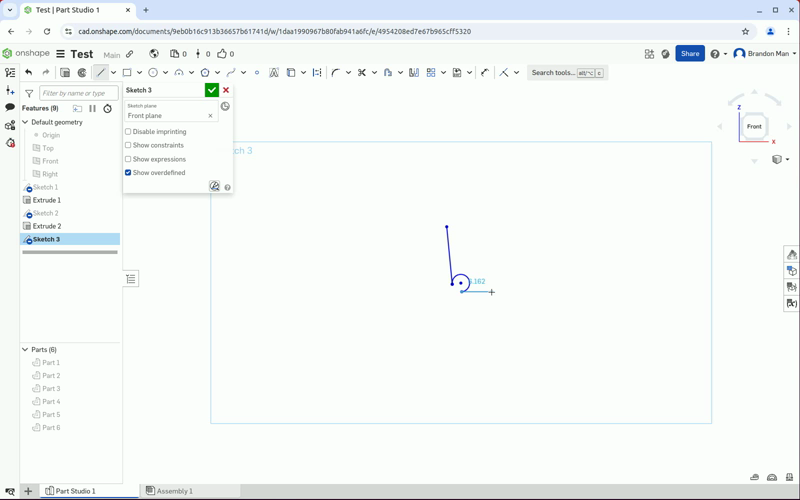
mouse_move(502, 290)
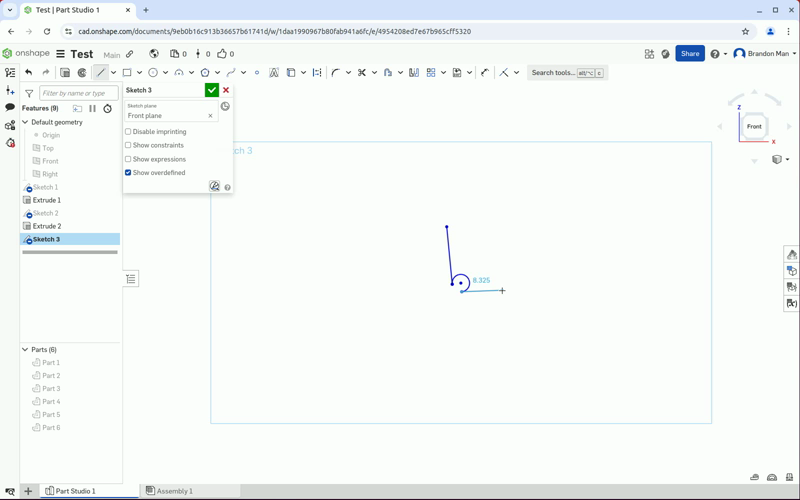
click(502, 290)
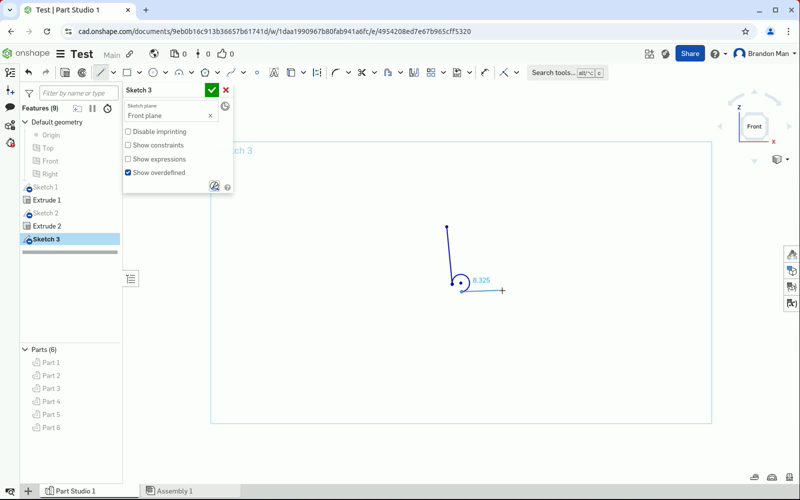
key_up(shift)
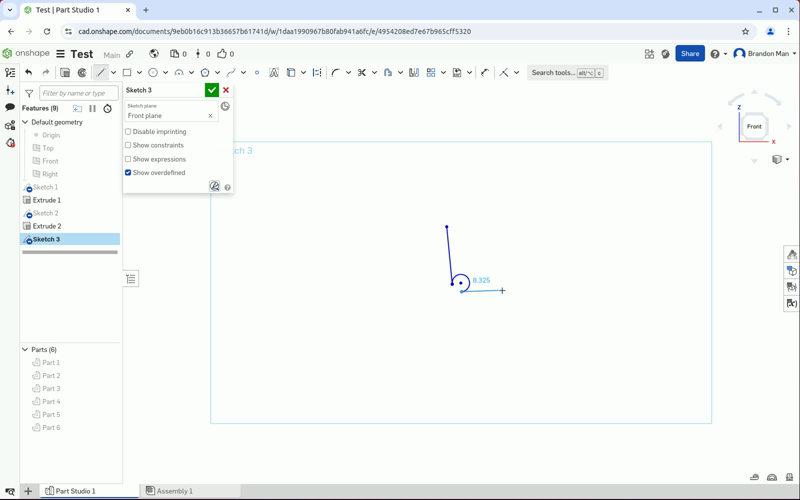
key(esc)
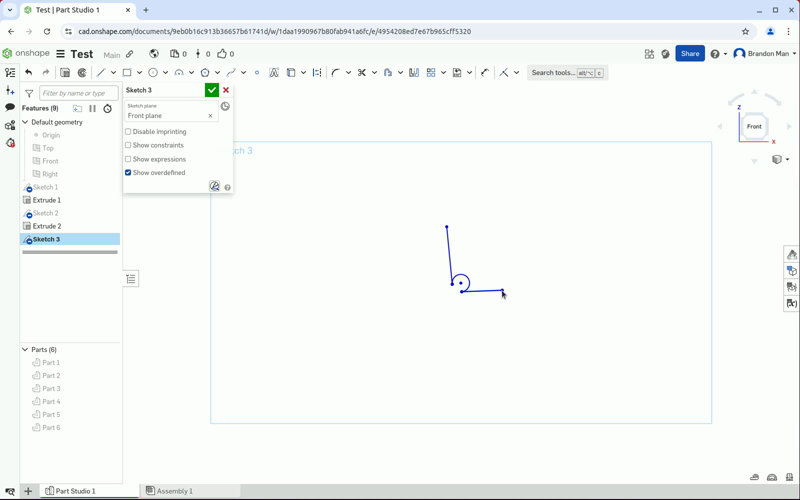
key(a)
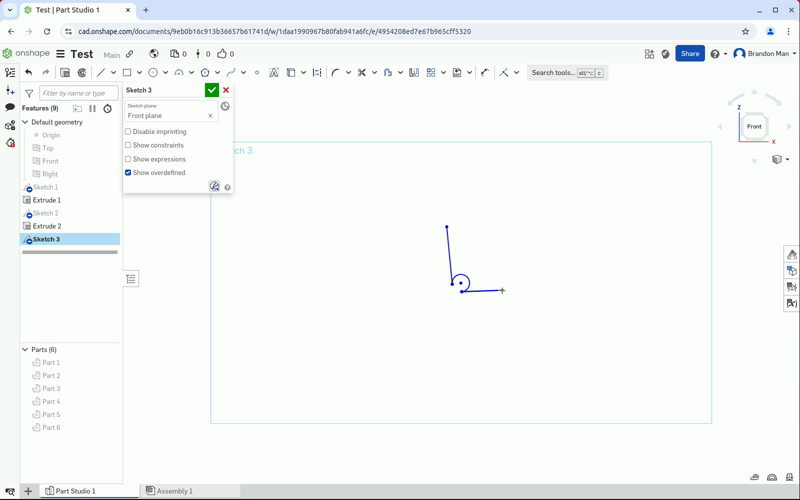
mouse_move(502, 290)
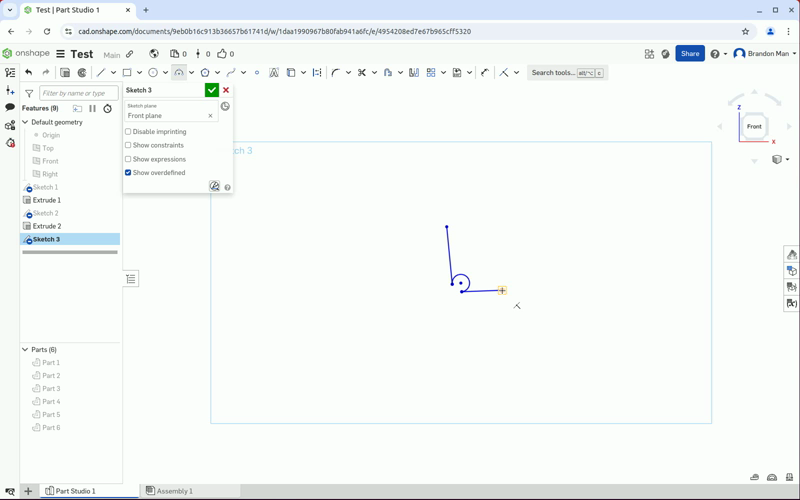
click(502, 290)
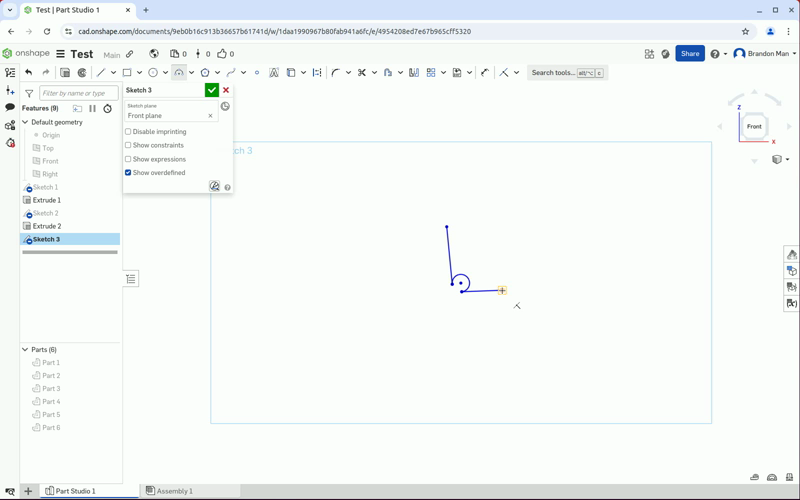
key_down(shift)
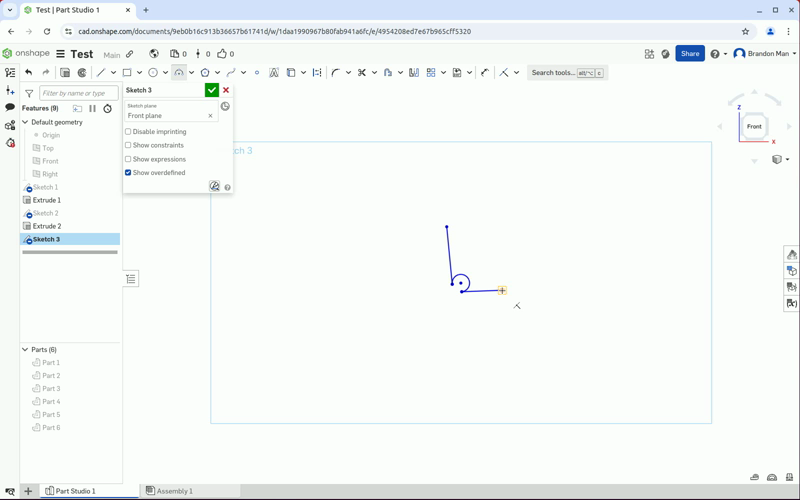
mouse_move(502, 276)
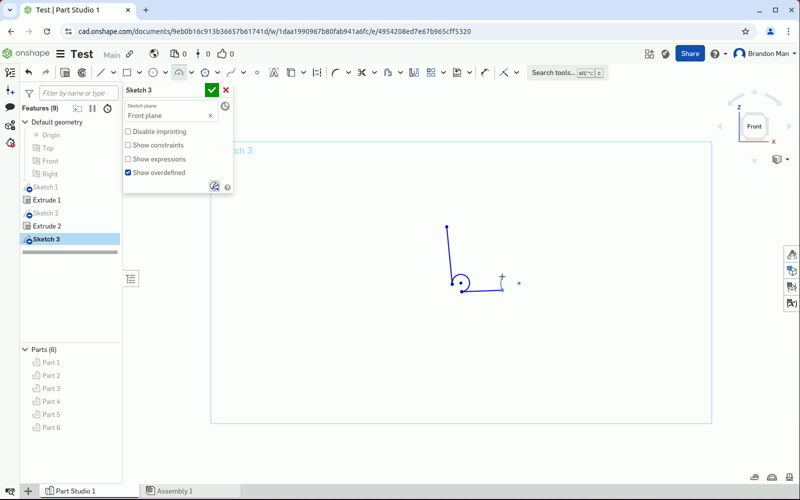
click(502, 276)
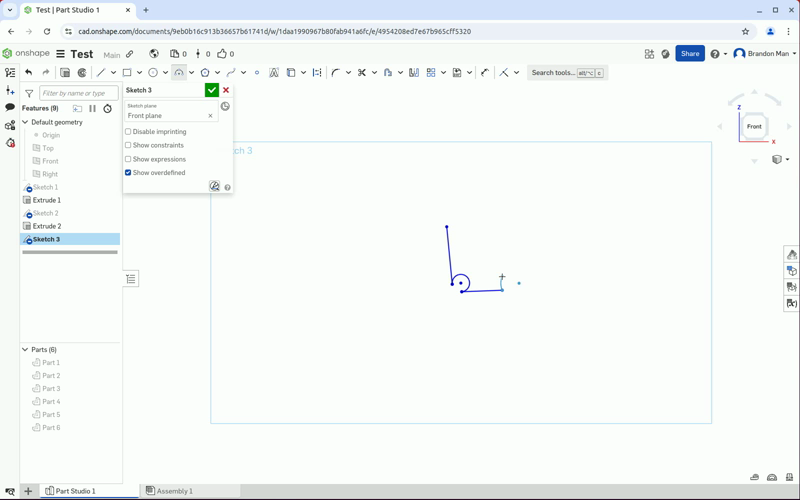
mouse_move(494, 282)
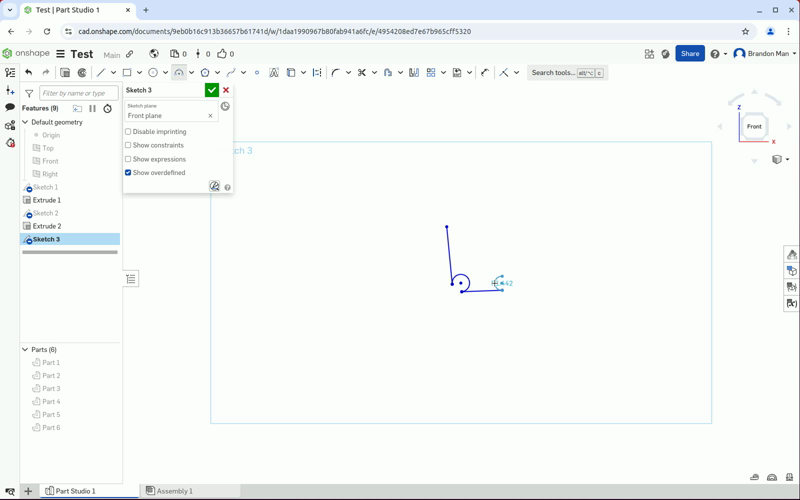
click(494, 282)
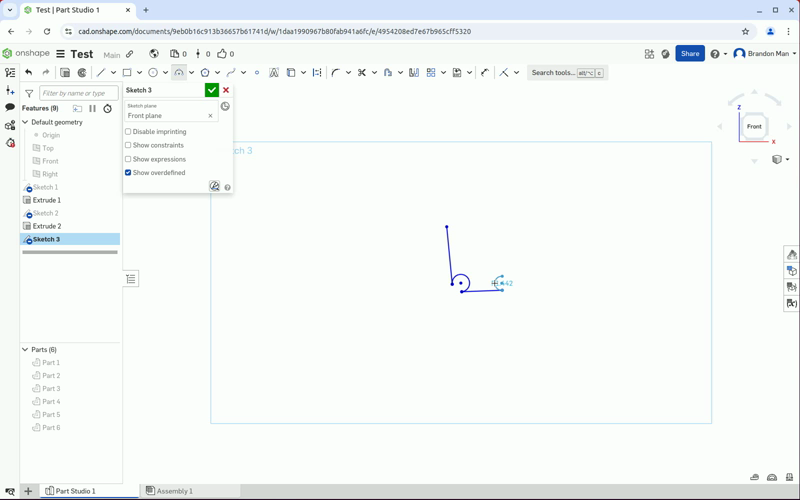
key_up(shift)
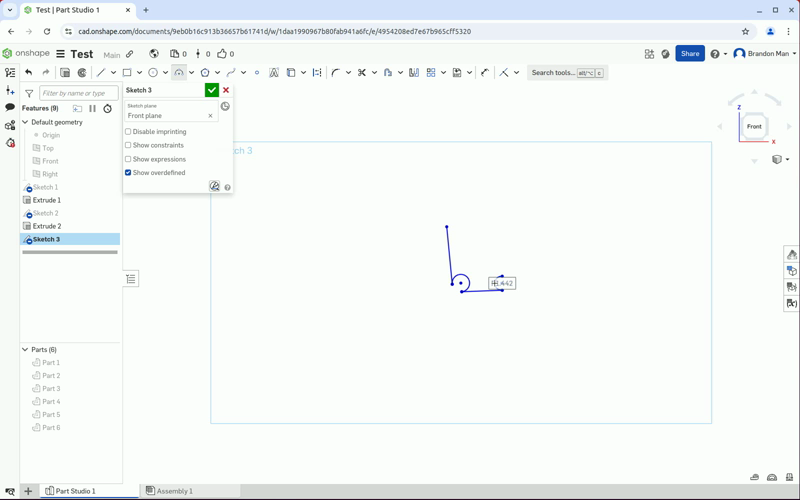
key(esc)
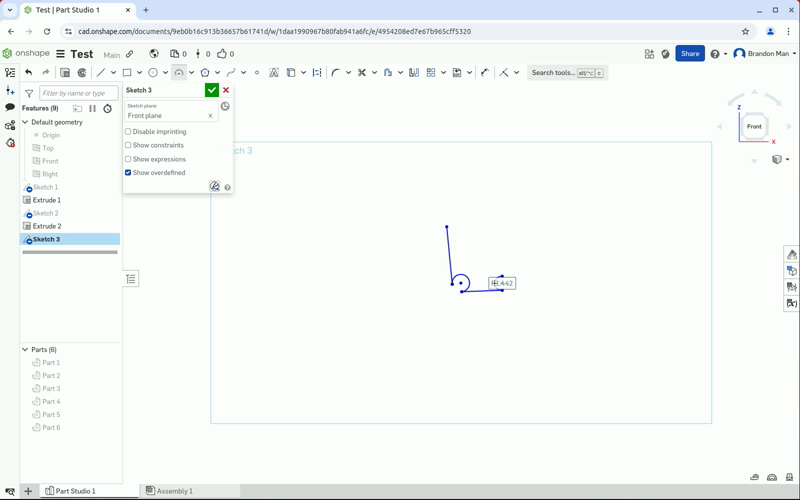
key(l)
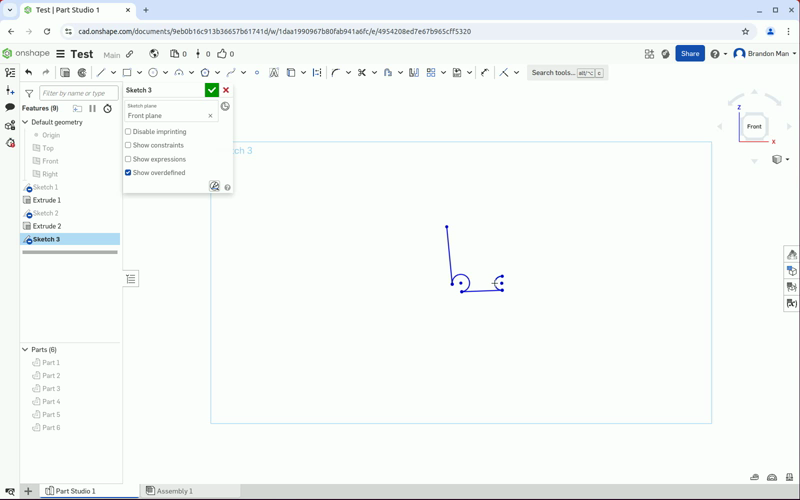
mouse_move(502, 276)
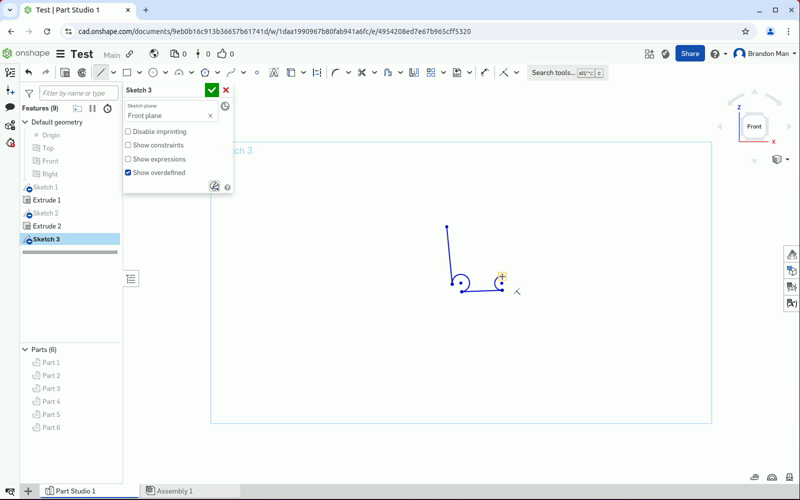
click(502, 276)
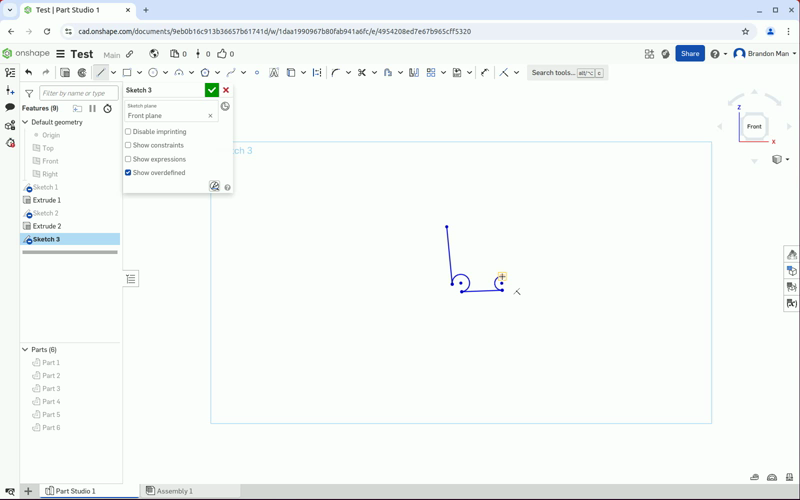
key_down(shift)
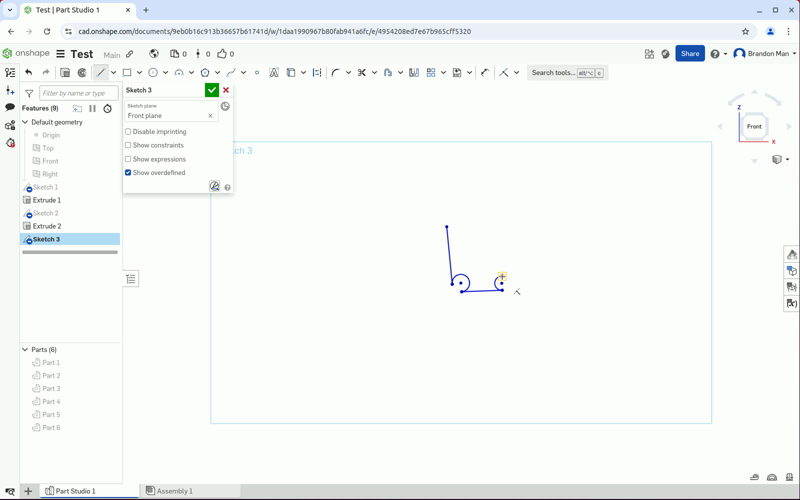
mouse_move(532, 276)
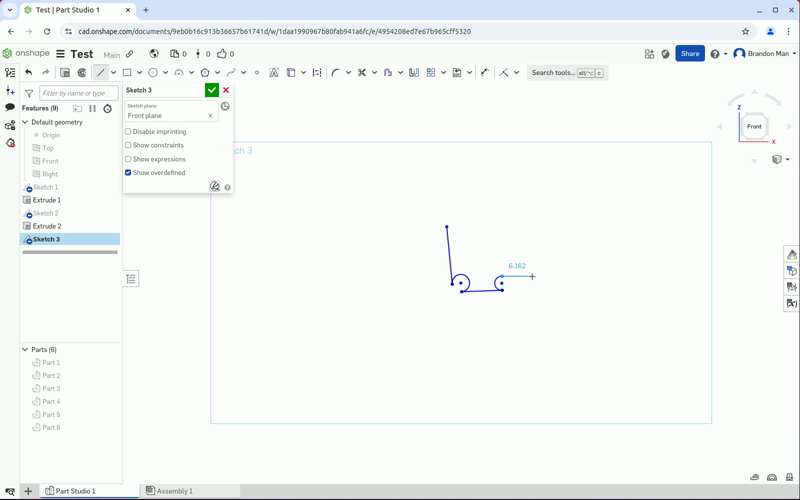
mouse_move(478, 275)
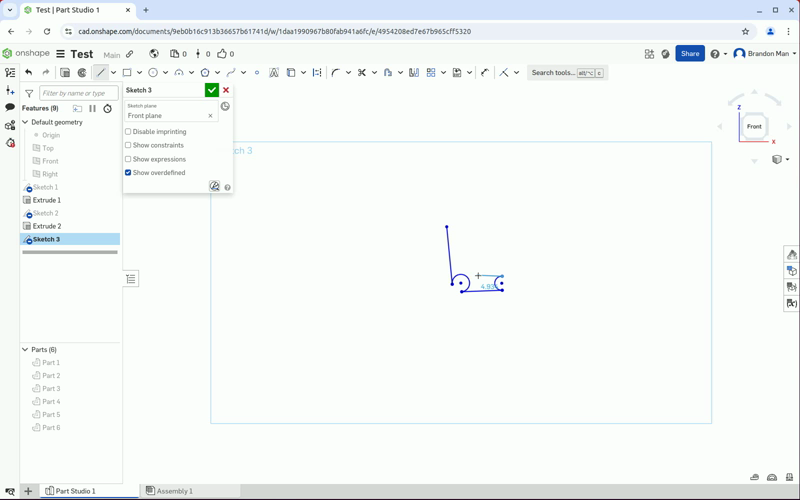
click(478, 275)
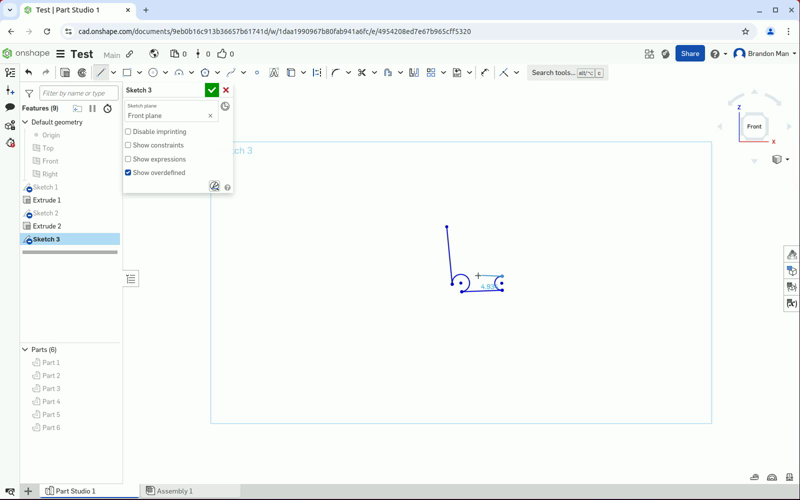
key_up(shift)
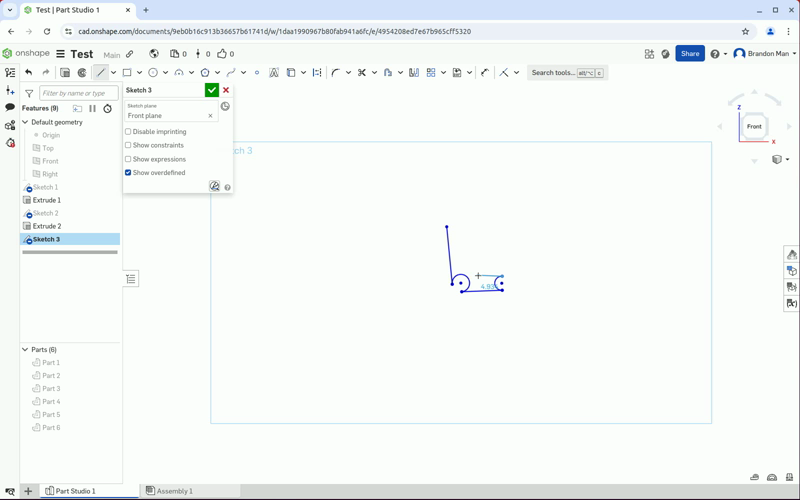
key(esc)
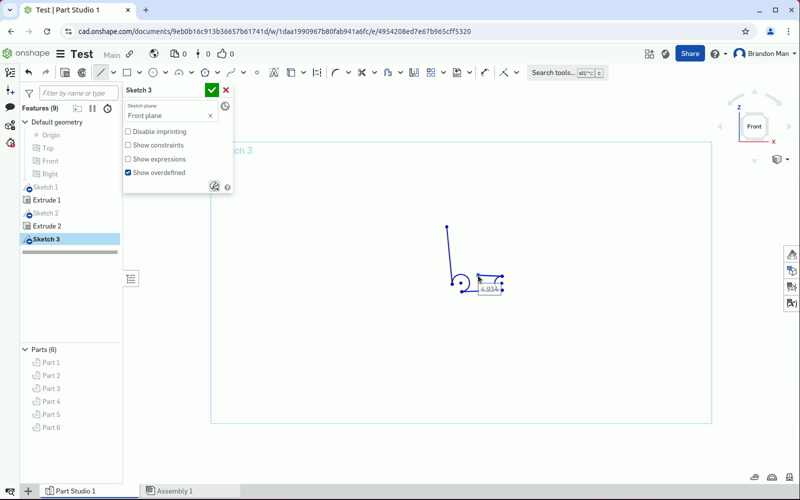
key(a)
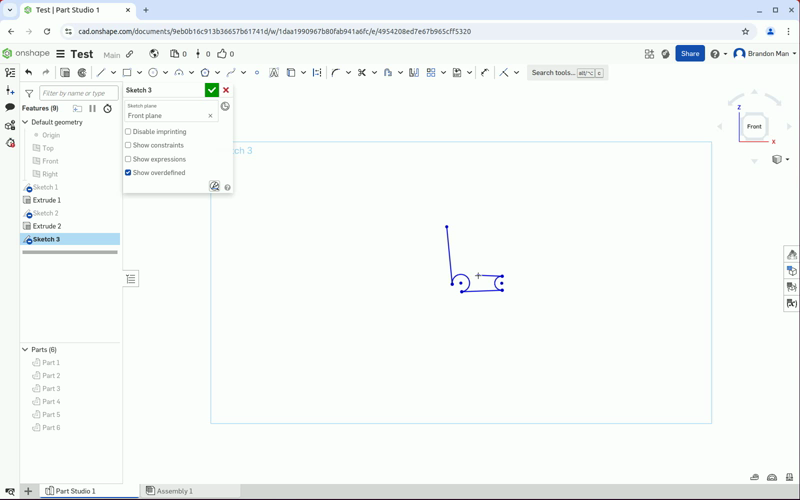
mouse_move(478, 275)
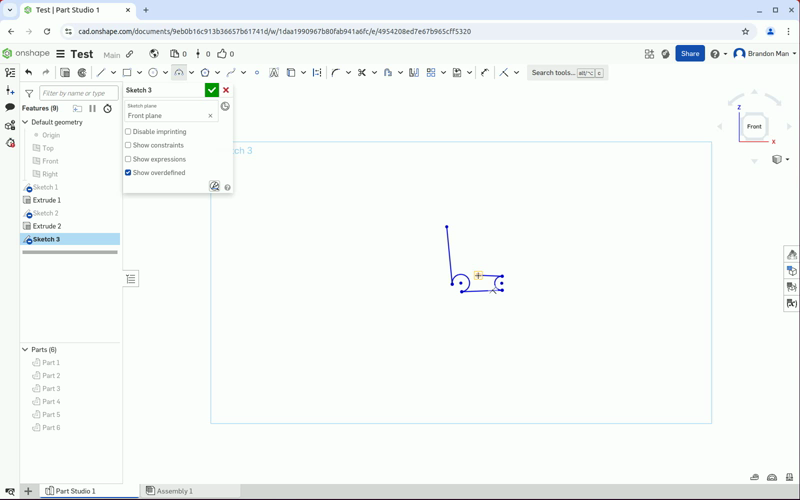
click(478, 275)
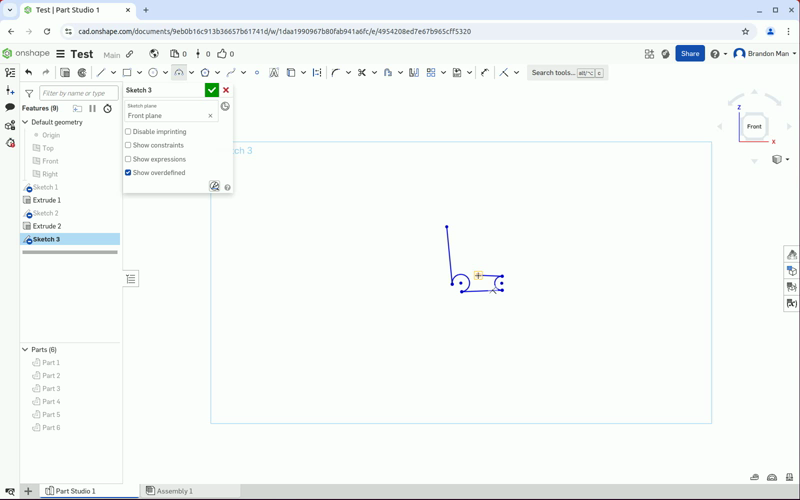
key_down(shift)
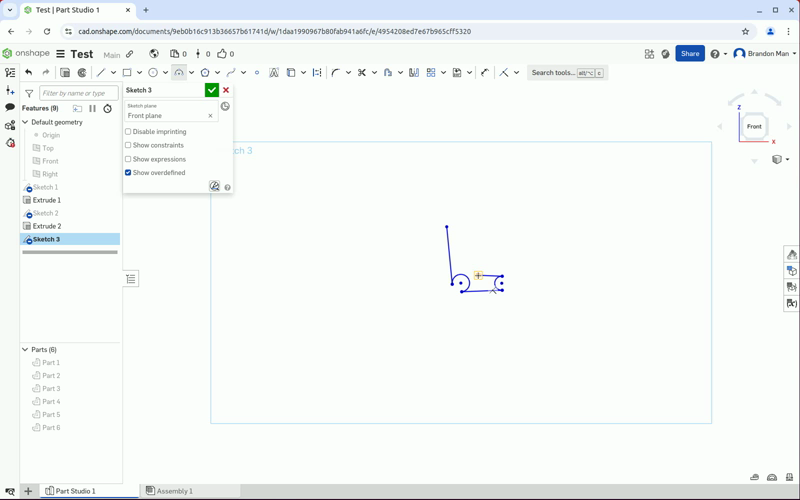
mouse_move(471, 267)
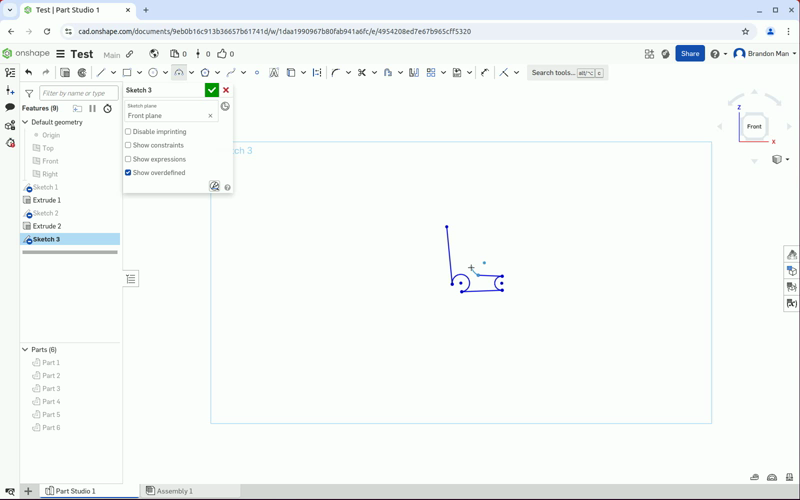
click(471, 267)
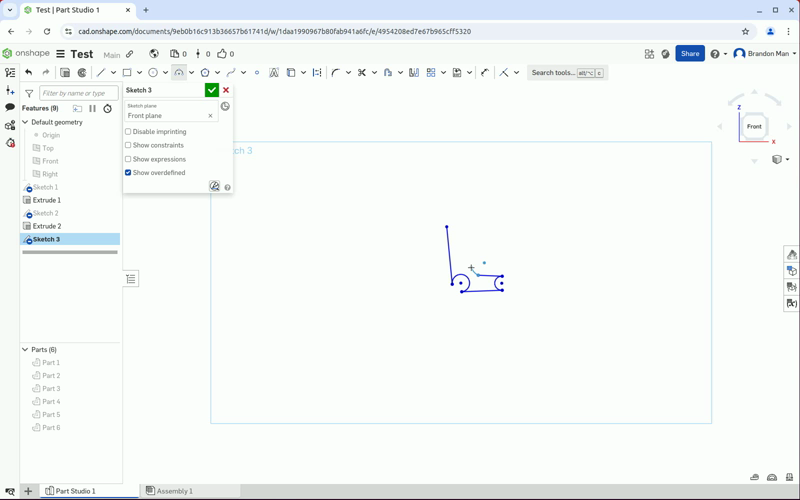
mouse_move(472, 272)
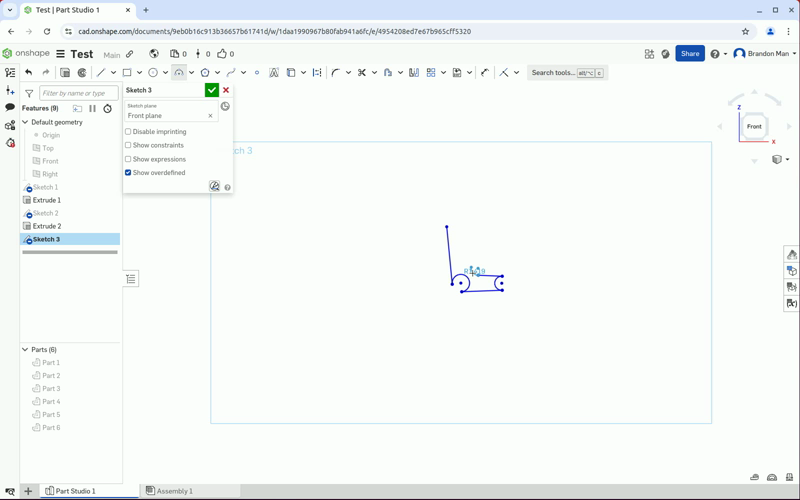
click(472, 272)
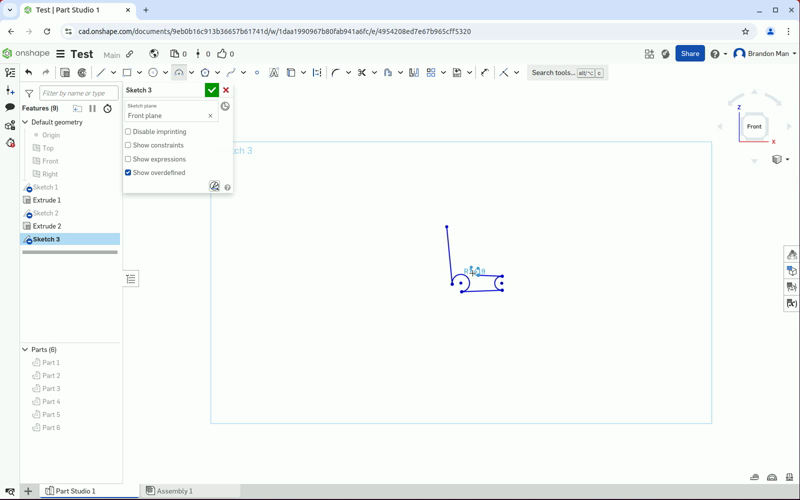
key_up(shift)
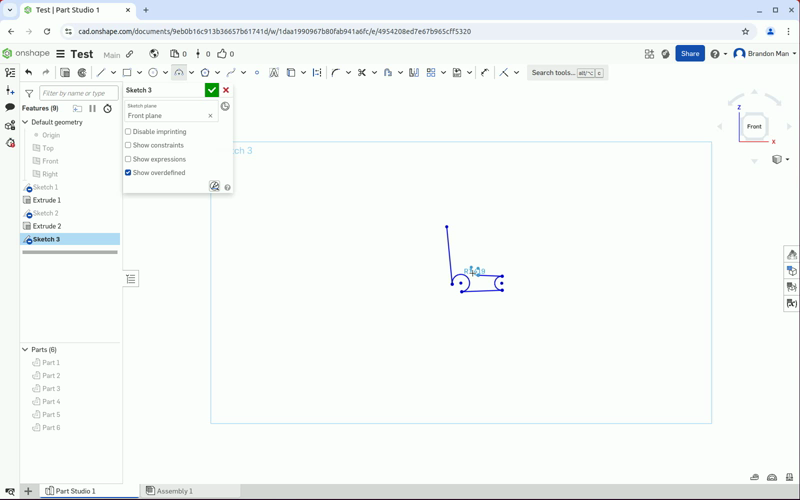
key(esc)
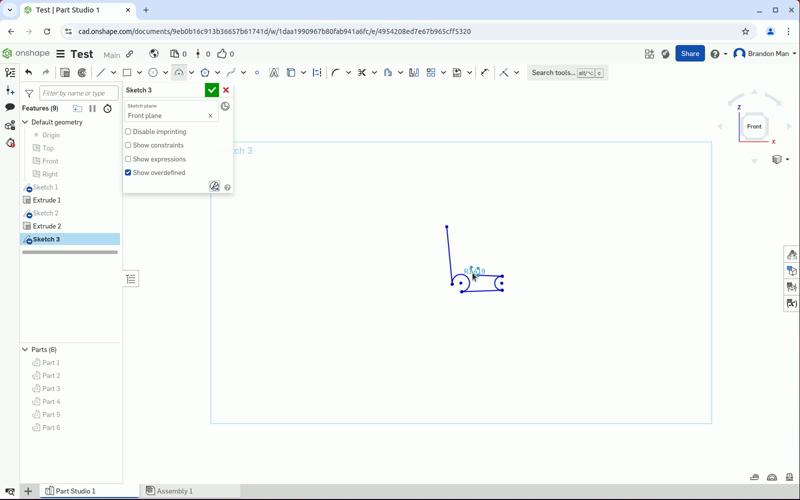
key(l)
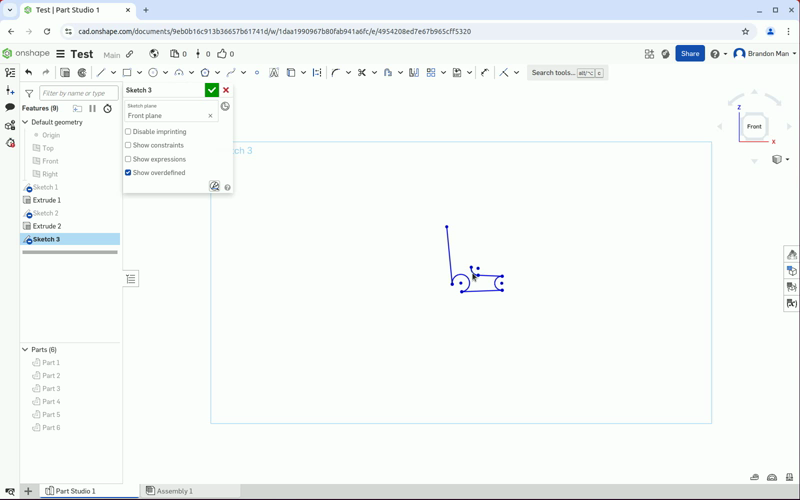
mouse_move(471, 267)
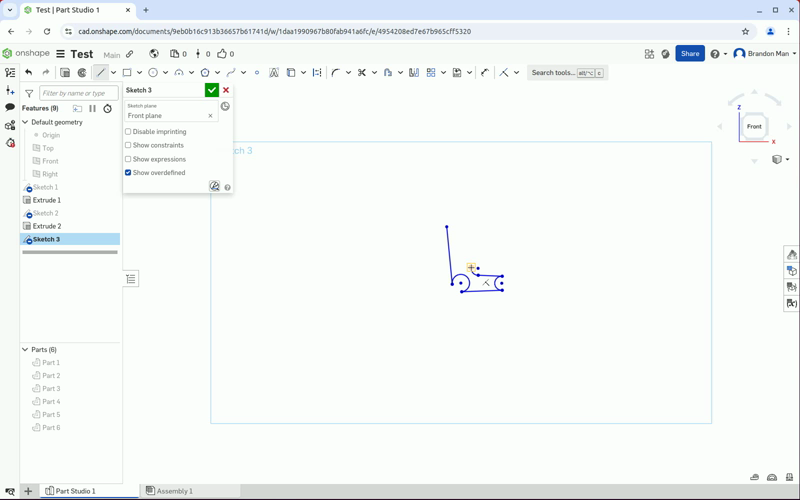
click(471, 267)
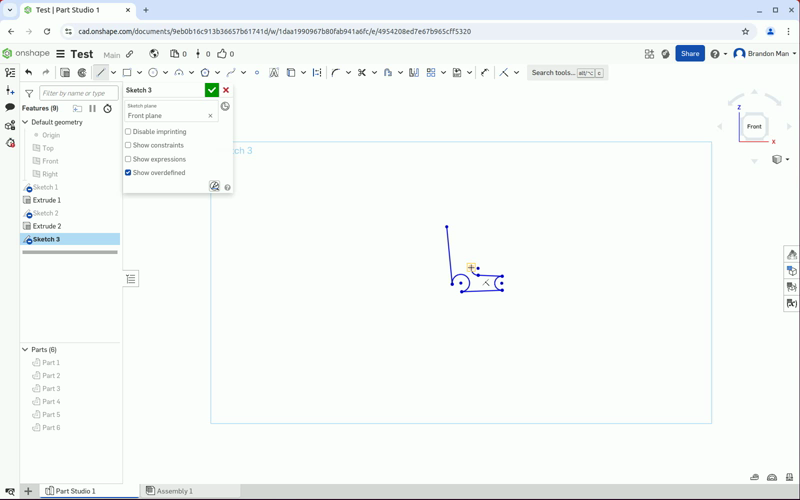
key_down(shift)
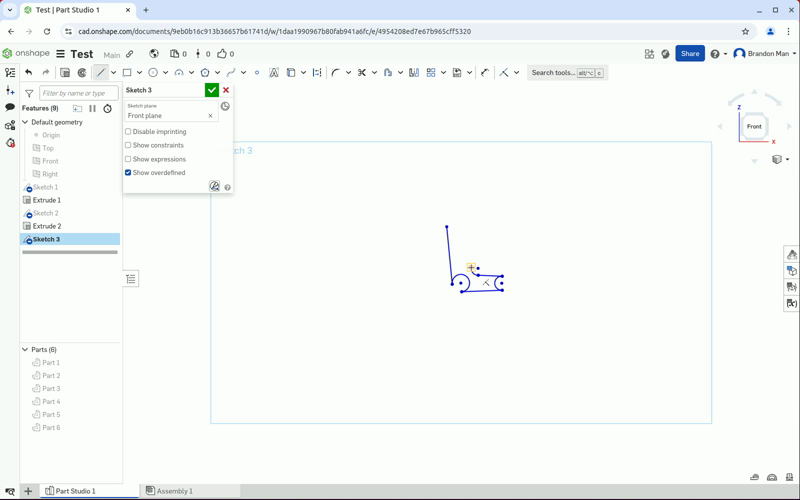
mouse_move(501, 267)
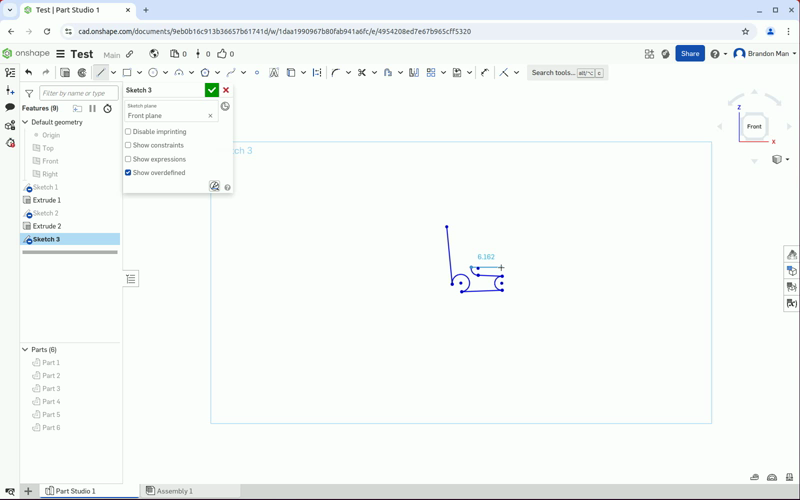
mouse_move(475, 226)
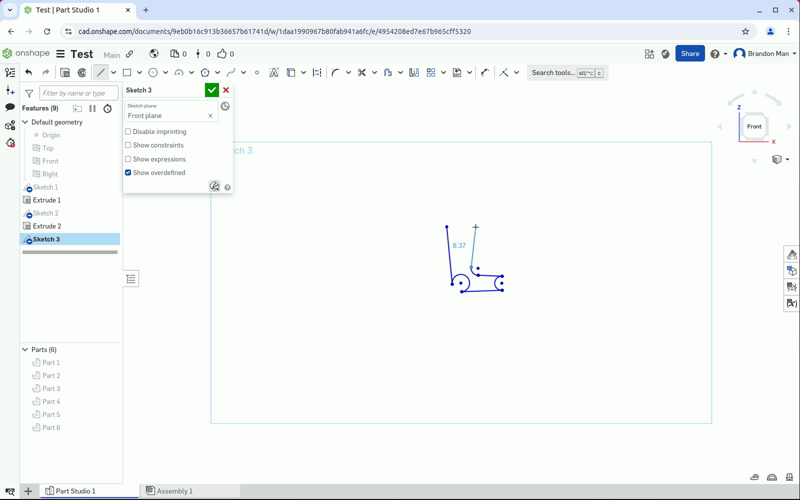
click(475, 226)
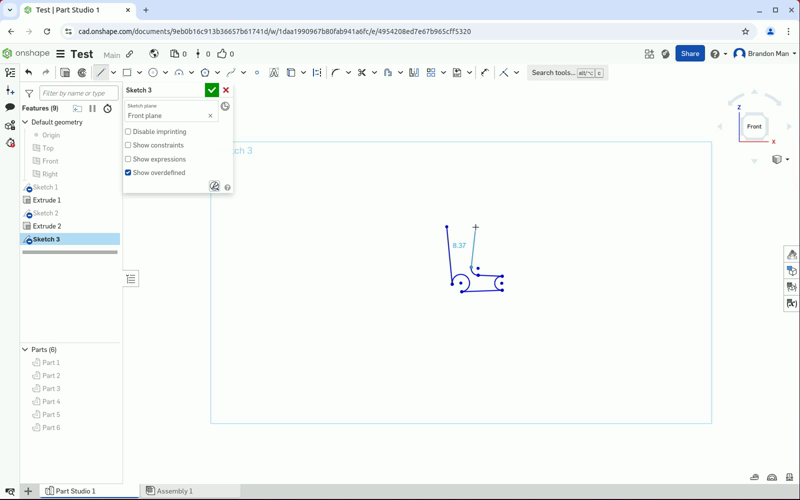
key_up(shift)
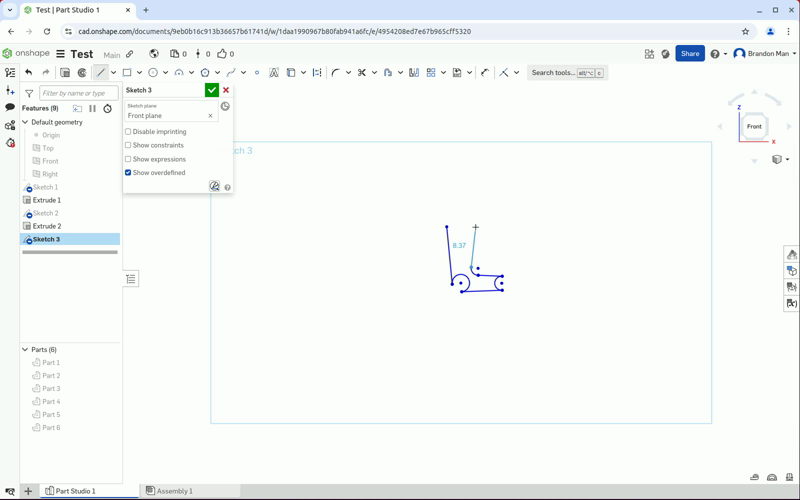
key(esc)
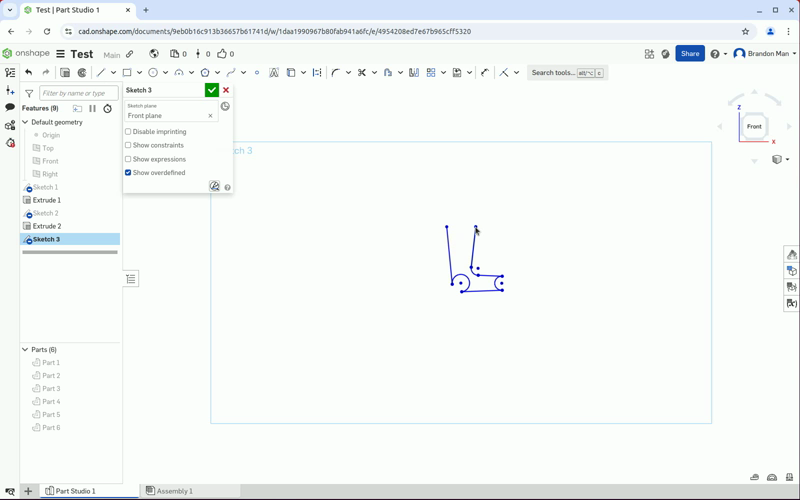
key(a)
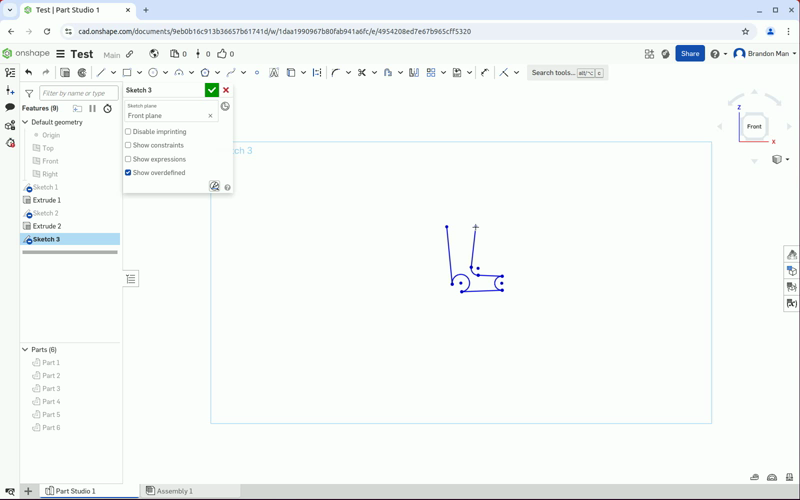
mouse_move(475, 226)
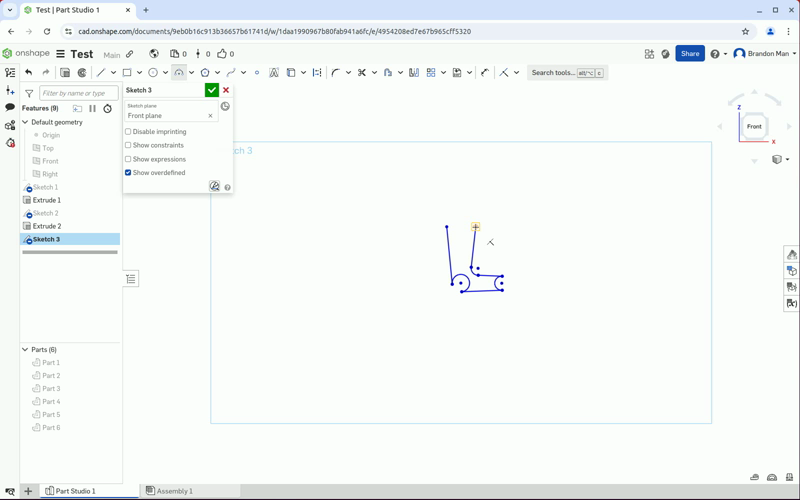
click(475, 226)
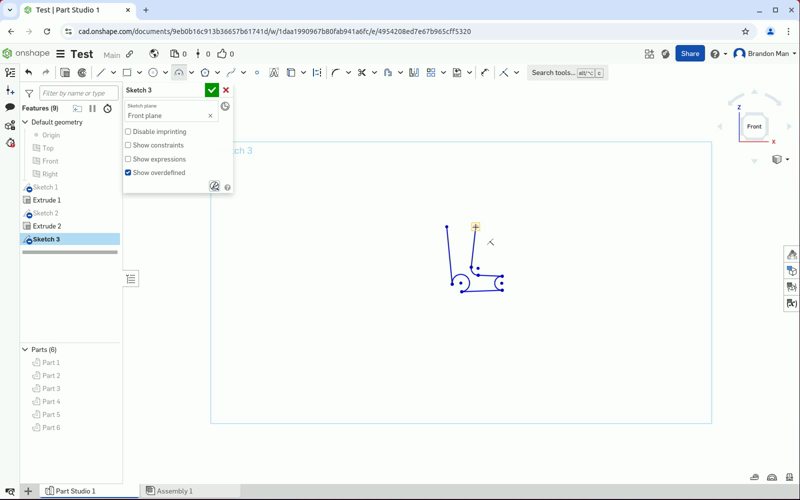
mouse_move(446, 226)
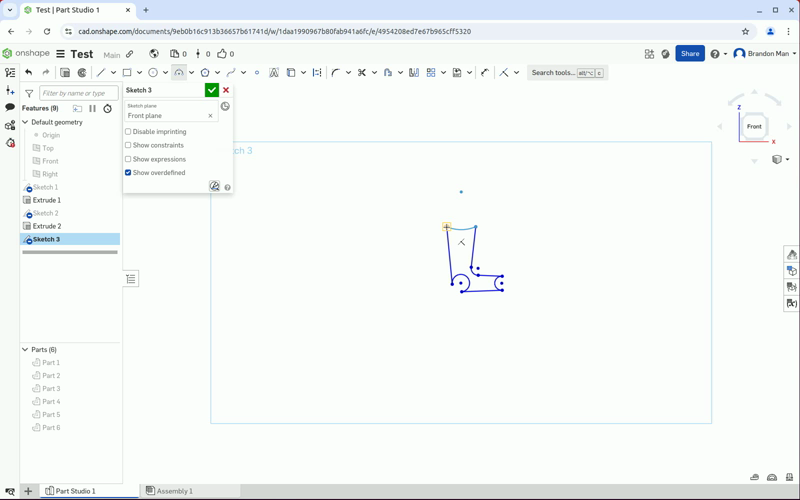
click(446, 226)
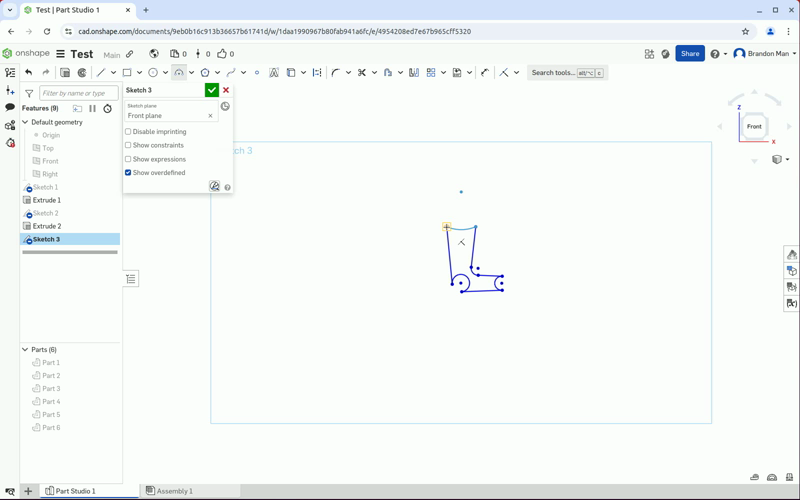
key_down(shift)
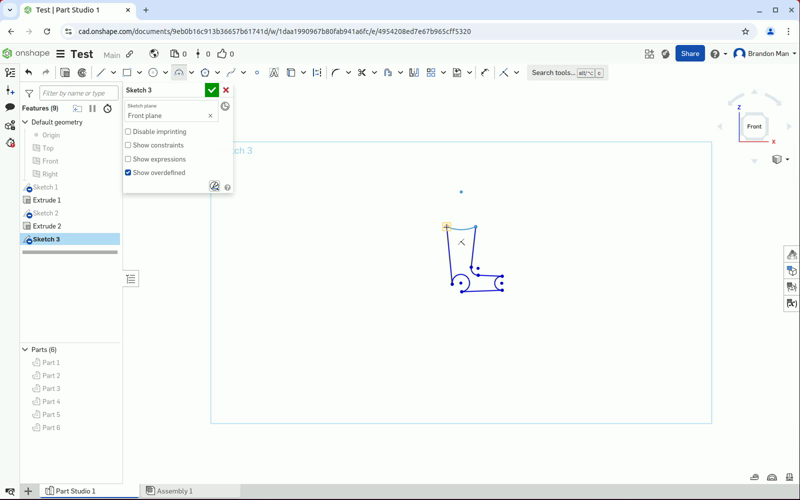
mouse_move(461, 239)
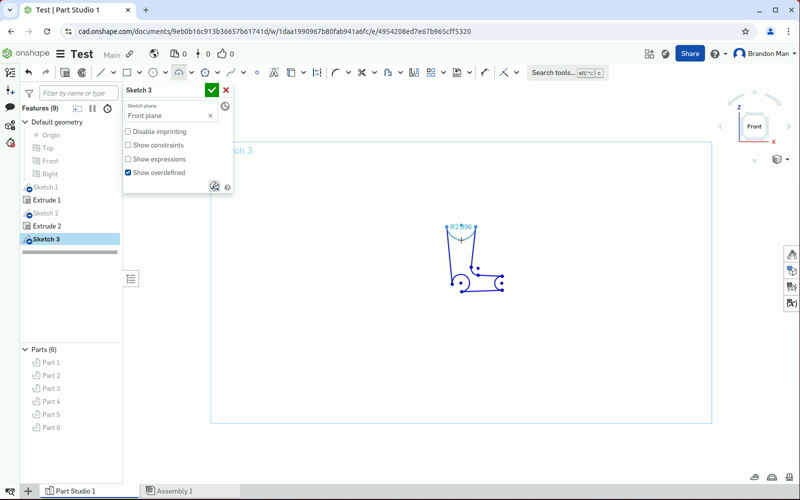
click(461, 239)
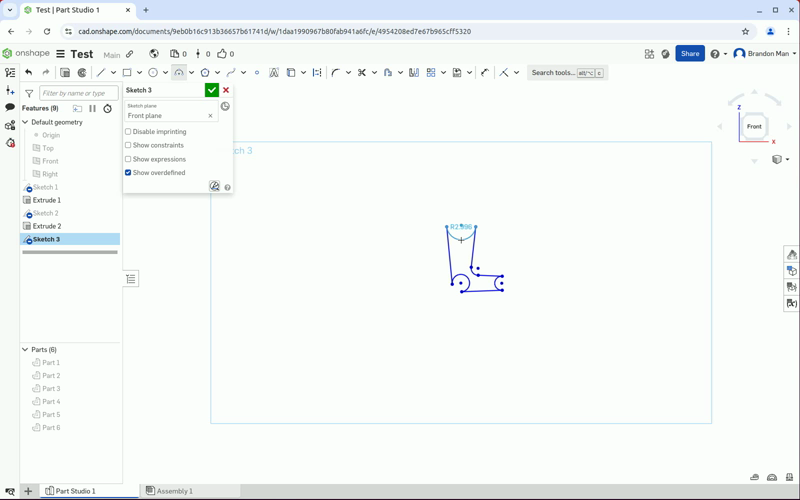
key_up(shift)
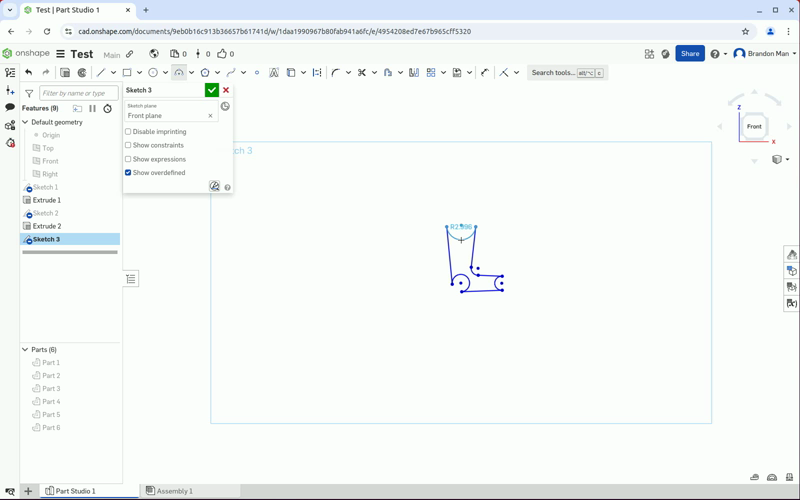
key(esc)
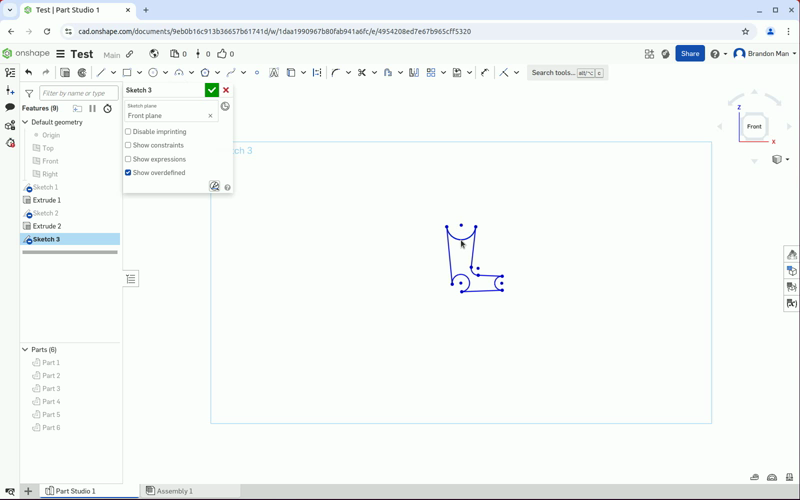
mouse_move(467, 257)
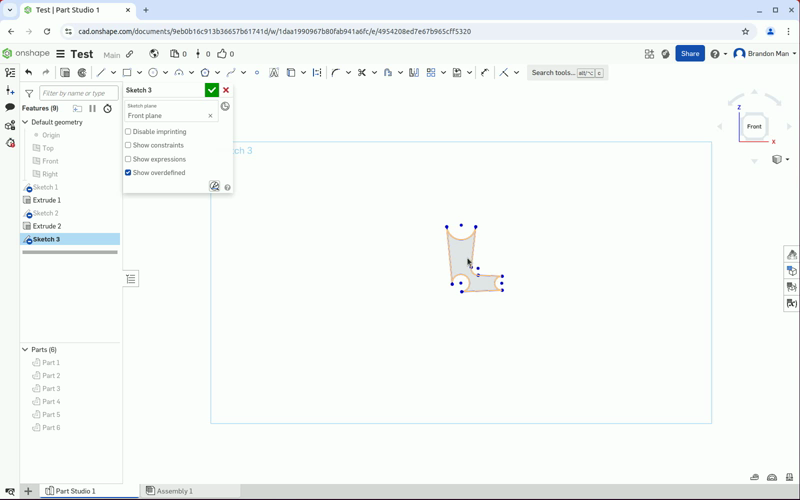
scroll(6)
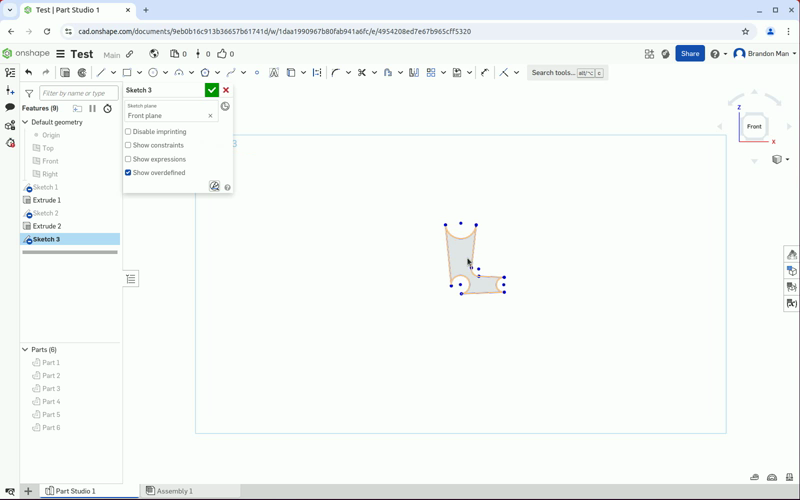
scroll(6)
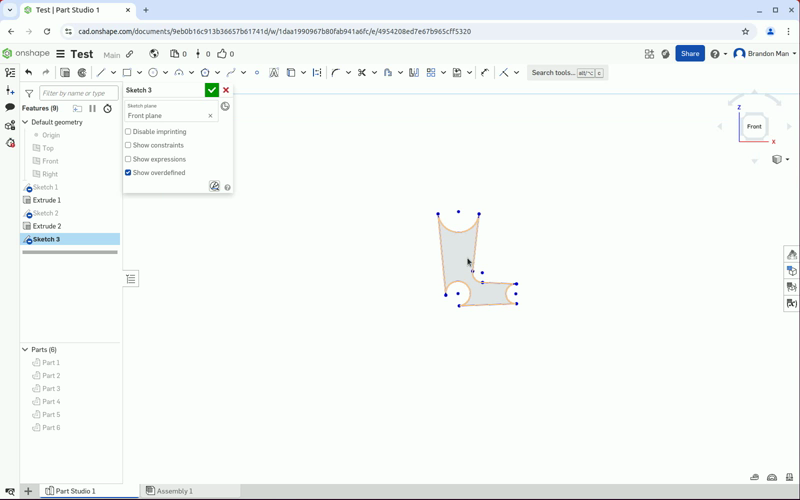
scroll(6)
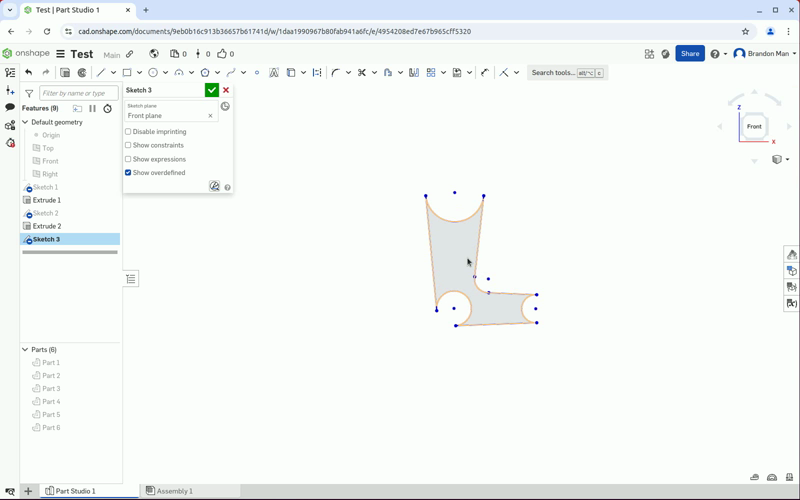
scroll(6)
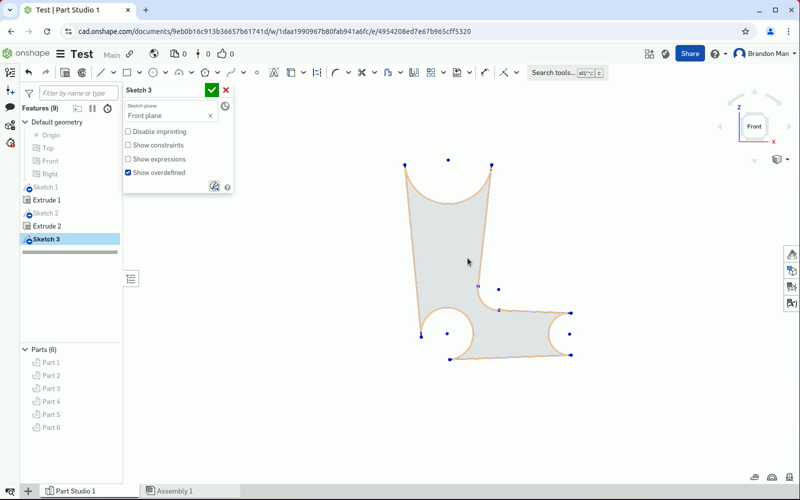
scroll(6)
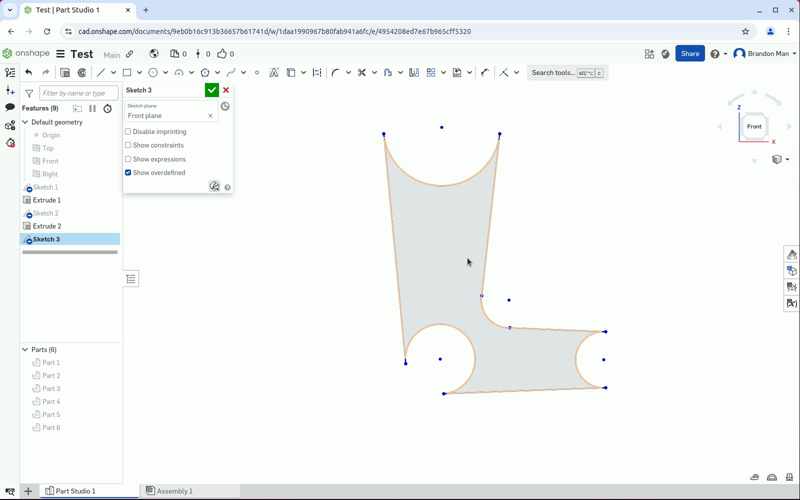
scroll(6)
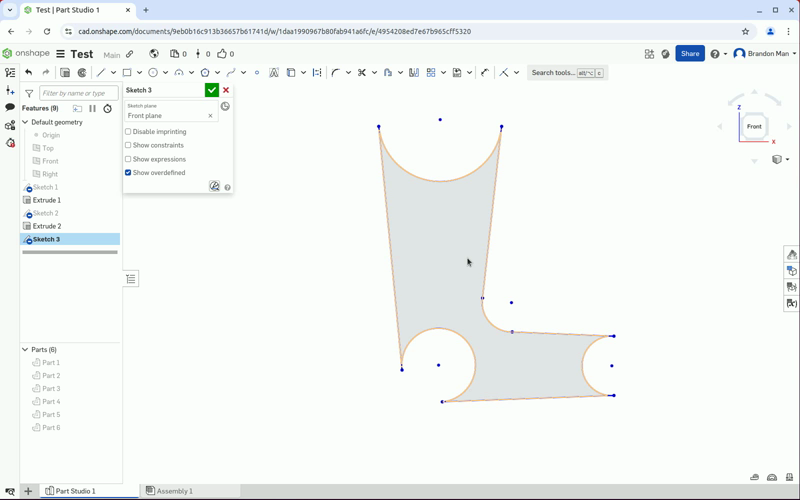
scroll(6)
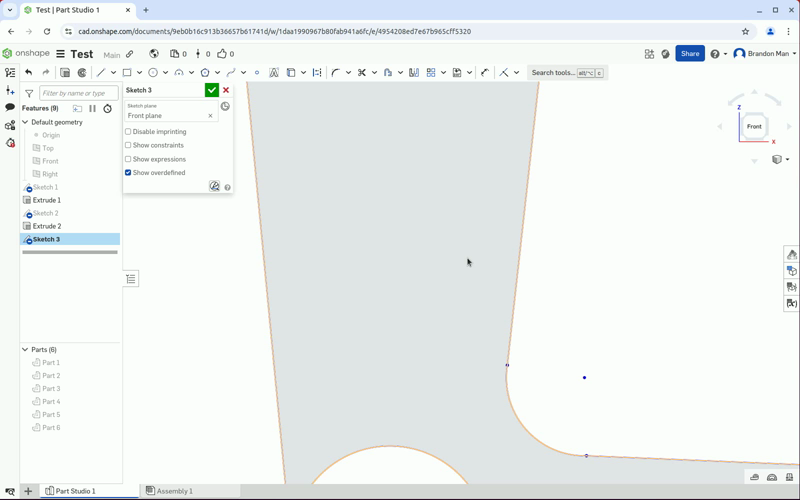
click(467, 257)
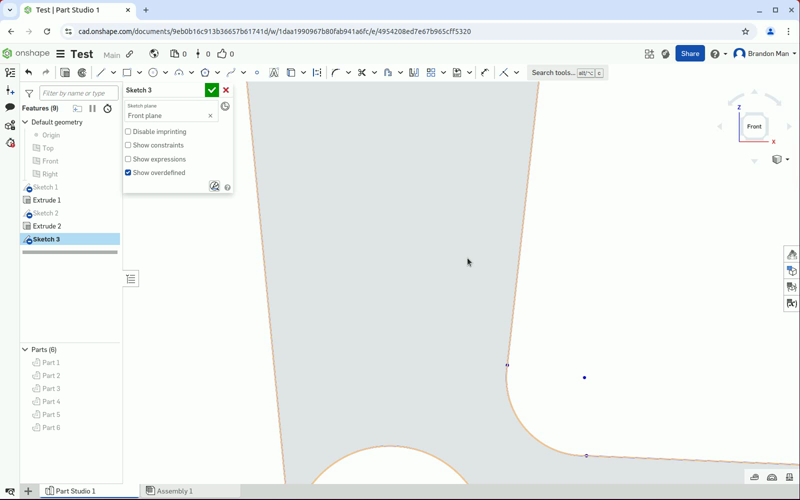
scroll(-6)
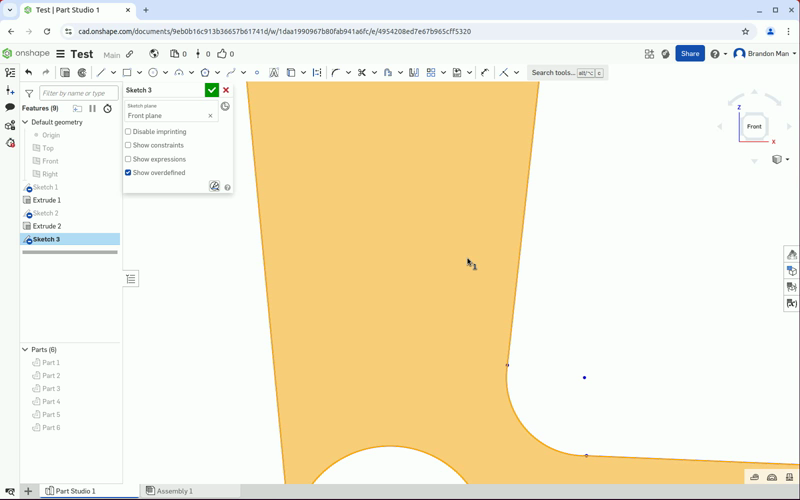
scroll(-6)
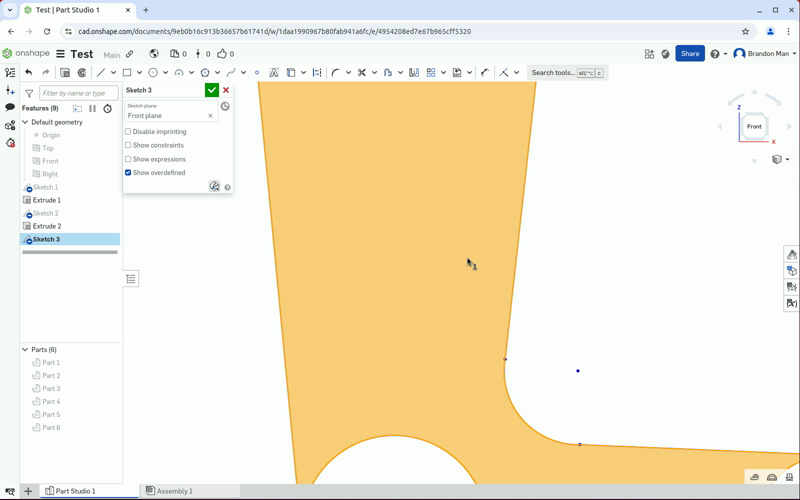
scroll(-6)
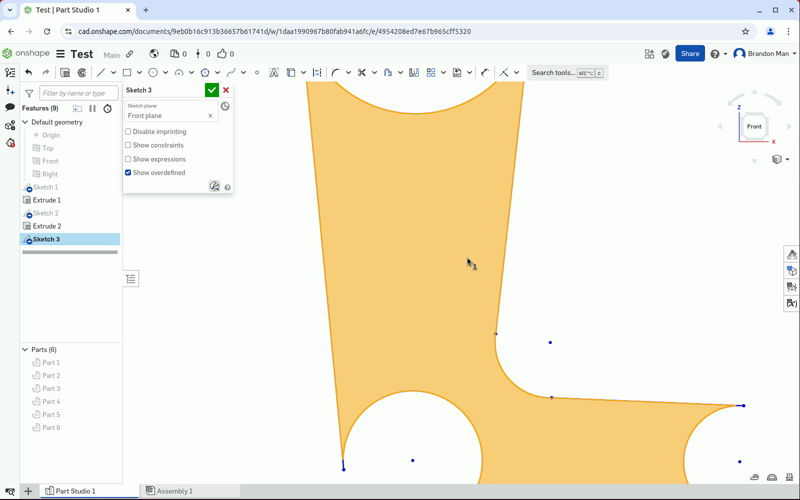
scroll(-6)
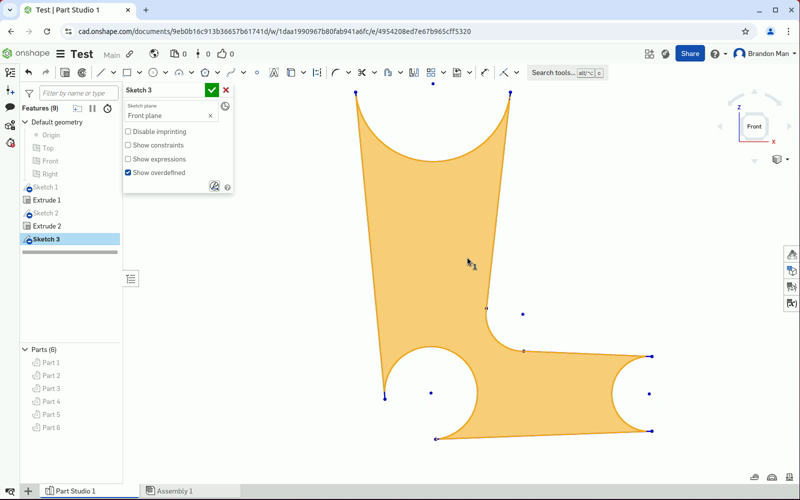
scroll(-6)
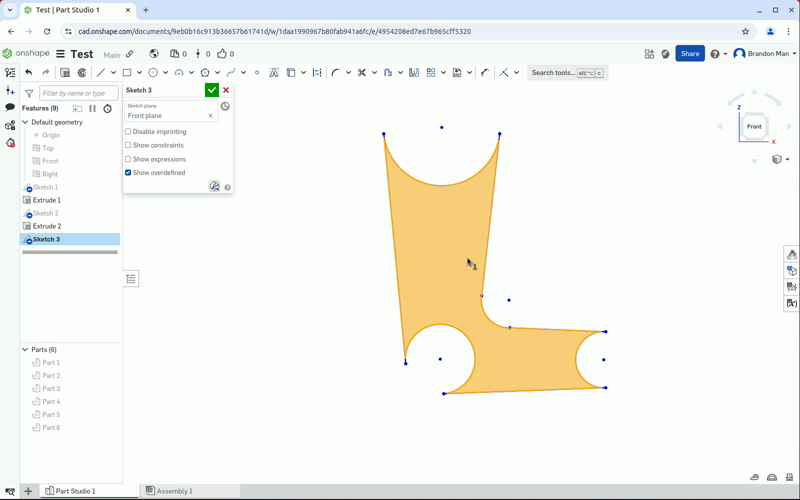
scroll(-6)
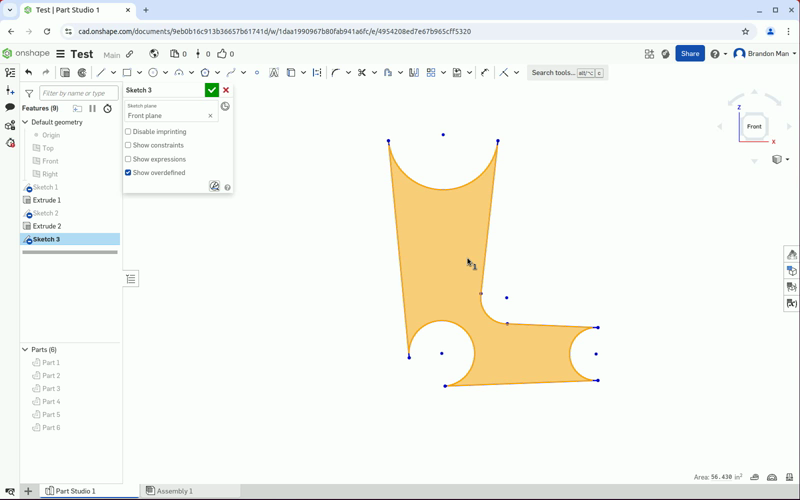
scroll(-6)
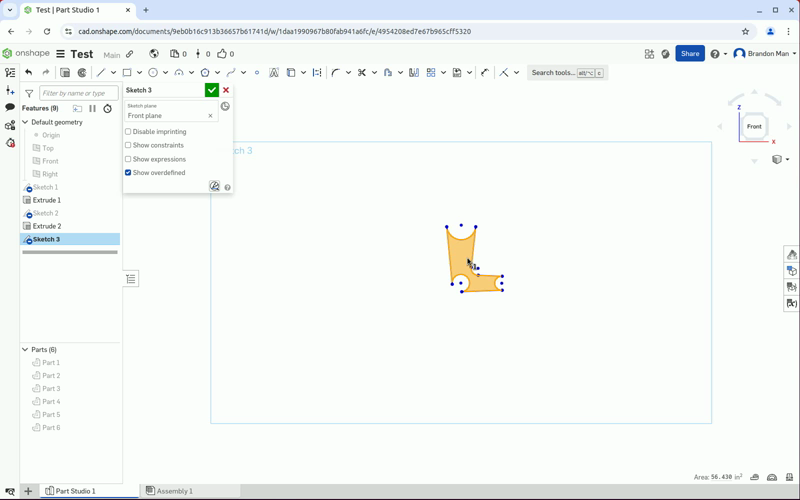
mouse_move(73, 352)
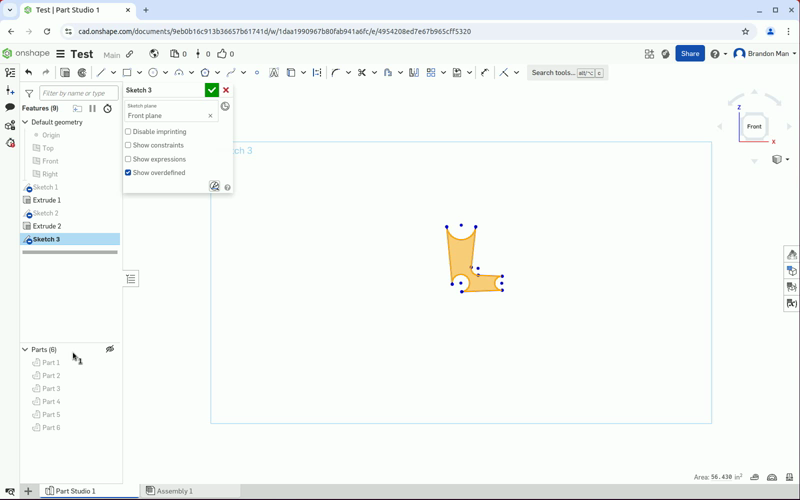
key(shift+y)
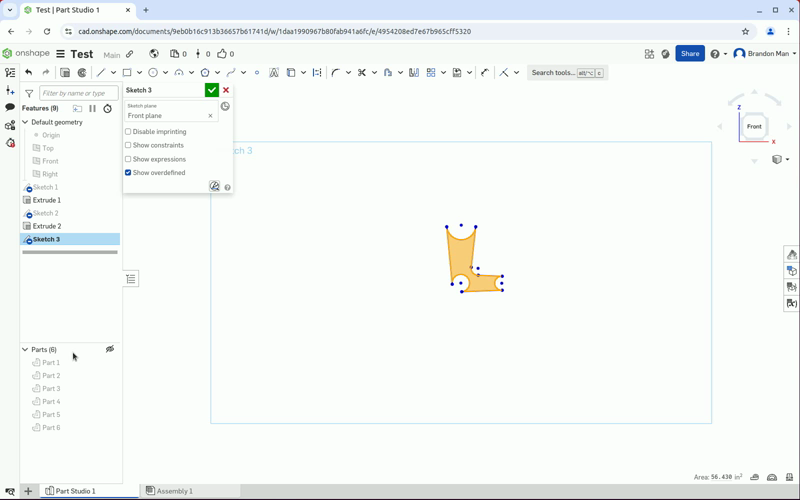
key(shift+e)
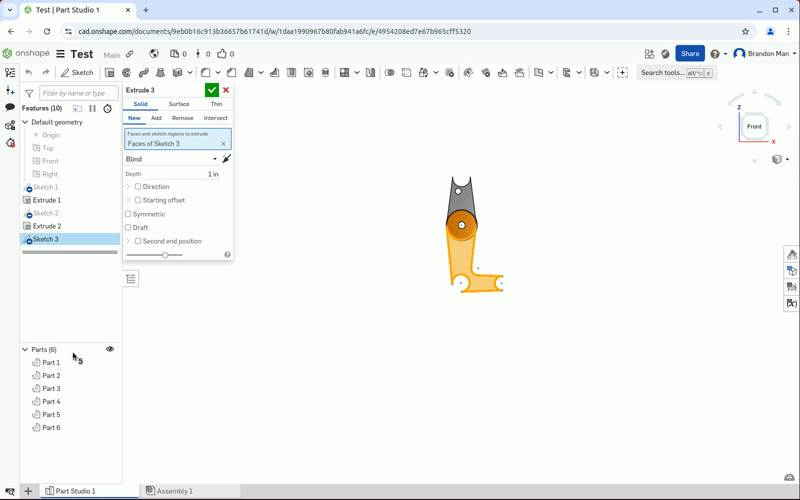
mouse_move(143, 106)
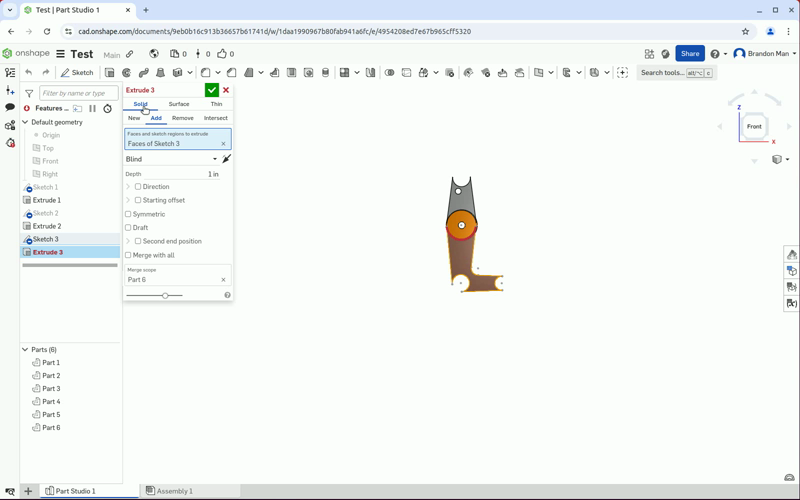
click(143, 106)
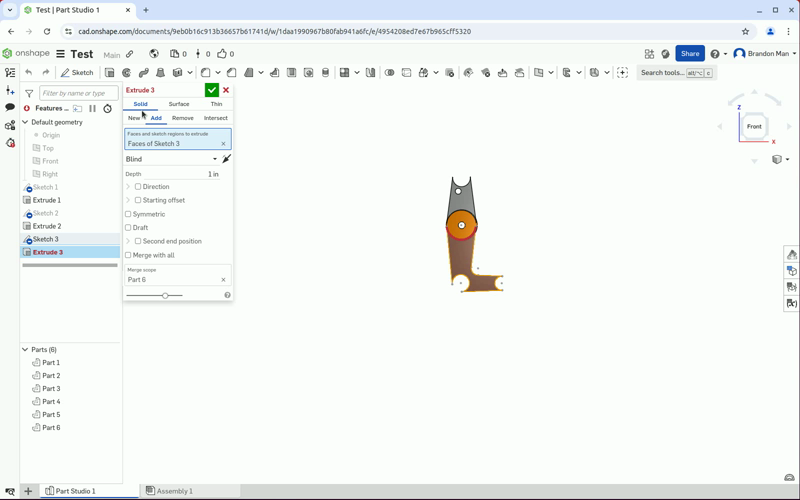
mouse_move(137, 120)
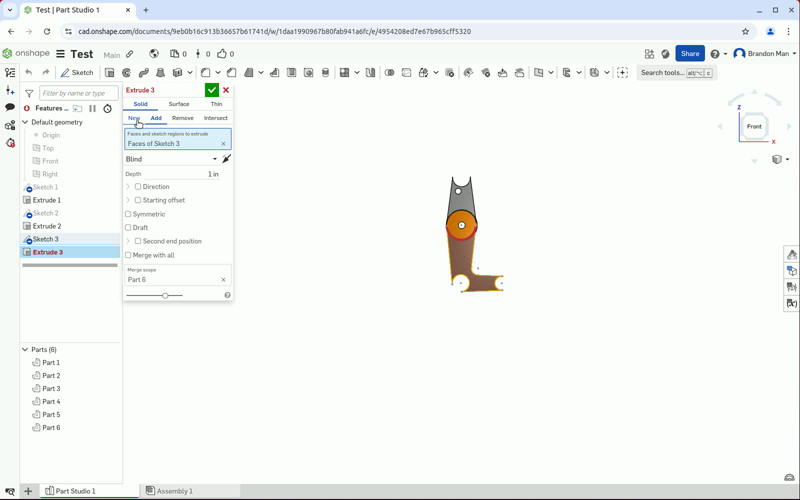
click(137, 120)
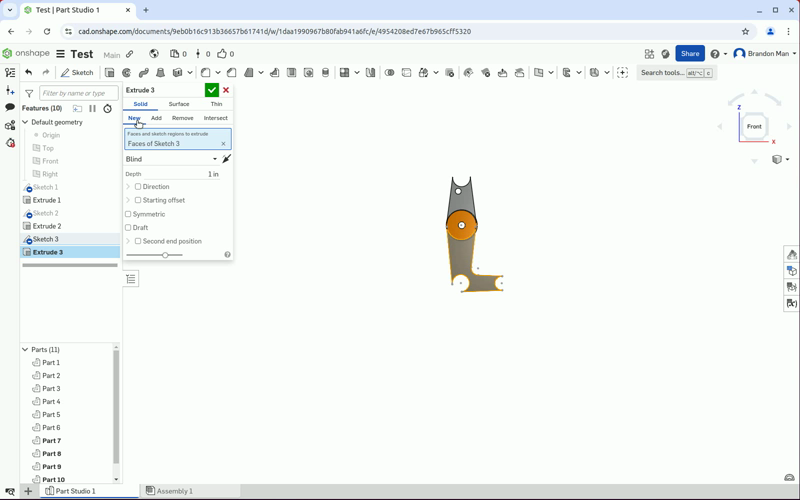
key(tab, 4)
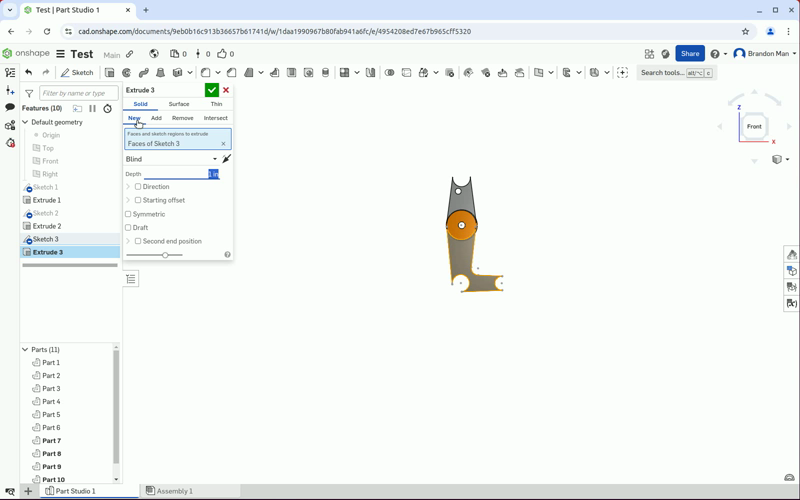
text(0.481)
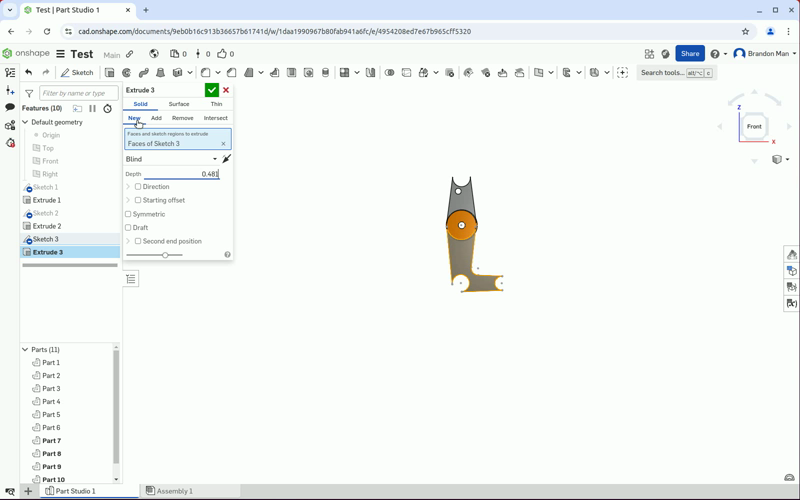
key(enter)
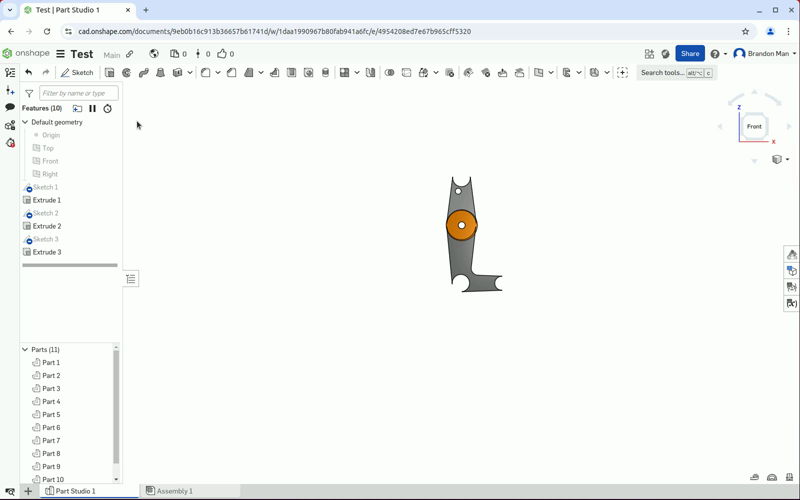
key(shift+h)
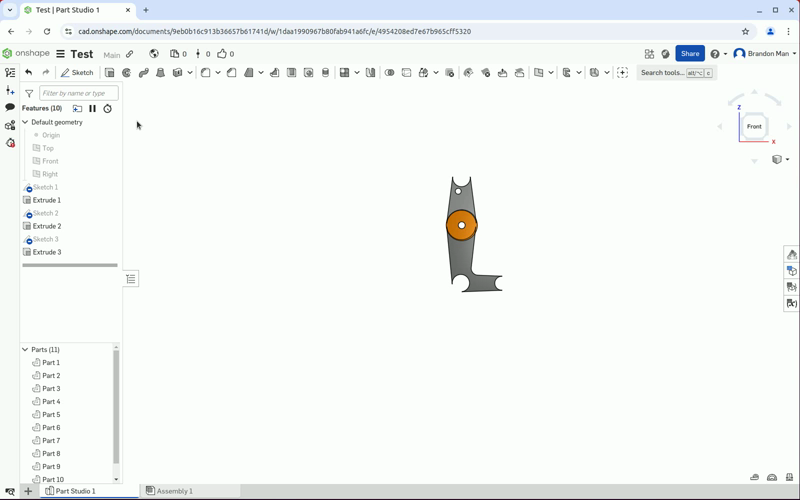
key(shift+h)
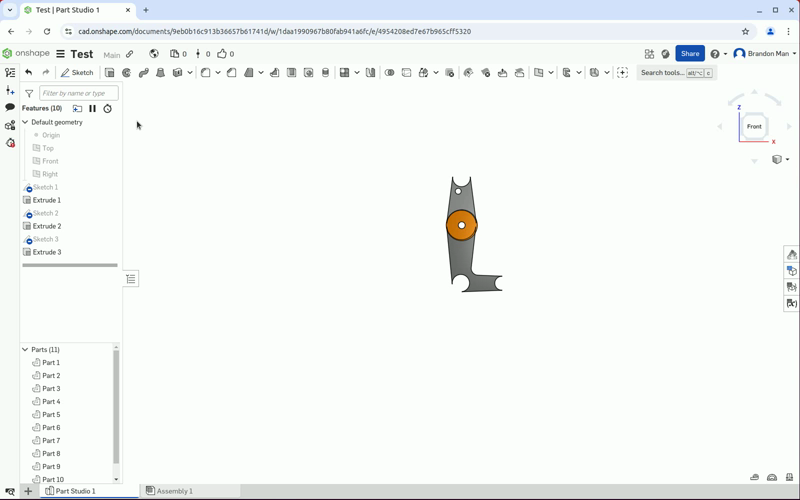
mouse_move(73, 189)
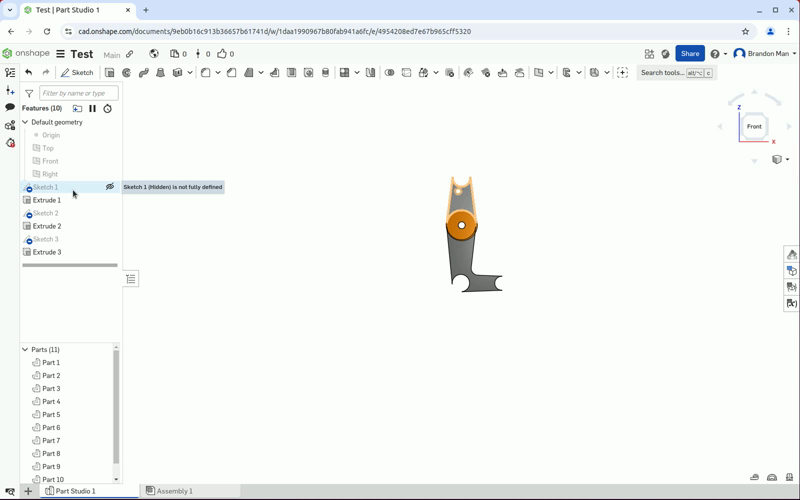
click(73, 189)
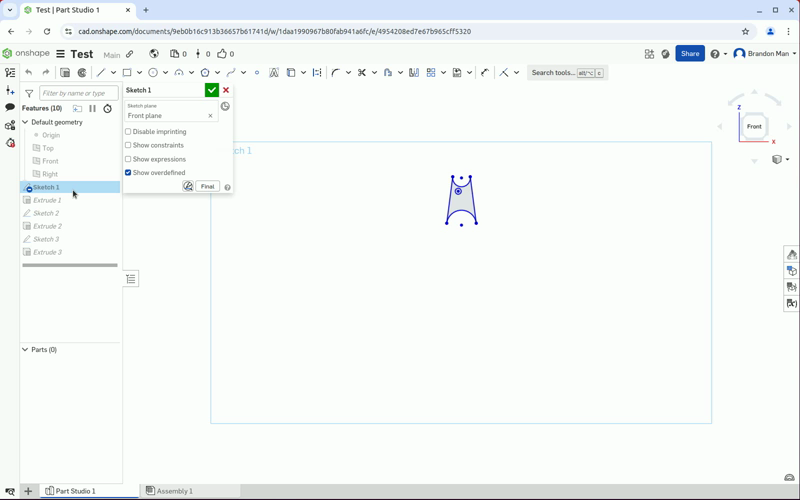
mouse_move(229, 92)
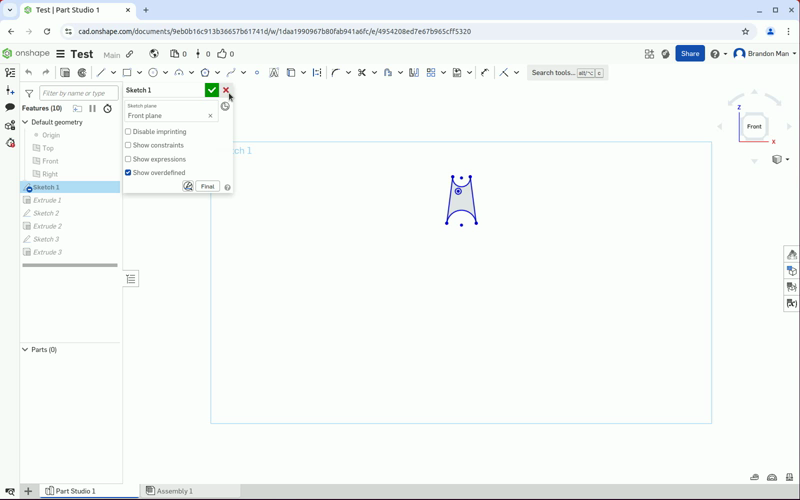
click(229, 92)
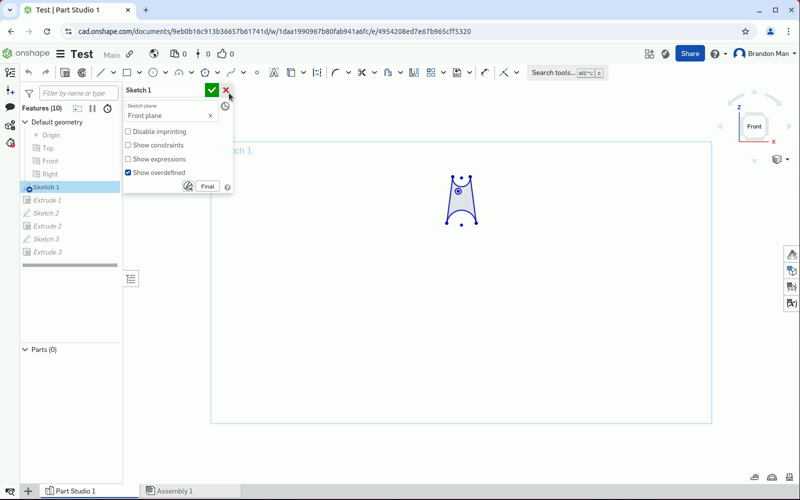
key(shift+s)
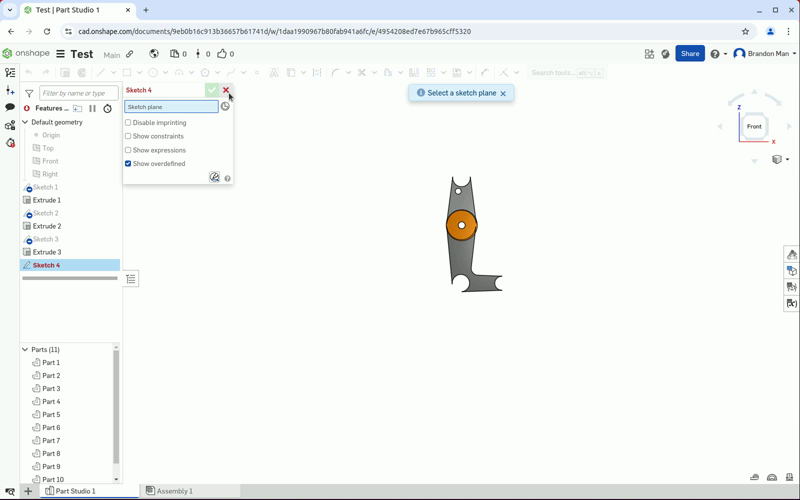
mouse_move(73, 163)
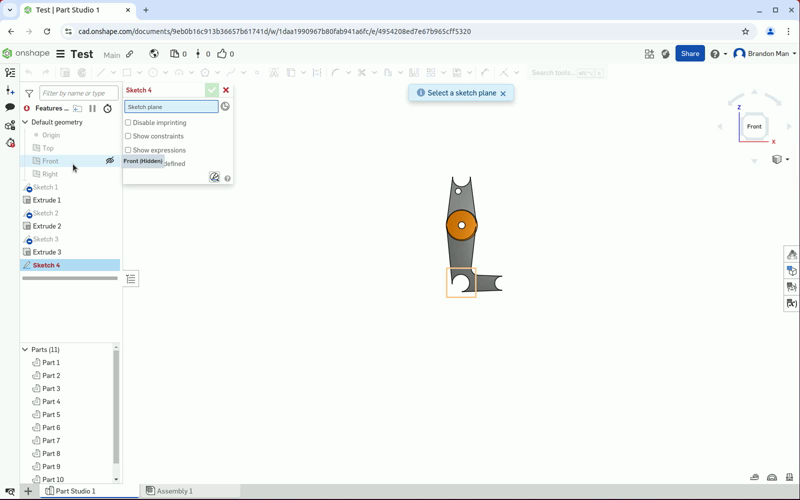
click(73, 163)
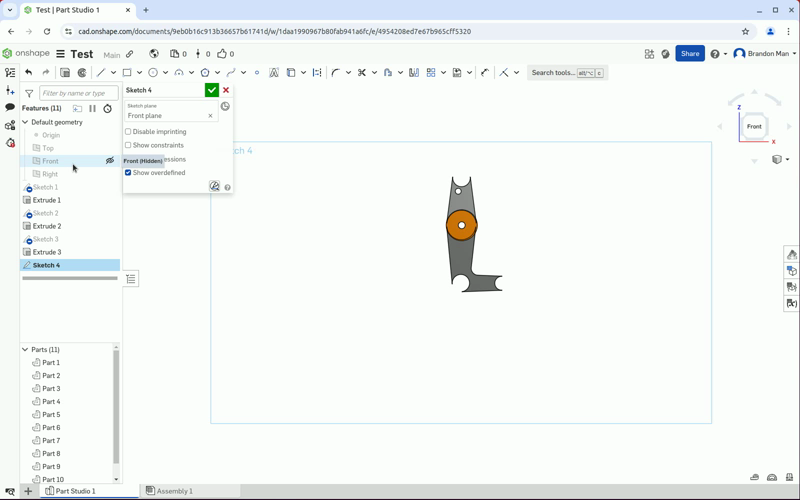
mouse_move(69, 352)
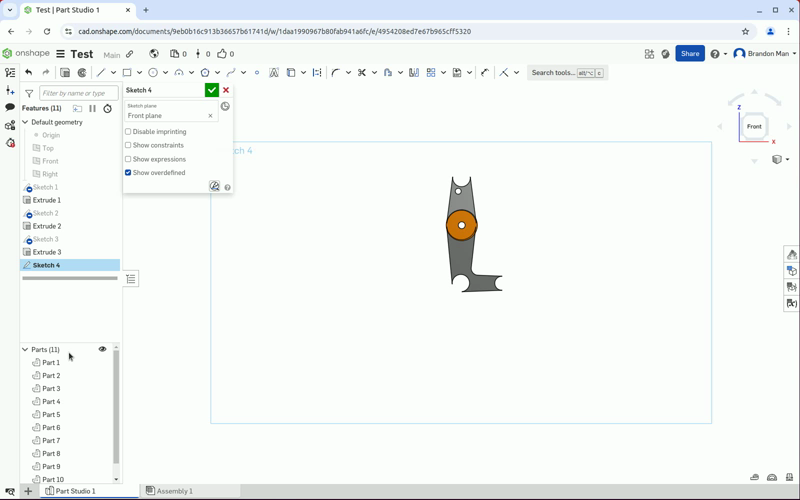
key(y)
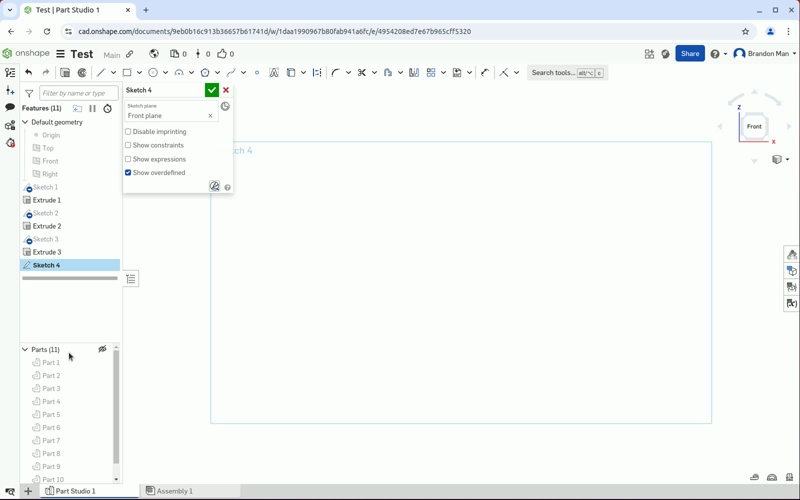
key(l)
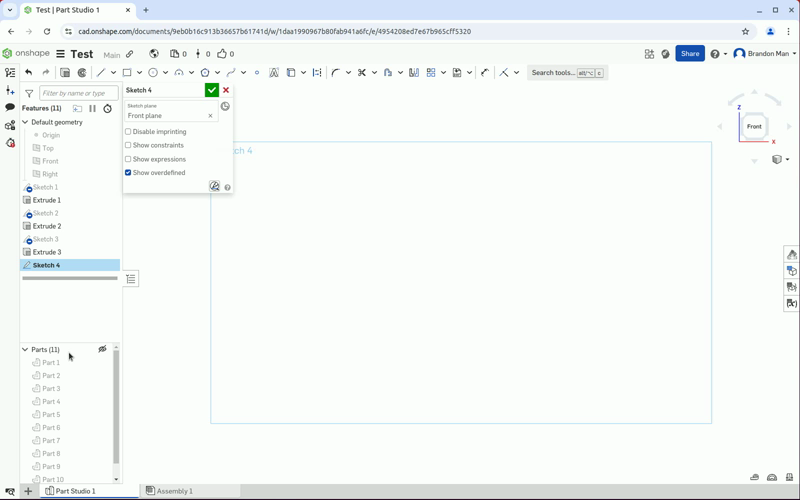
key_down(shift)
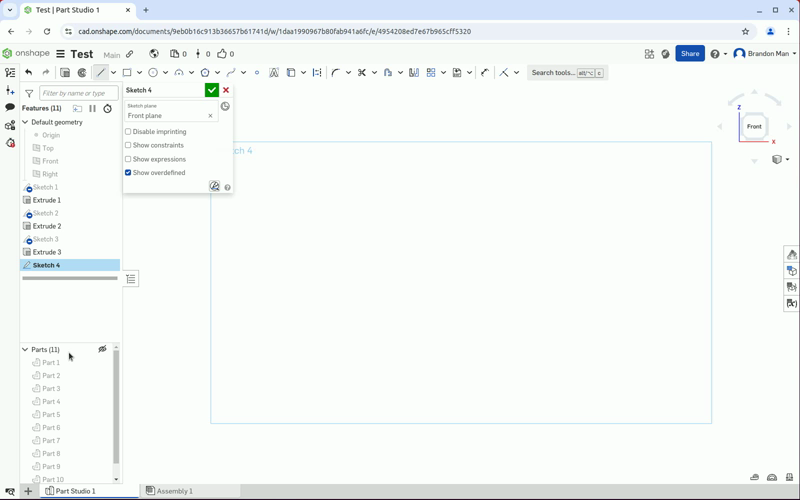
mouse_move(460, 291)
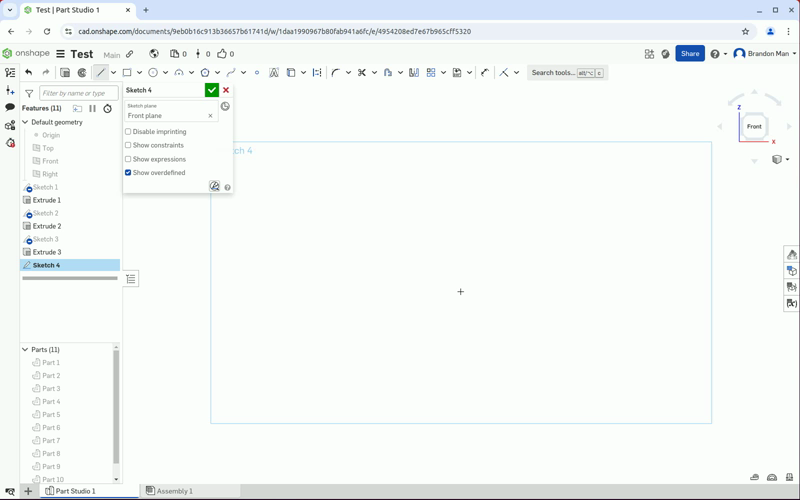
click(460, 291)
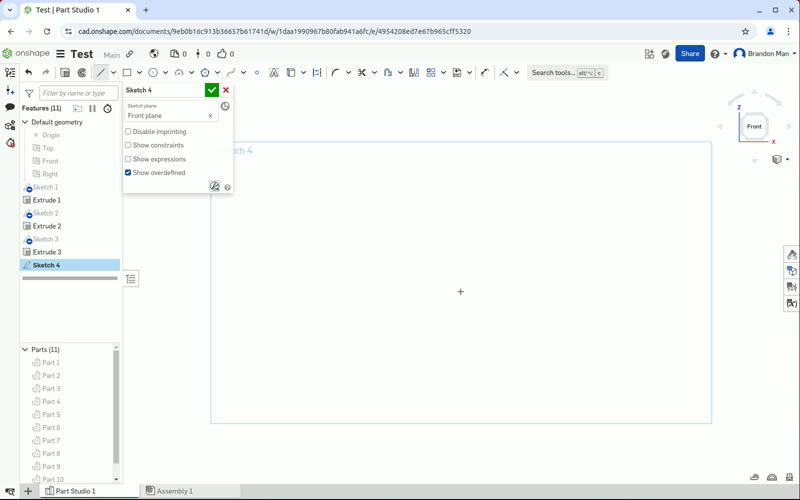
key_up(shift)
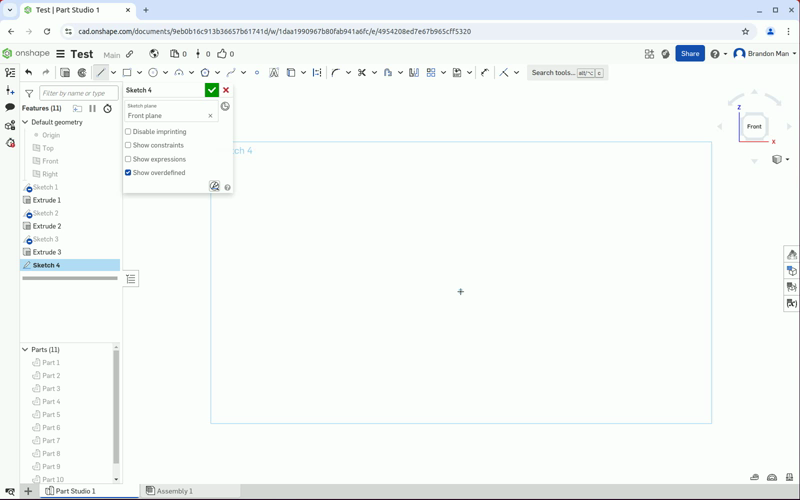
key_down(shift)
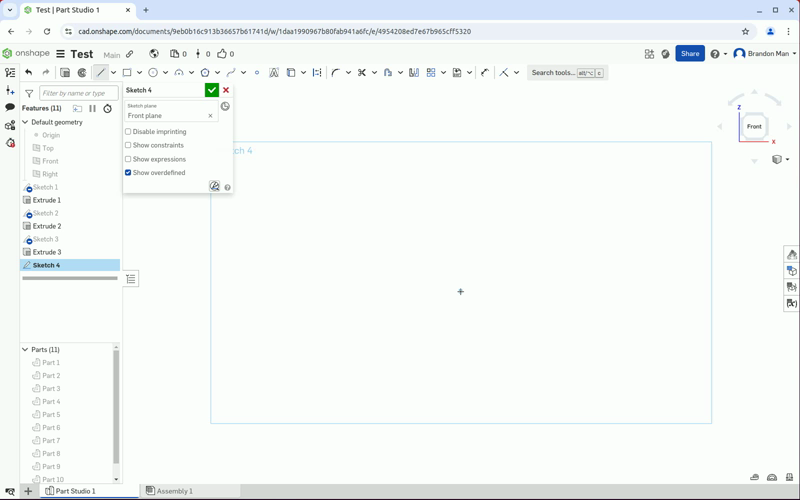
mouse_move(490, 291)
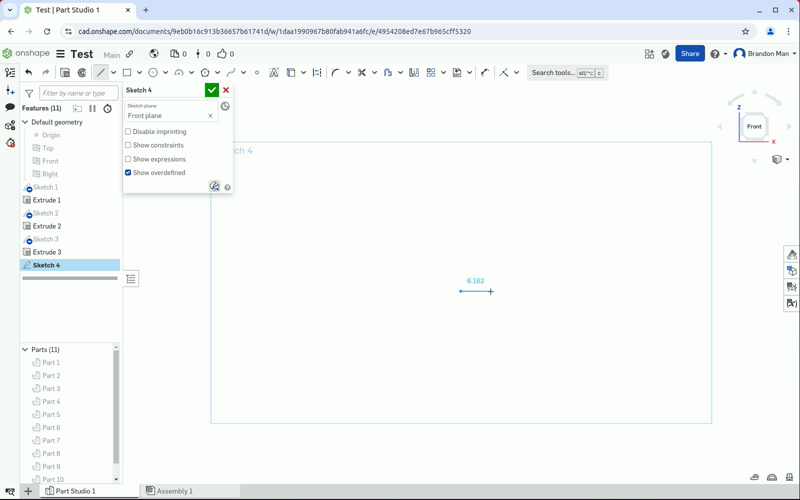
mouse_move(461, 291)
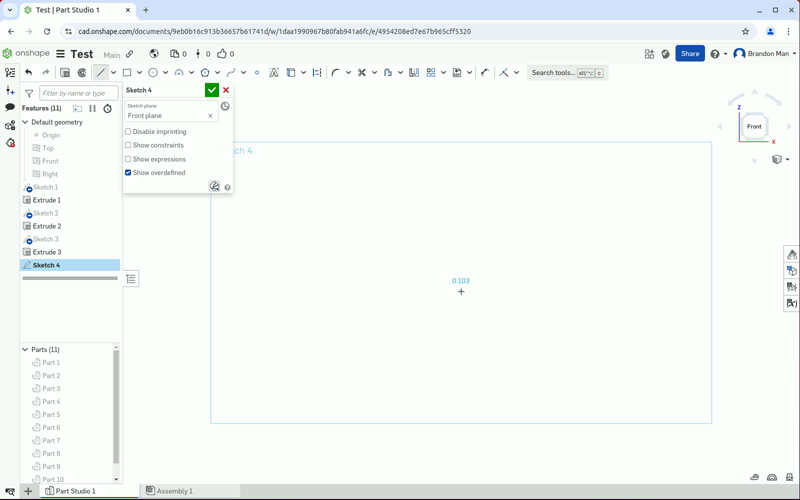
scroll(6)
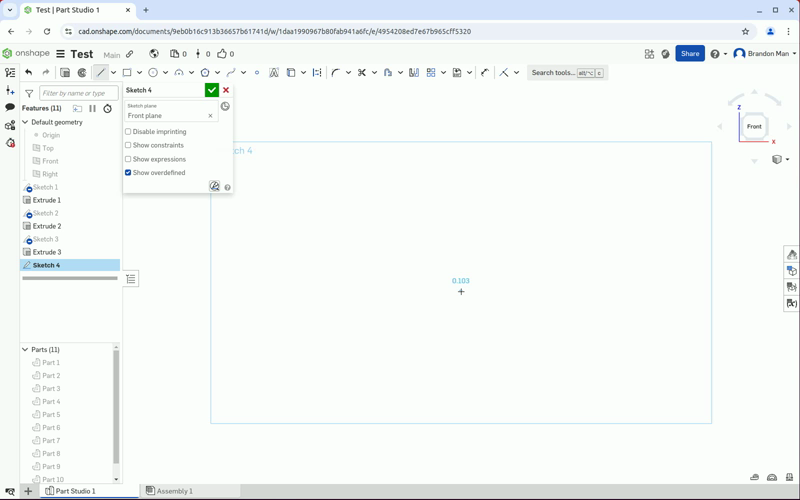
scroll(6)
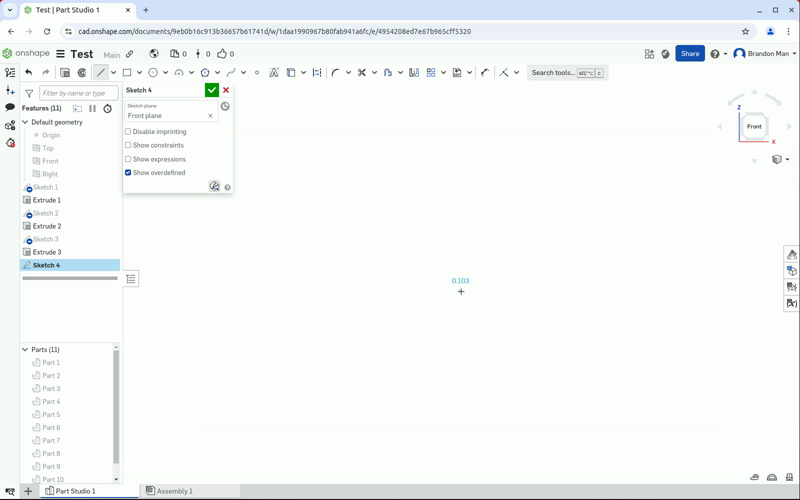
scroll(6)
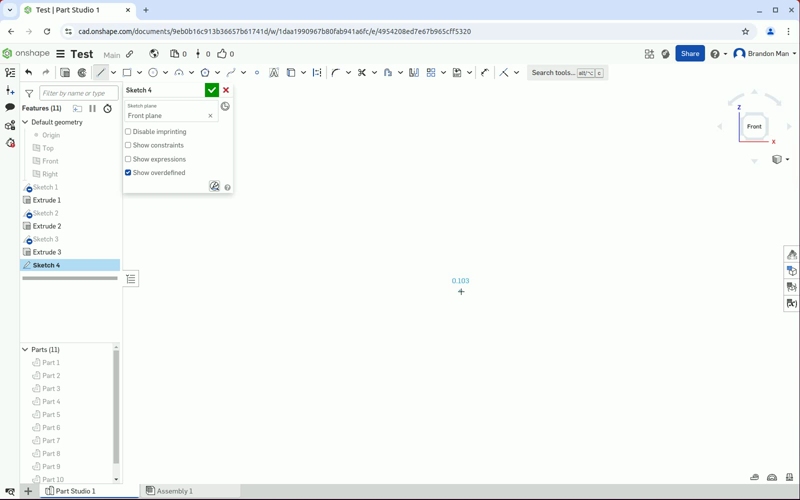
scroll(6)
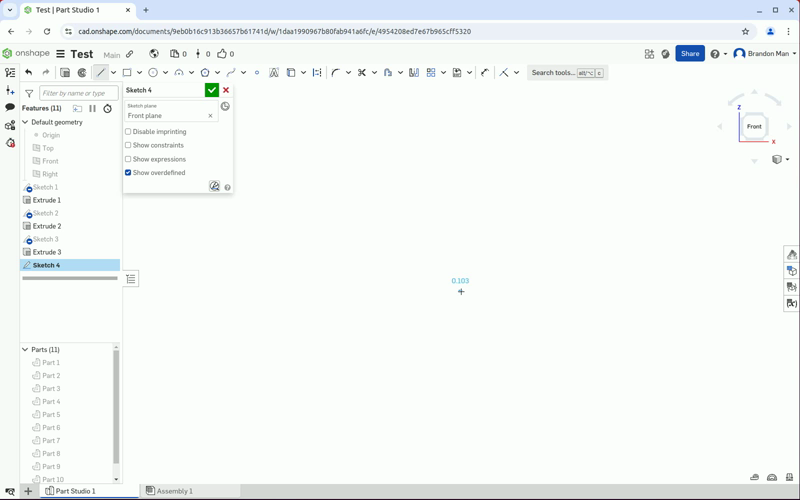
scroll(6)
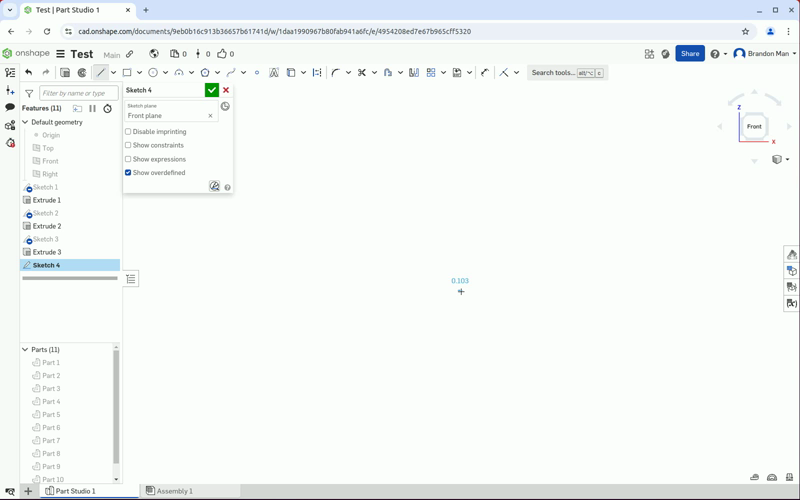
scroll(6)
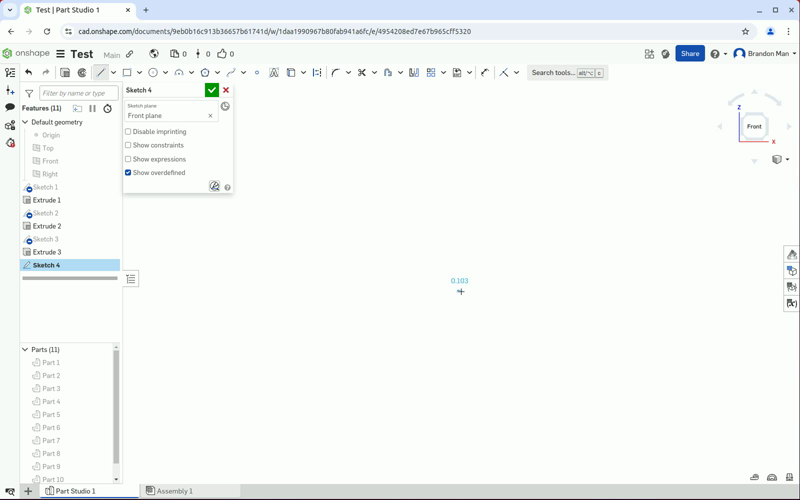
scroll(6)
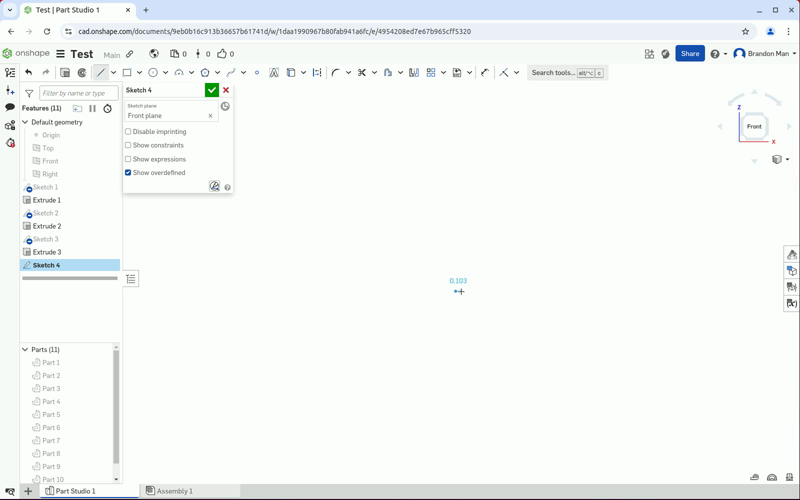
click(461, 291)
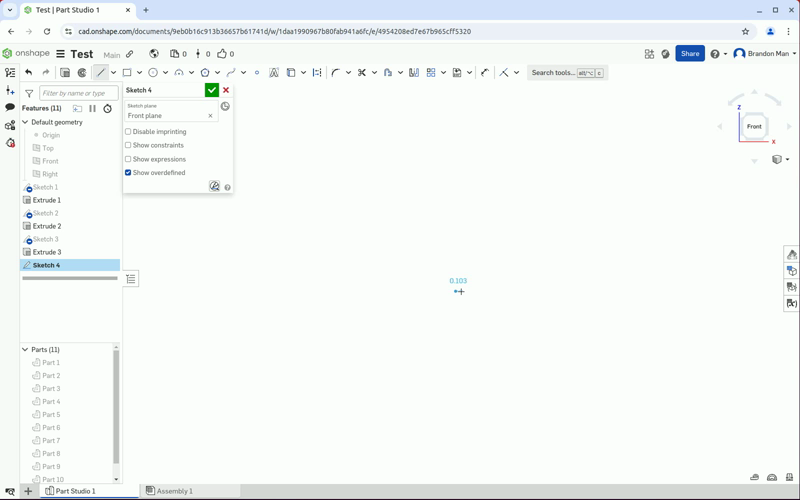
scroll(-6)
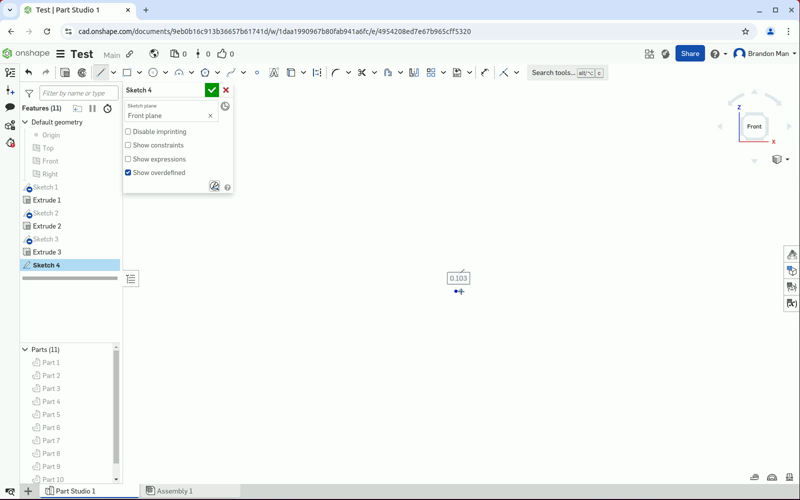
scroll(-6)
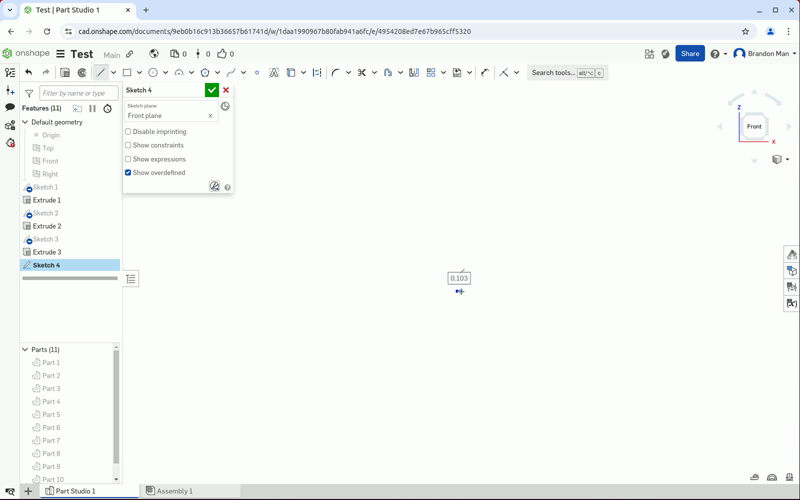
scroll(-6)
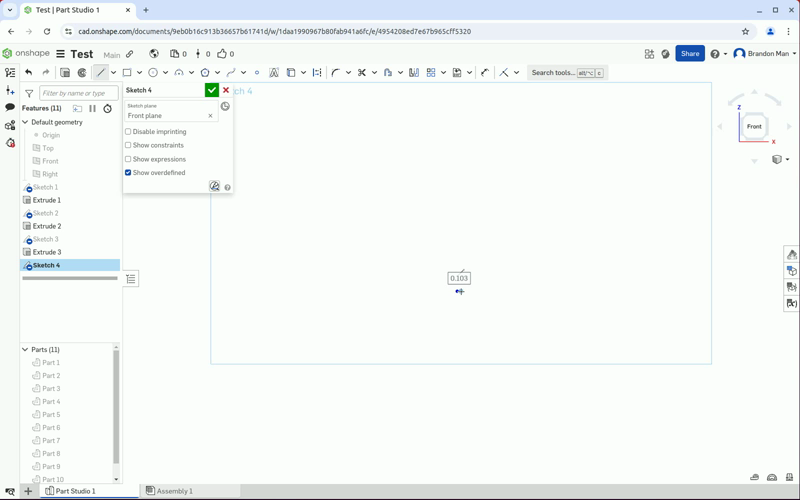
scroll(-6)
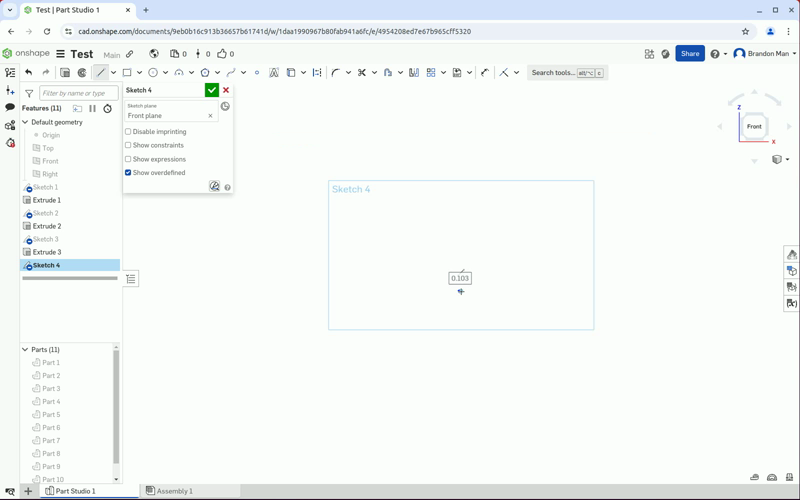
scroll(-6)
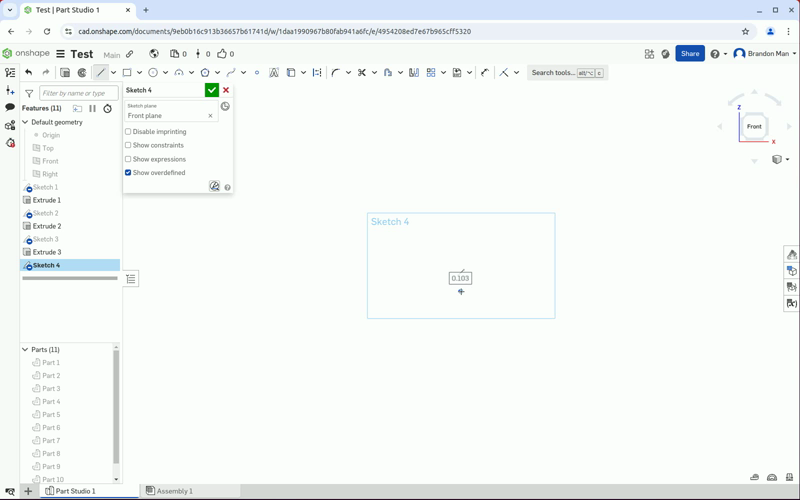
scroll(-6)
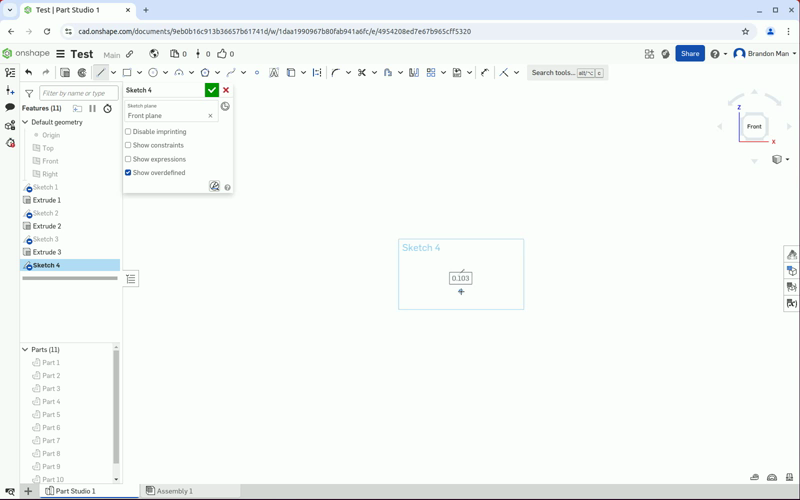
scroll(-6)
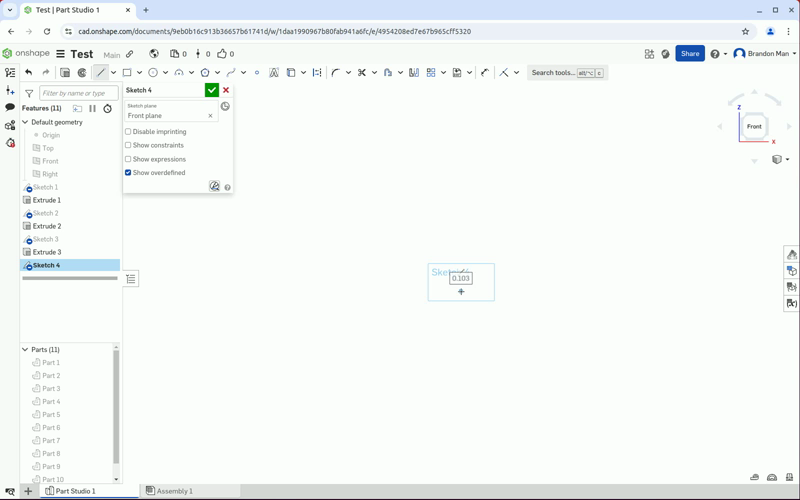
key_up(shift)
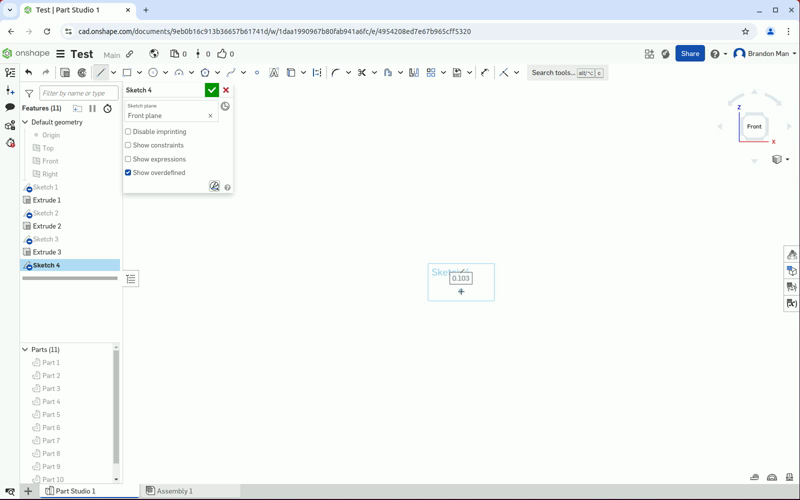
key(esc)
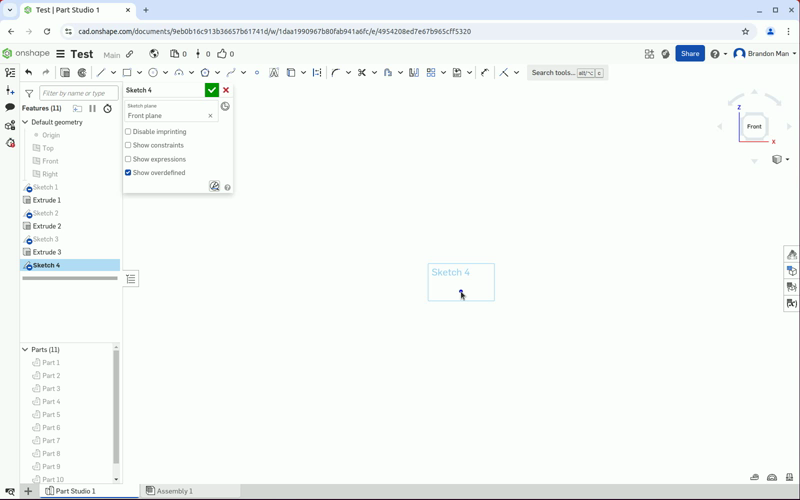
key(a)
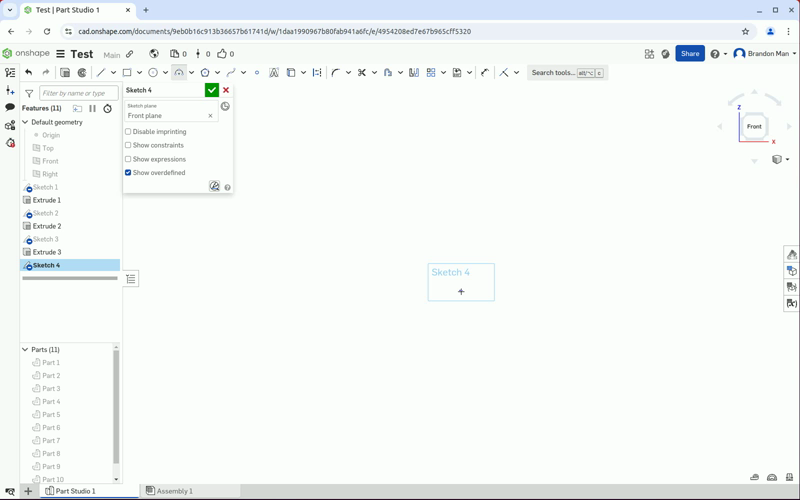
mouse_move(461, 291)
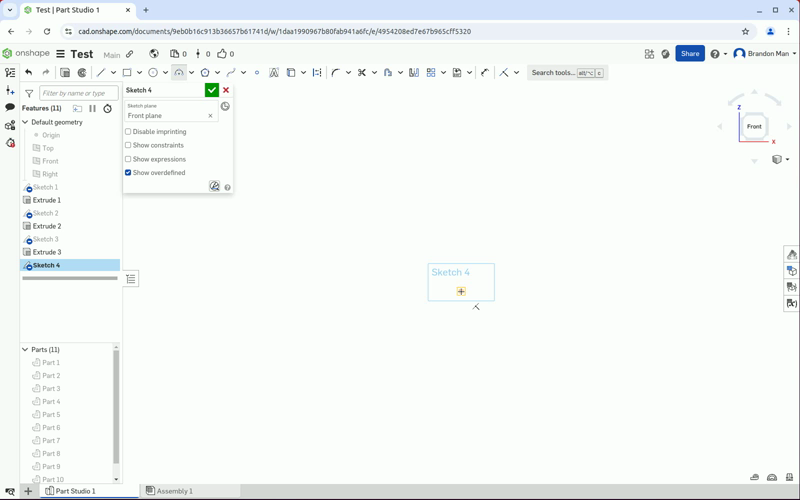
scroll(6)
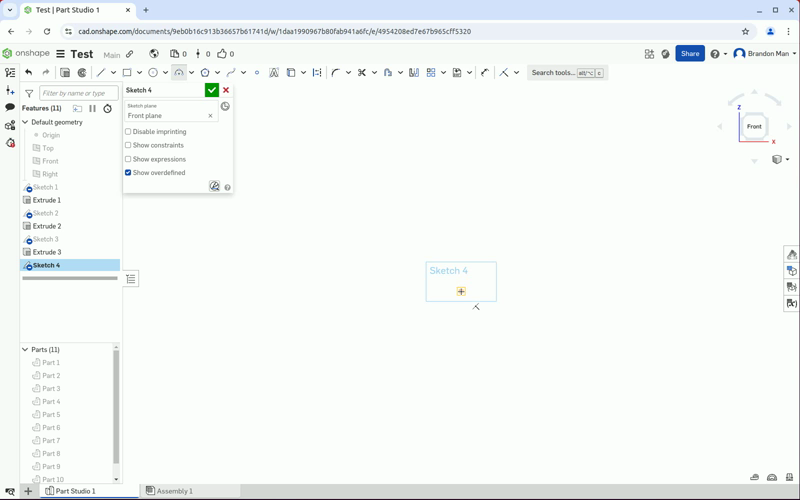
scroll(6)
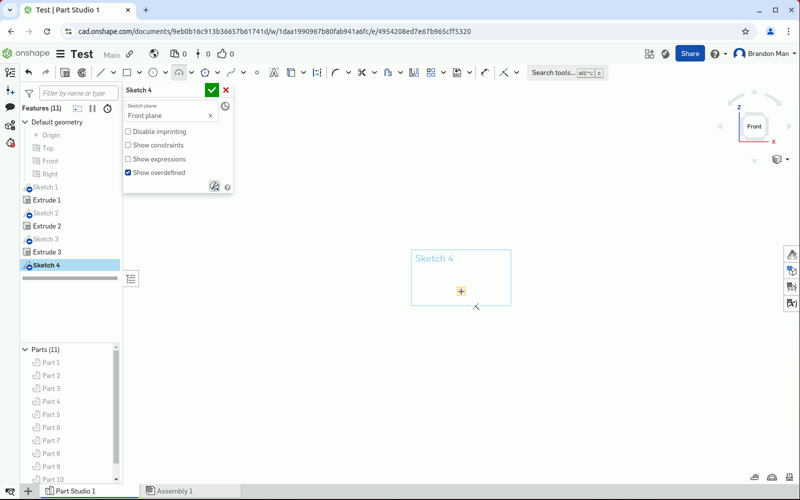
scroll(6)
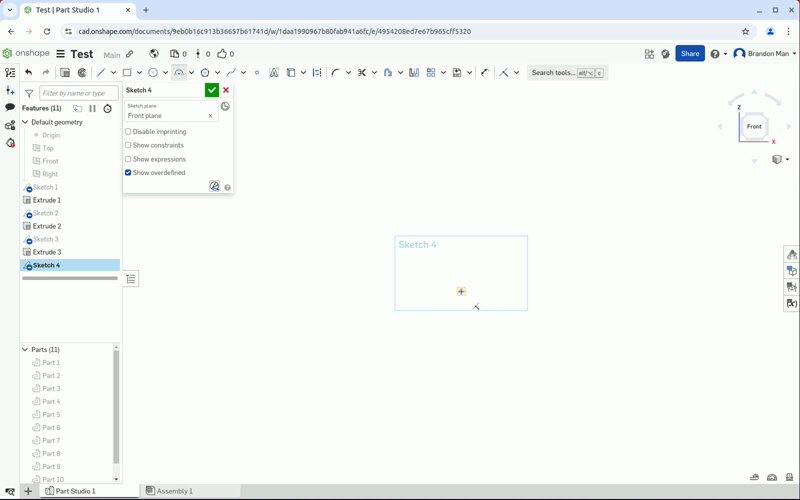
scroll(6)
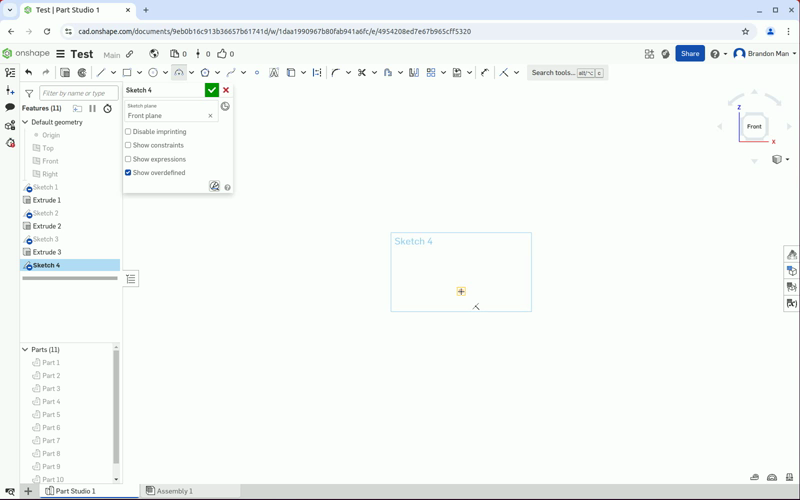
scroll(6)
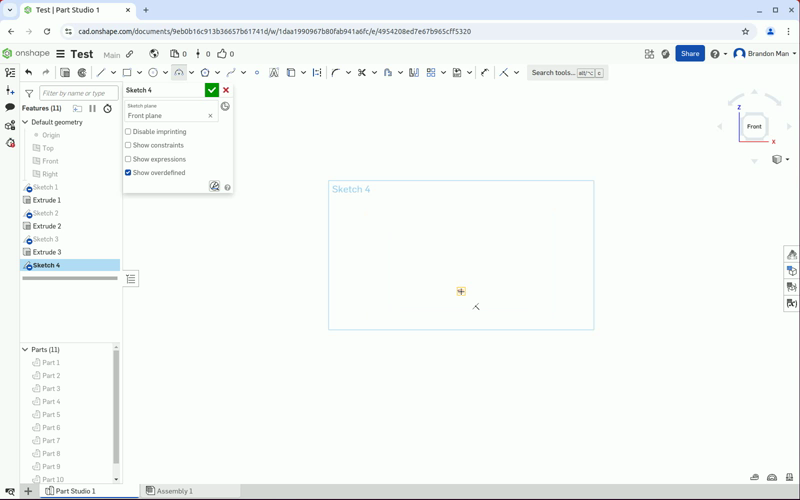
scroll(6)
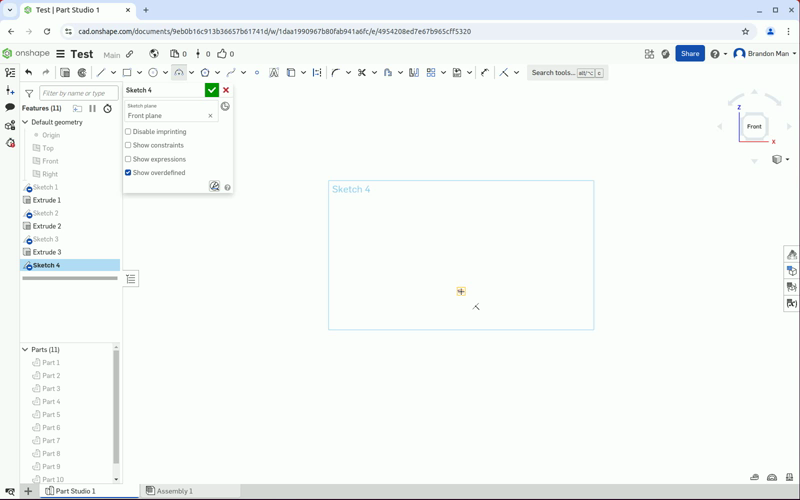
scroll(6)
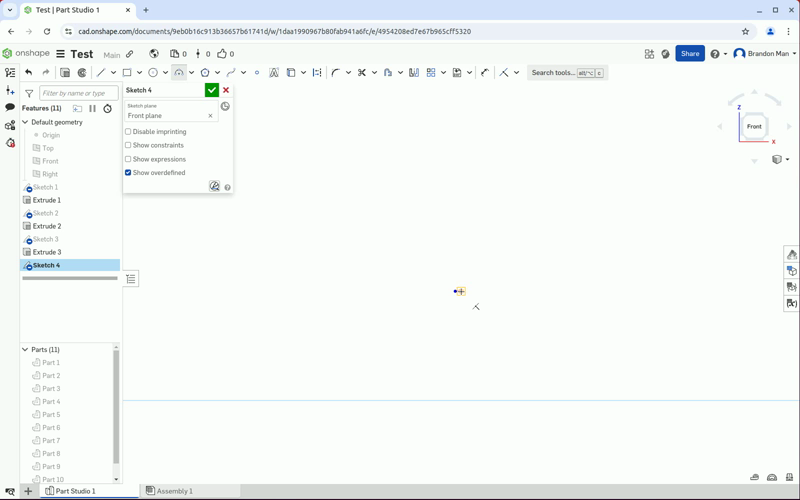
click(461, 291)
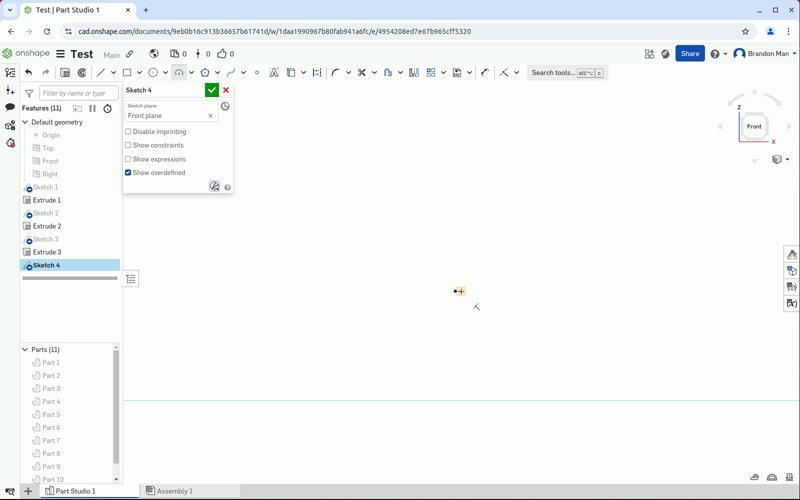
scroll(-6)
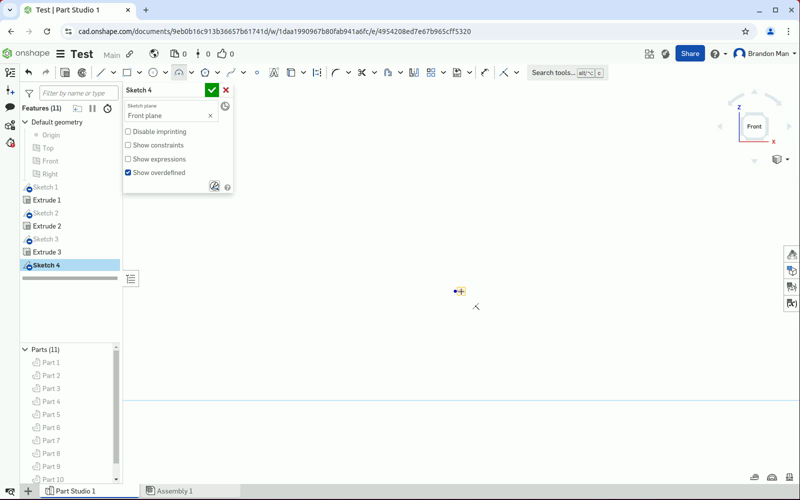
scroll(-6)
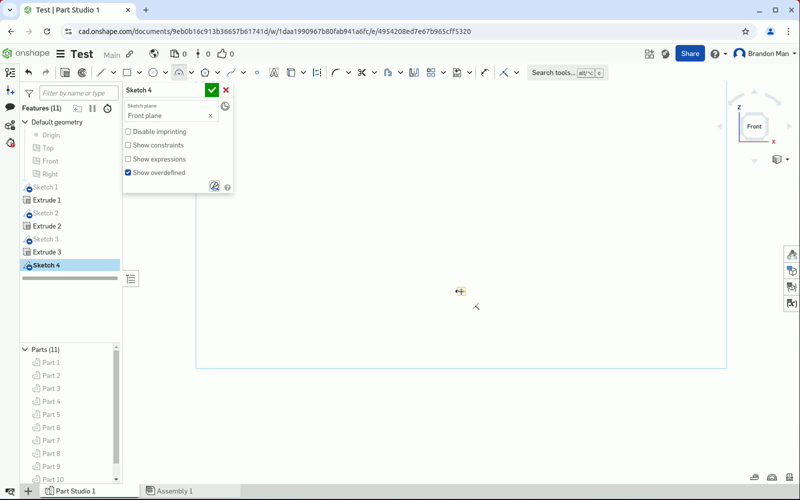
scroll(-6)
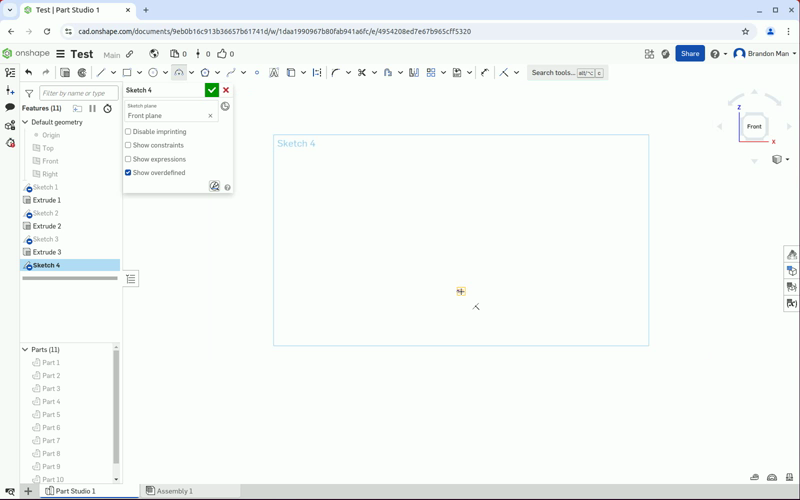
scroll(-6)
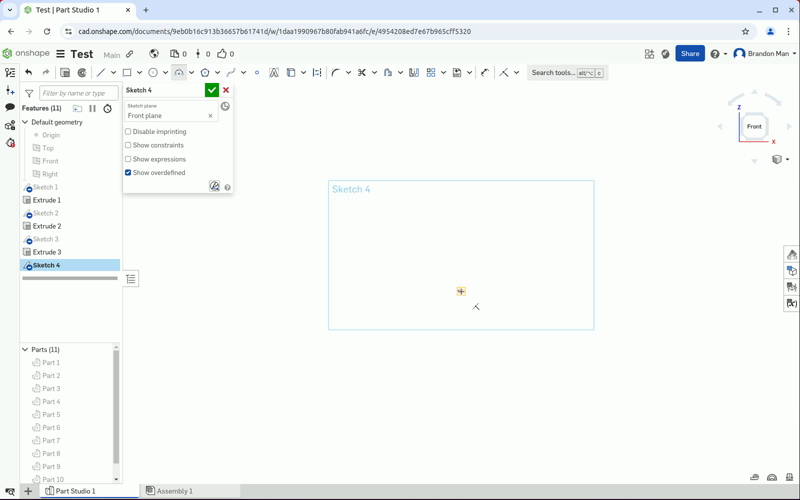
scroll(-6)
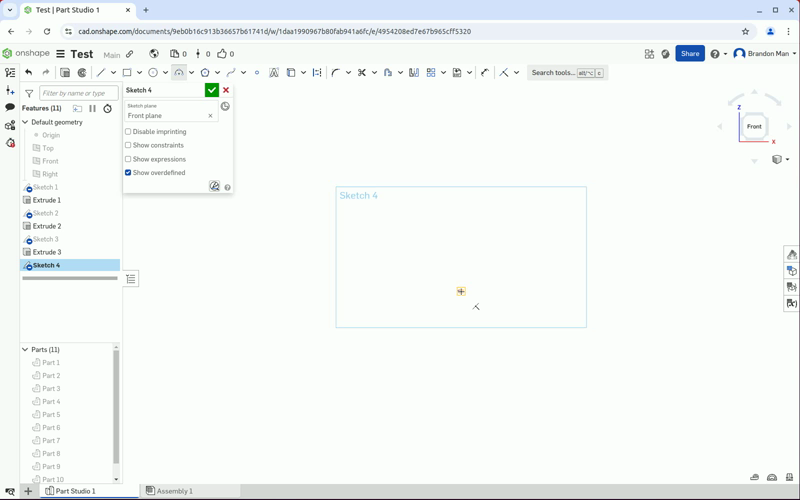
scroll(-6)
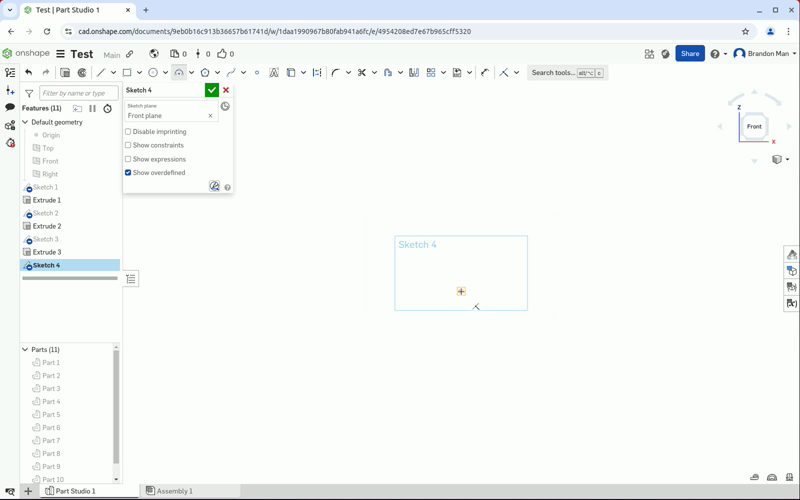
scroll(-6)
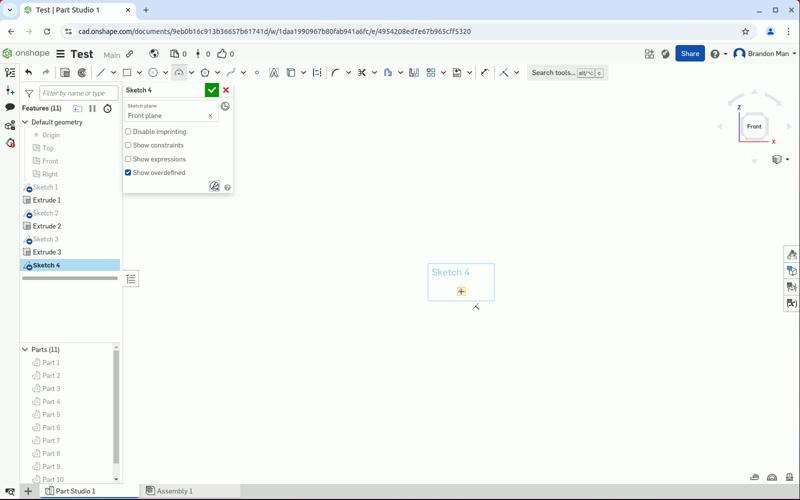
mouse_move(460, 291)
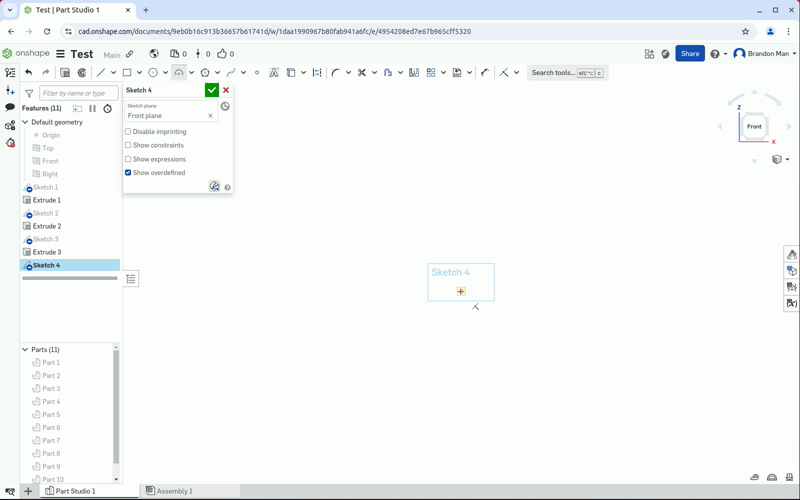
scroll(6)
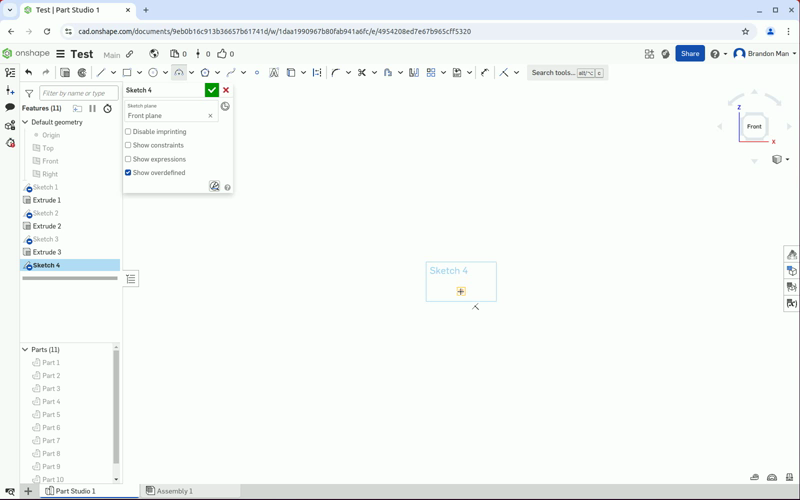
scroll(6)
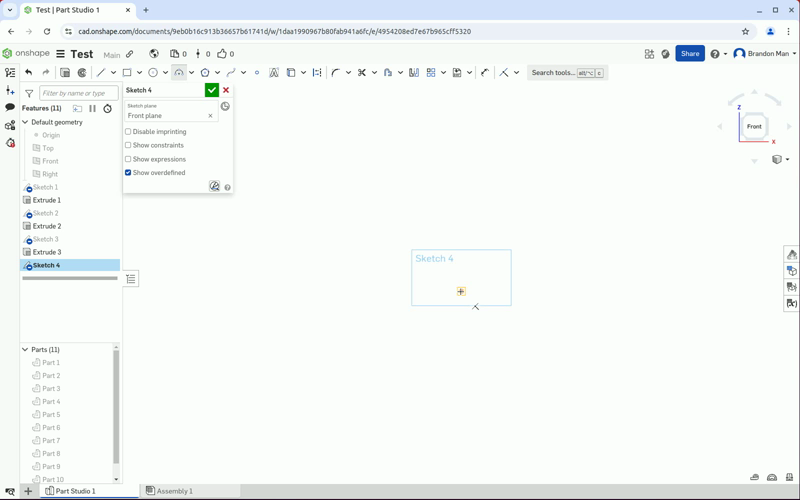
scroll(6)
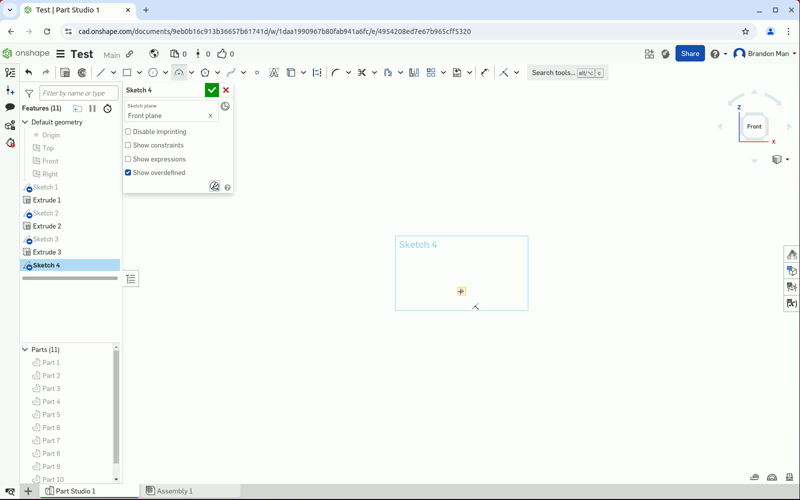
scroll(6)
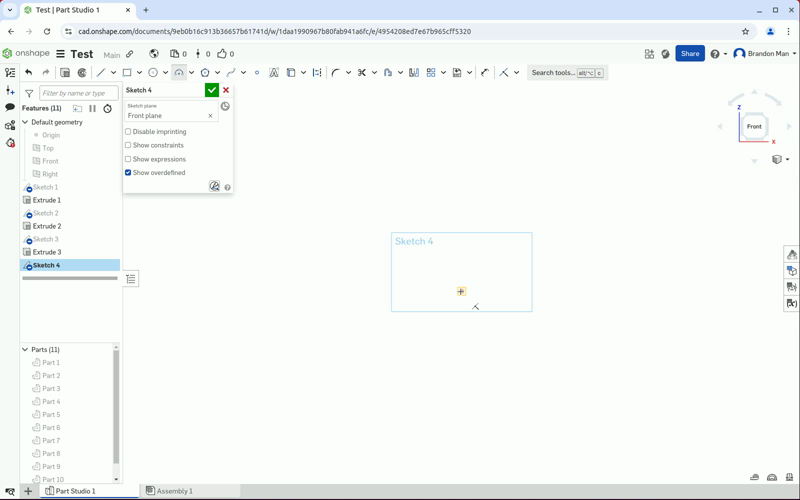
scroll(6)
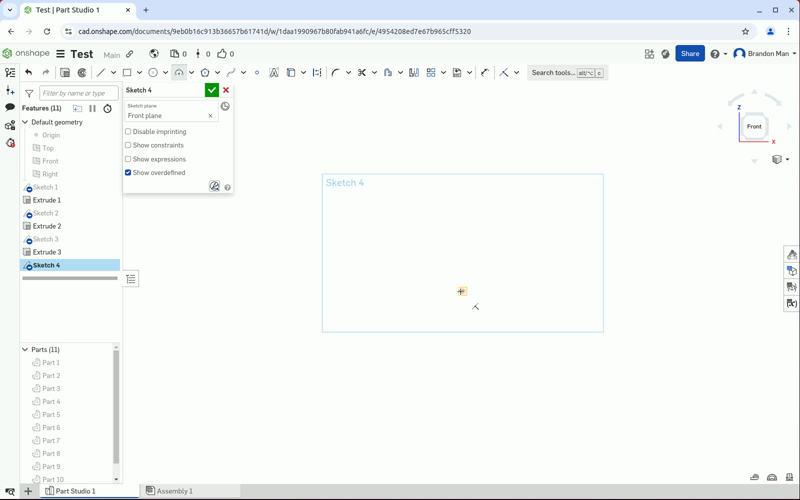
scroll(6)
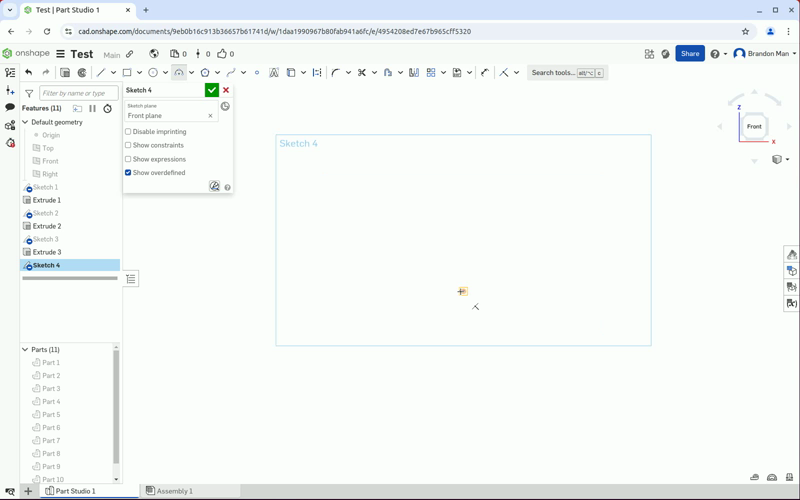
scroll(6)
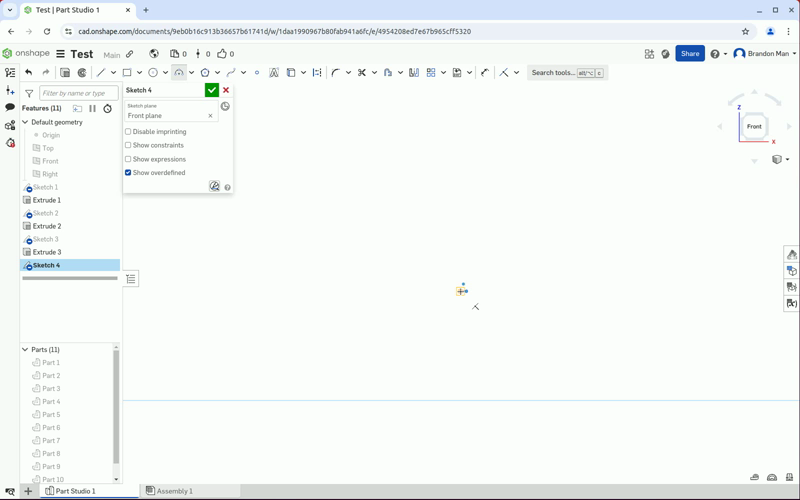
click(460, 291)
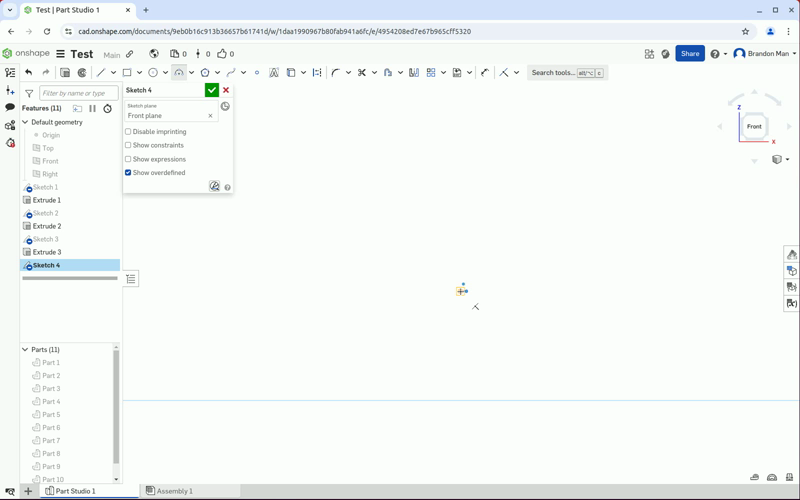
scroll(-6)
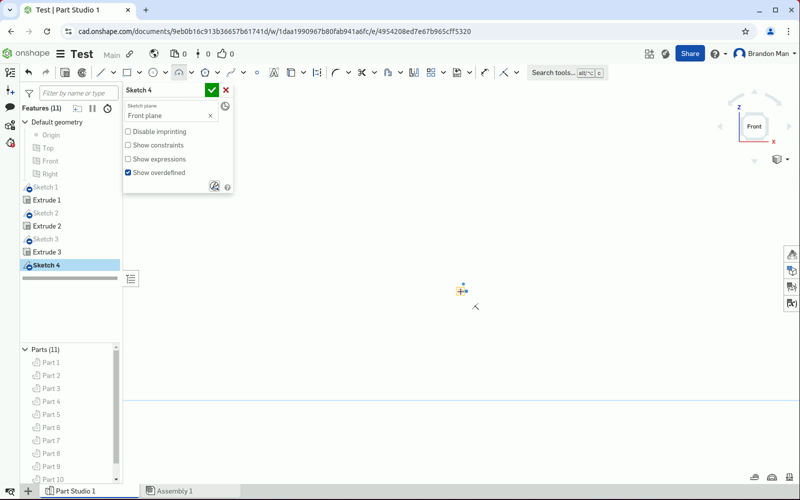
scroll(-6)
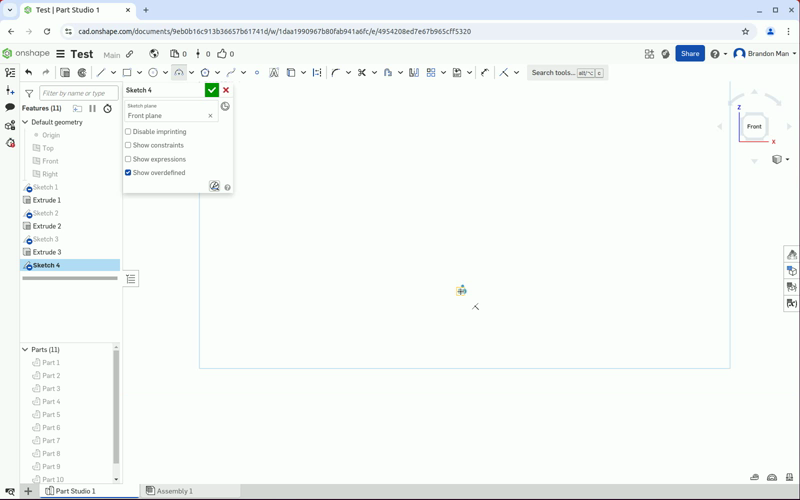
scroll(-6)
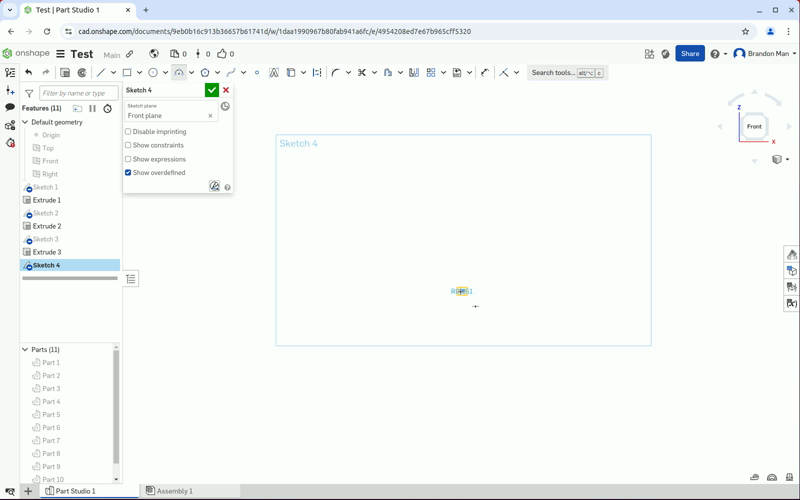
scroll(-6)
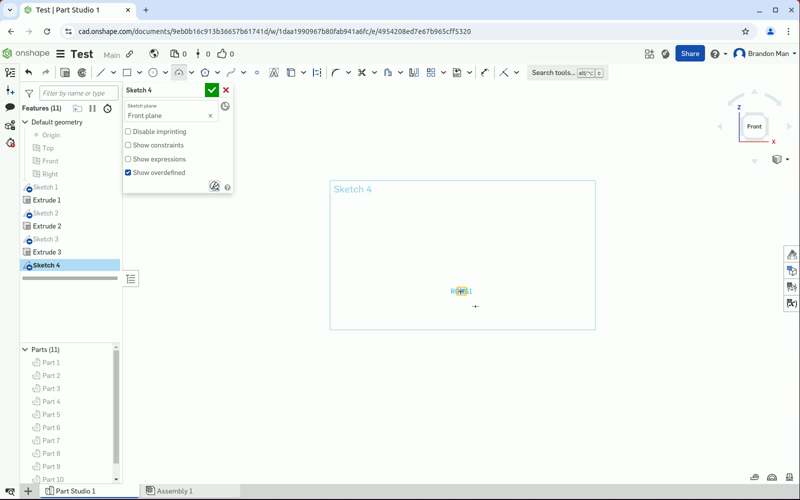
scroll(-6)
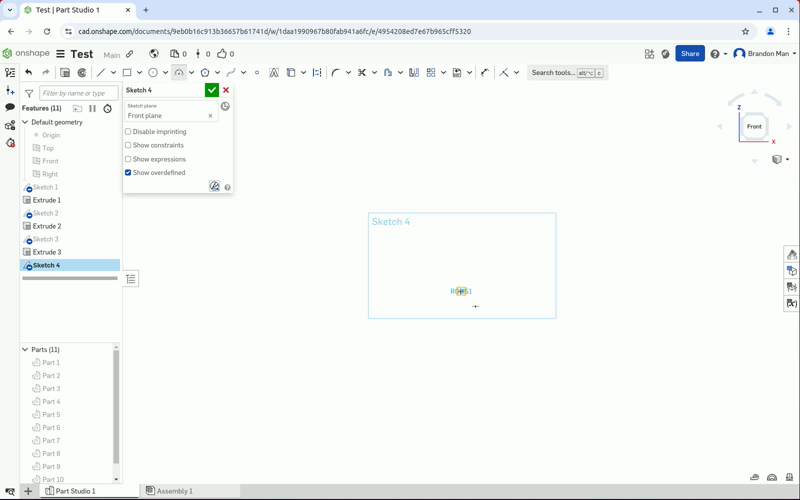
scroll(-6)
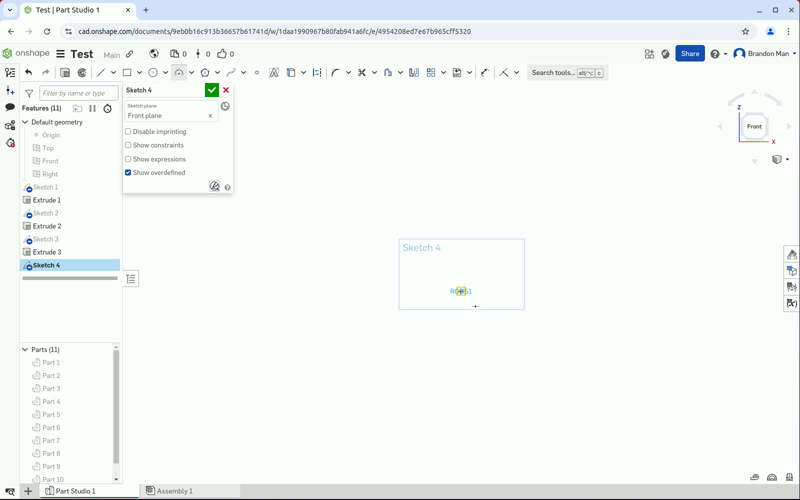
scroll(-6)
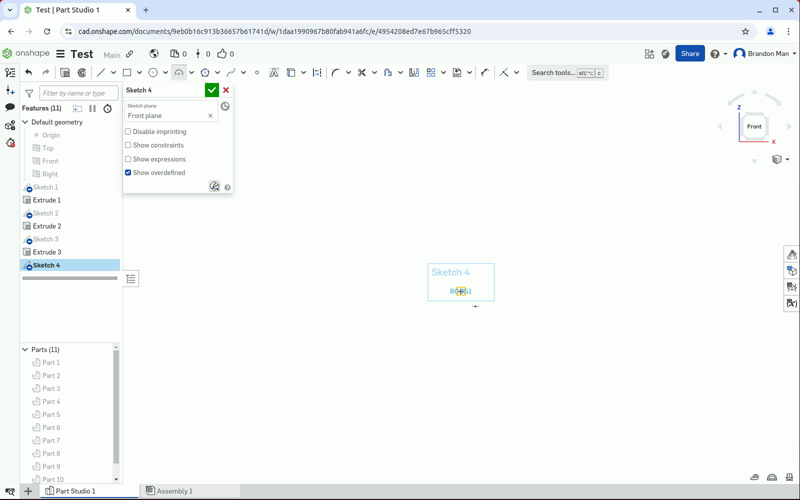
key_down(shift)
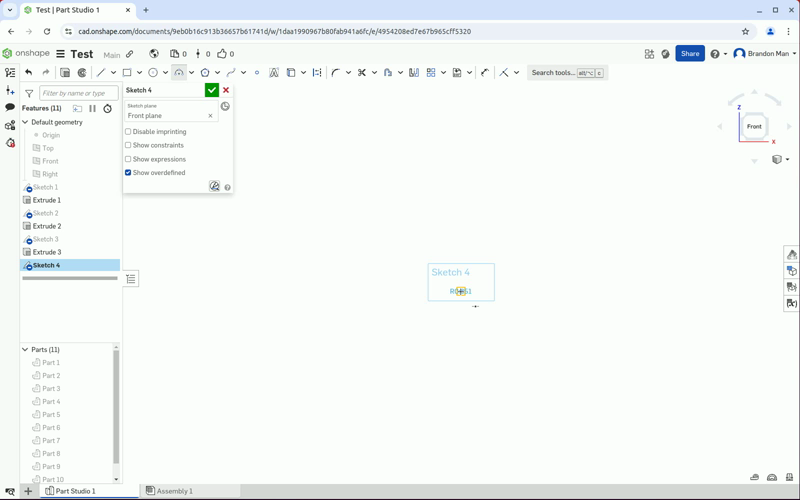
mouse_move(461, 275)
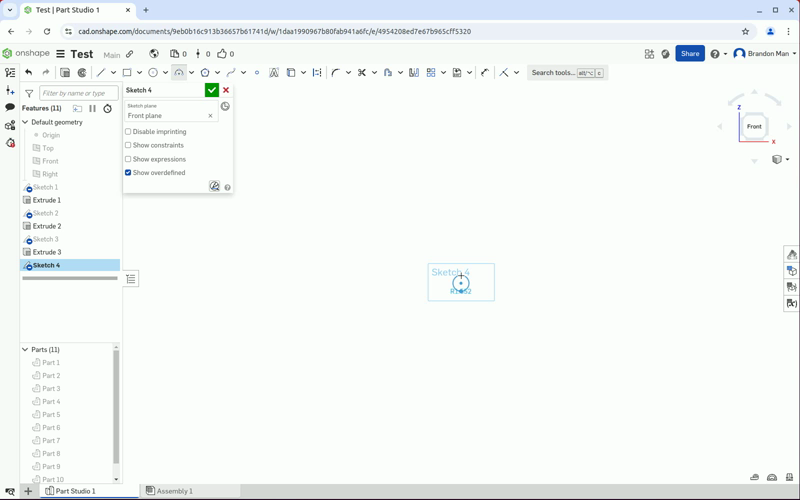
scroll(6)
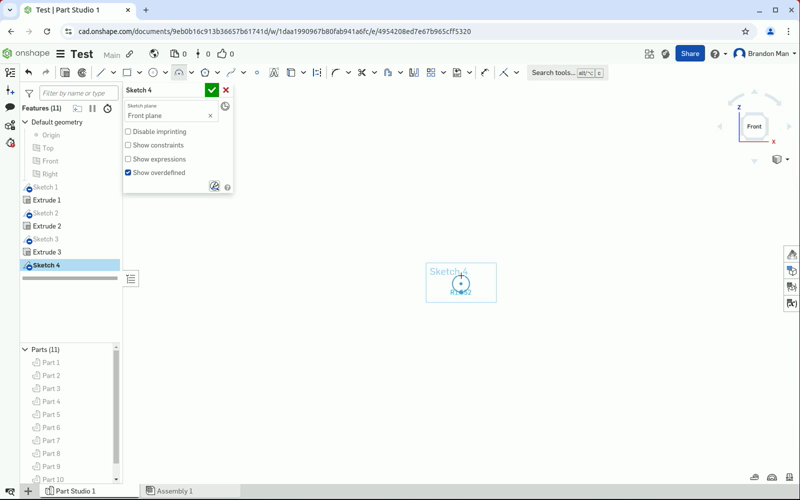
scroll(6)
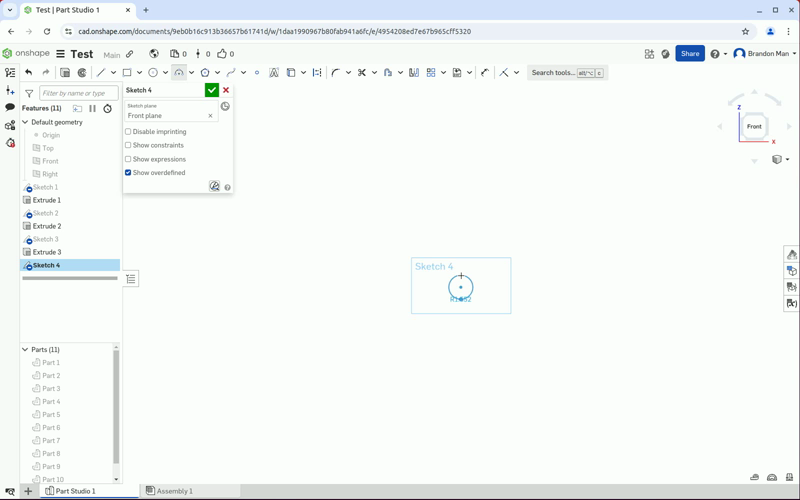
scroll(6)
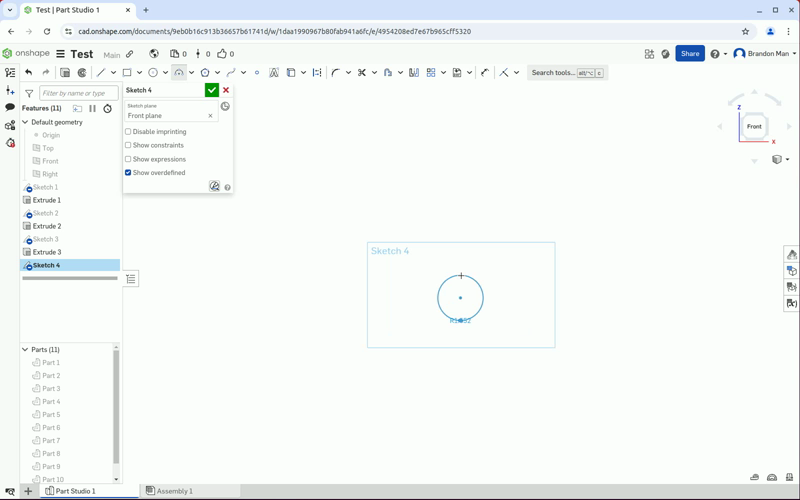
scroll(6)
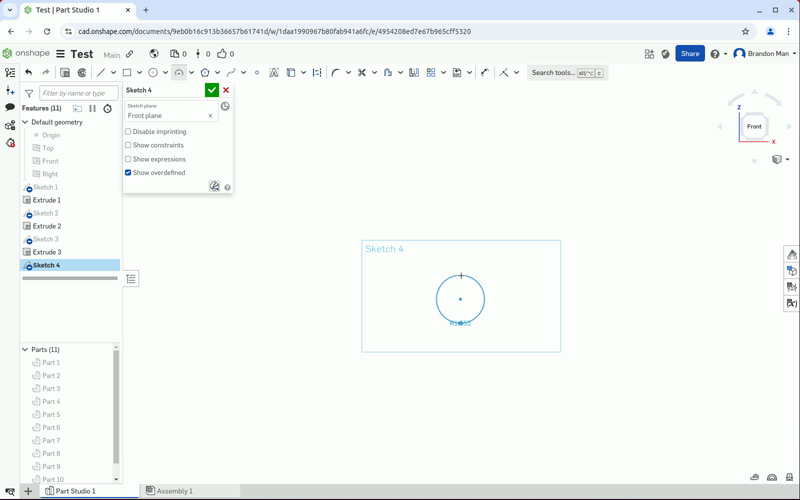
scroll(6)
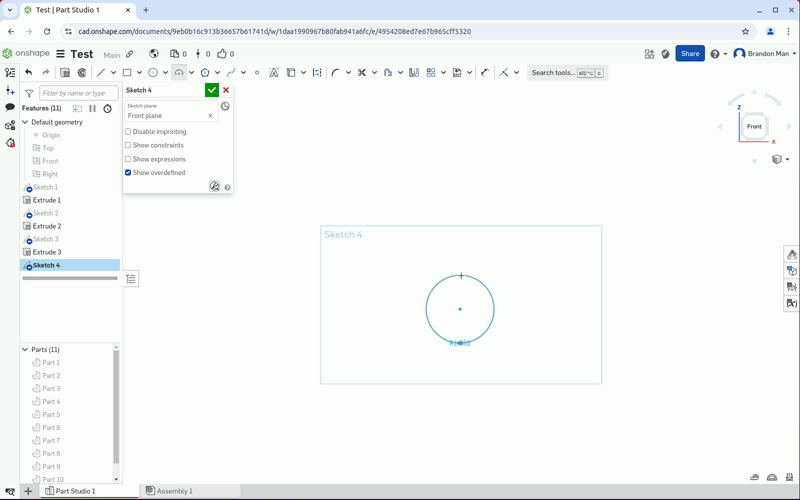
scroll(6)
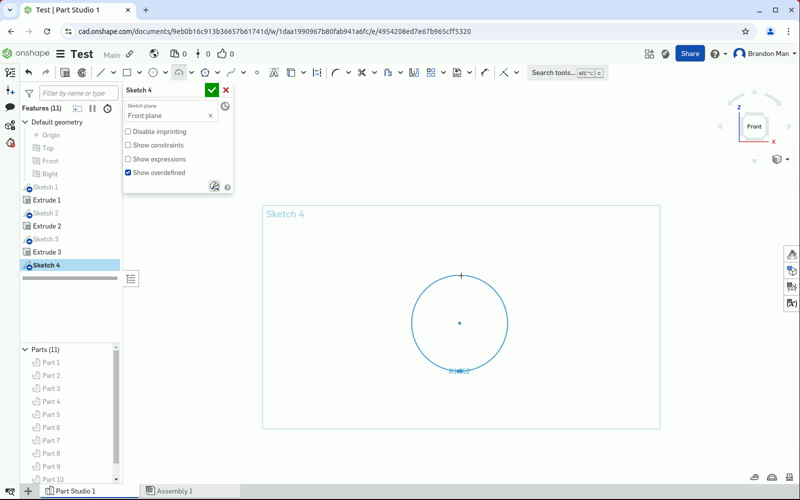
scroll(6)
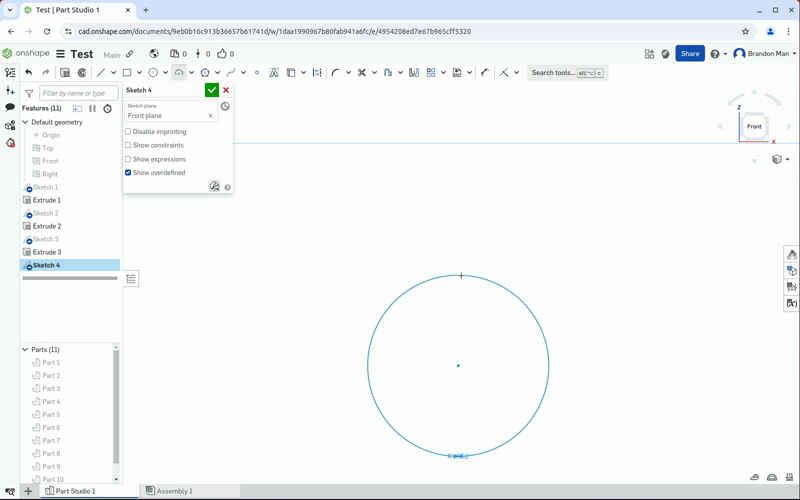
click(461, 275)
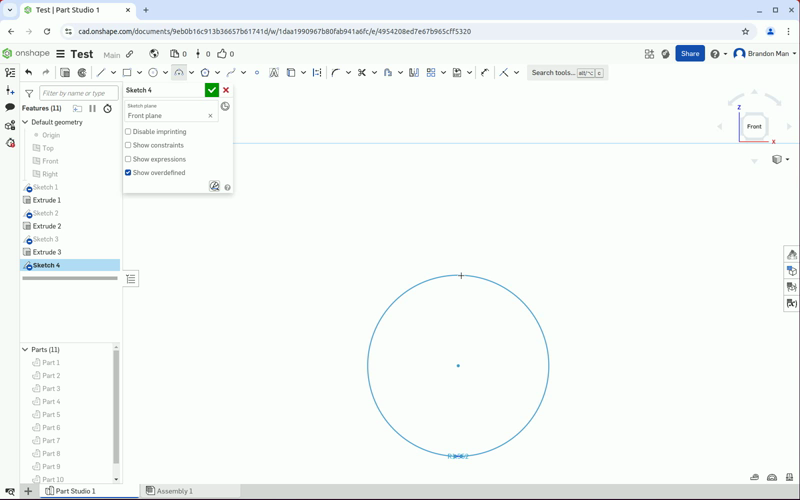
scroll(-6)
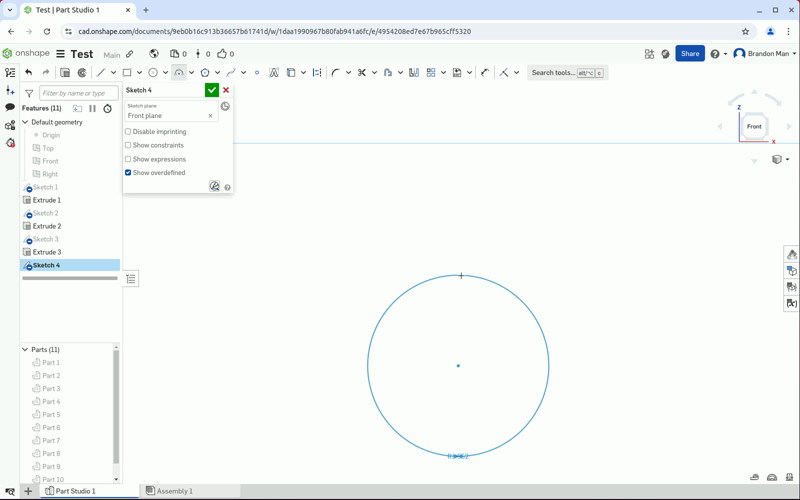
scroll(-6)
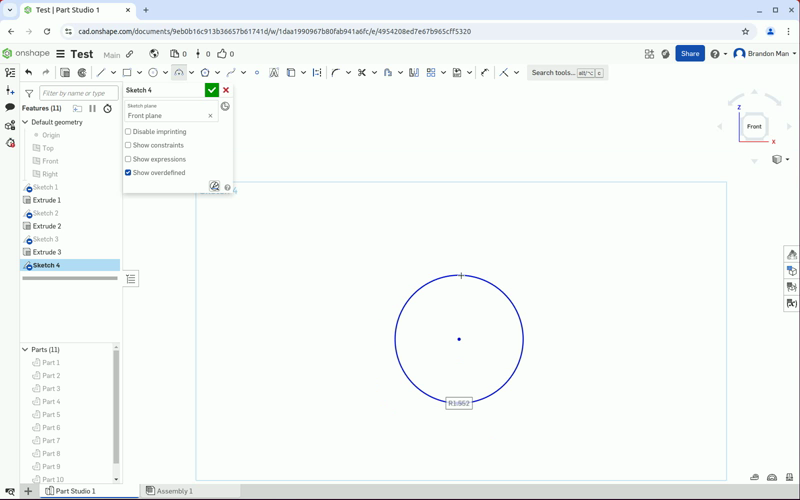
scroll(-6)
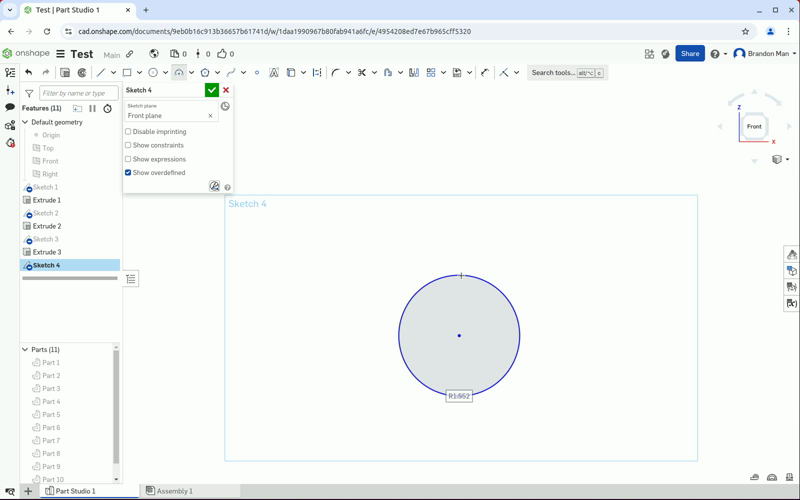
scroll(-6)
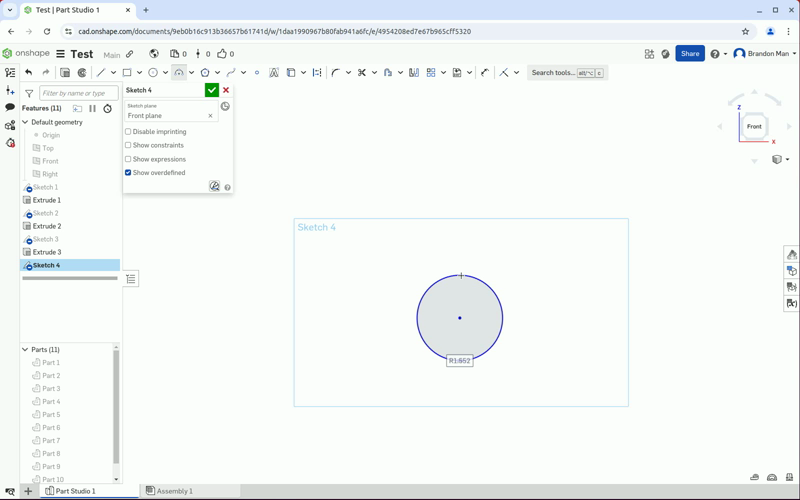
scroll(-6)
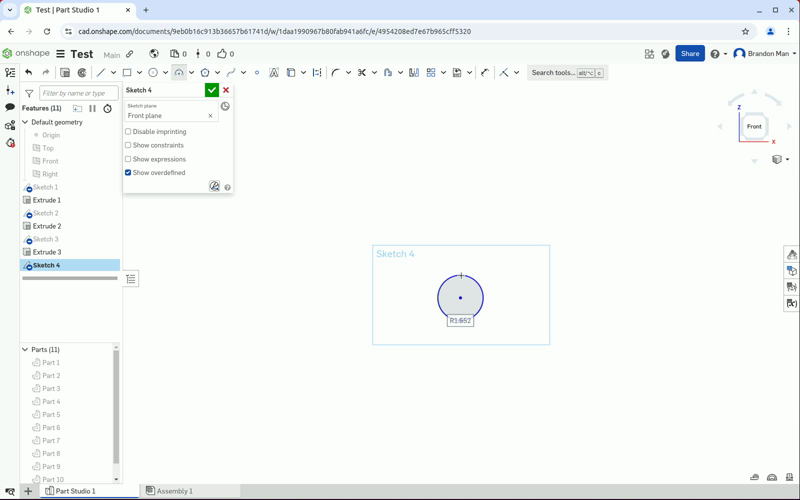
scroll(-6)
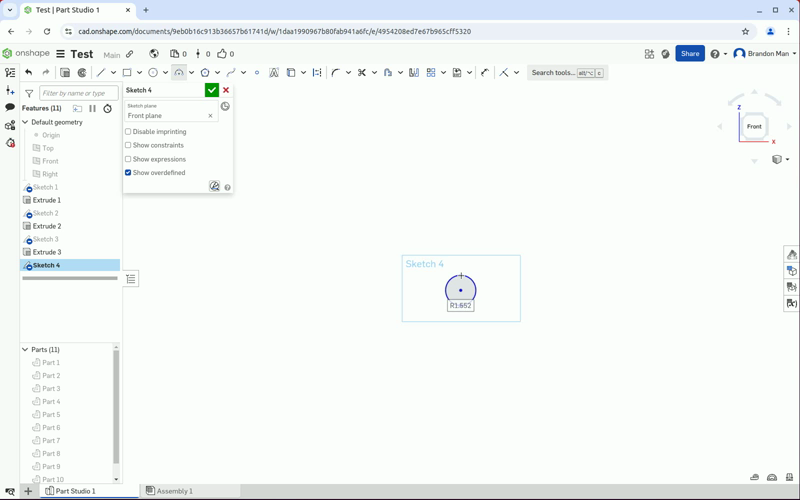
scroll(-6)
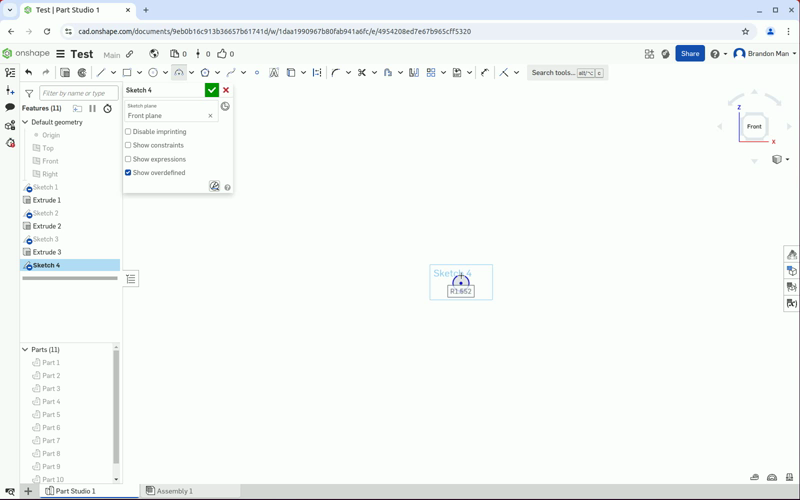
key_up(shift)
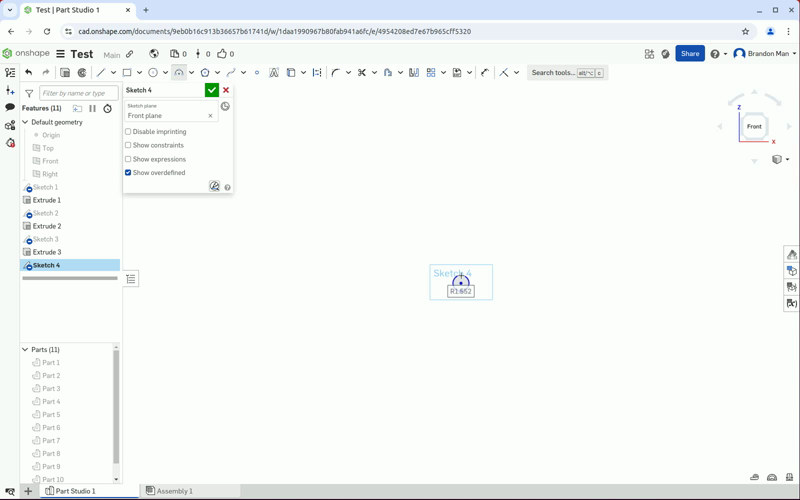
key(esc)
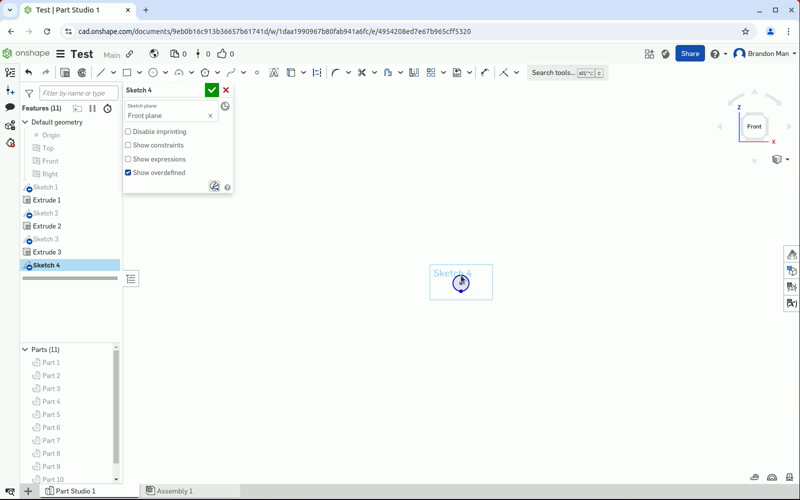
key(c)
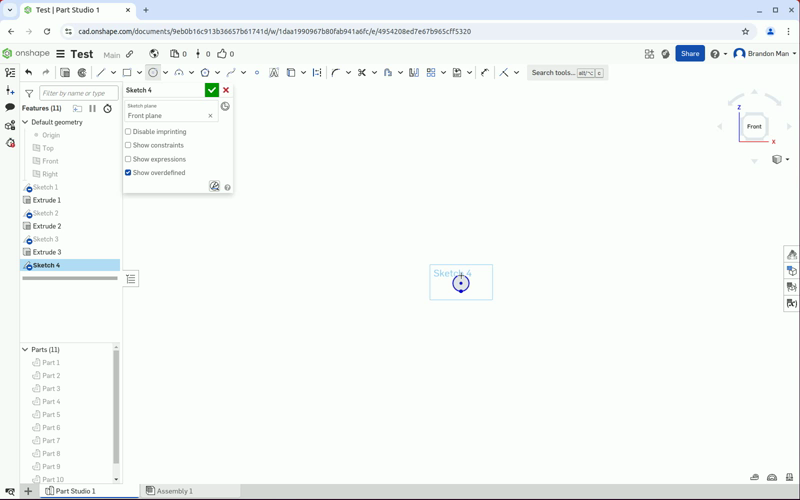
key_down(shift)
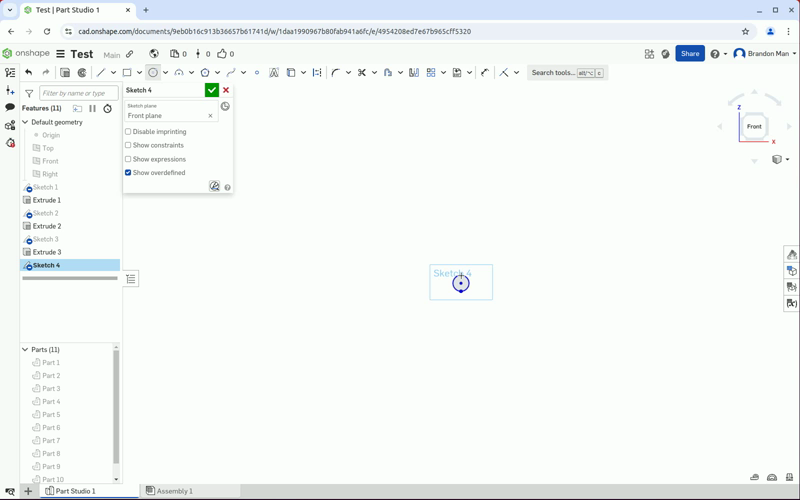
mouse_move(460, 281)
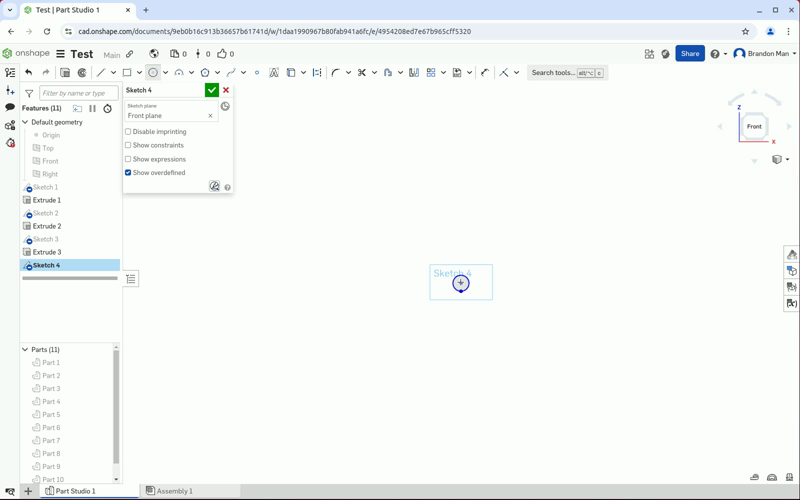
scroll(6)
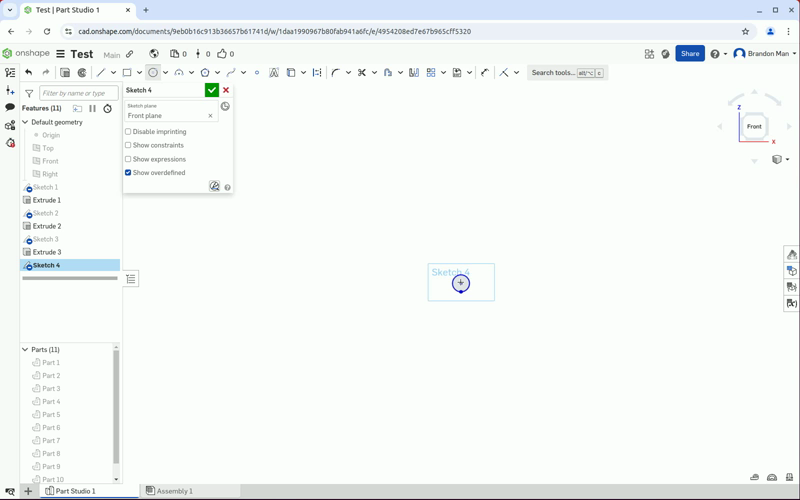
scroll(6)
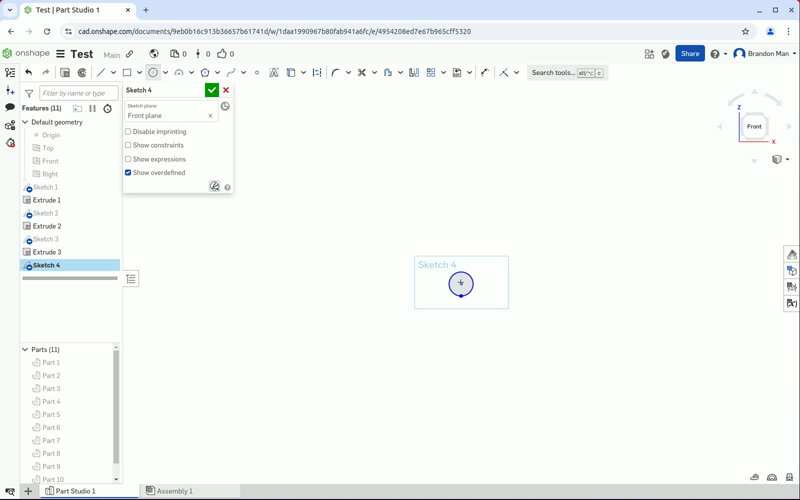
scroll(6)
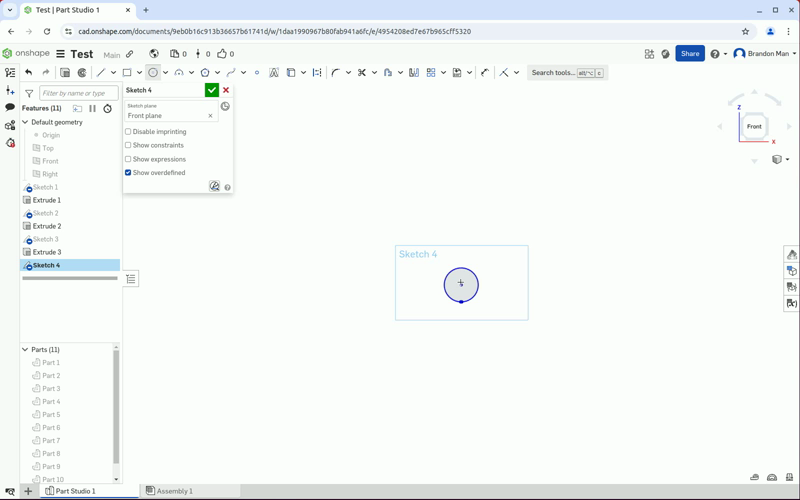
scroll(6)
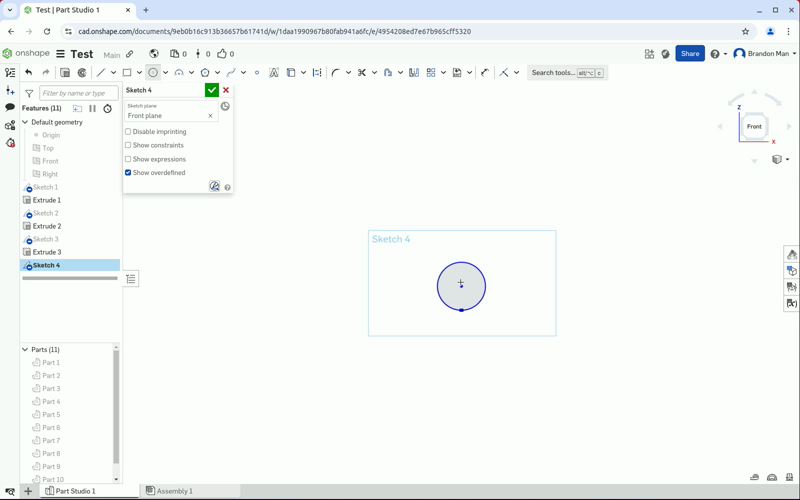
scroll(6)
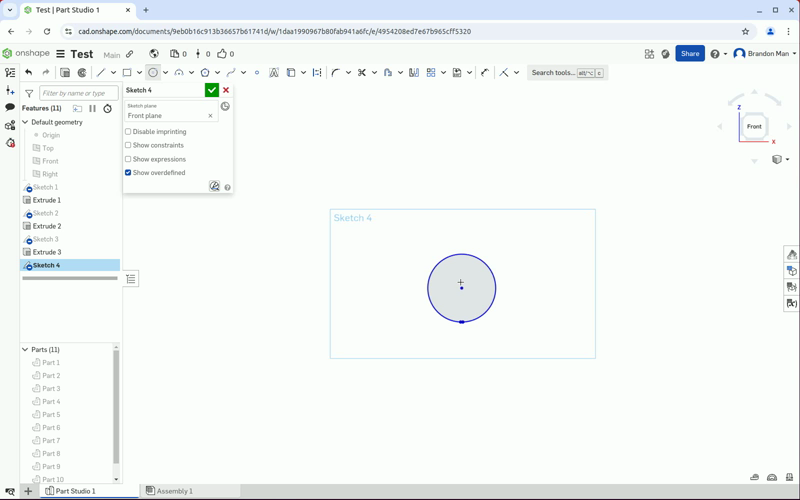
scroll(6)
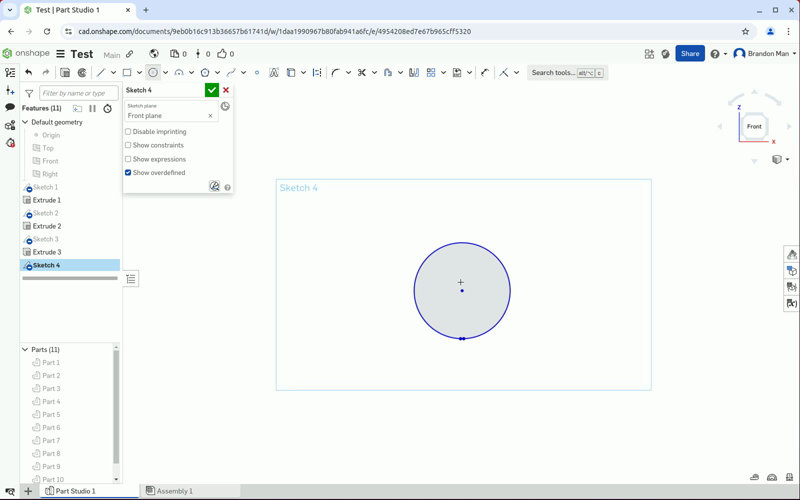
scroll(6)
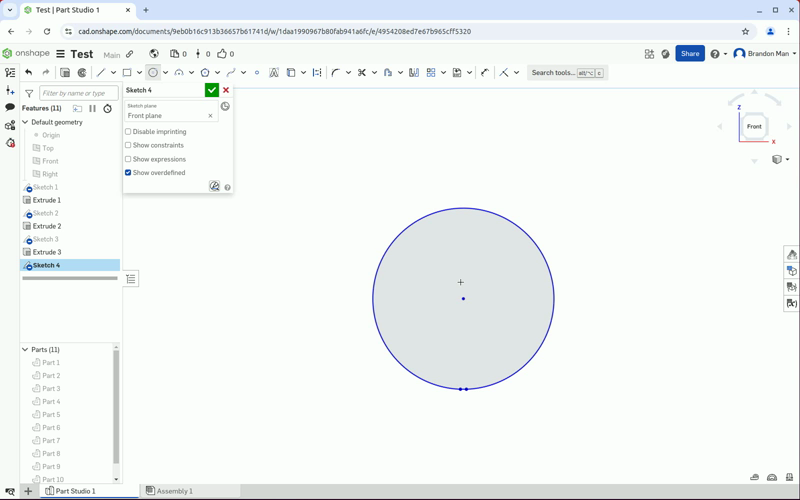
click(460, 281)
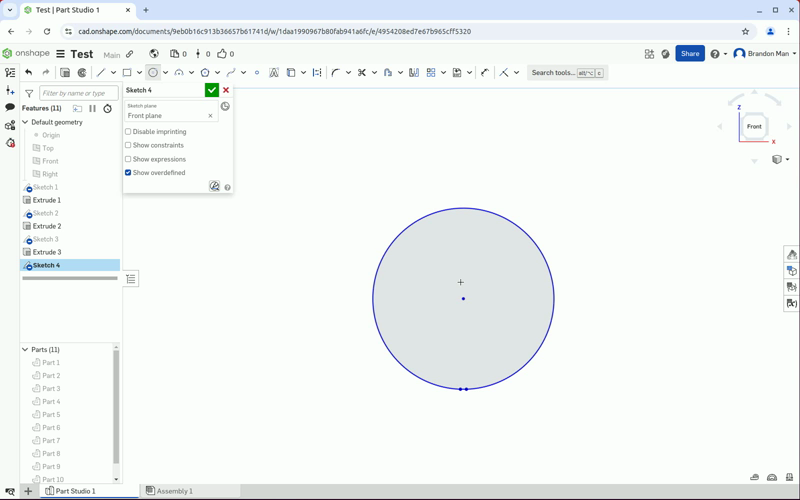
scroll(-6)
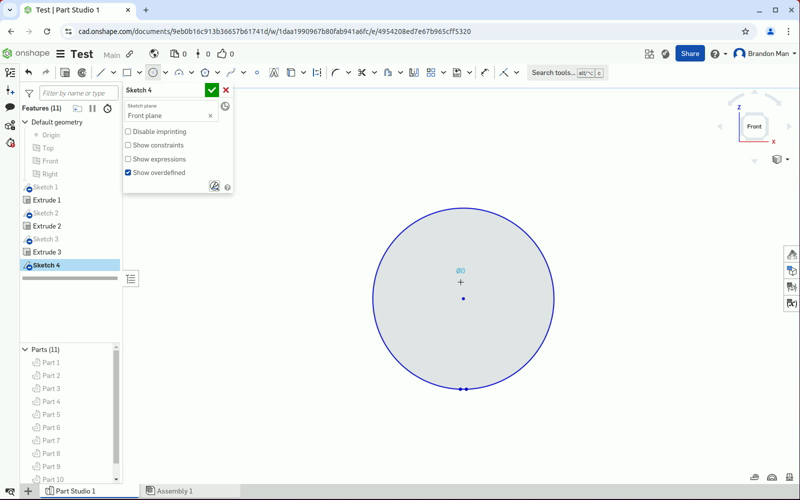
scroll(-6)
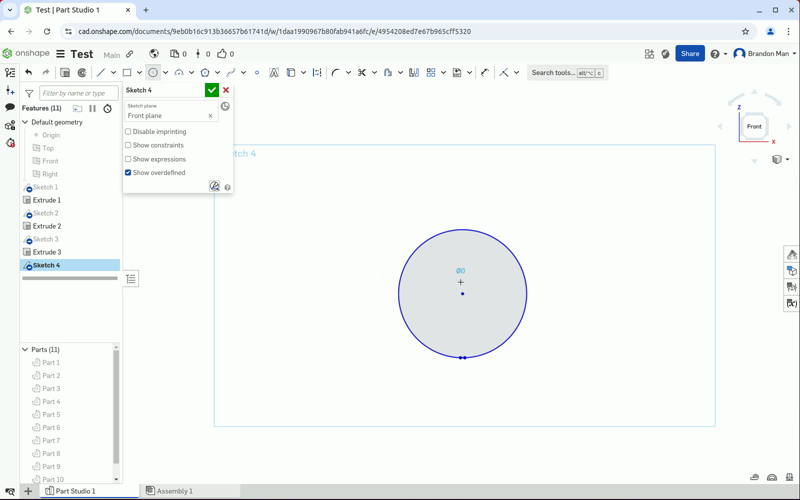
scroll(-6)
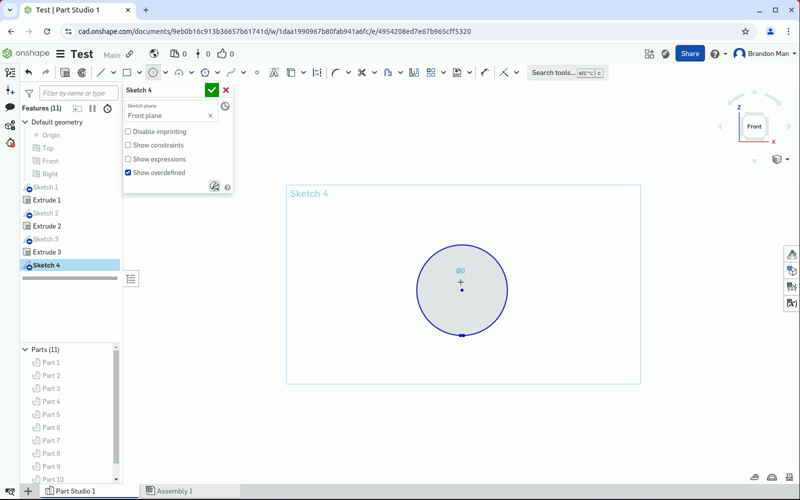
scroll(-6)
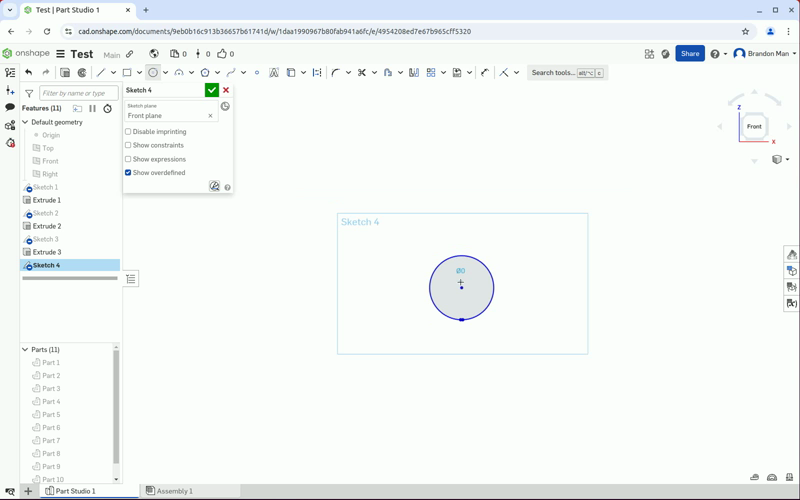
scroll(-6)
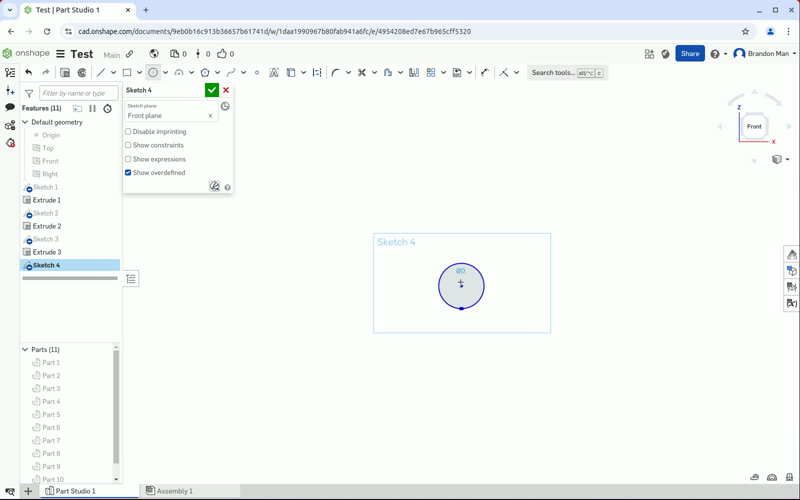
scroll(-6)
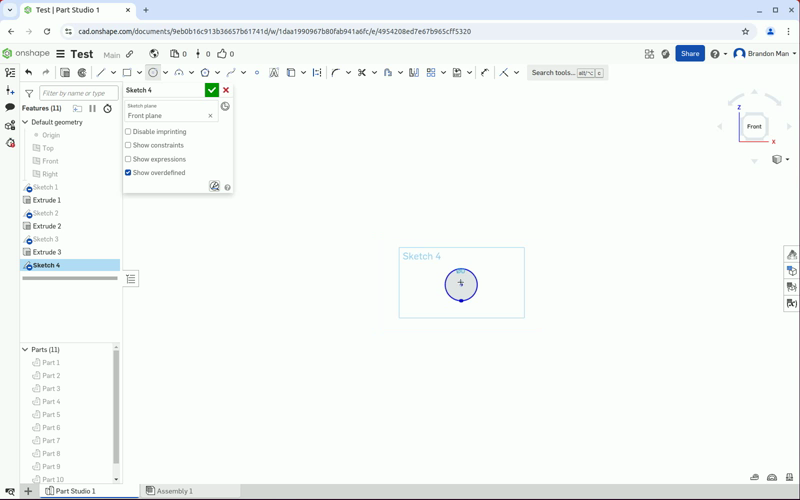
scroll(-6)
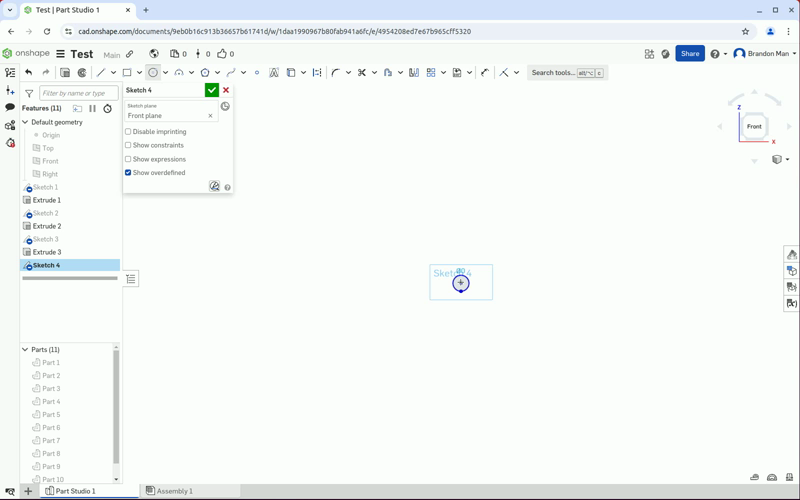
key_up(shift)
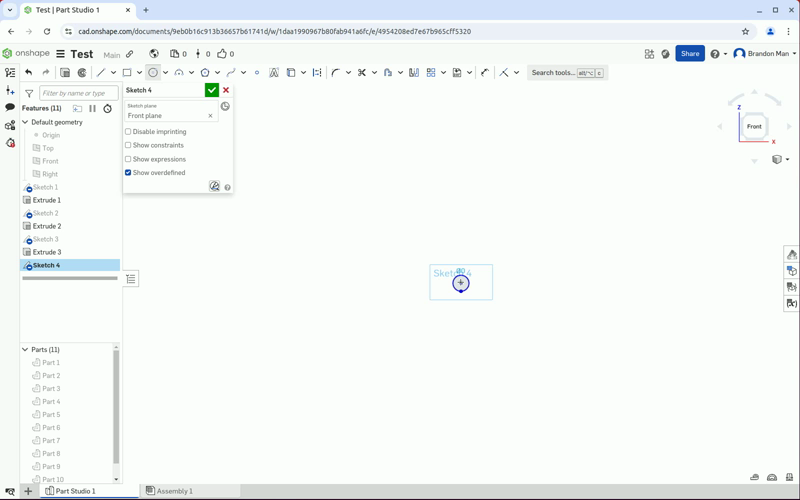
mouse_move(463, 281)
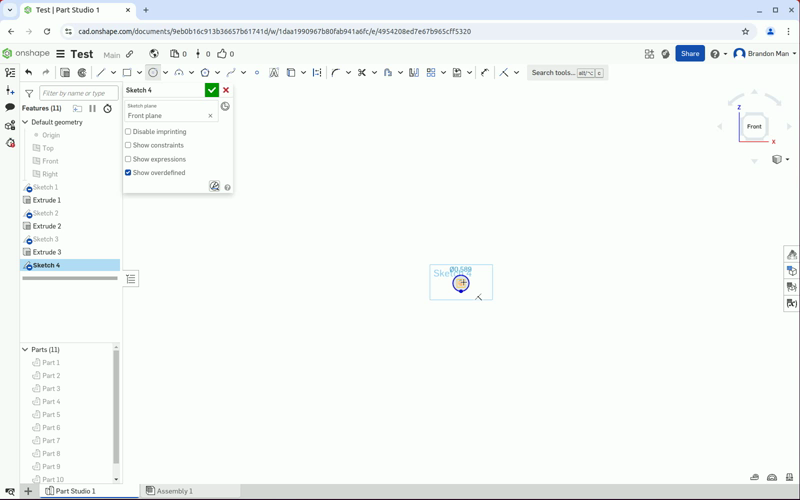
scroll(6)
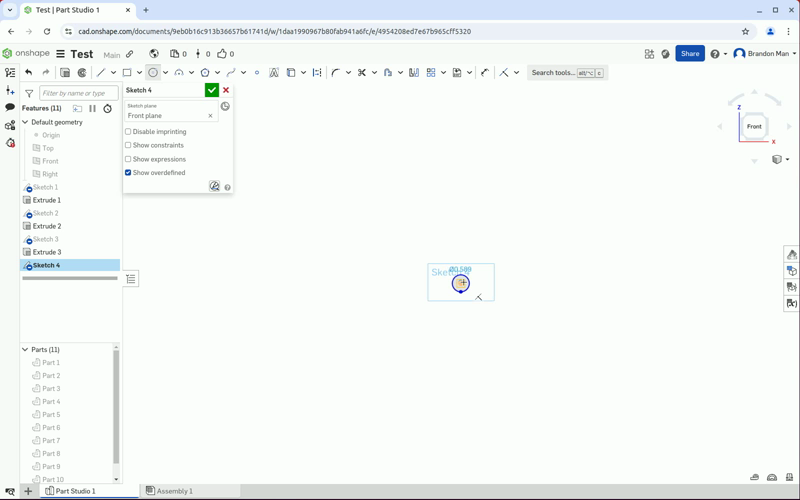
scroll(6)
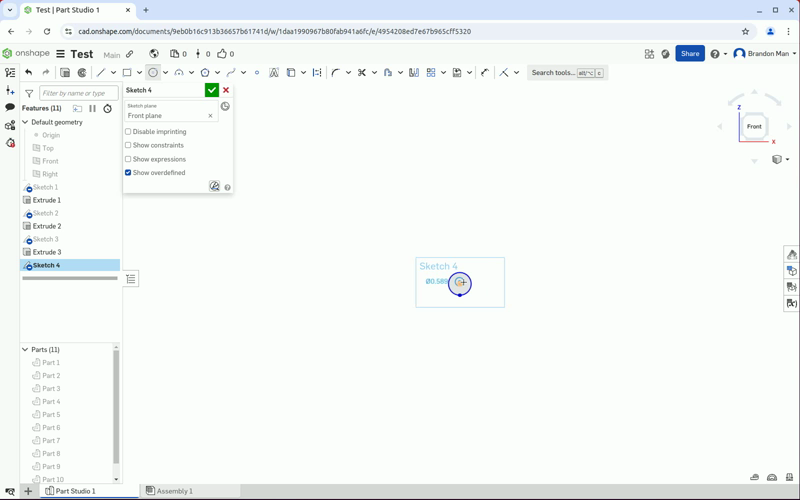
scroll(6)
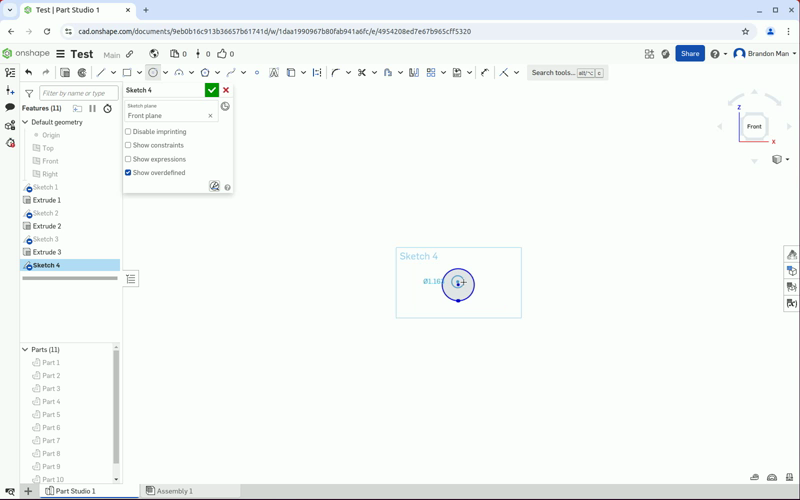
scroll(6)
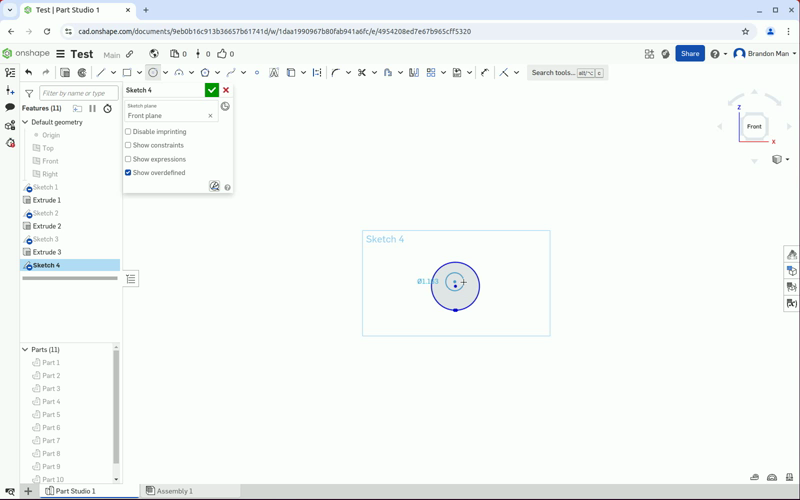
scroll(6)
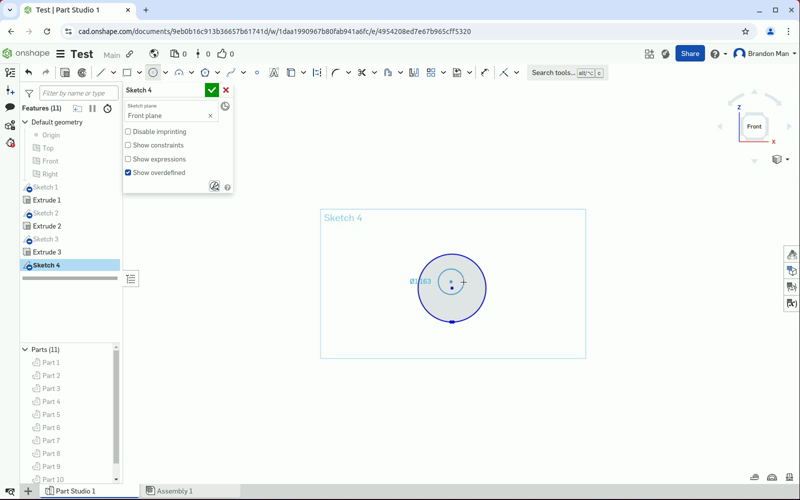
scroll(6)
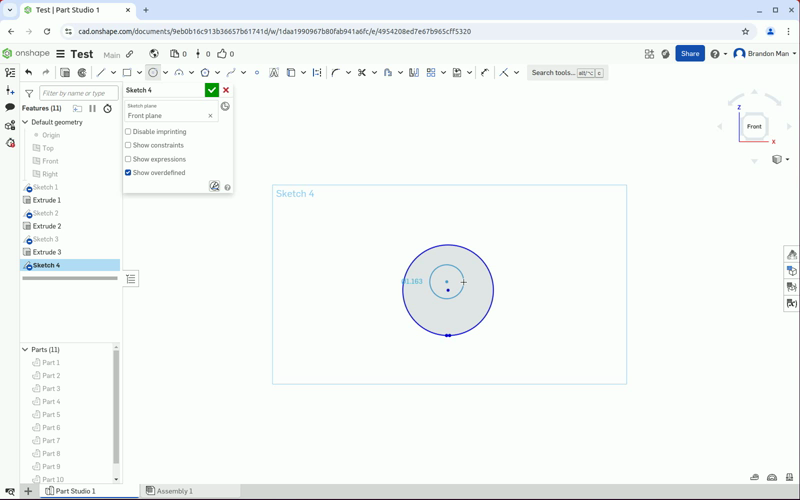
scroll(6)
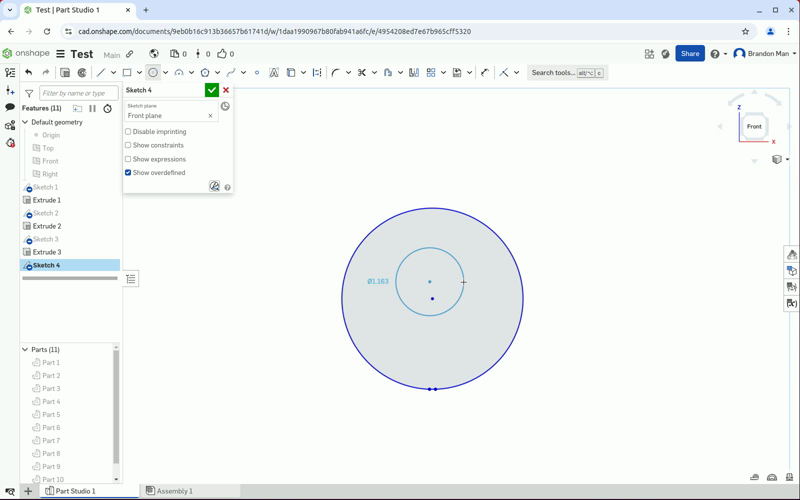
click(463, 281)
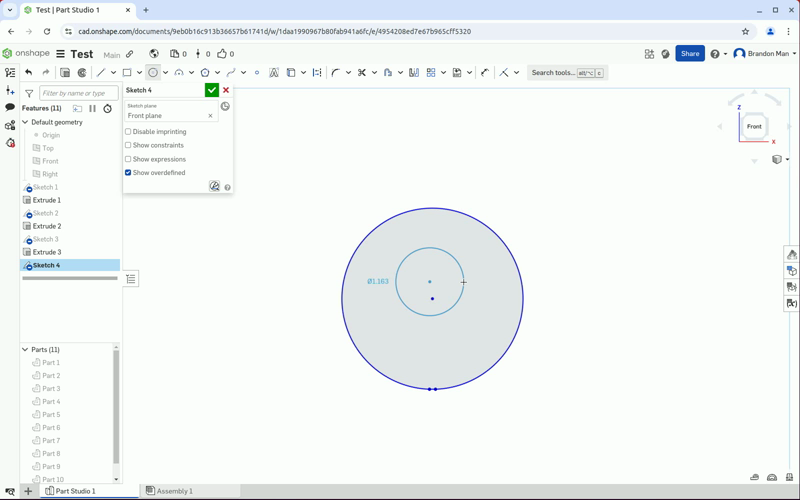
scroll(-6)
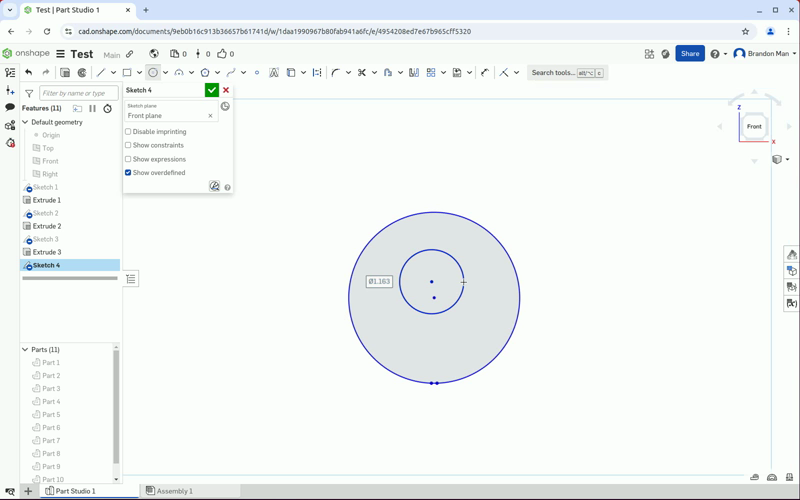
scroll(-6)
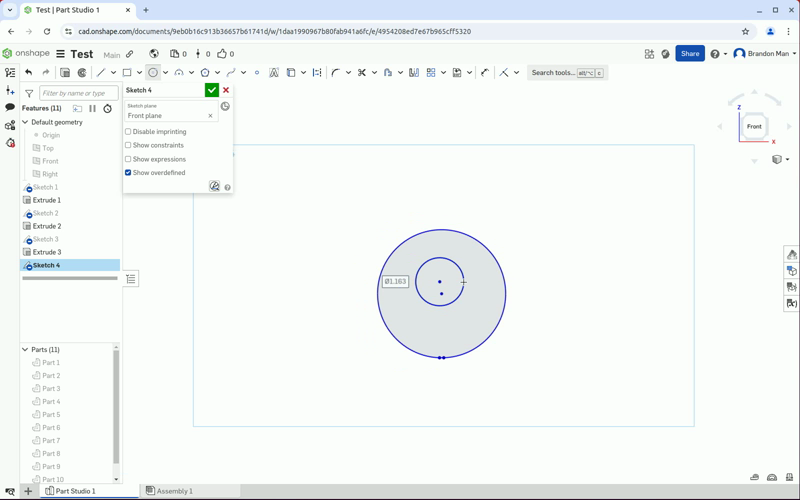
scroll(-6)
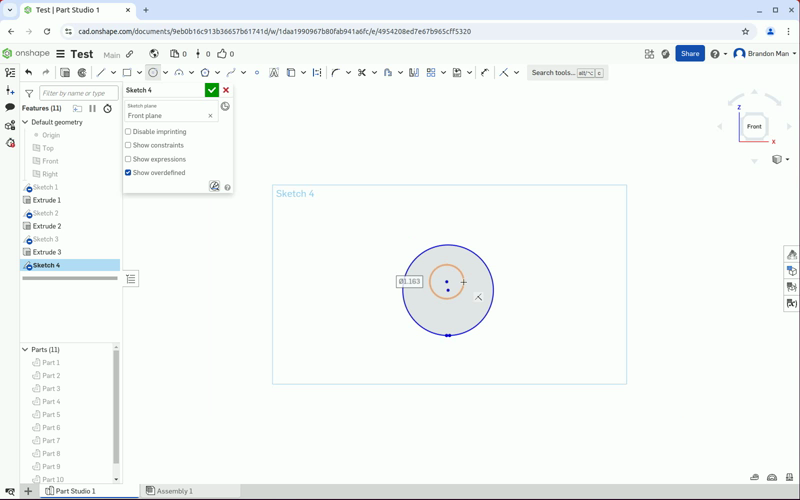
scroll(-6)
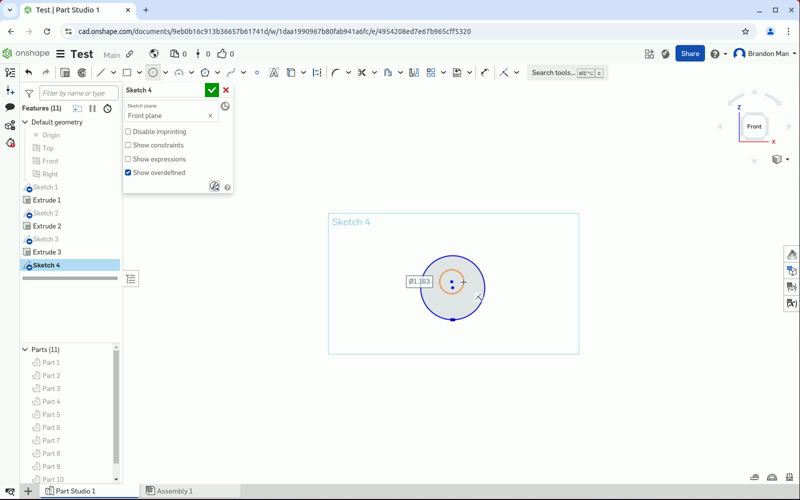
scroll(-6)
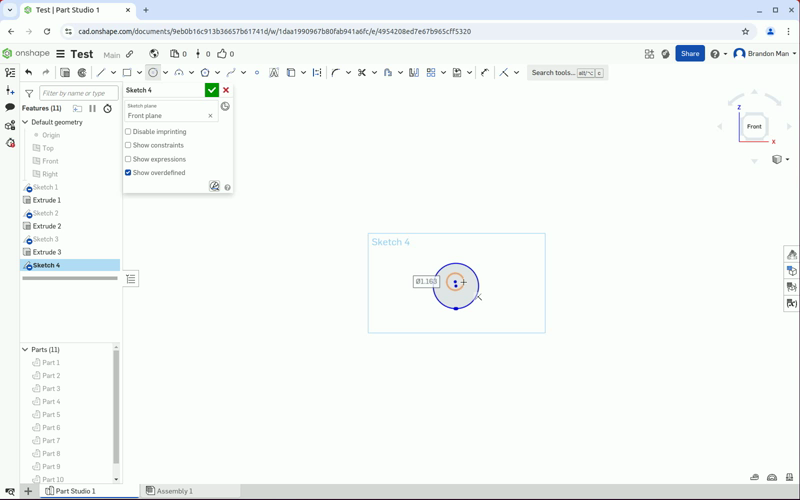
scroll(-6)
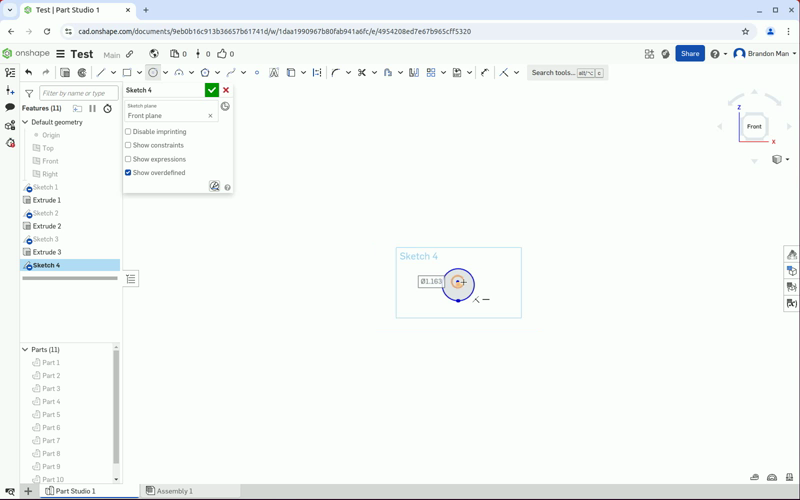
scroll(-6)
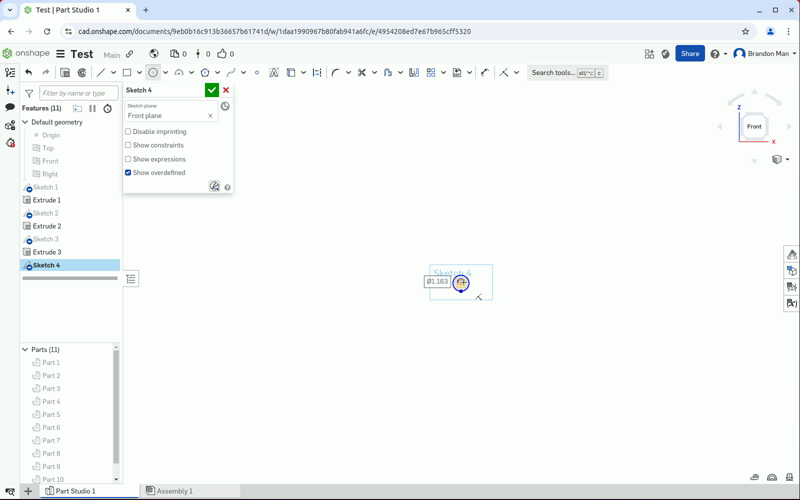
key(esc)
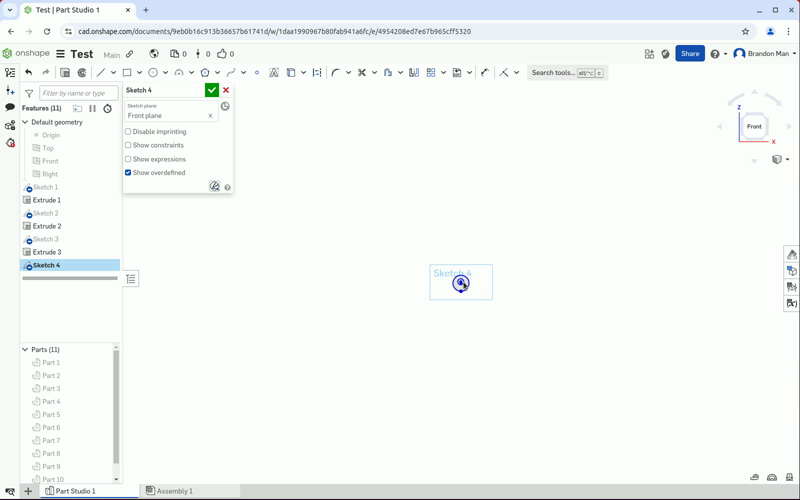
mouse_move(459, 287)
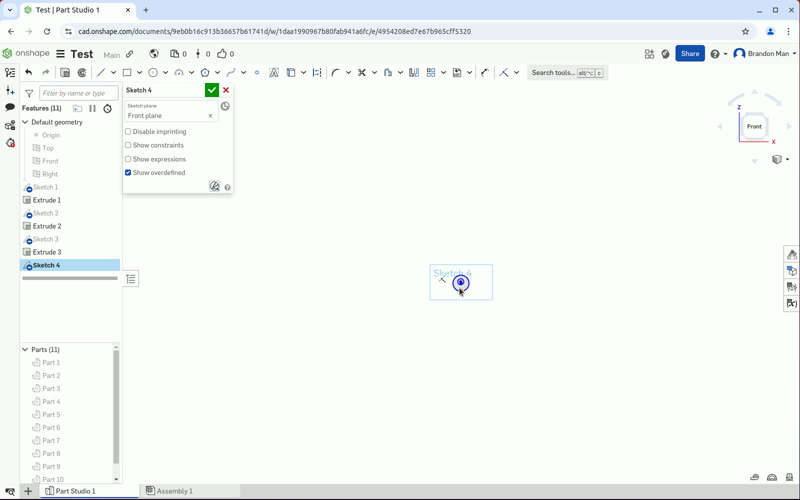
scroll(6)
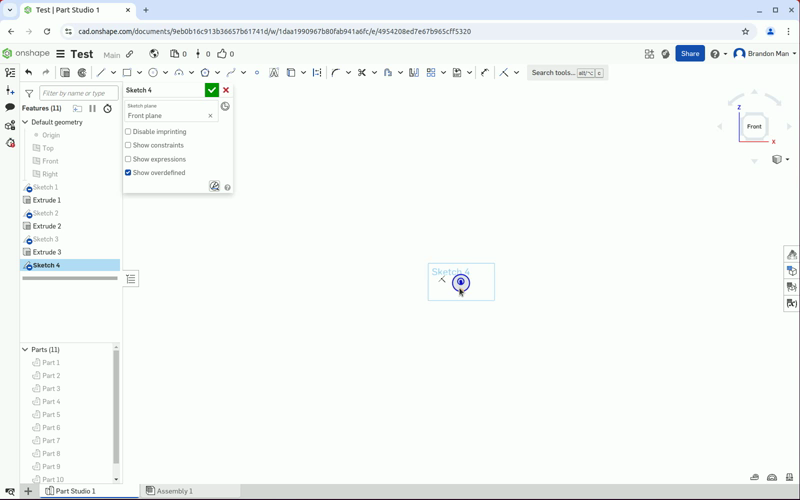
scroll(6)
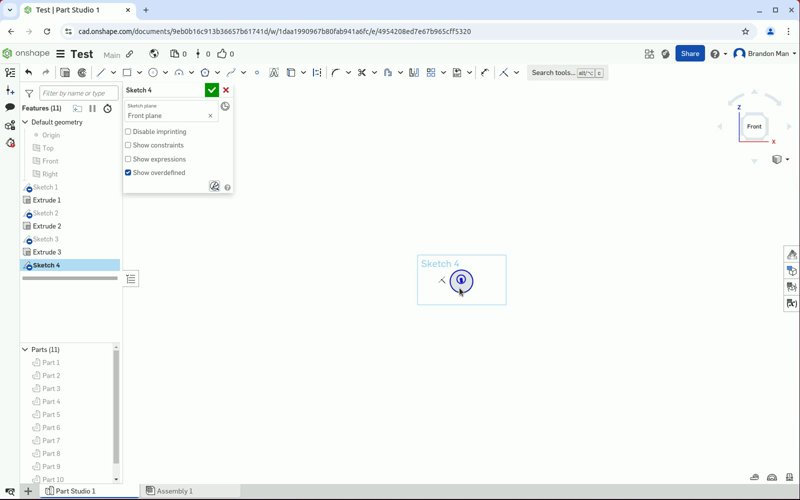
scroll(6)
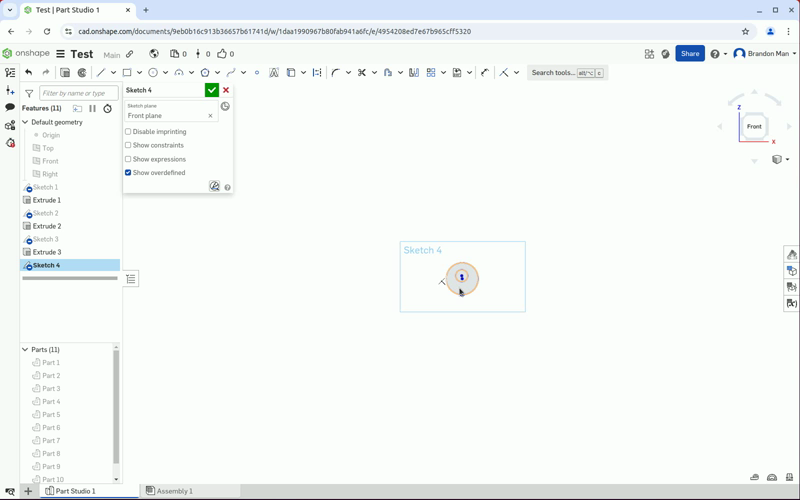
scroll(6)
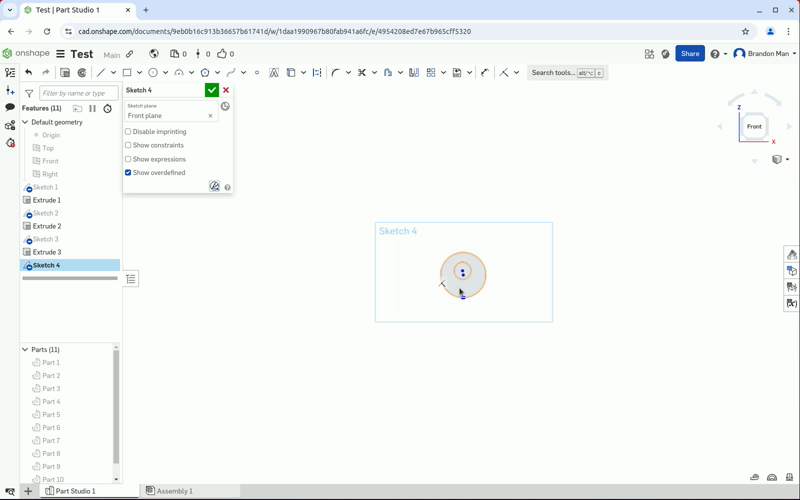
scroll(6)
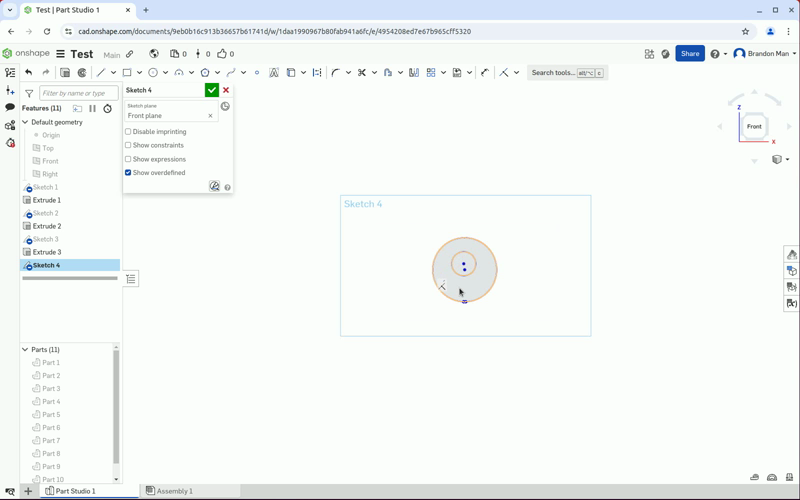
scroll(6)
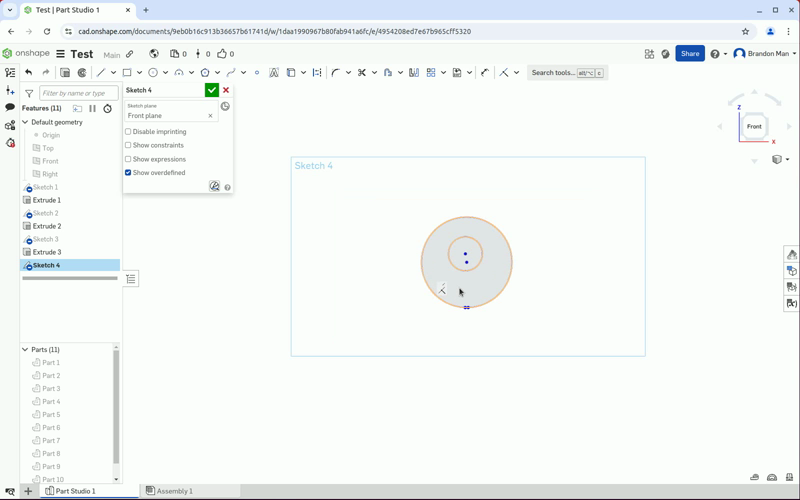
scroll(6)
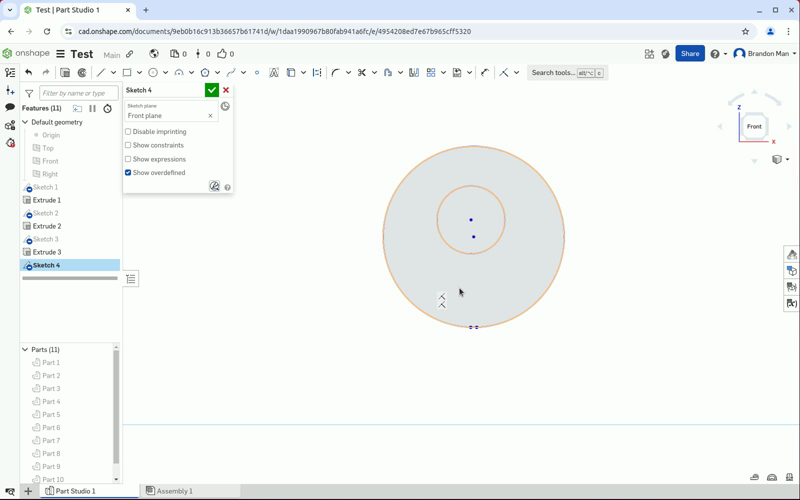
click(459, 287)
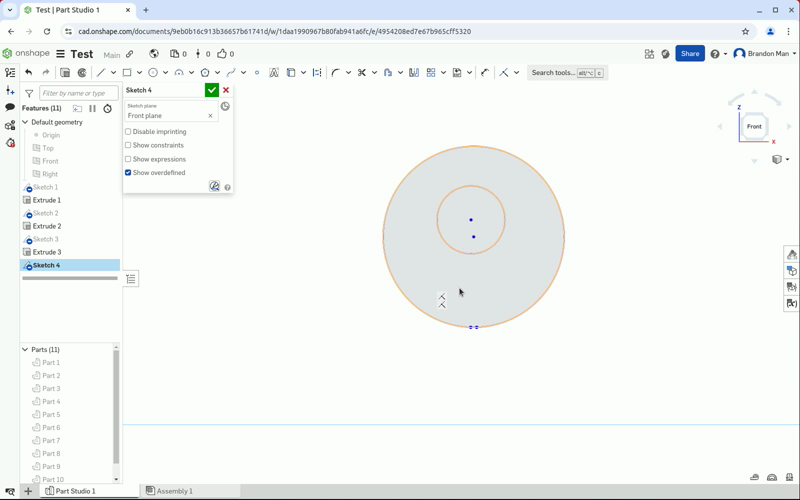
scroll(-6)
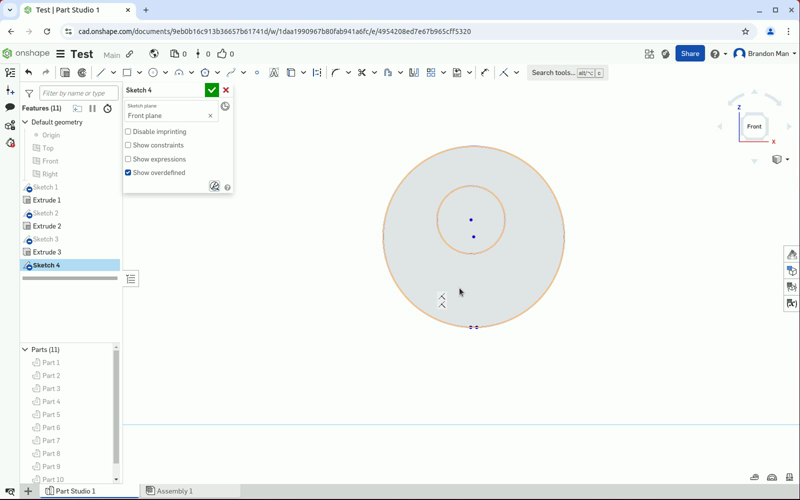
scroll(-6)
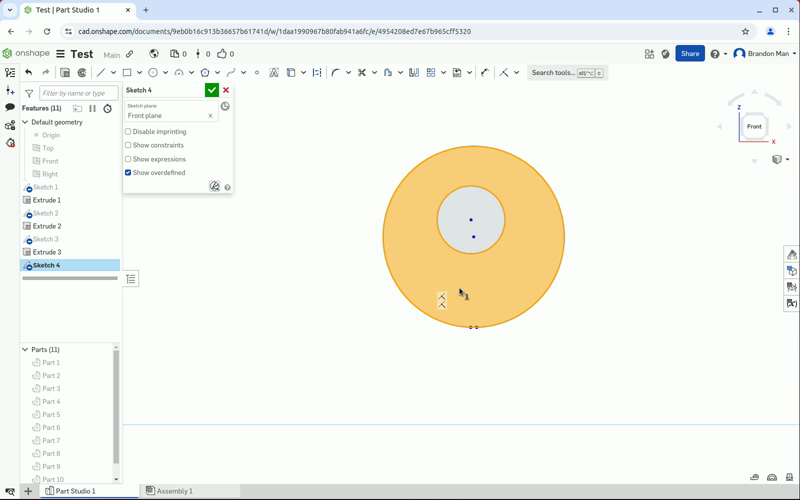
scroll(-6)
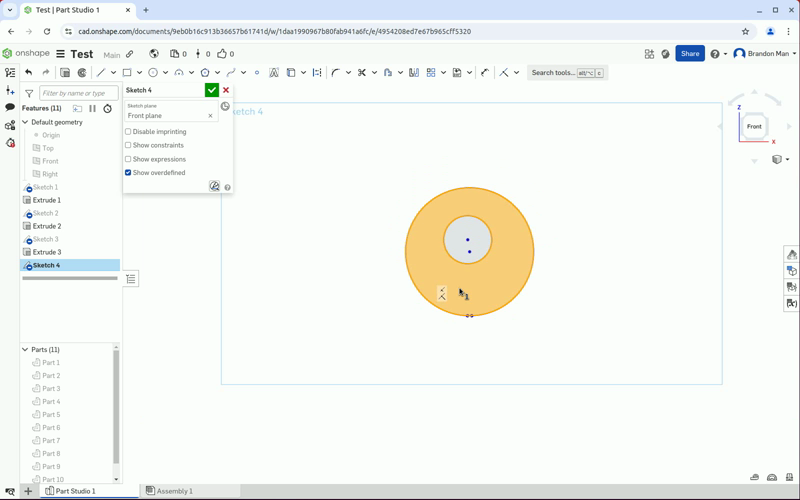
scroll(-6)
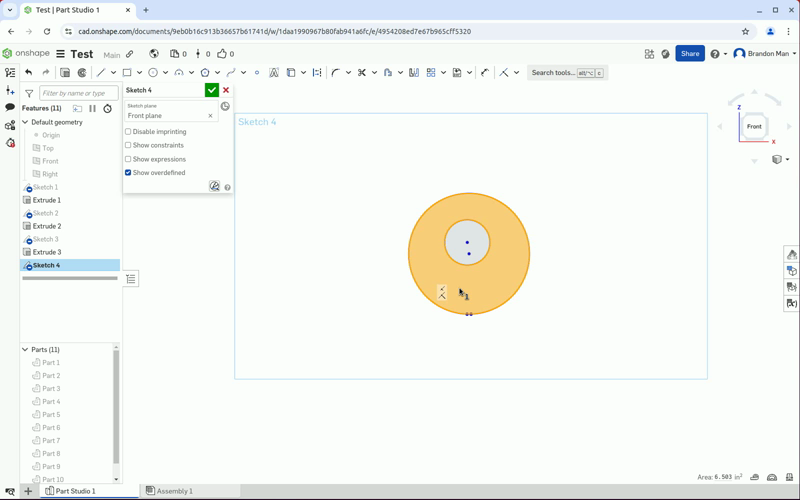
scroll(-6)
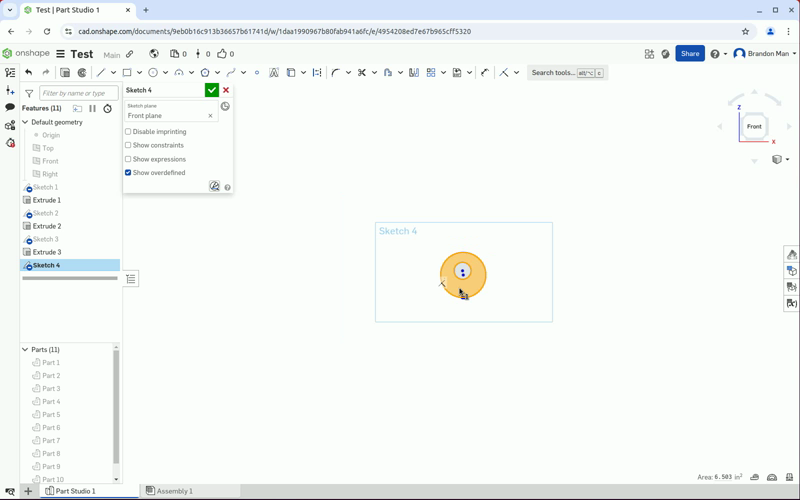
scroll(-6)
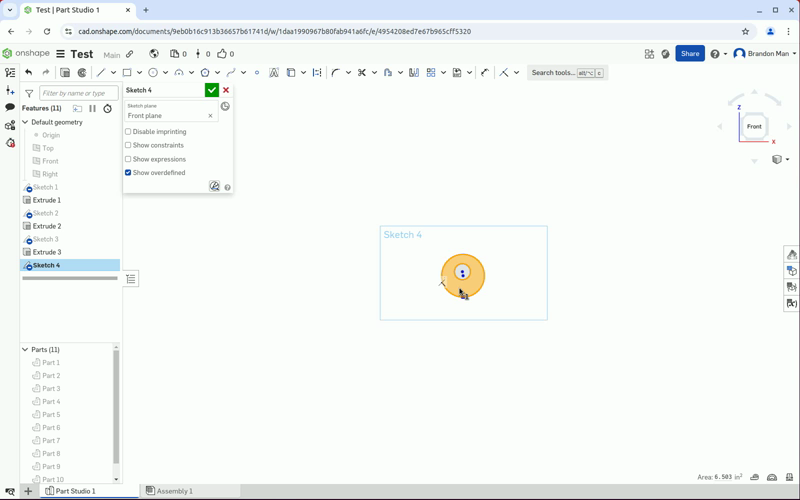
scroll(-6)
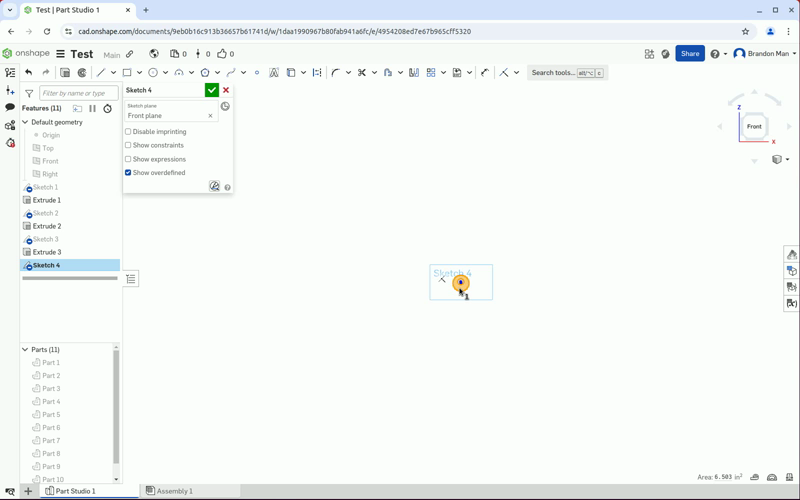
mouse_move(69, 352)
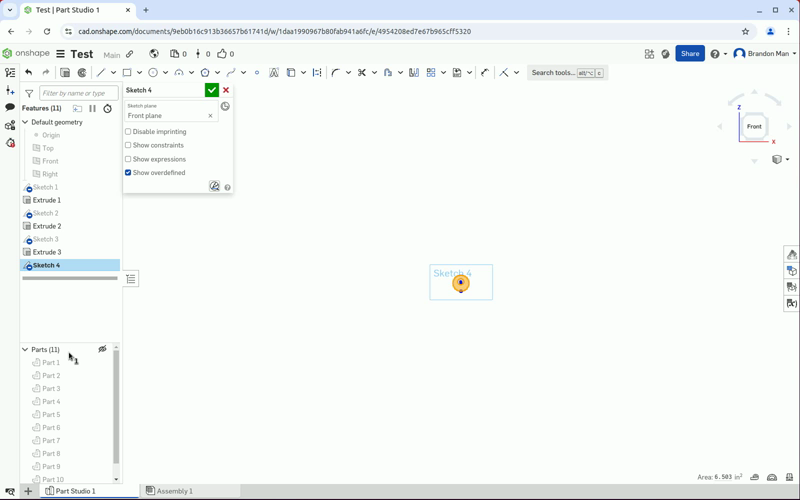
key(shift+y)
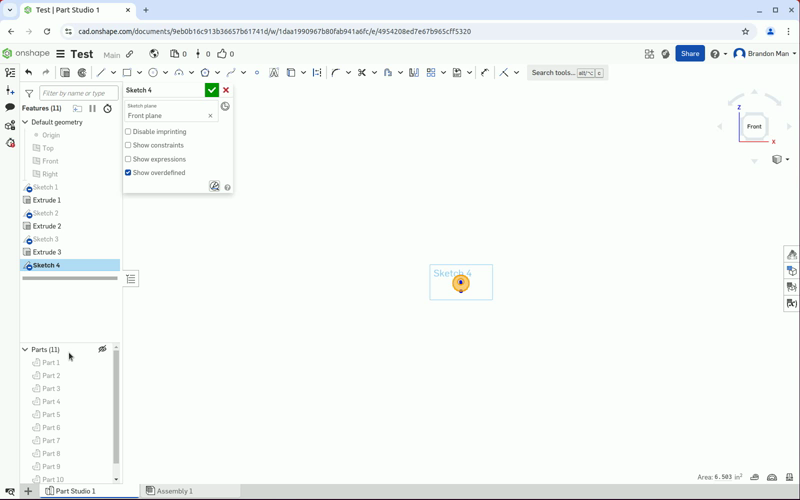
key(shift+e)
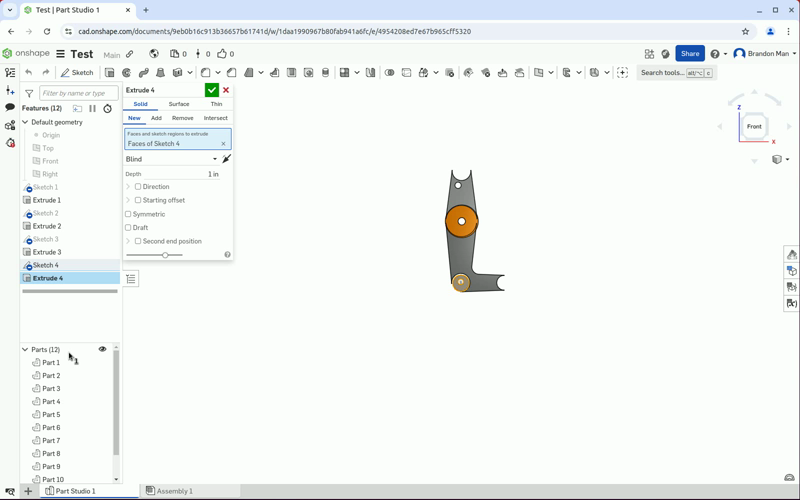
mouse_move(143, 106)
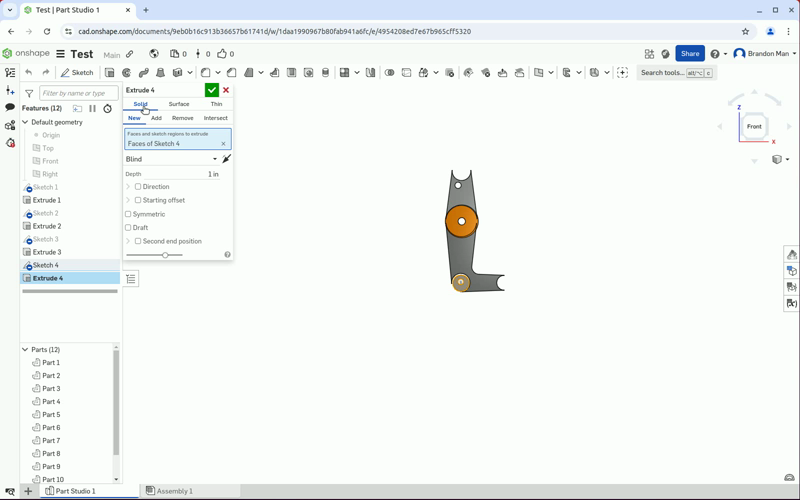
click(143, 106)
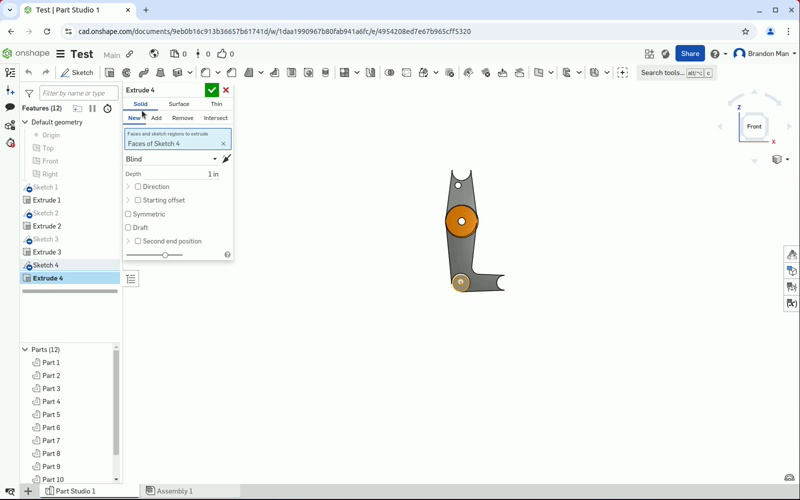
mouse_move(137, 120)
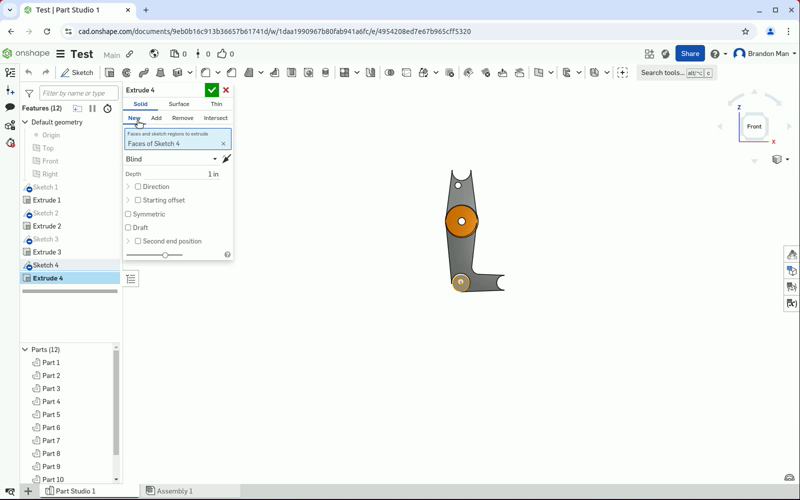
click(137, 120)
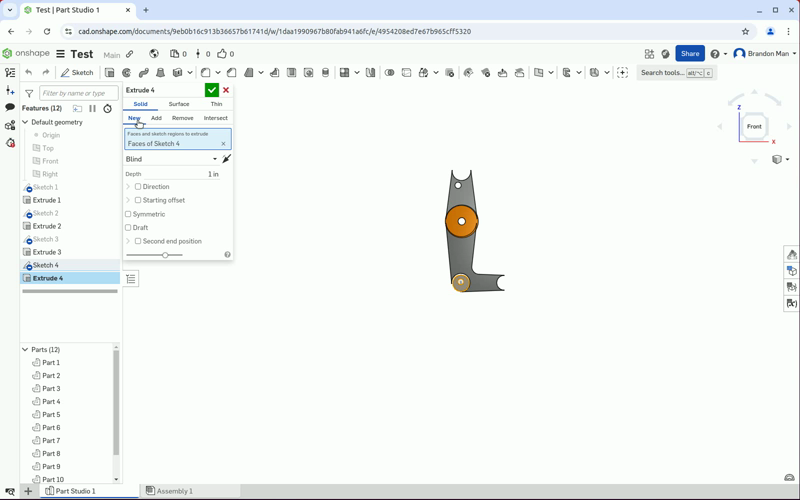
key(tab, 4)
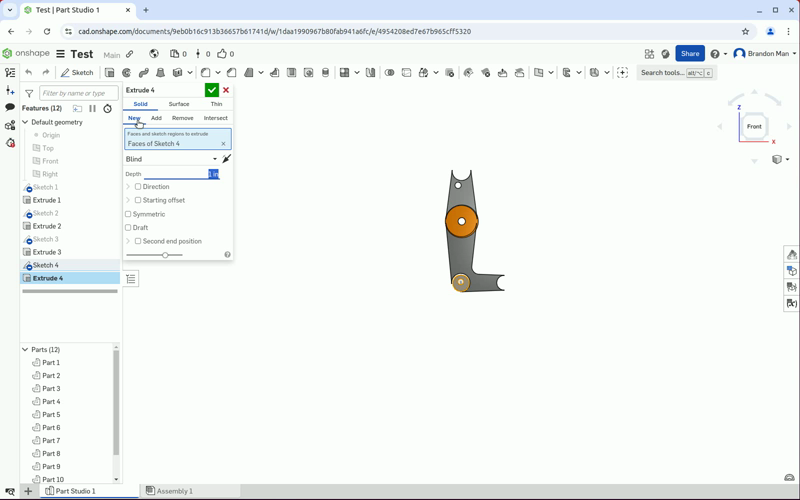
text(0.481)
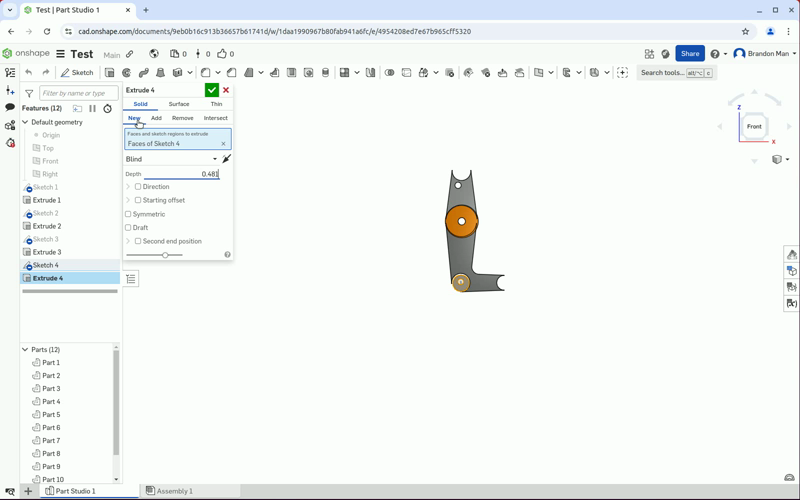
key(enter)
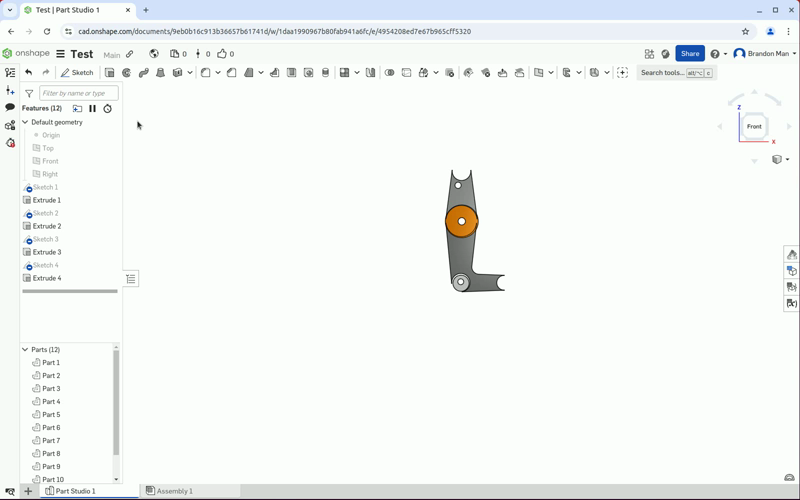
key(shift+h)
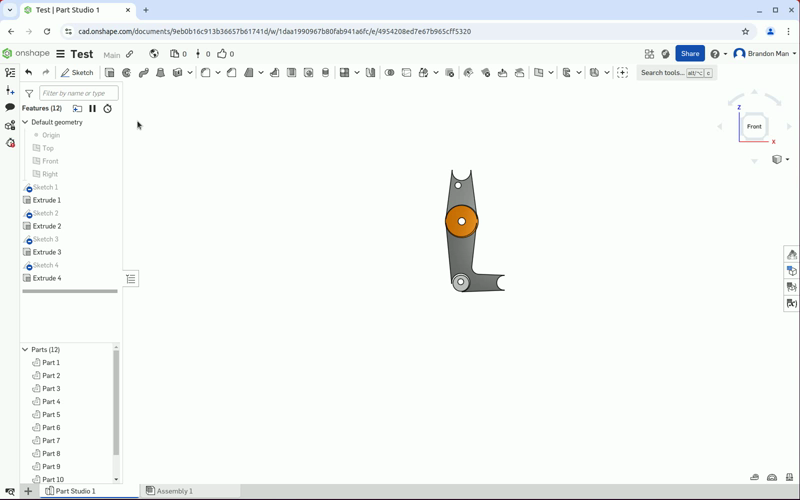
key(shift+h)
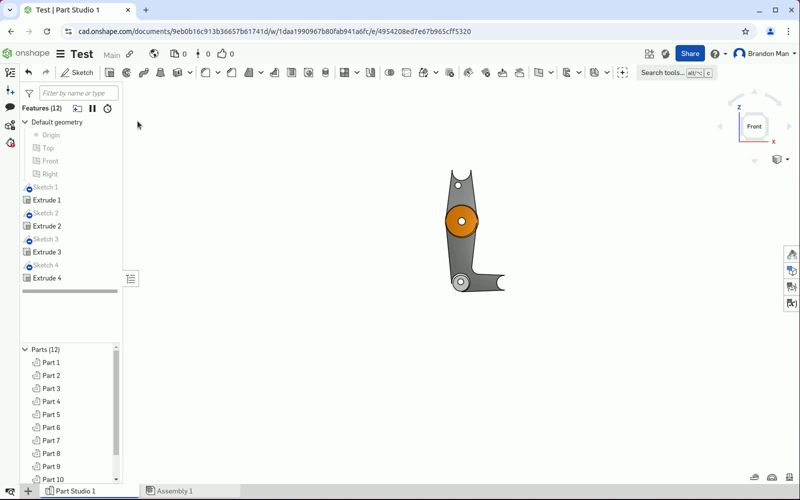
mouse_move(73, 189)
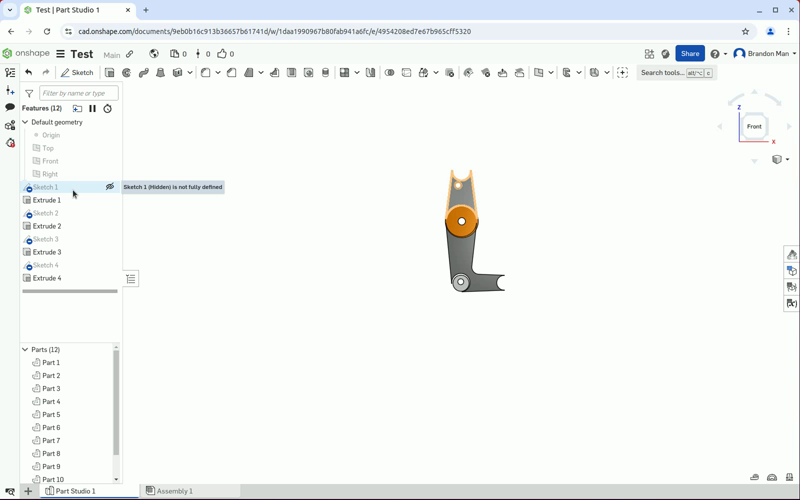
click(73, 189)
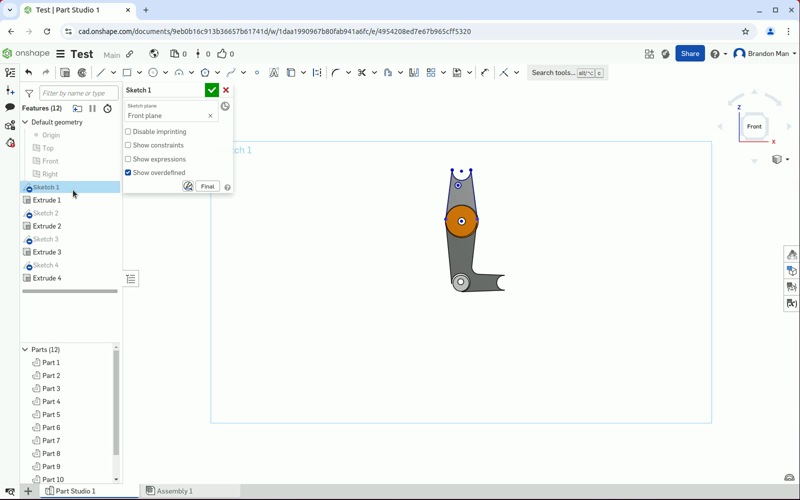
mouse_move(229, 92)
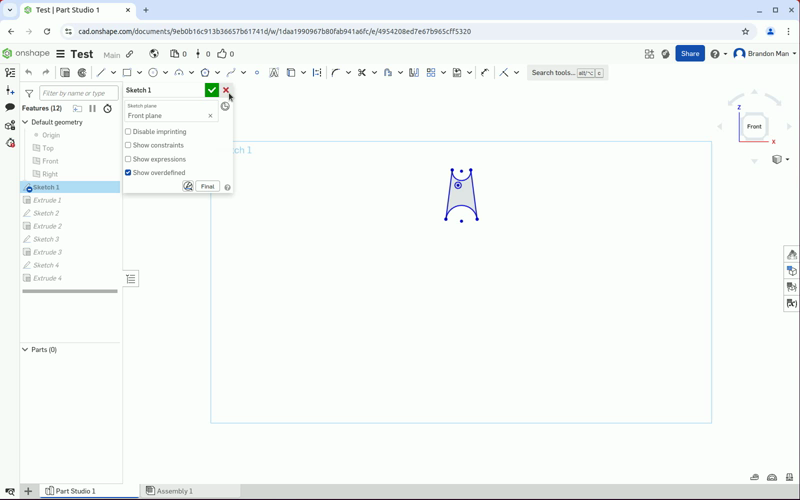
click(229, 92)
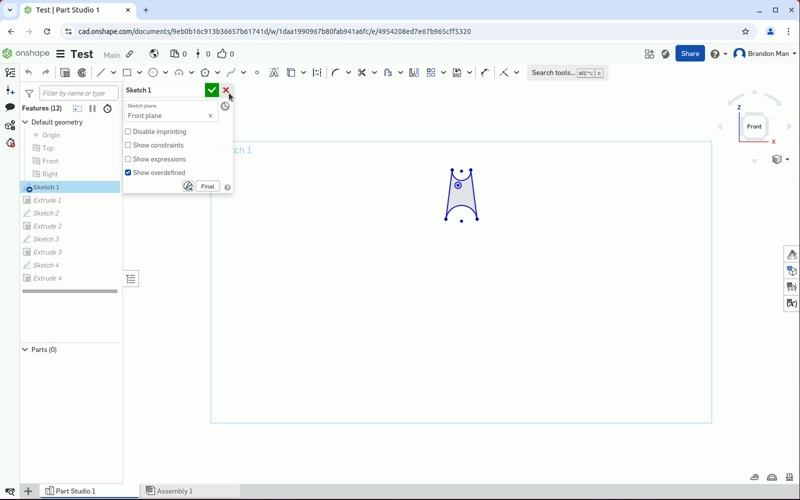
key(shift+s)
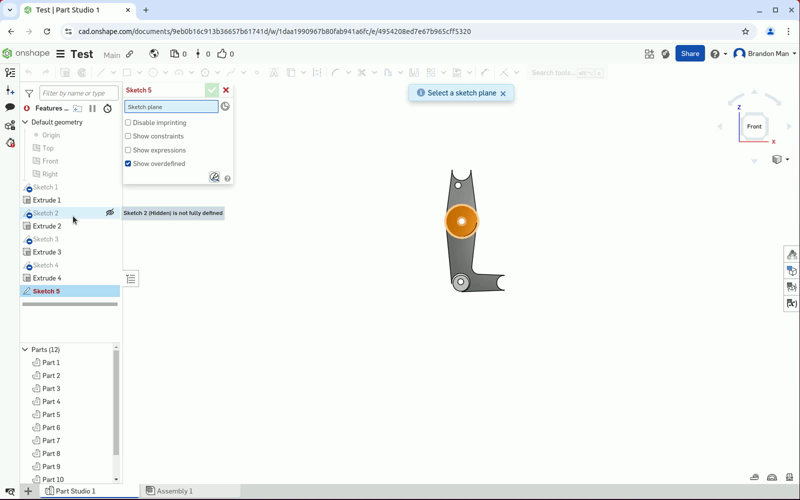
scroll(3)
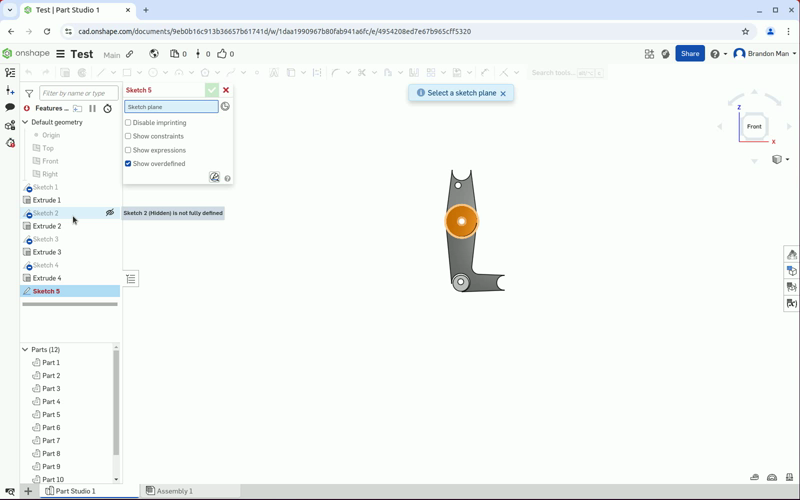
mouse_move(73, 163)
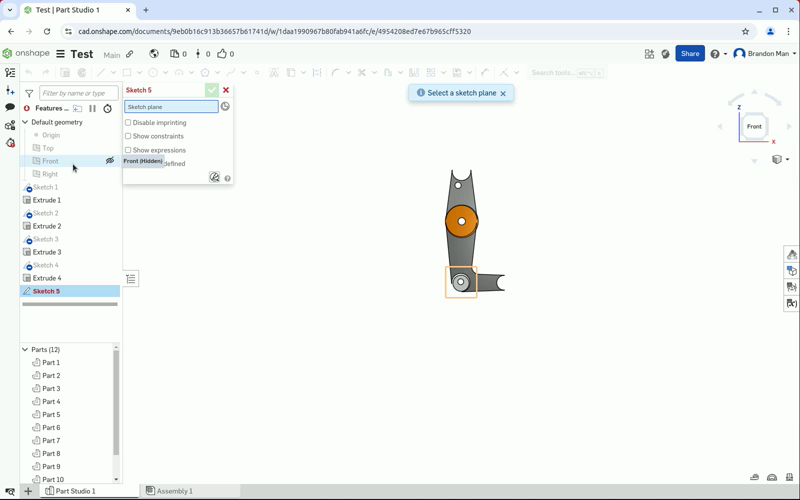
click(73, 163)
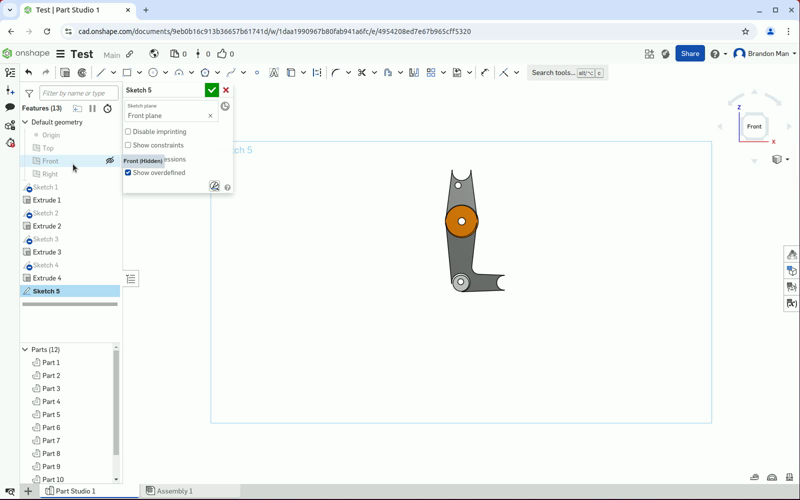
mouse_move(69, 352)
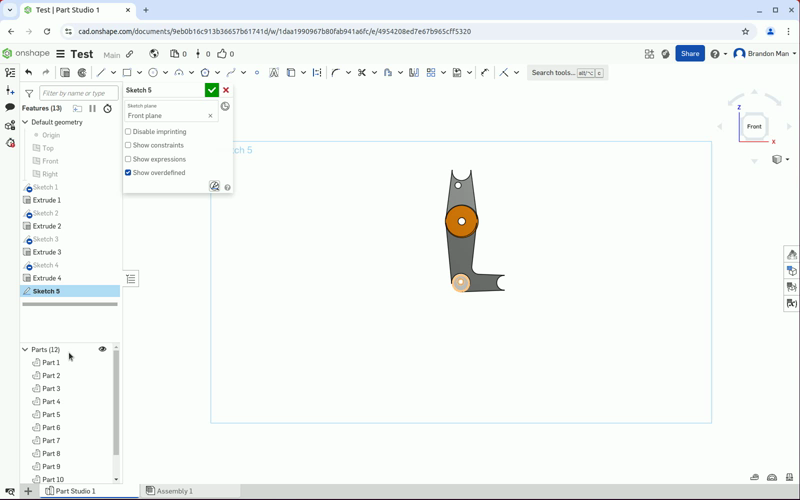
key(y)
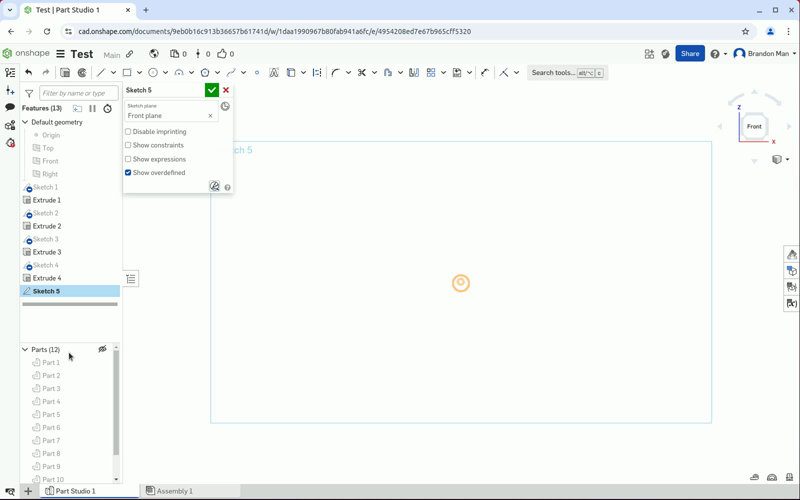
key(c)
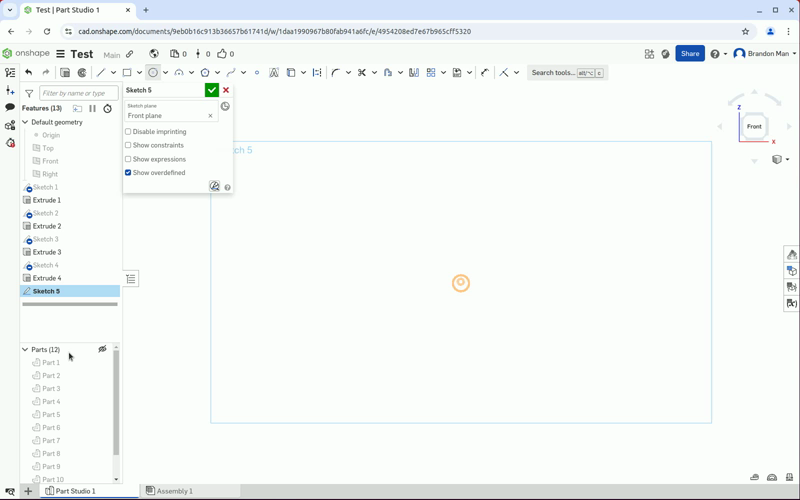
key_down(shift)
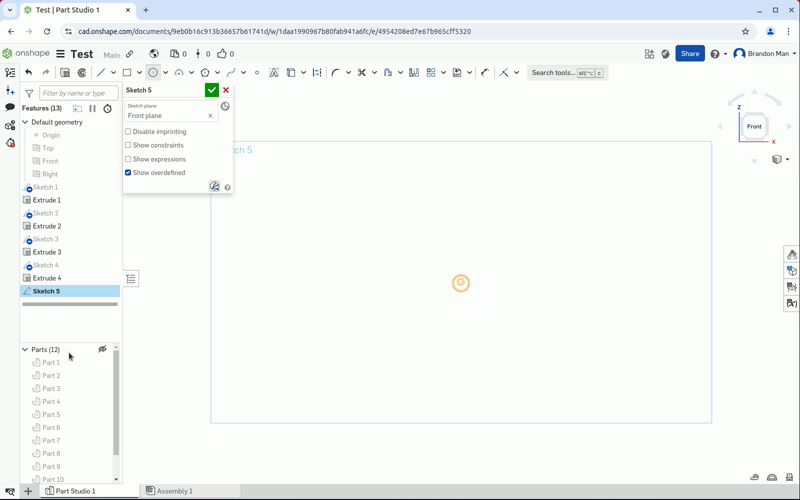
mouse_move(461, 178)
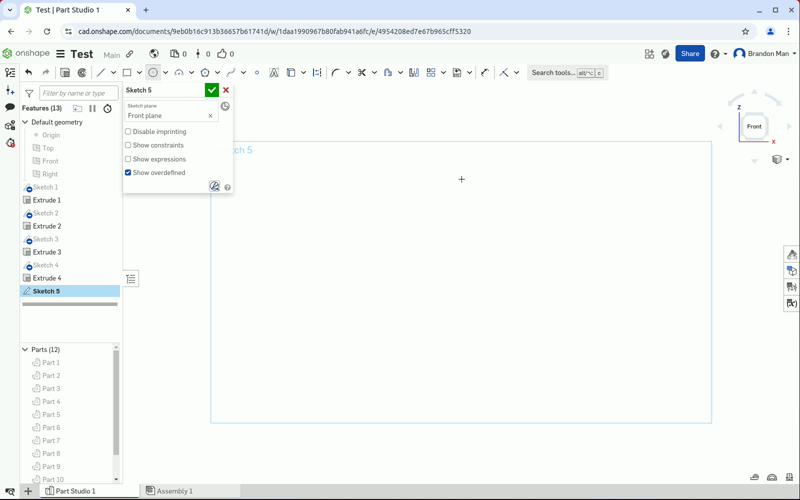
click(461, 178)
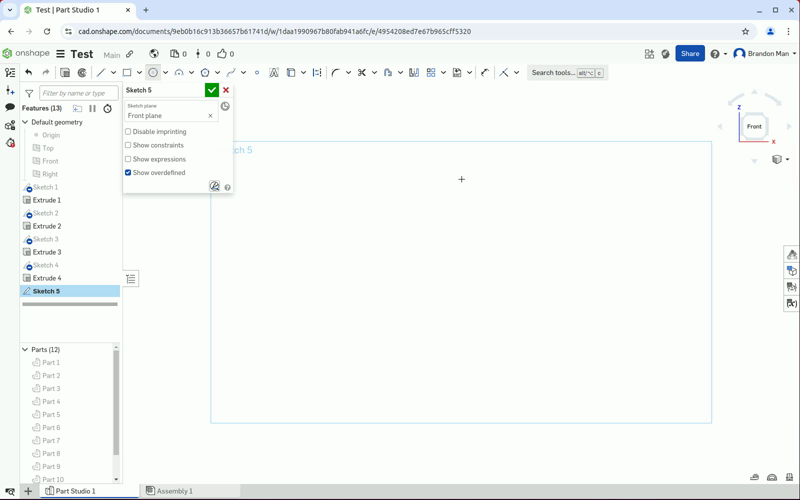
key_up(shift)
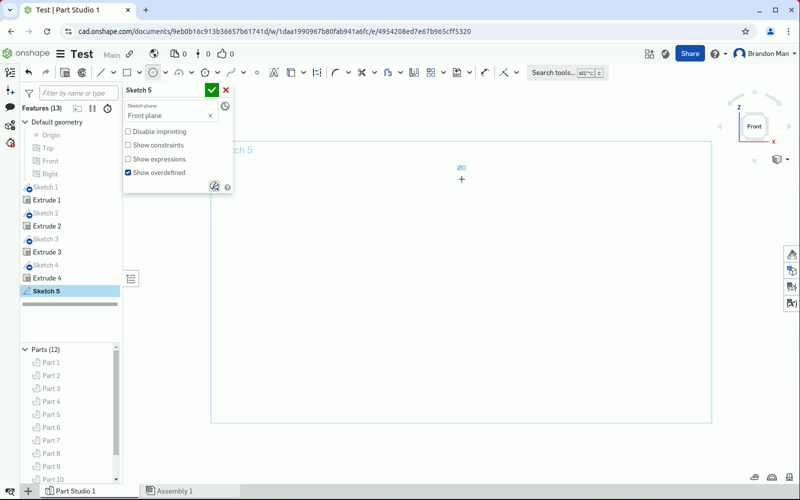
mouse_move(471, 178)
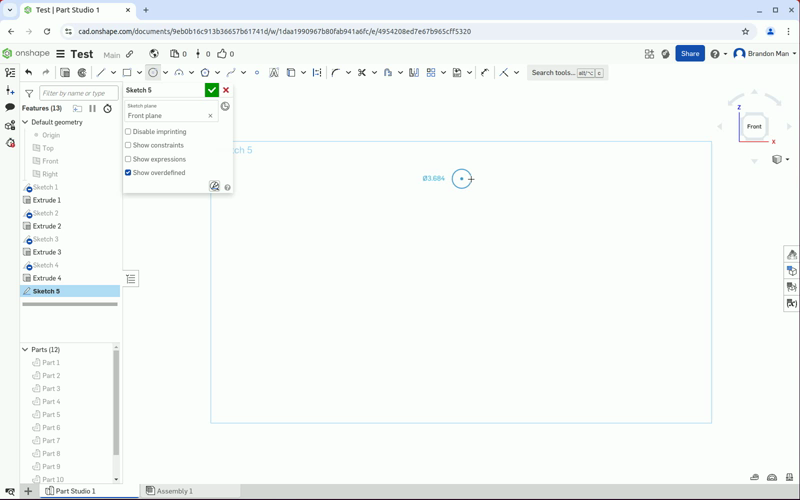
click(471, 178)
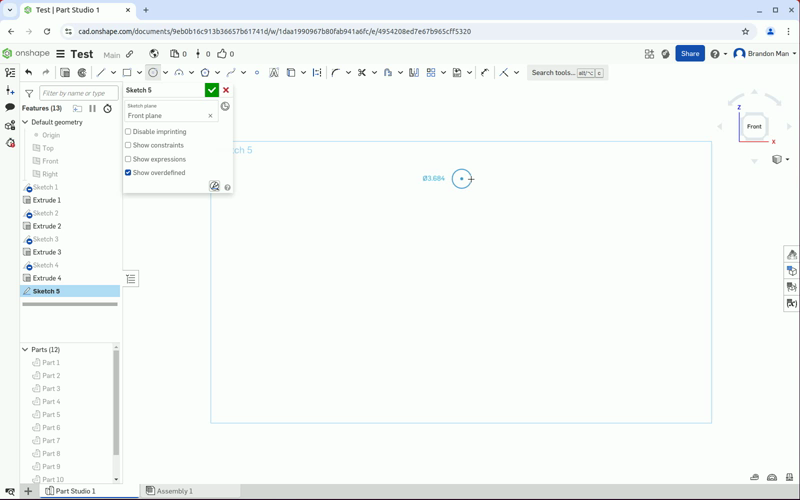
key(esc)
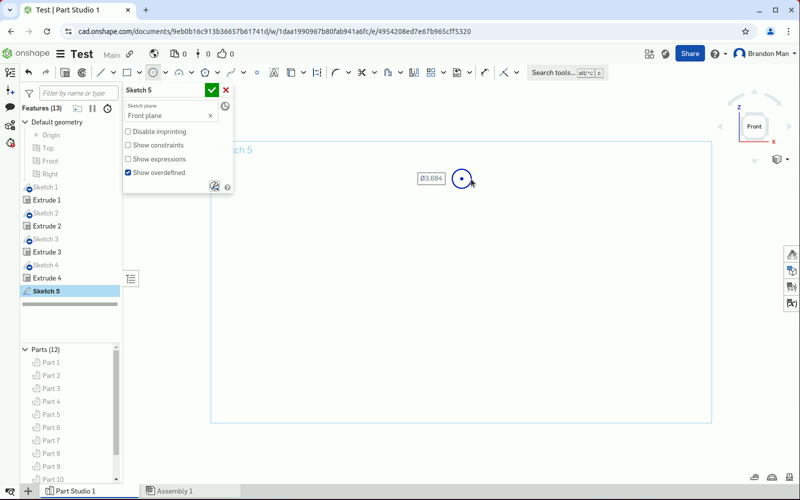
key(c)
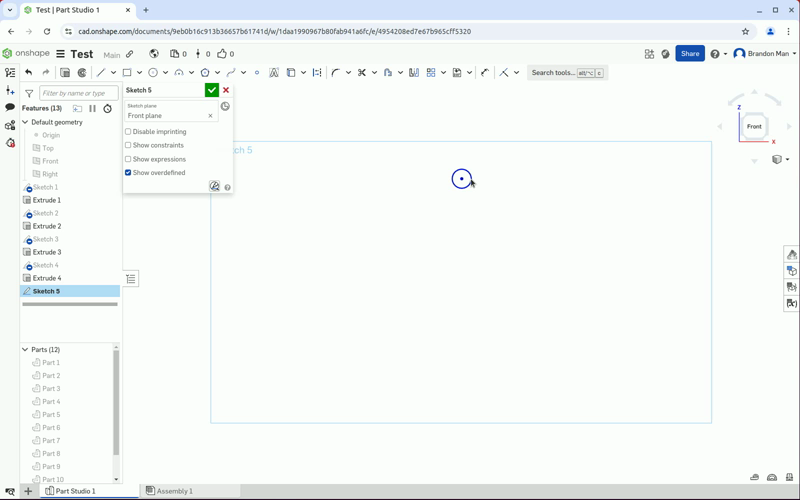
key_down(shift)
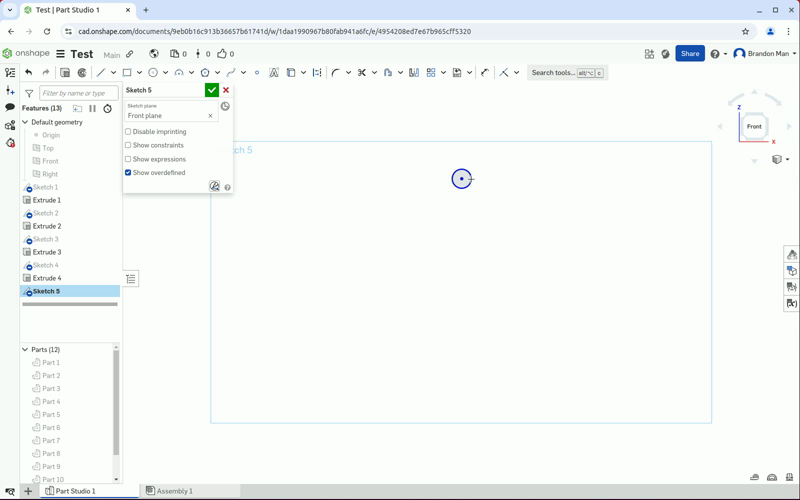
mouse_move(461, 178)
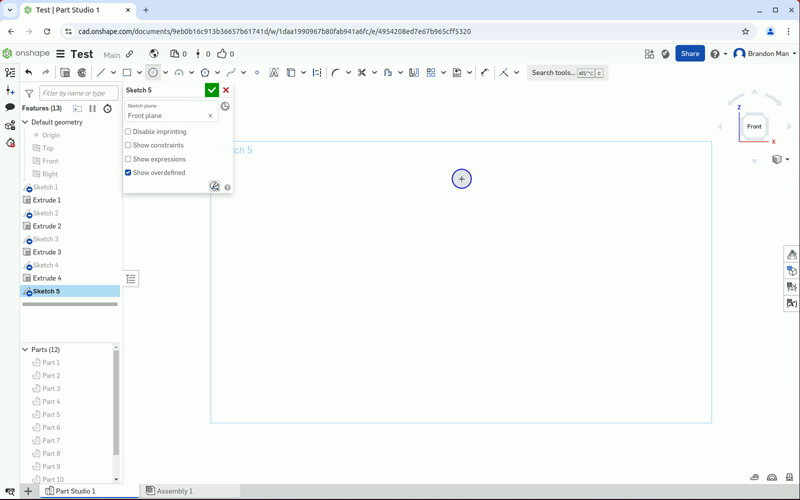
click(461, 178)
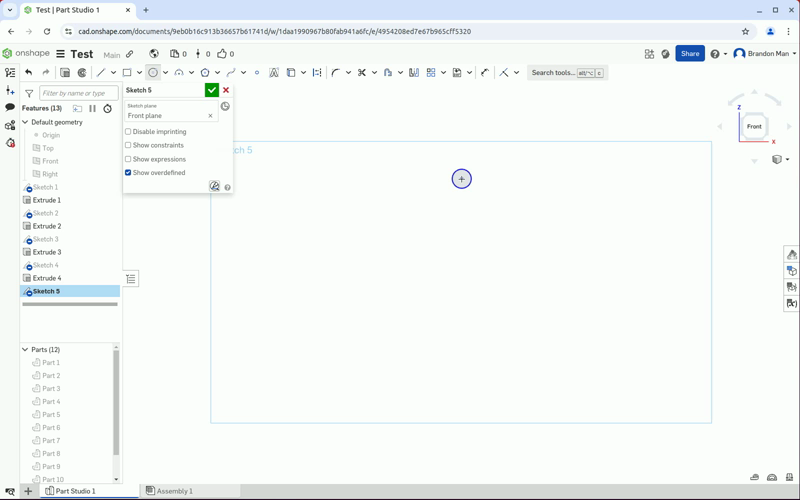
key_up(shift)
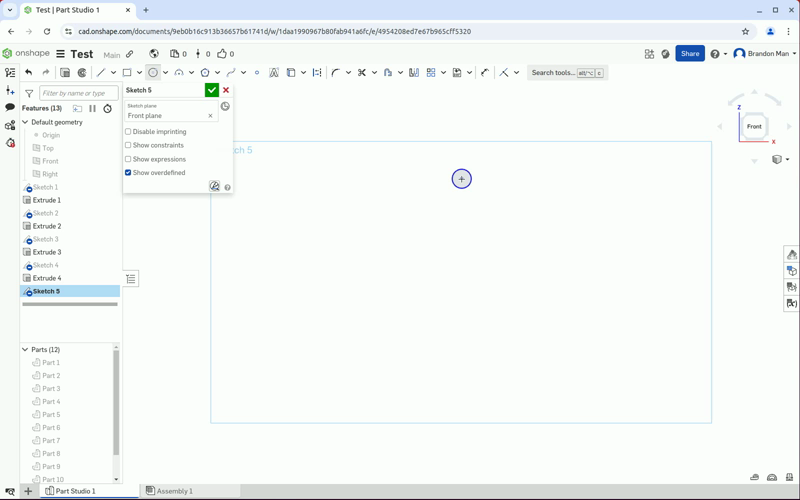
mouse_move(464, 178)
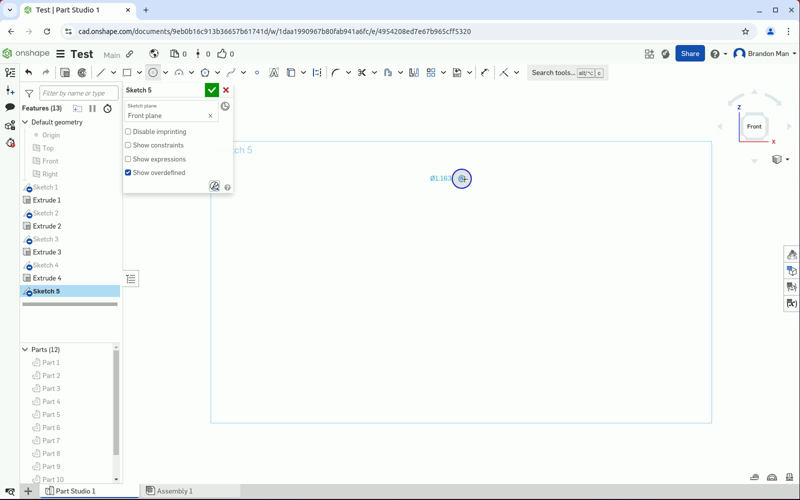
scroll(6)
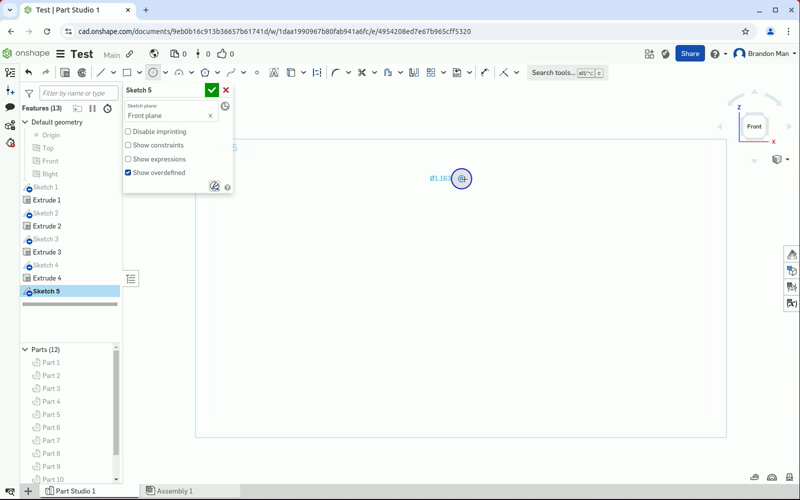
scroll(6)
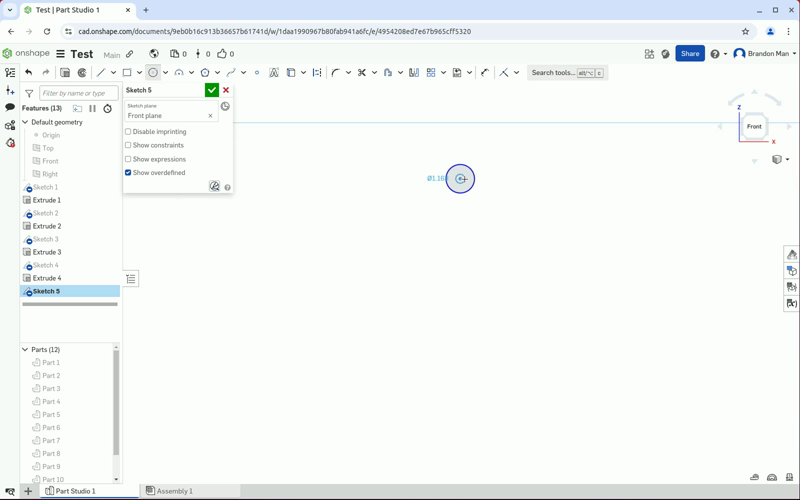
scroll(6)
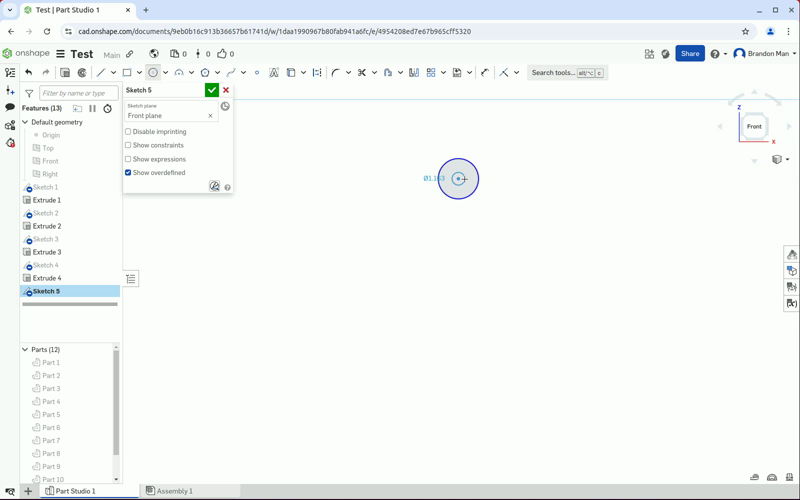
scroll(6)
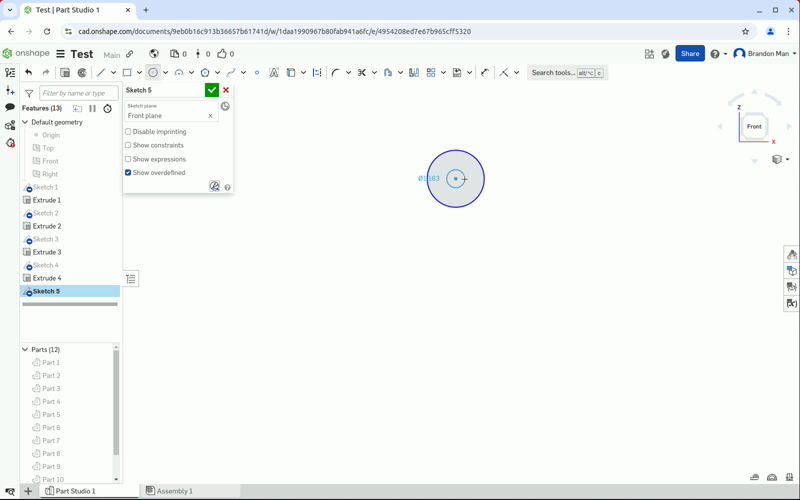
scroll(6)
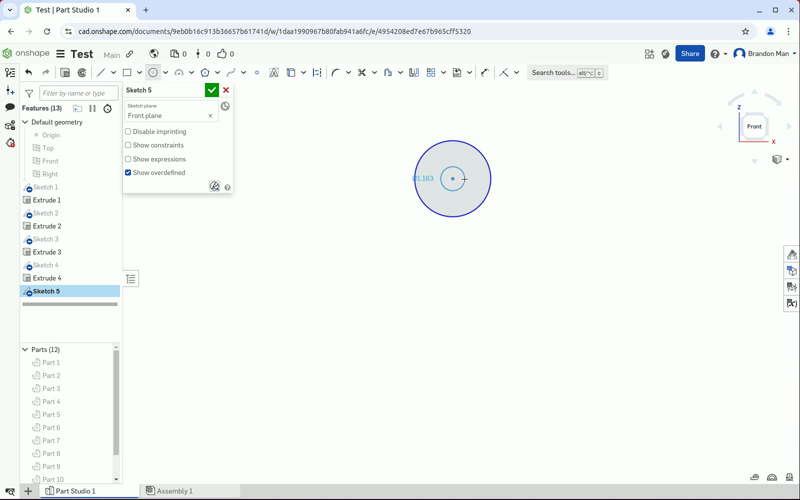
scroll(6)
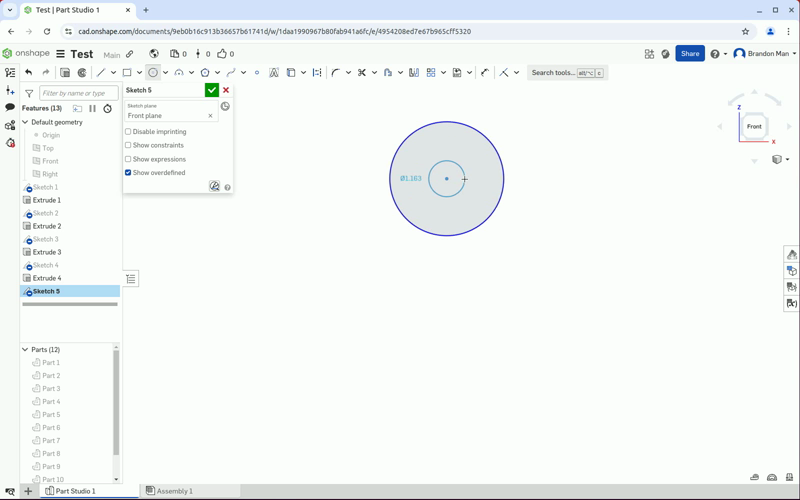
scroll(6)
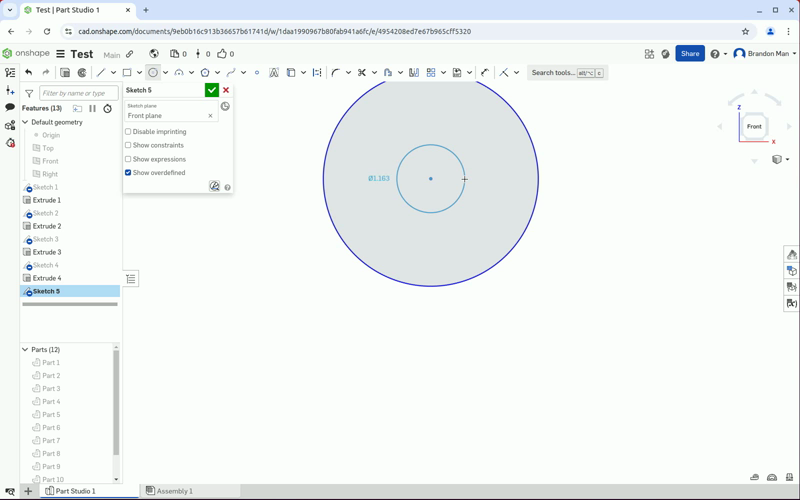
click(464, 178)
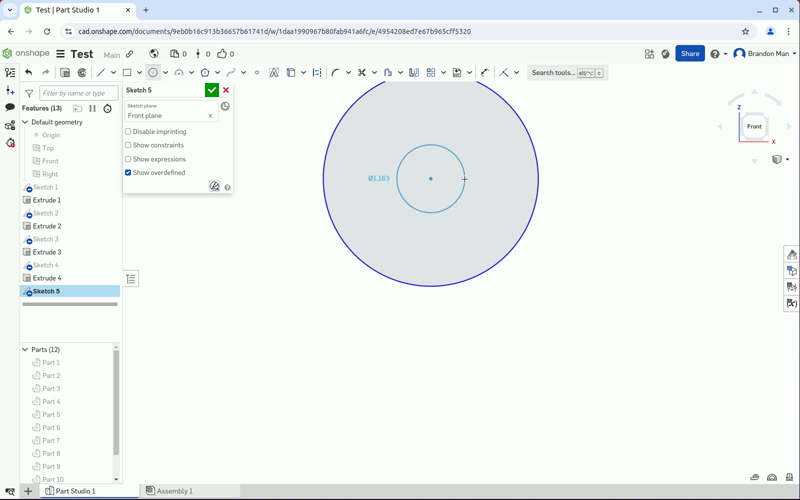
scroll(-6)
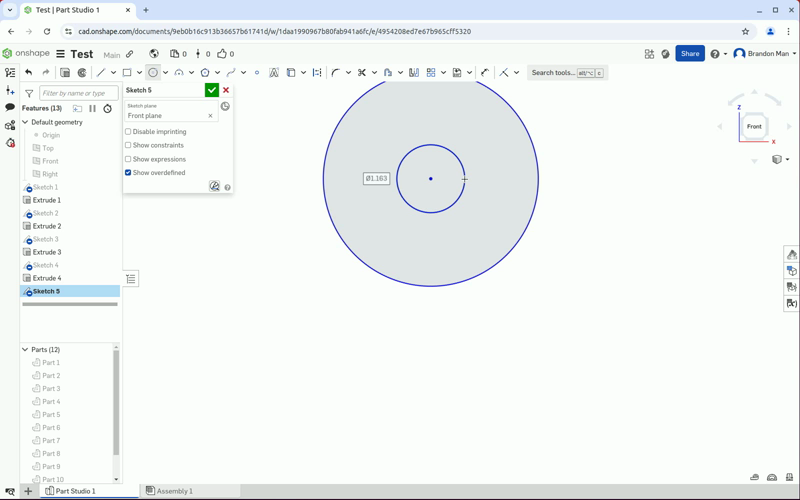
scroll(-6)
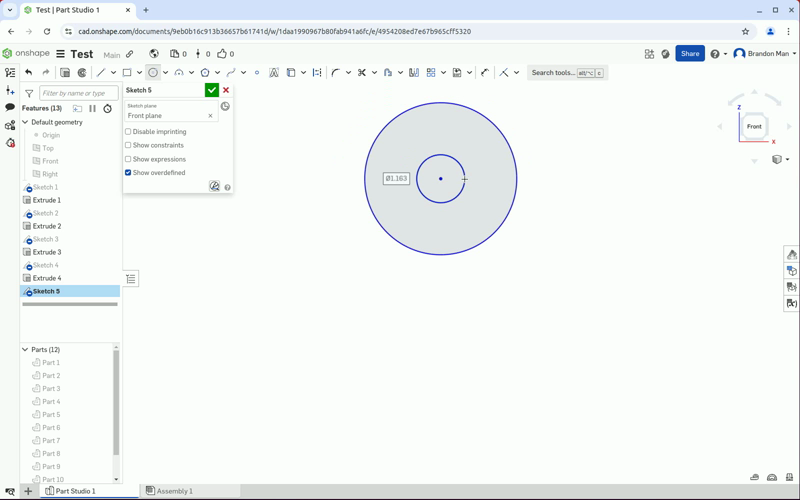
scroll(-6)
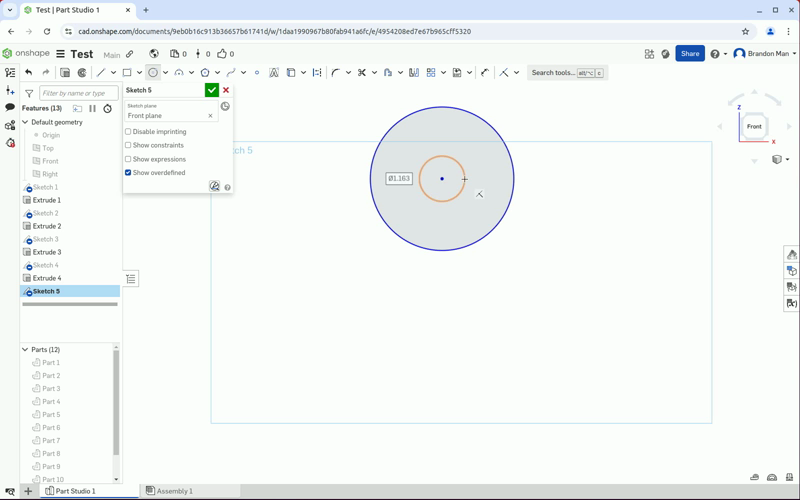
scroll(-6)
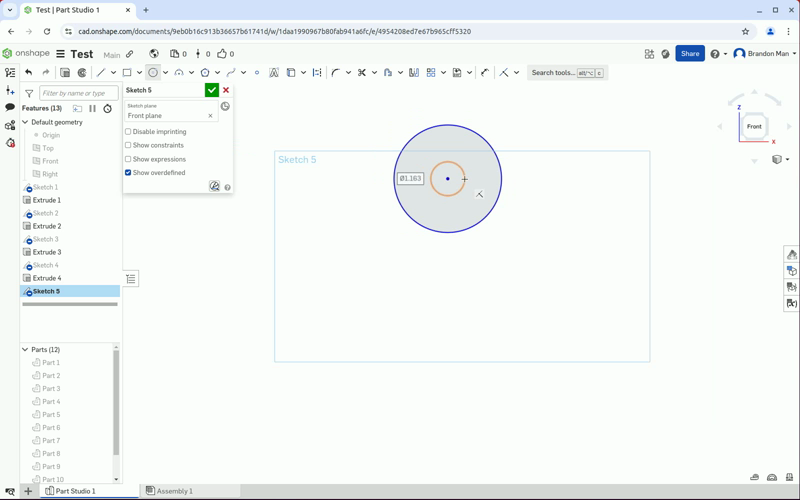
scroll(-6)
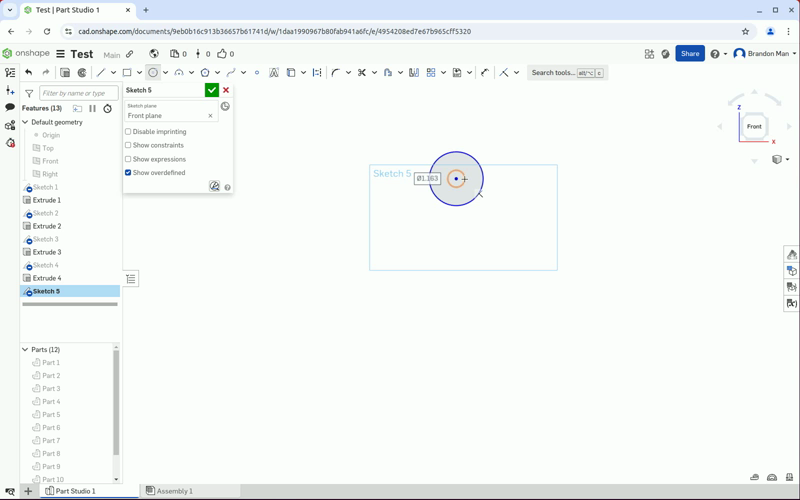
scroll(-6)
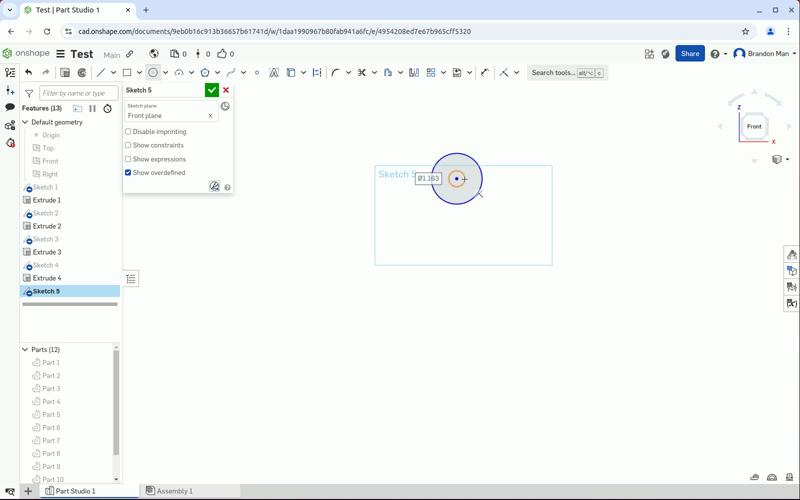
scroll(-6)
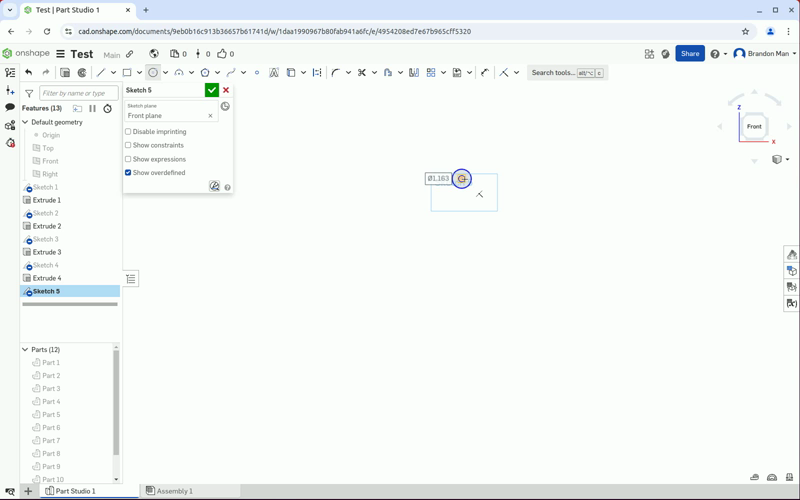
key(esc)
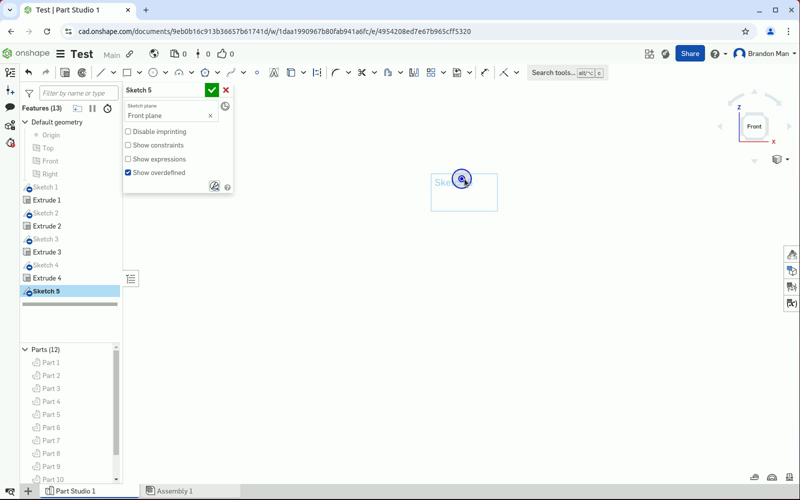
mouse_move(464, 174)
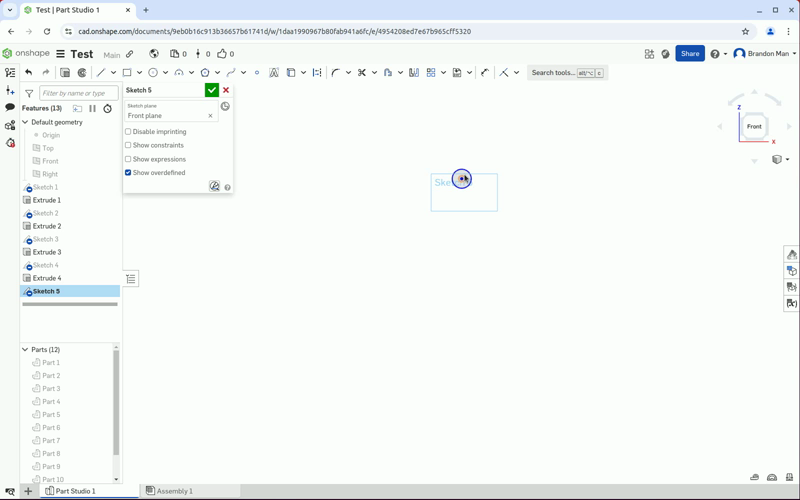
scroll(6)
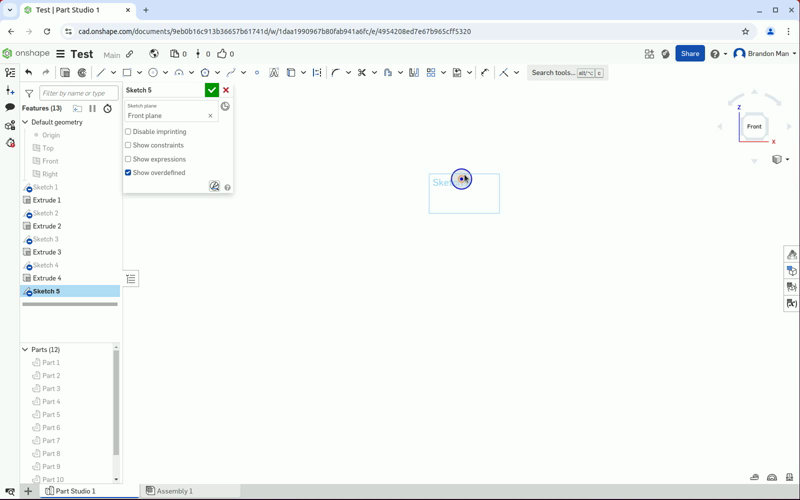
scroll(6)
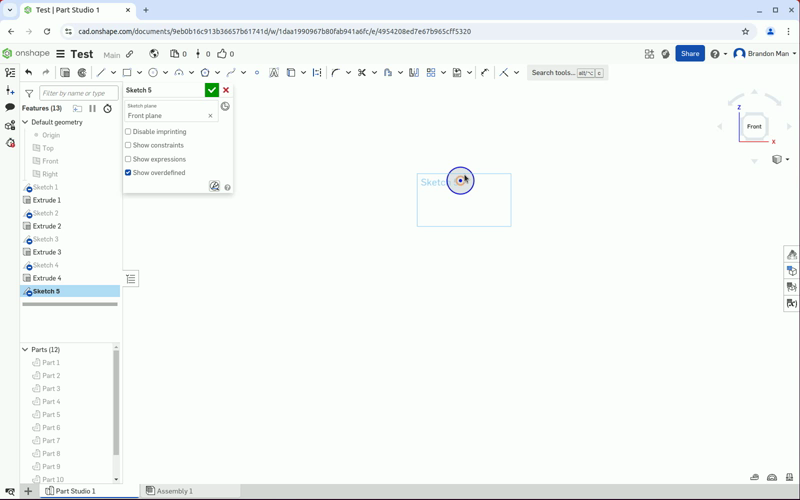
scroll(6)
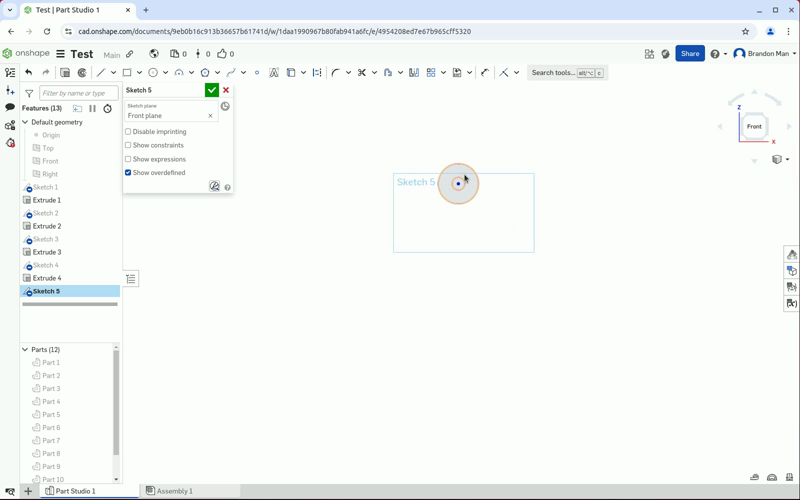
scroll(6)
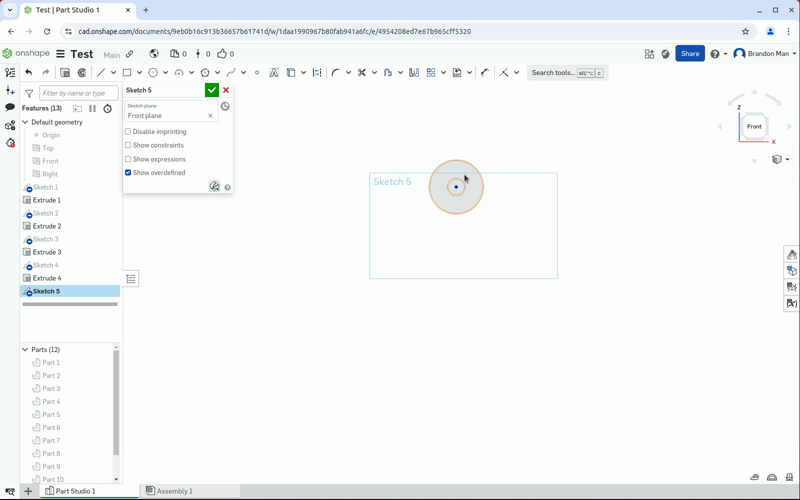
scroll(6)
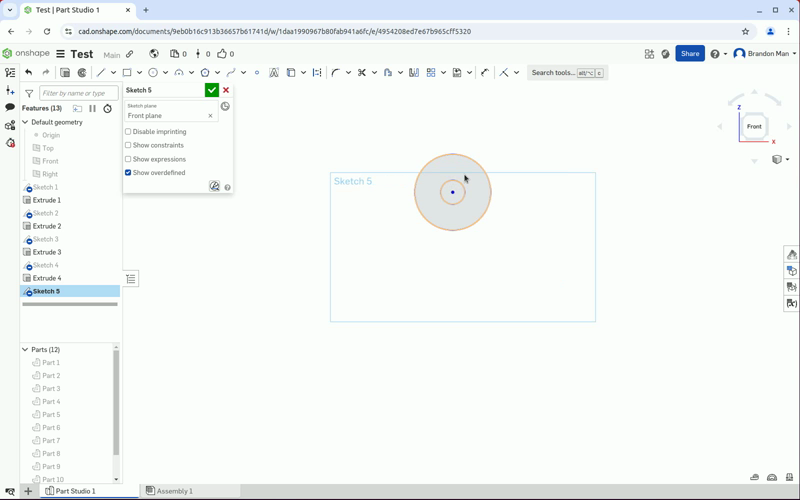
scroll(6)
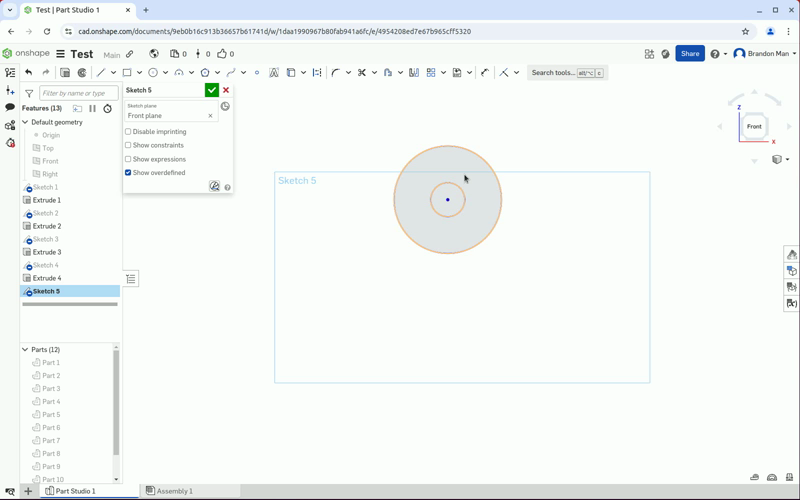
scroll(6)
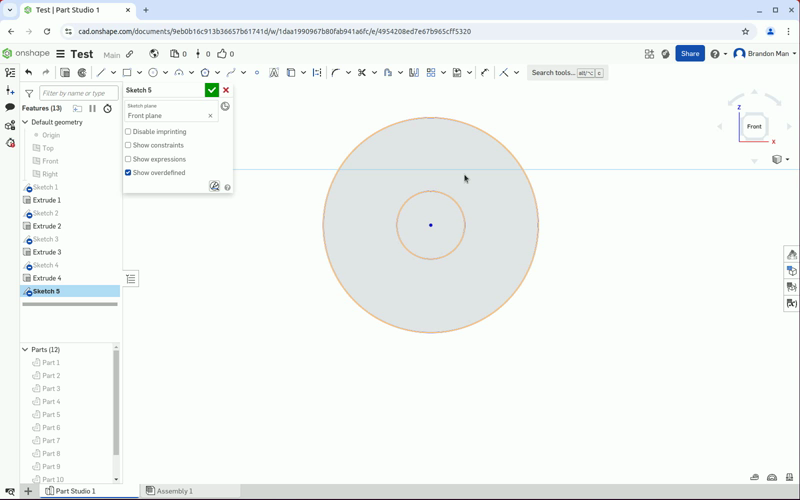
click(464, 174)
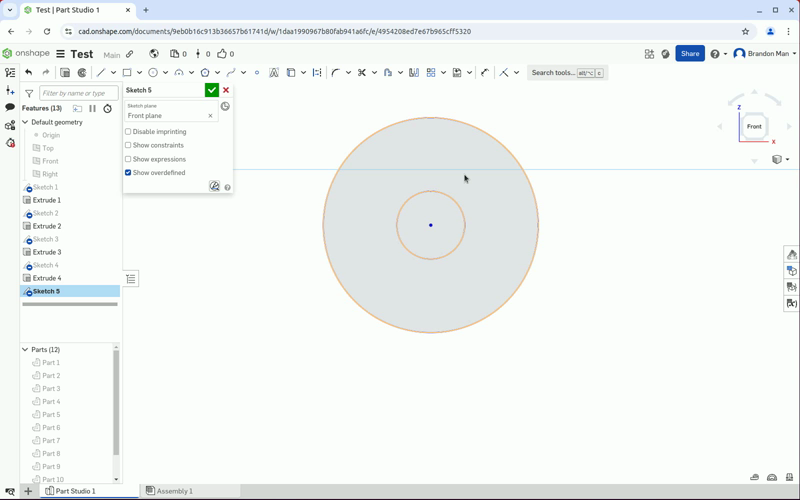
scroll(-6)
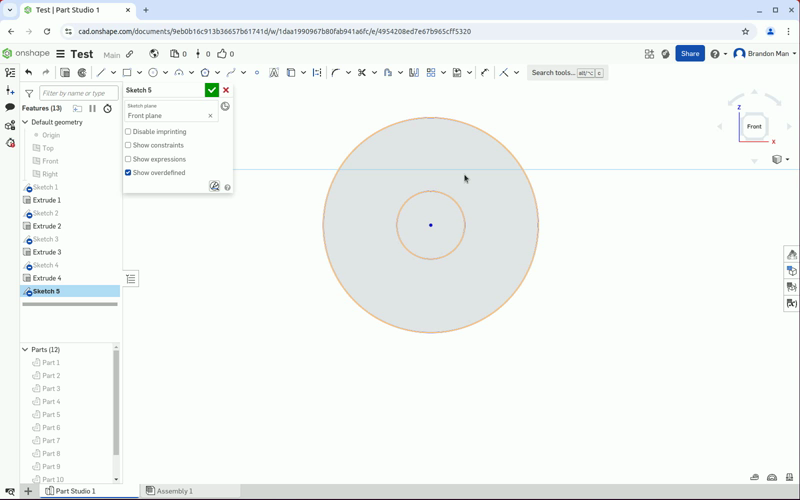
scroll(-6)
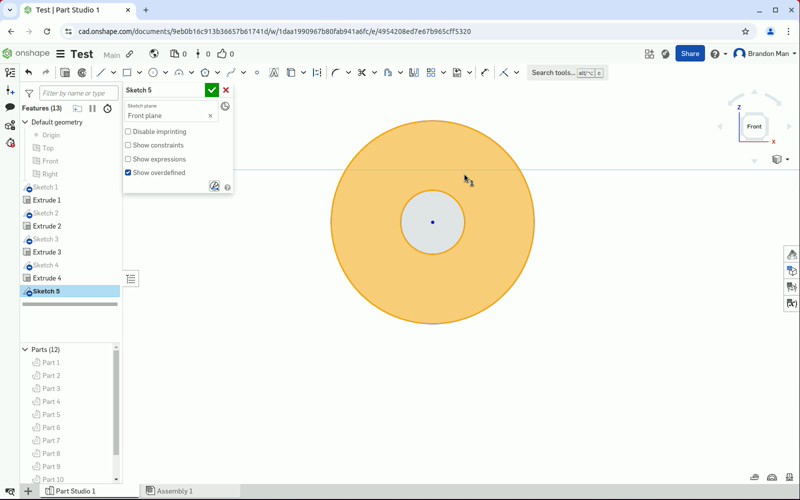
scroll(-6)
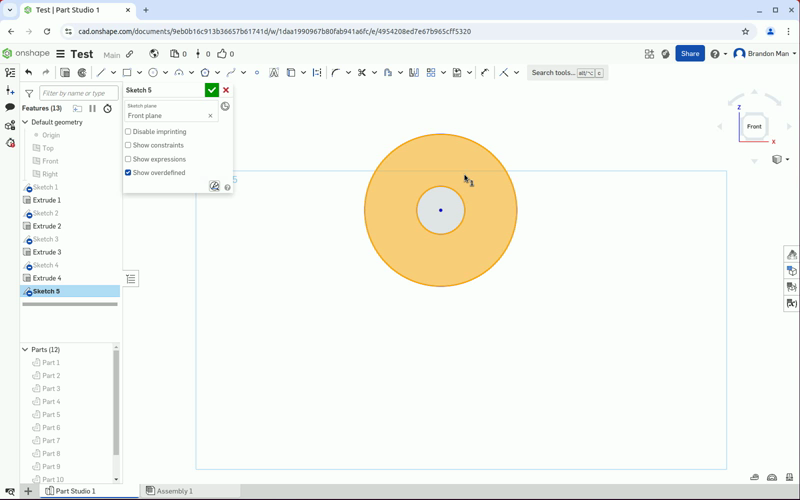
scroll(-6)
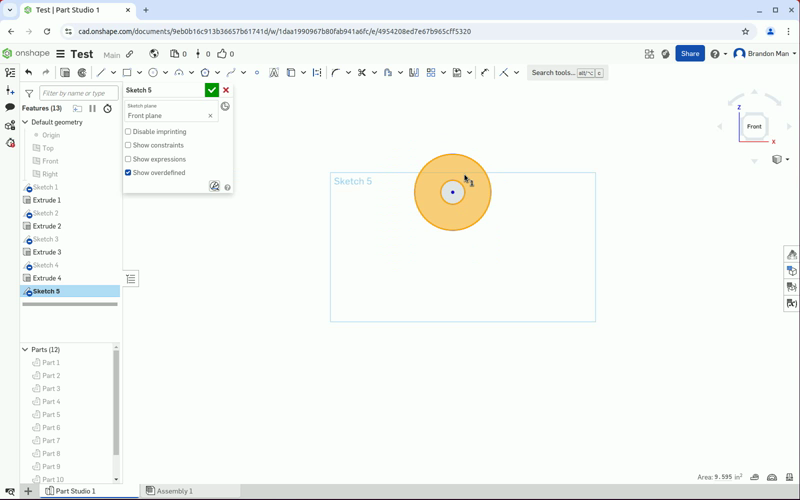
scroll(-6)
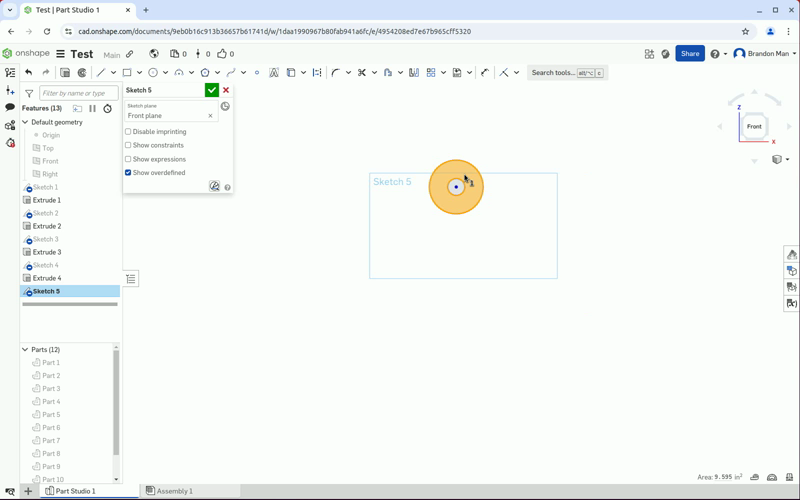
scroll(-6)
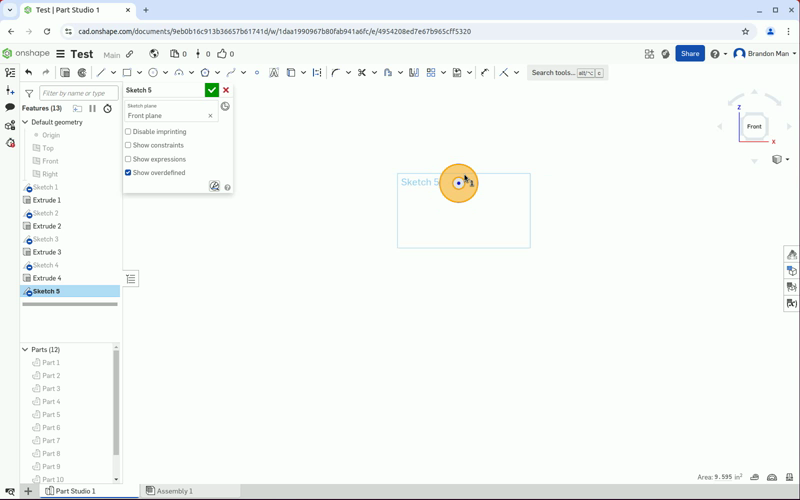
scroll(-6)
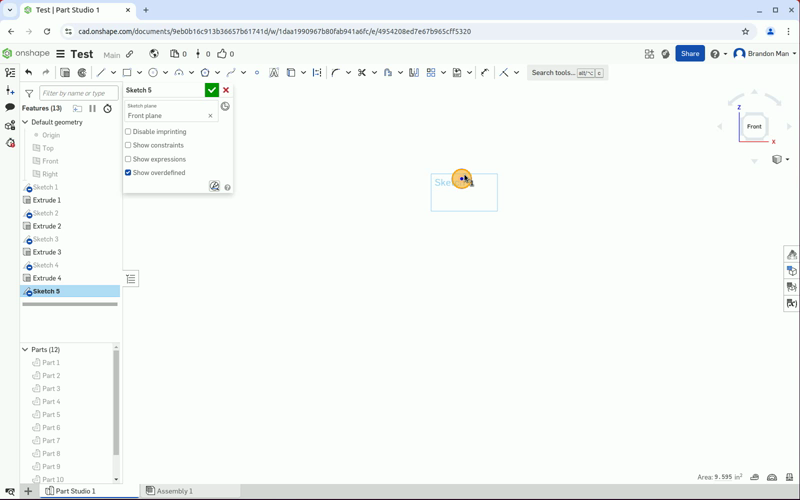
mouse_move(69, 352)
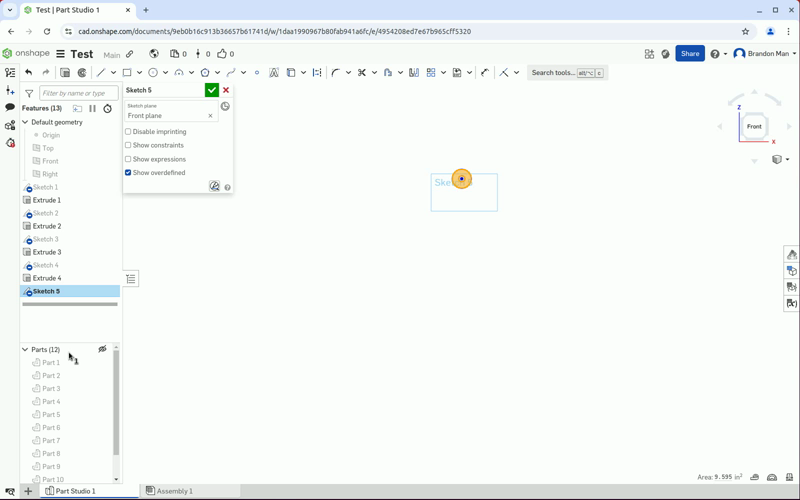
key(shift+y)
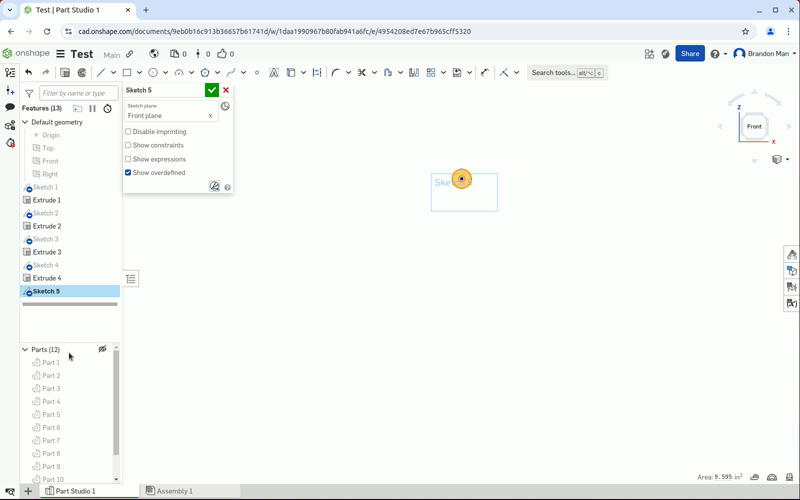
key(shift+e)
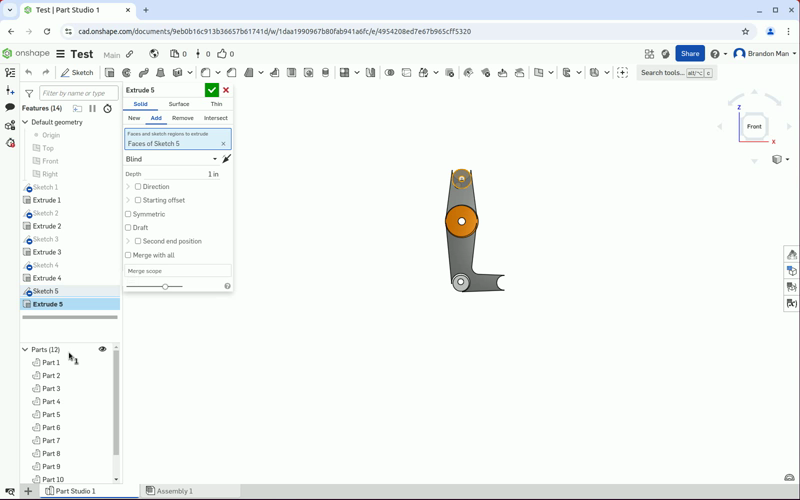
mouse_move(143, 106)
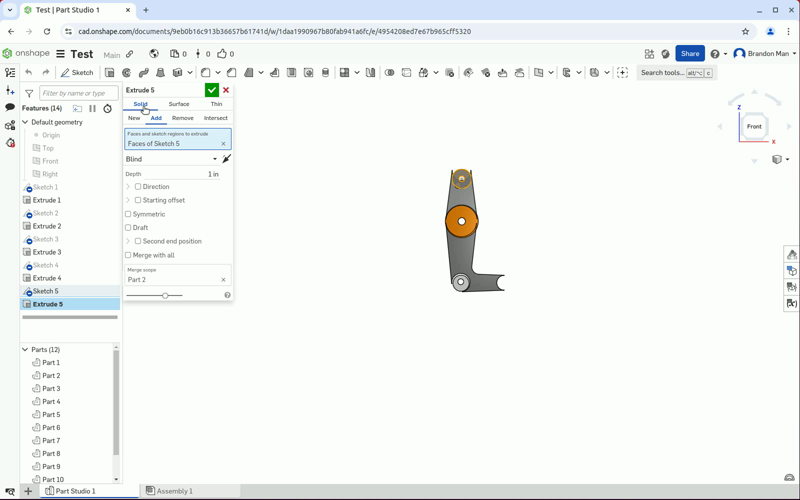
click(143, 106)
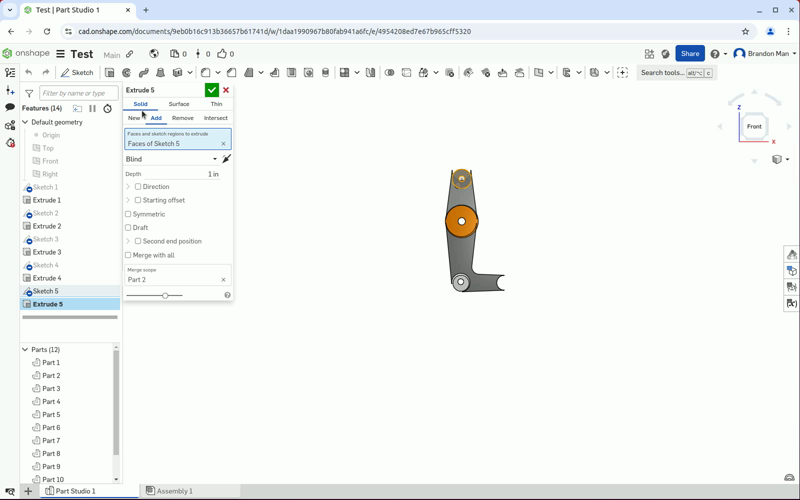
mouse_move(137, 120)
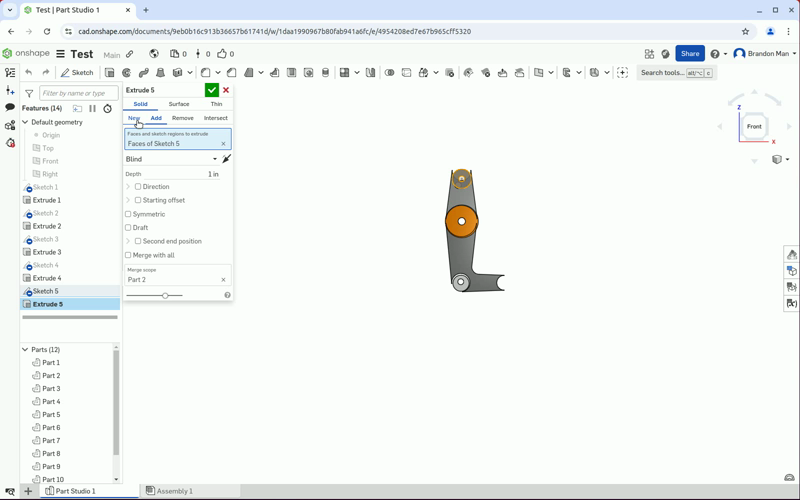
click(137, 120)
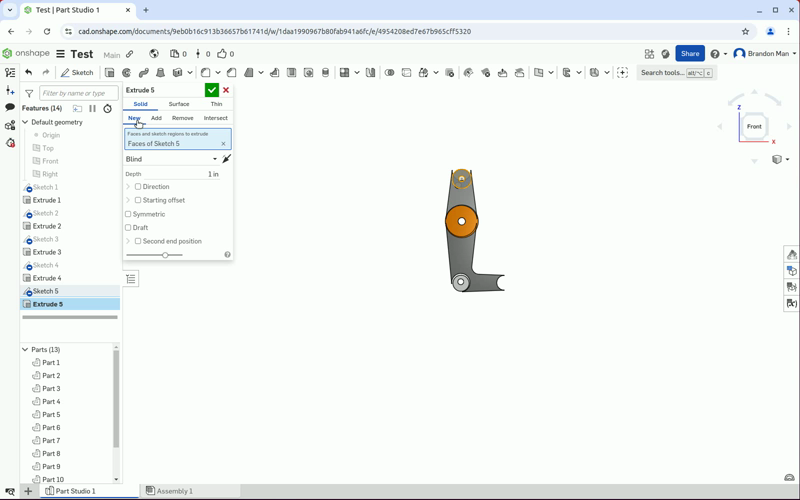
key(tab, 4)
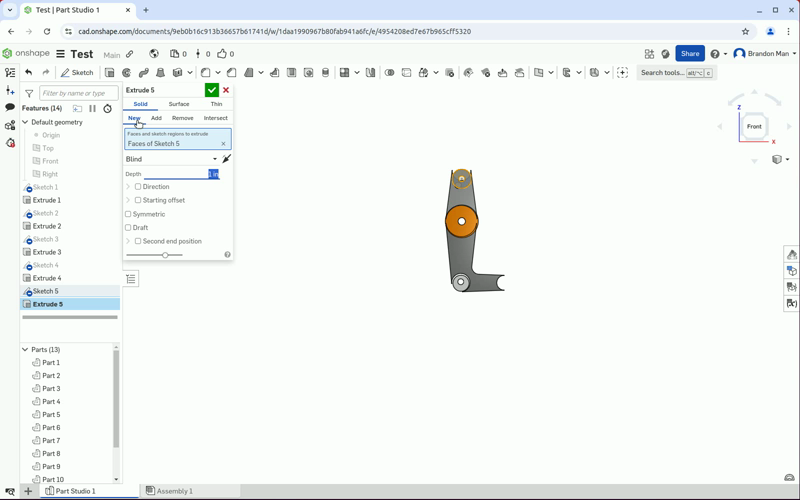
text(0.481)
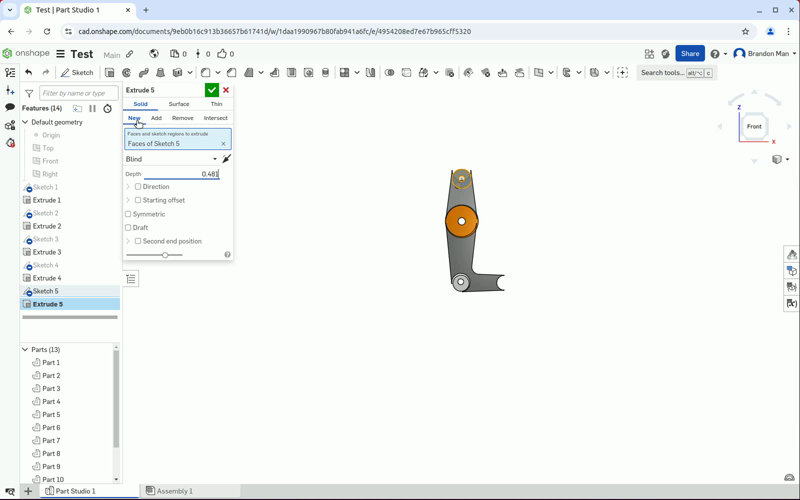
key(enter)
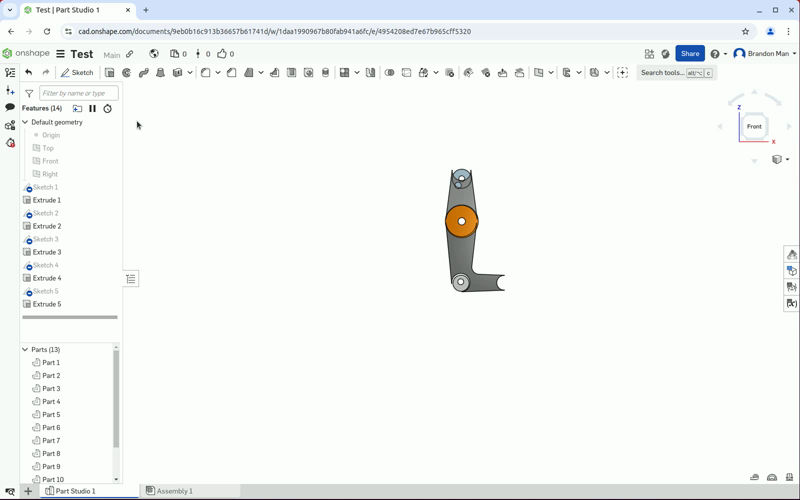
key(shift+h)
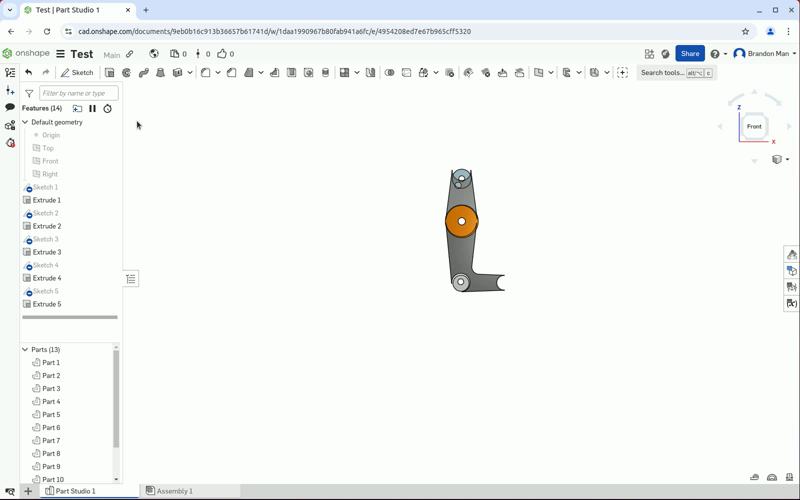
key(shift+h)
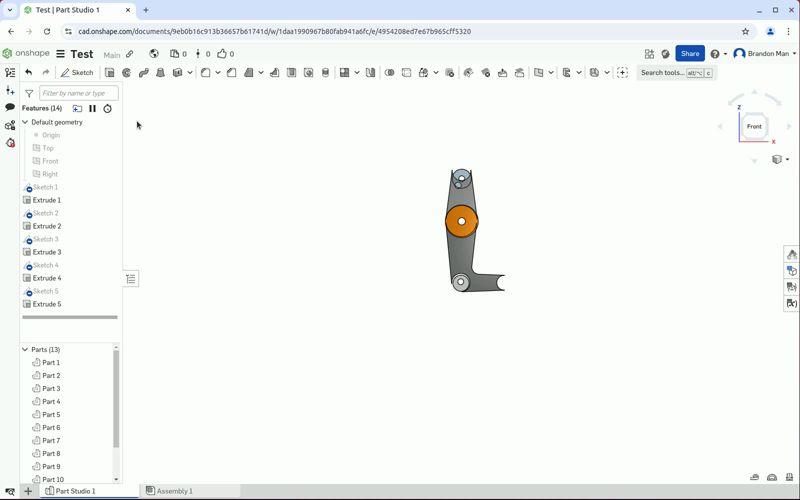
mouse_move(73, 189)
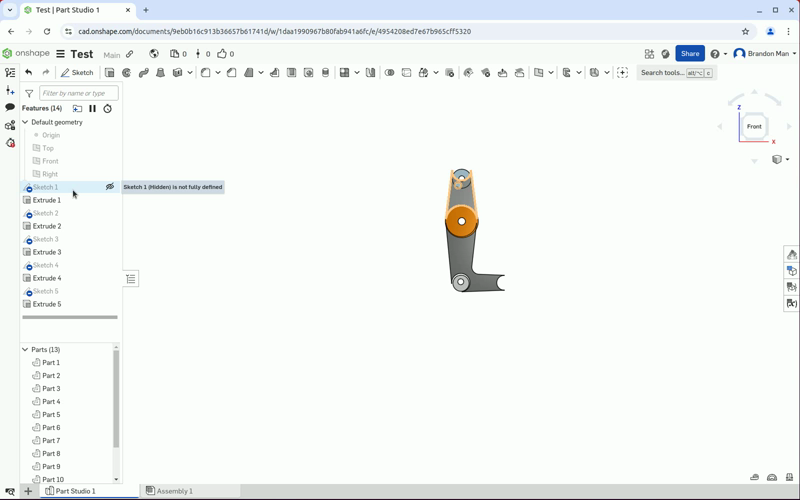
click(73, 189)
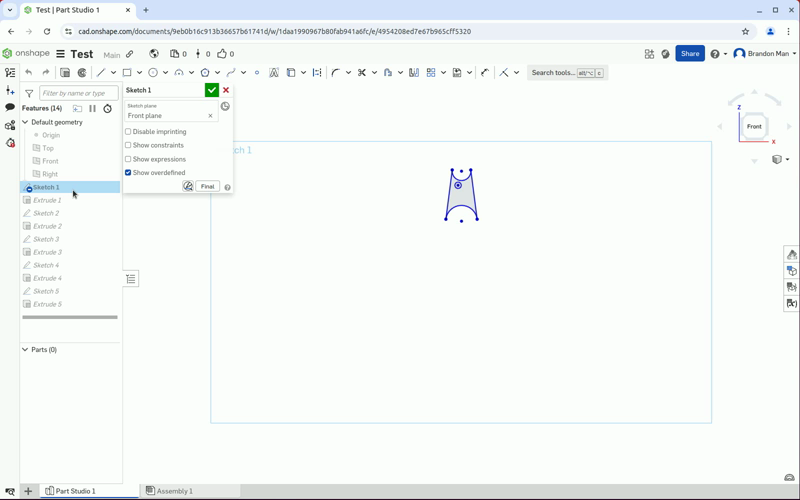
mouse_move(229, 92)
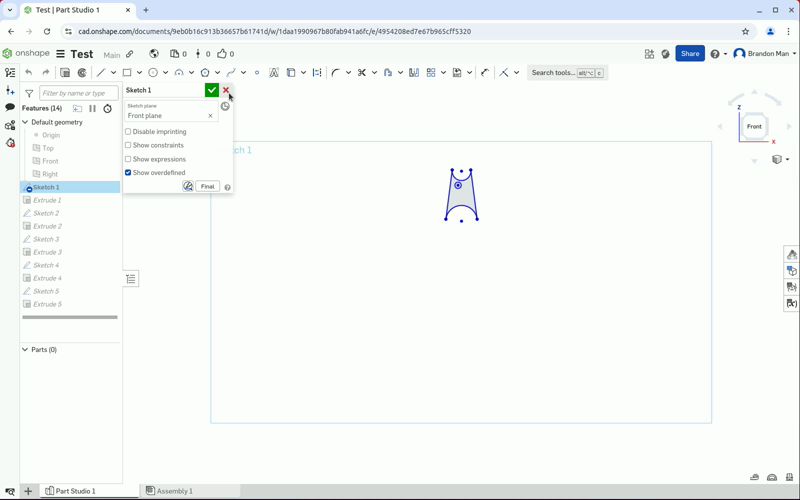
click(229, 92)
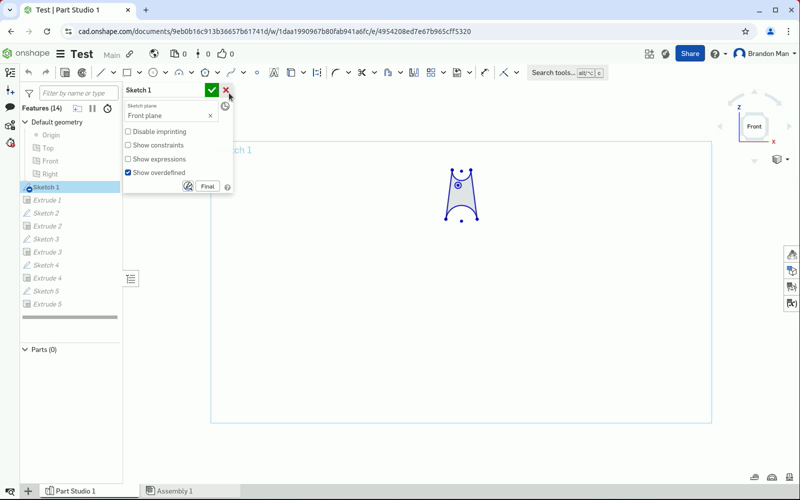
key(shift+s)
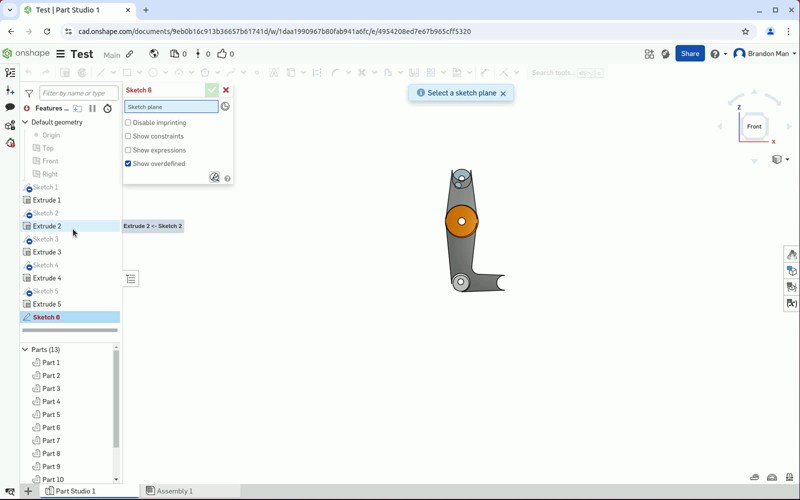
scroll(3)
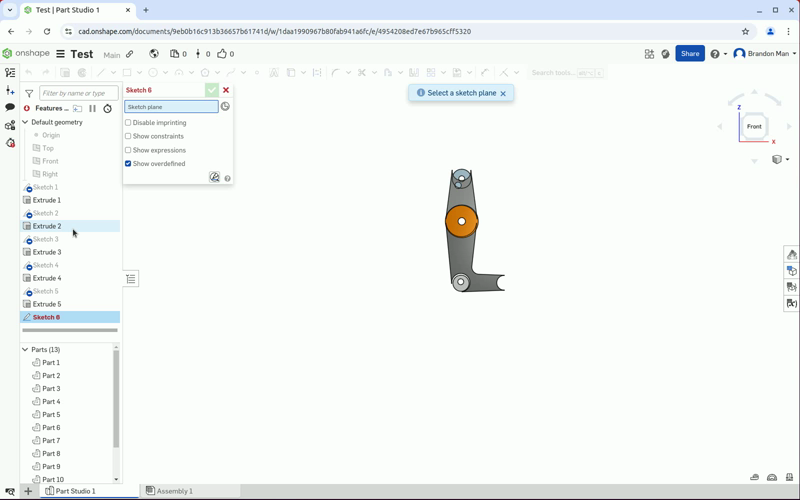
mouse_move(73, 163)
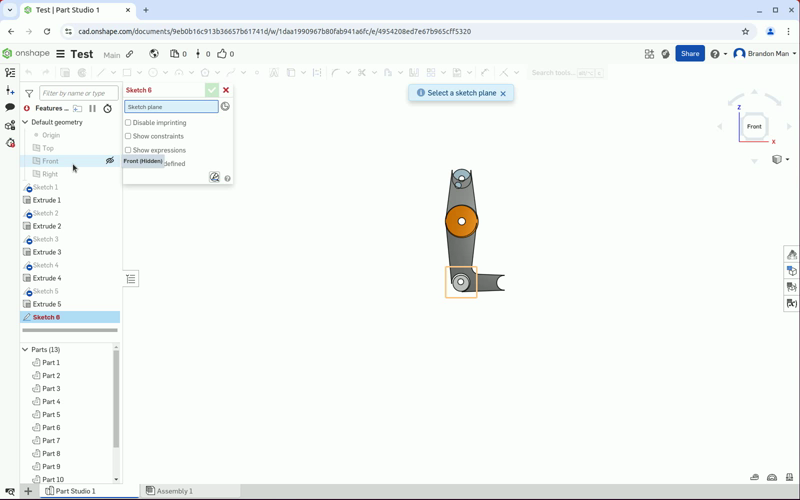
click(73, 163)
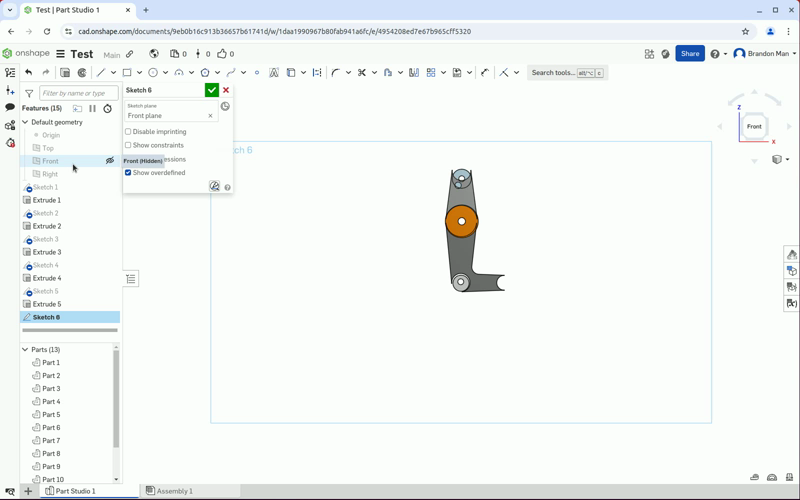
mouse_move(69, 352)
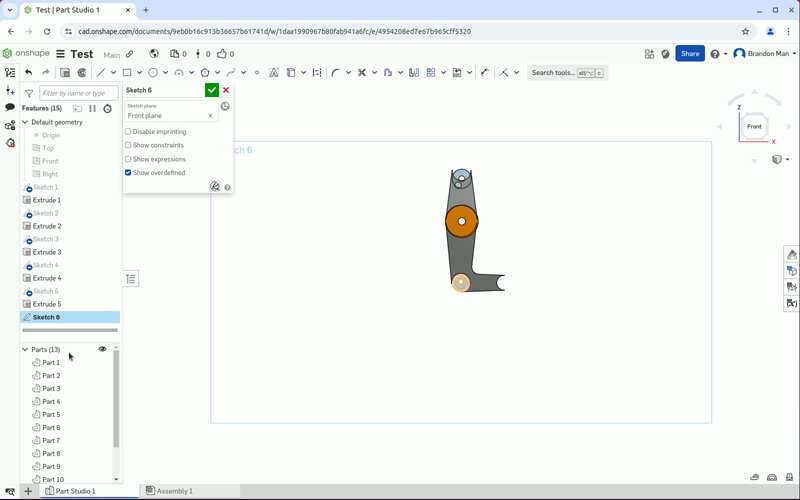
key(y)
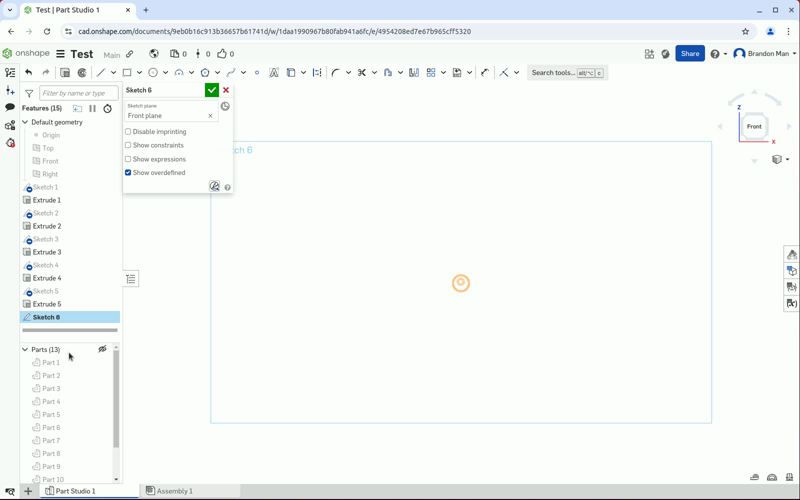
key(c)
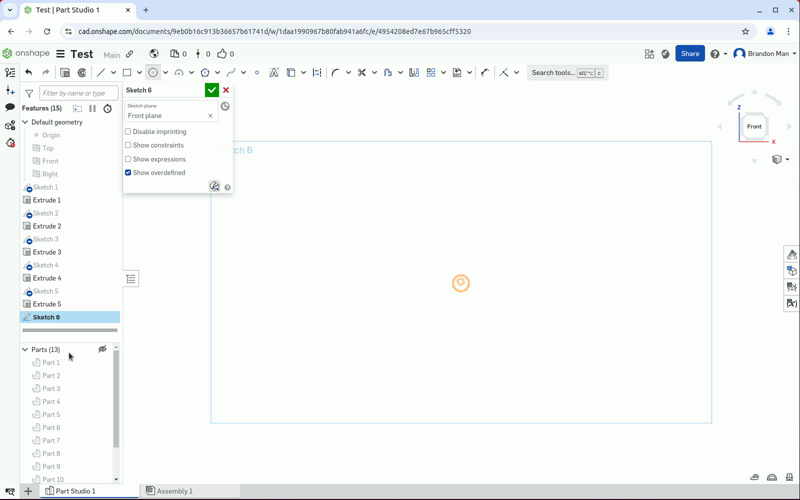
key_down(shift)
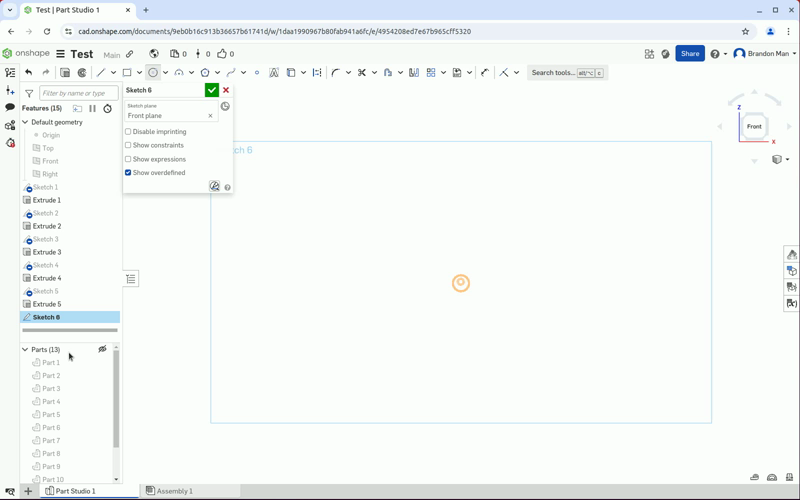
mouse_move(501, 282)
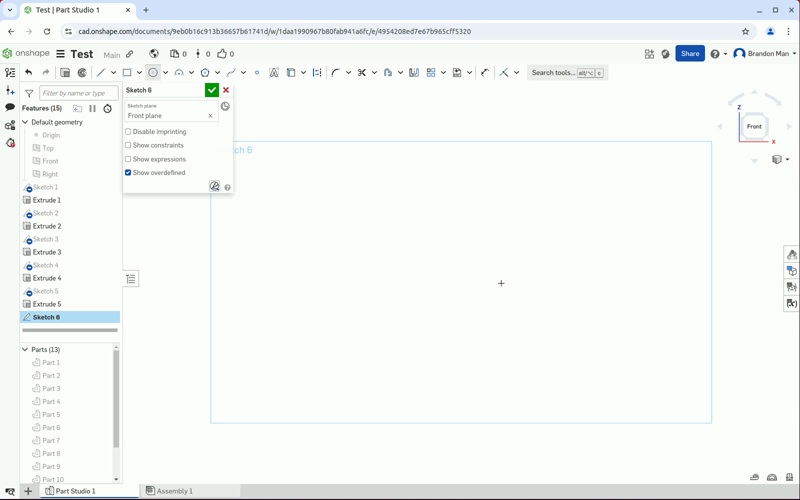
click(501, 282)
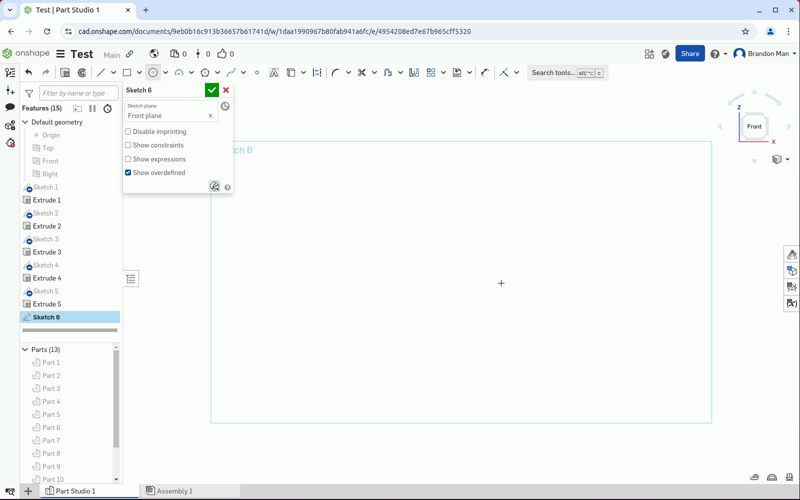
key_up(shift)
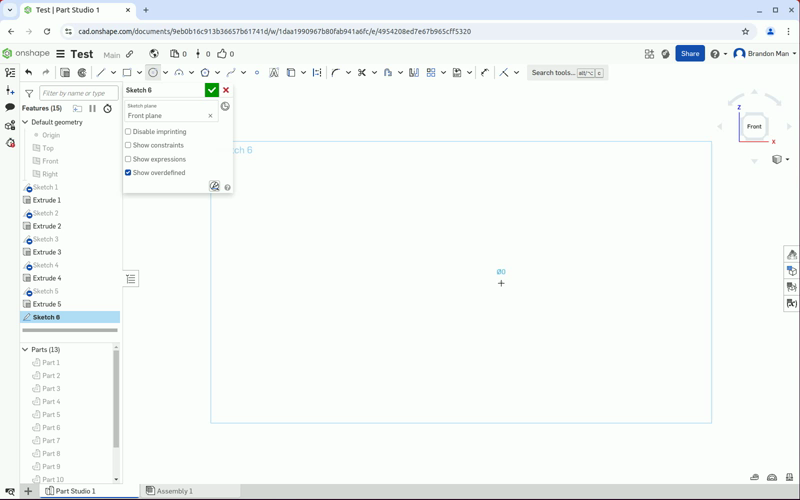
mouse_move(508, 282)
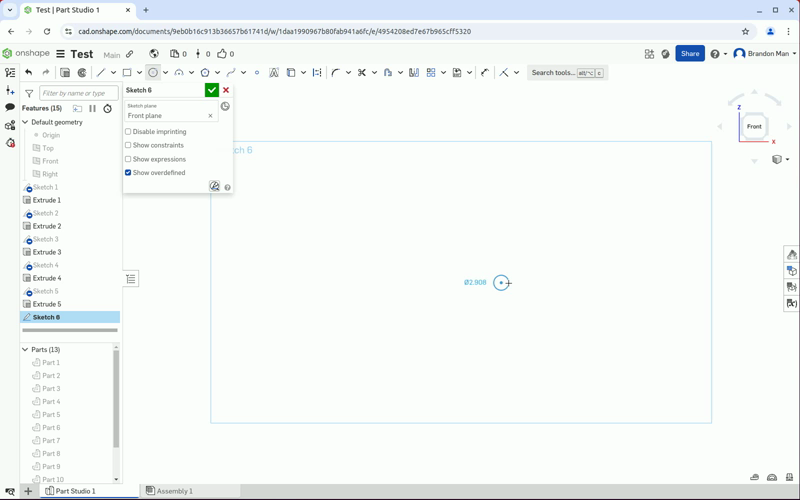
click(508, 282)
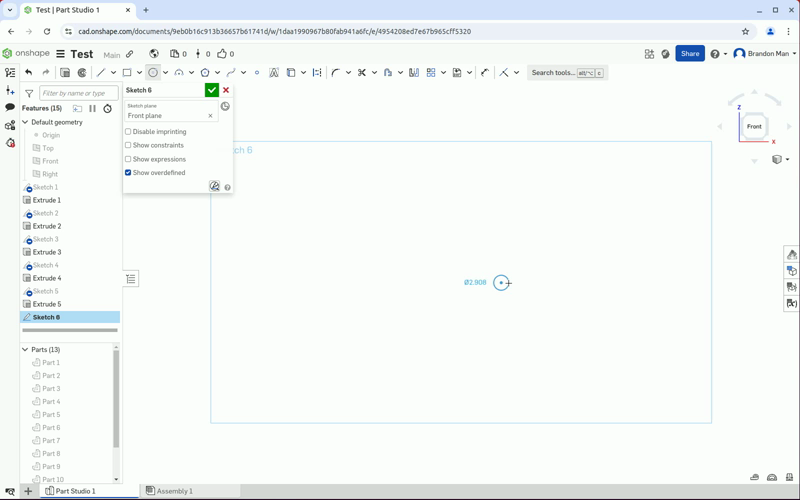
key(esc)
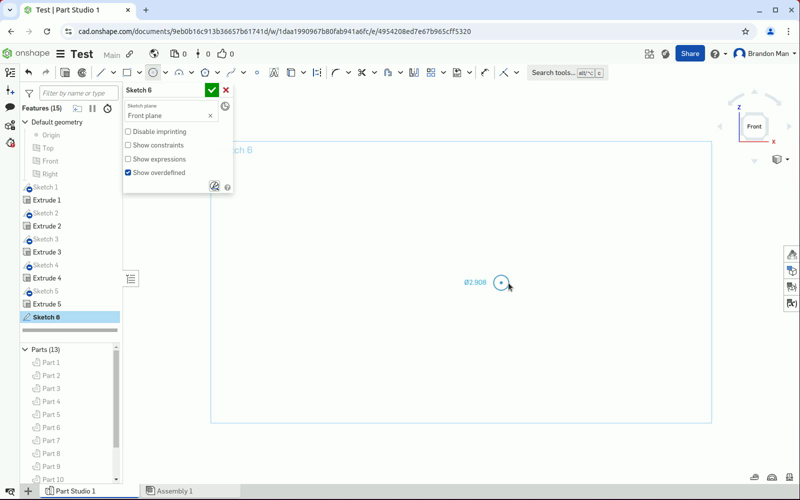
key(c)
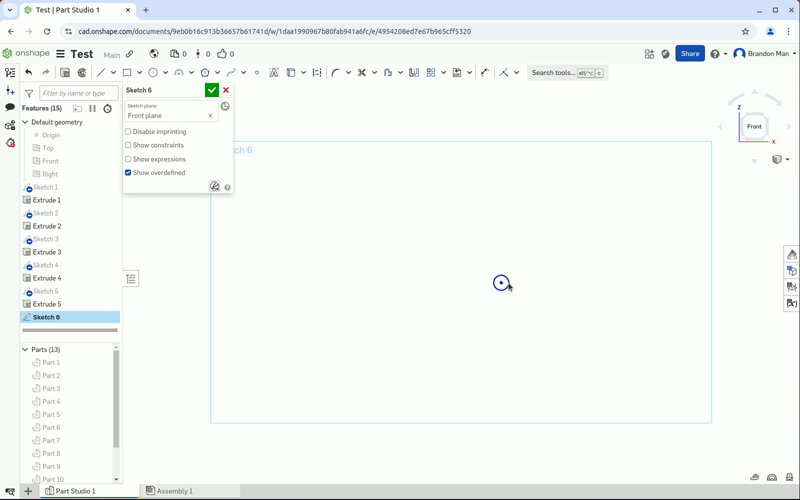
key_down(shift)
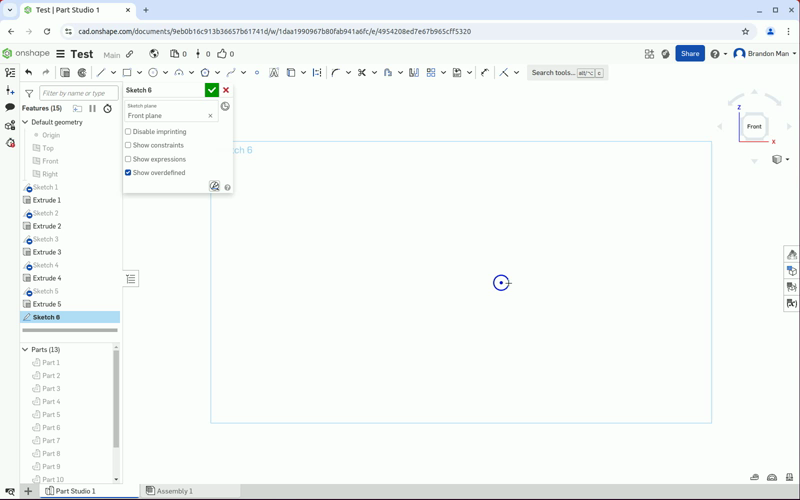
mouse_move(501, 282)
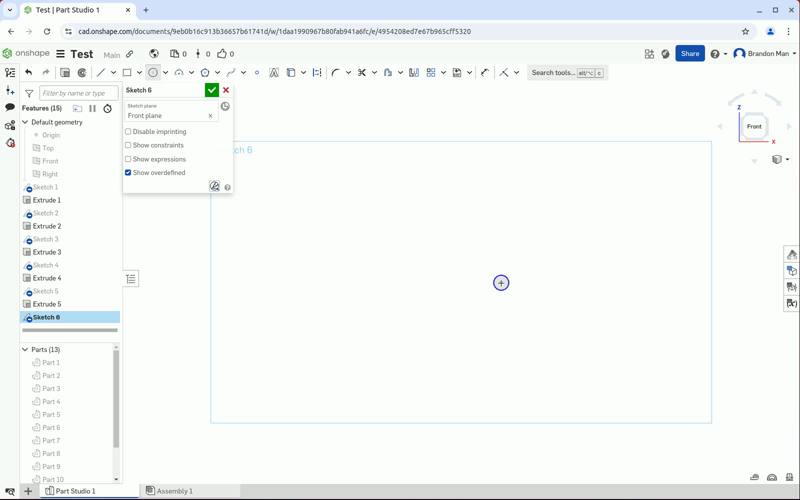
click(501, 282)
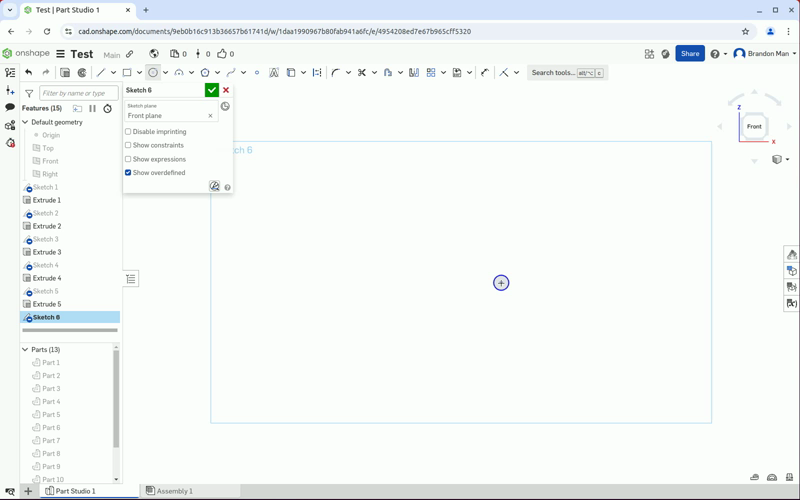
key_up(shift)
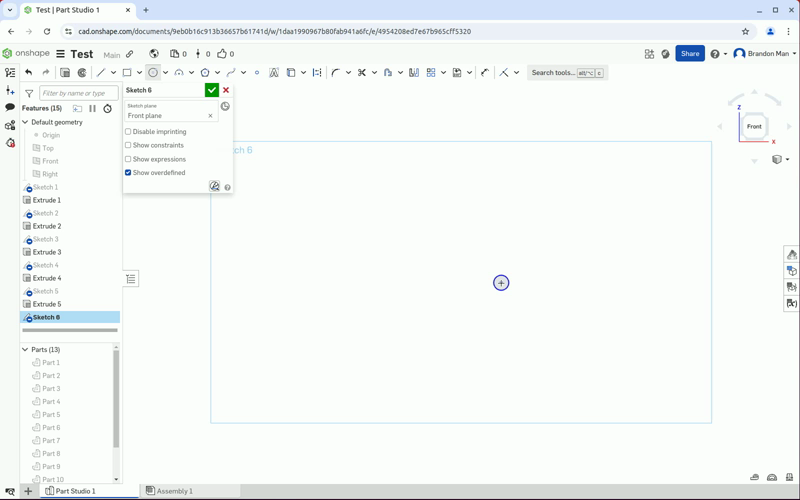
mouse_move(504, 282)
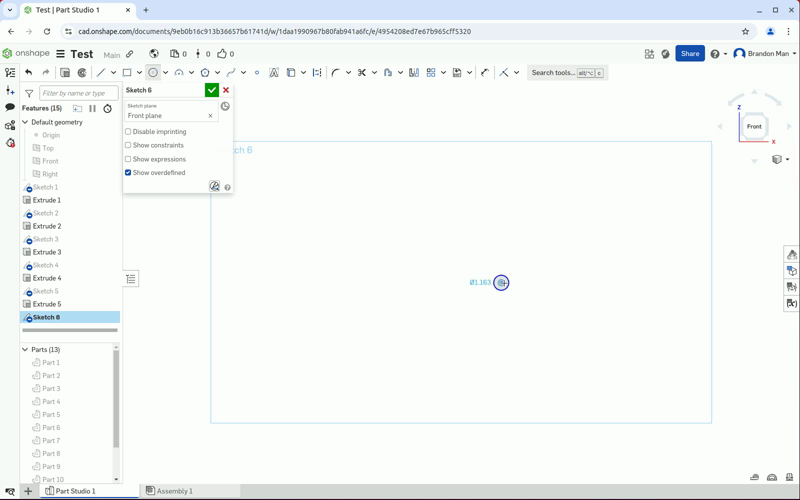
scroll(6)
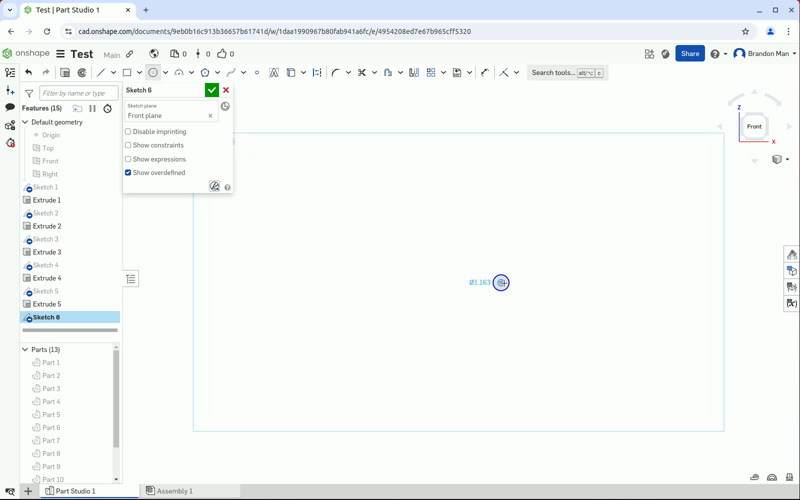
scroll(6)
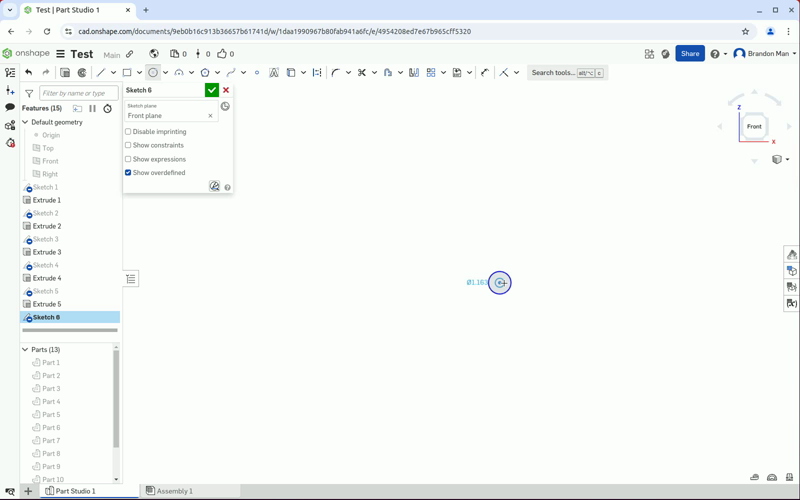
scroll(6)
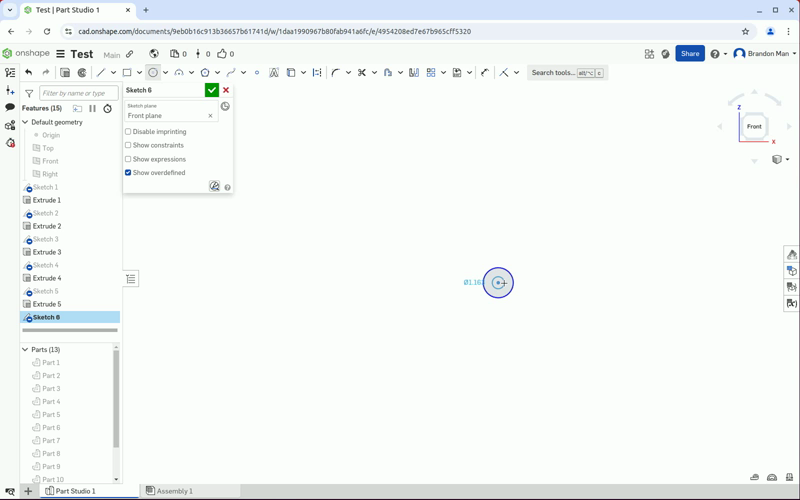
scroll(6)
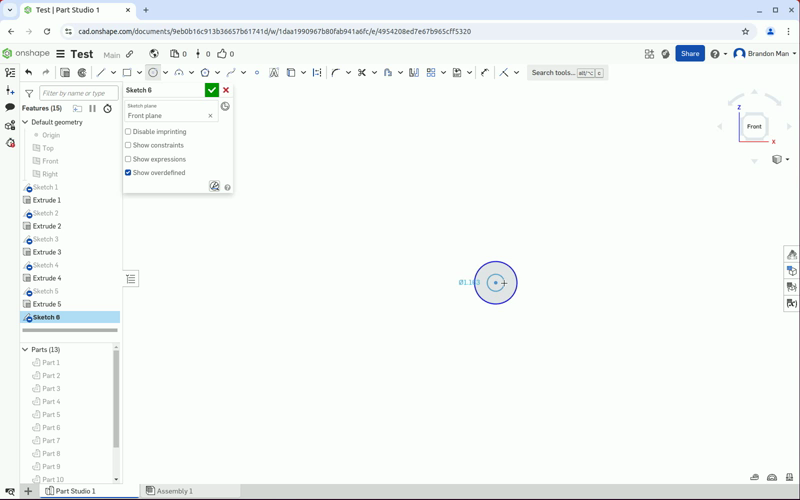
scroll(6)
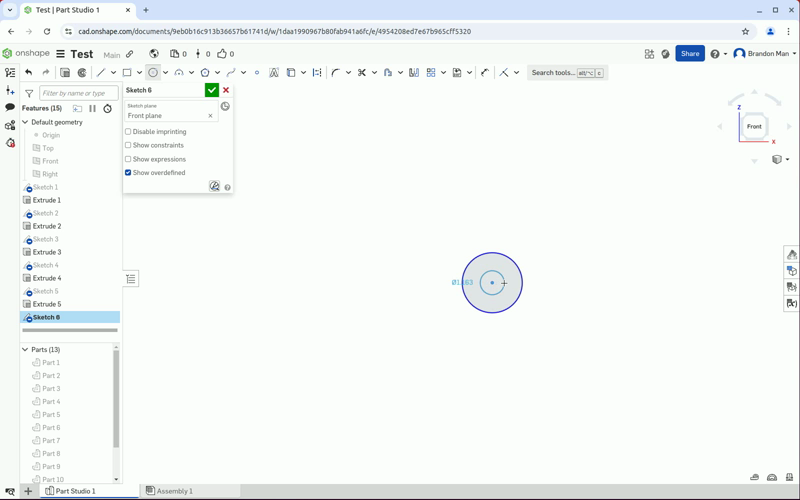
scroll(6)
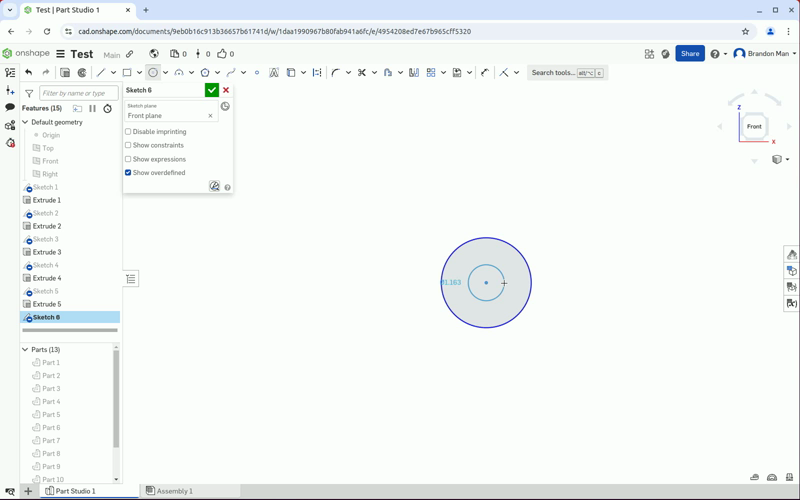
scroll(6)
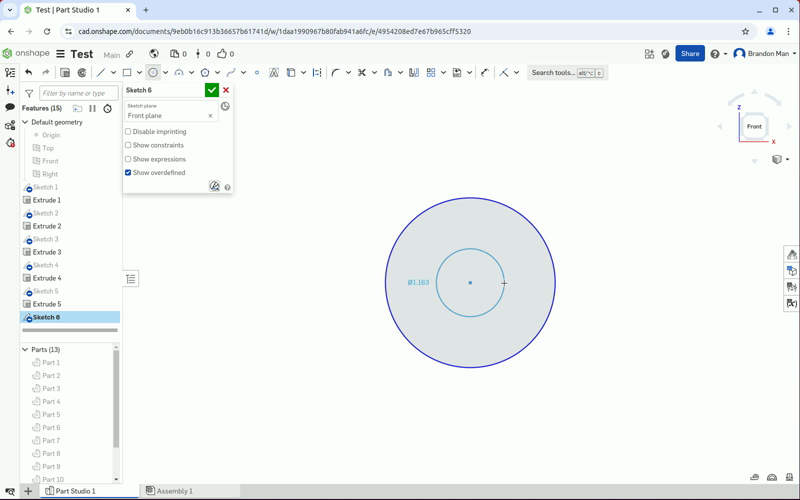
click(504, 282)
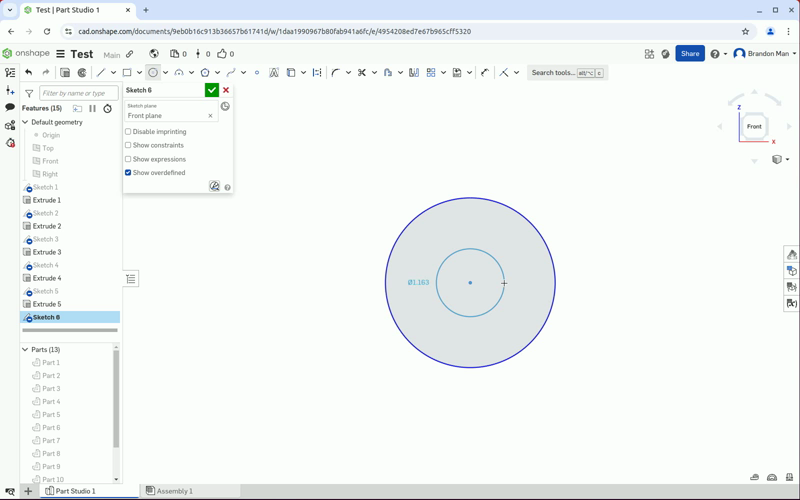
scroll(-6)
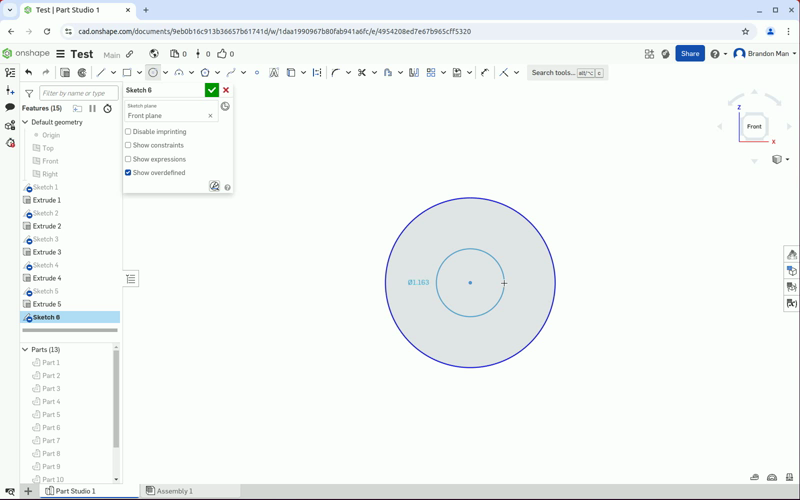
scroll(-6)
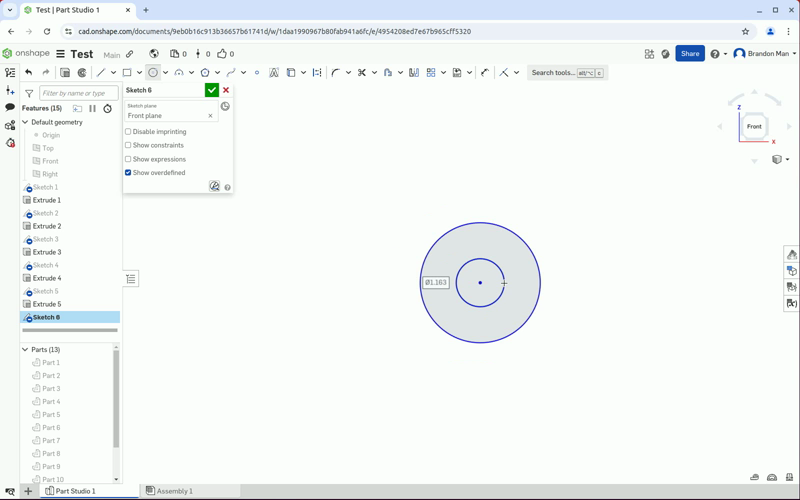
scroll(-6)
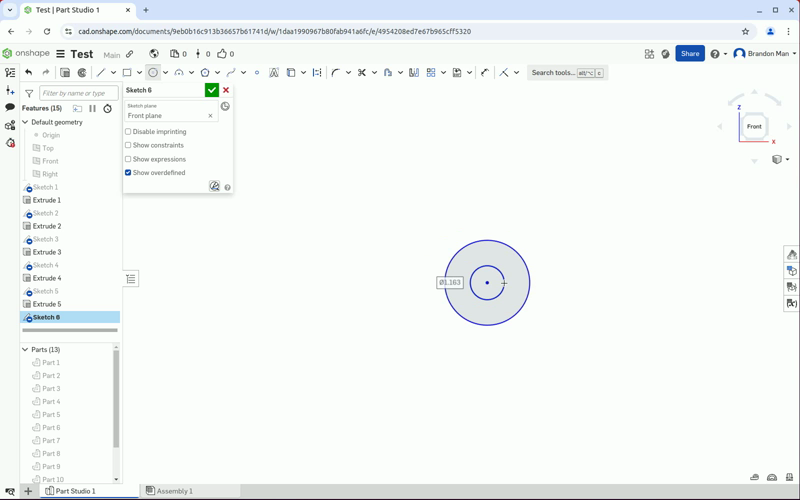
scroll(-6)
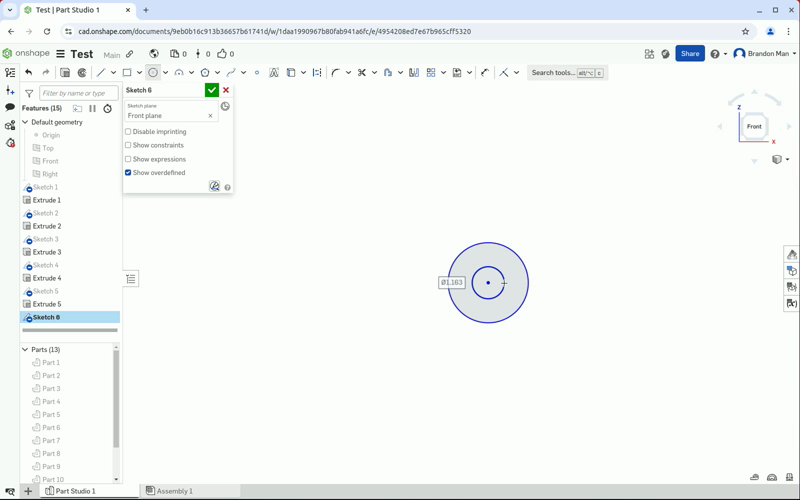
scroll(-6)
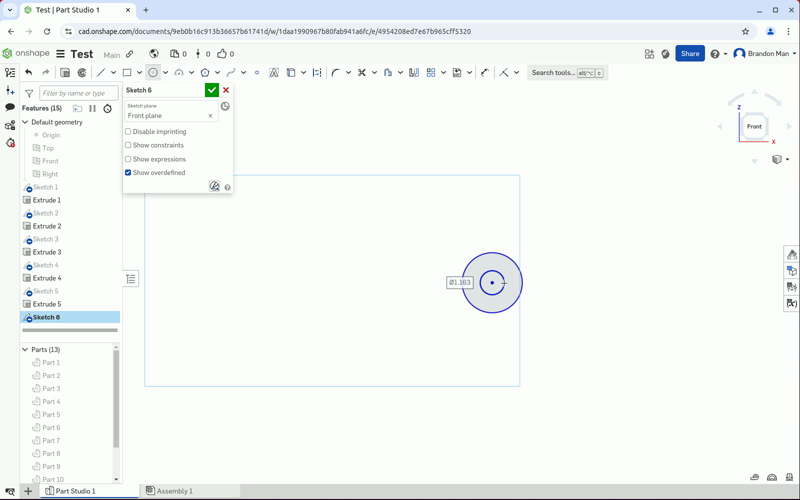
scroll(-6)
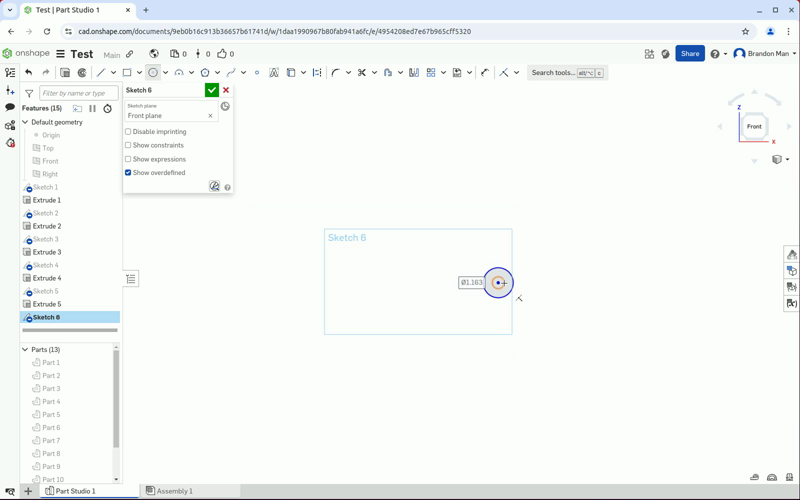
scroll(-6)
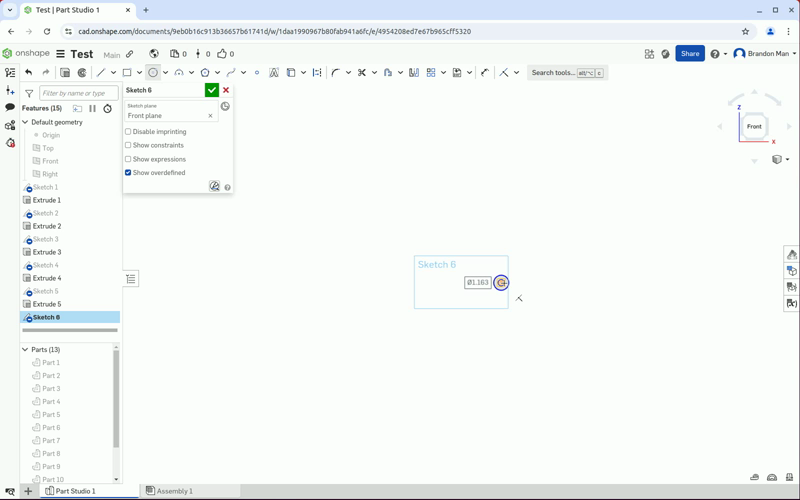
key(esc)
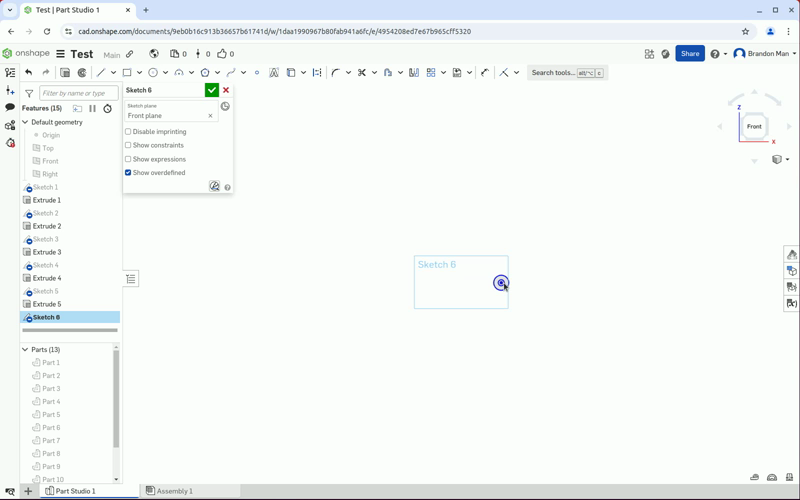
mouse_move(498, 277)
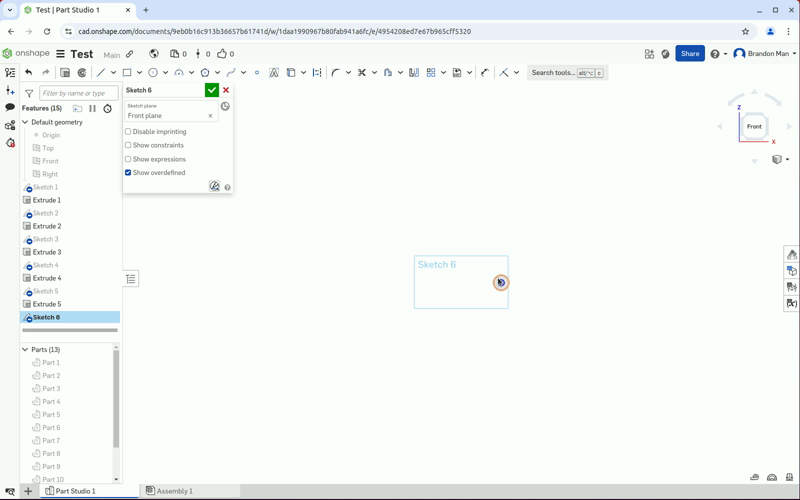
scroll(6)
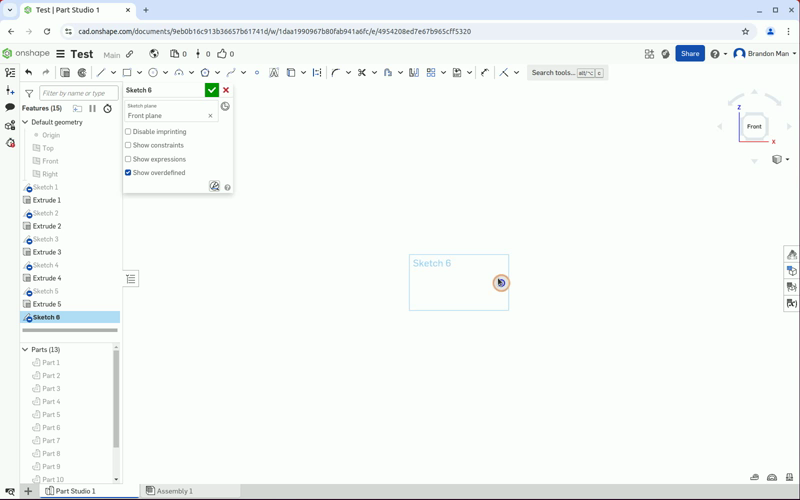
scroll(6)
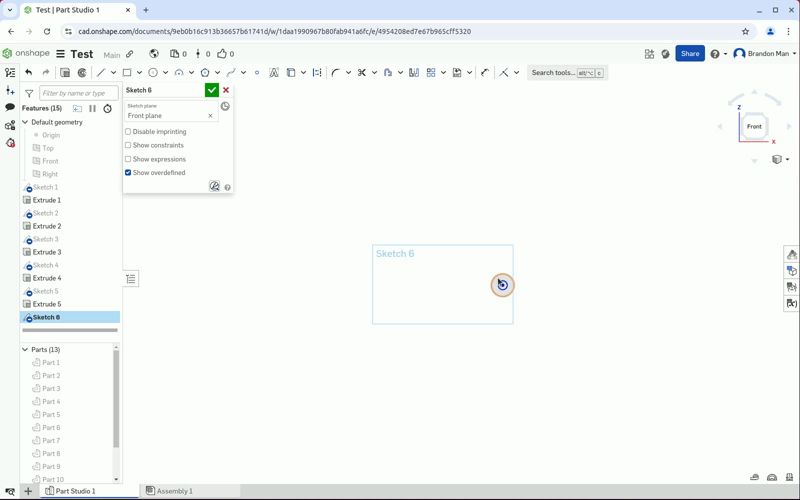
scroll(6)
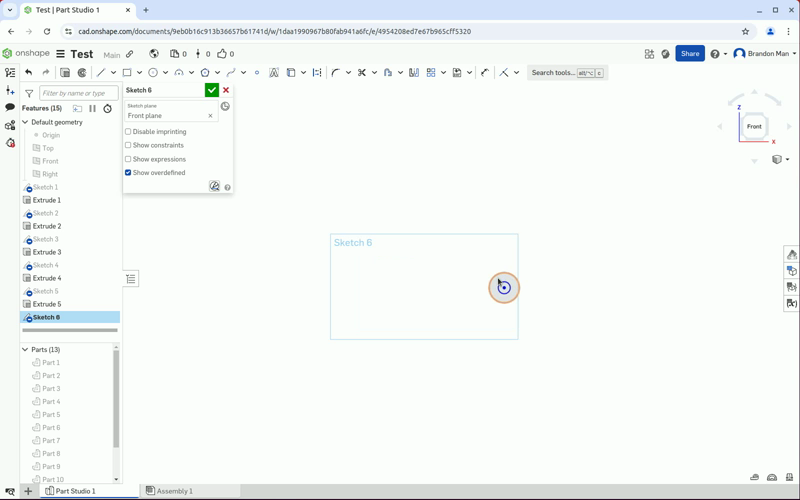
scroll(6)
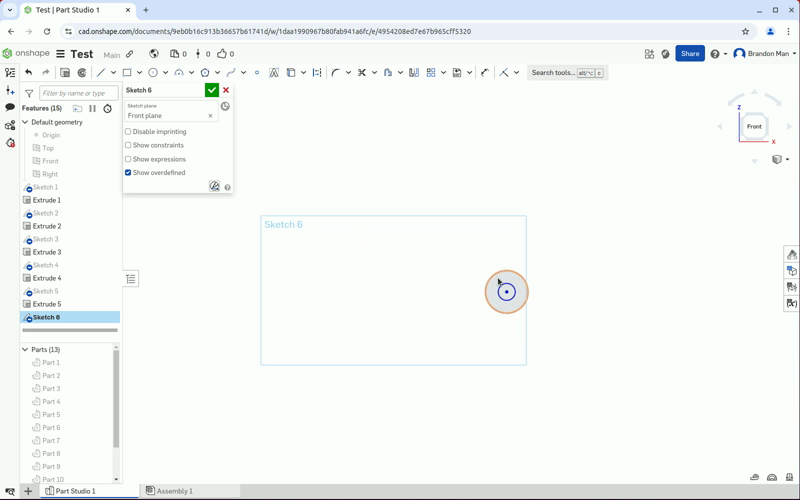
scroll(6)
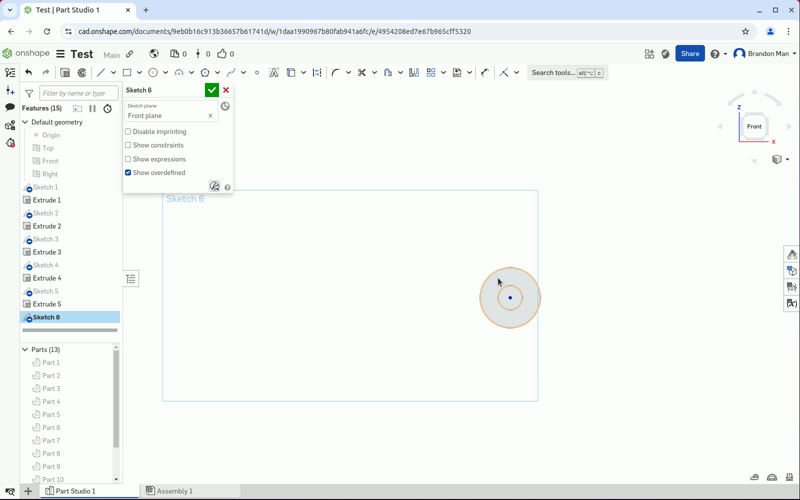
scroll(6)
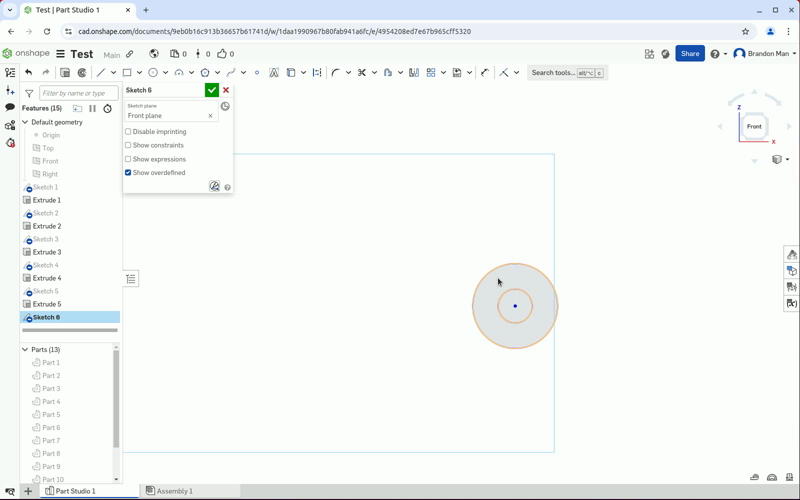
scroll(6)
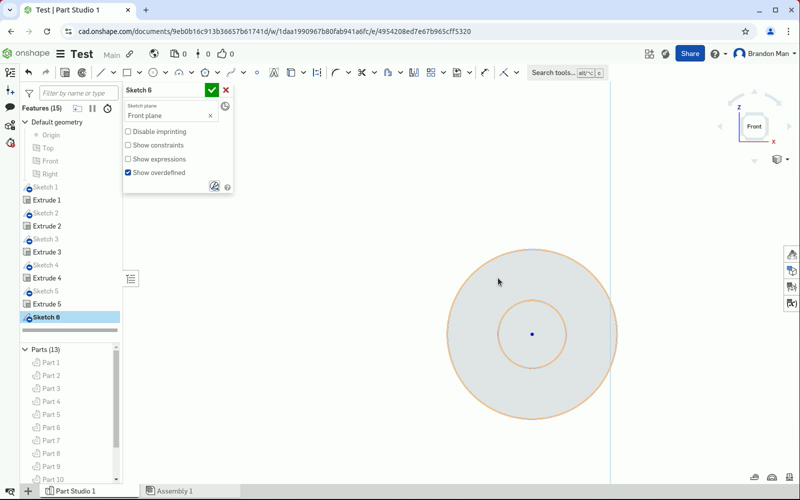
click(498, 277)
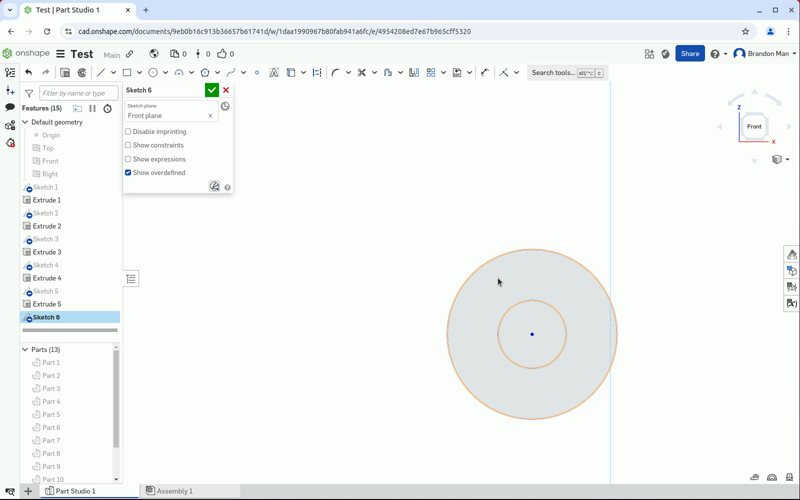
scroll(-6)
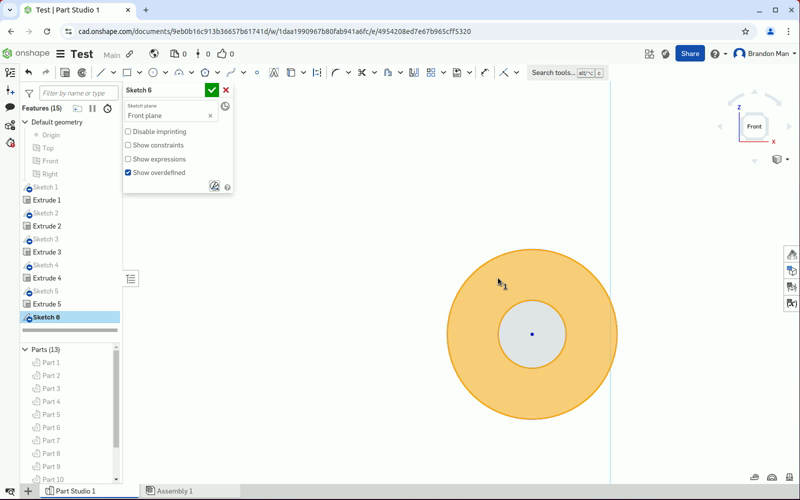
scroll(-6)
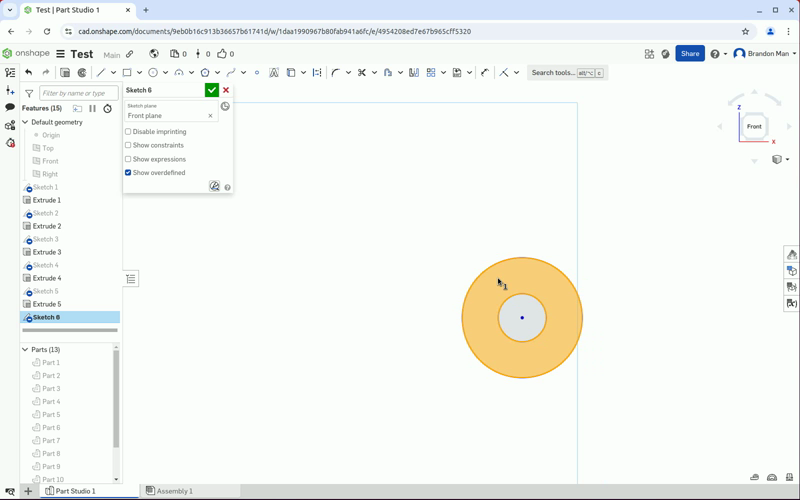
scroll(-6)
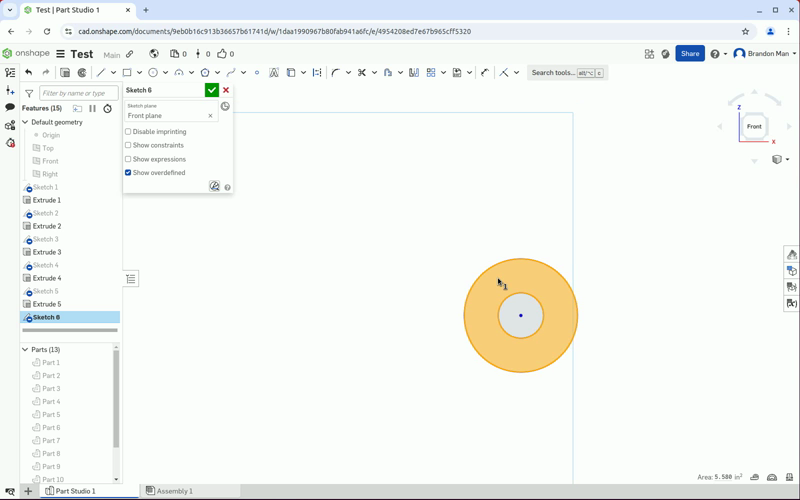
scroll(-6)
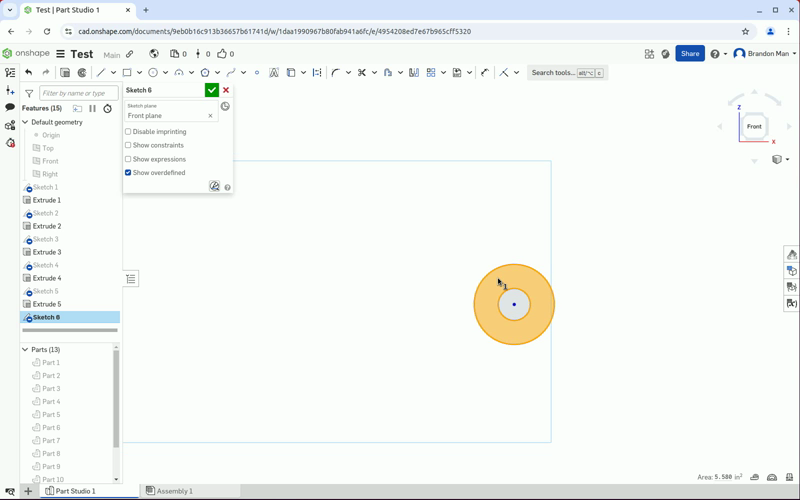
scroll(-6)
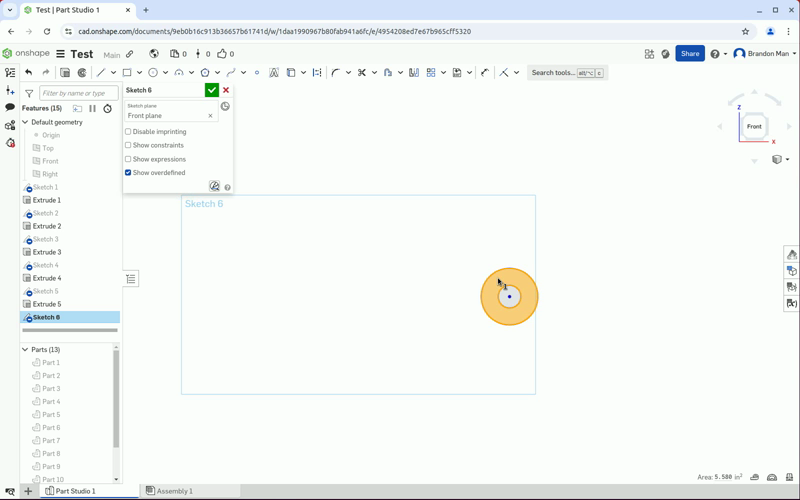
scroll(-6)
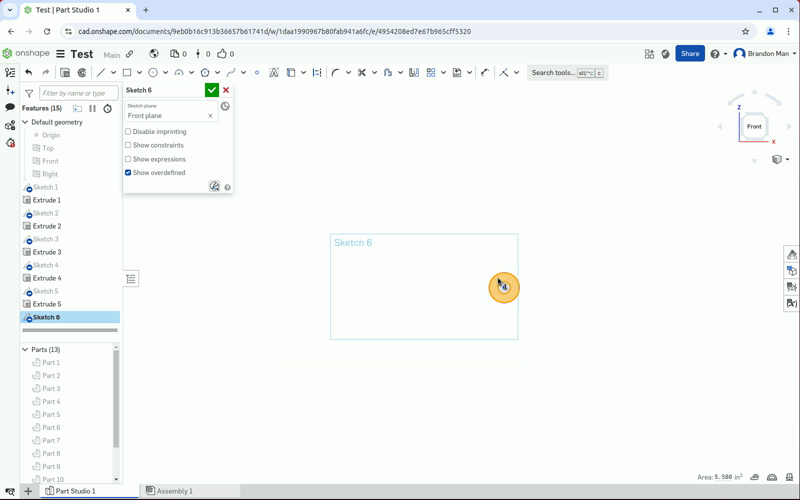
scroll(-6)
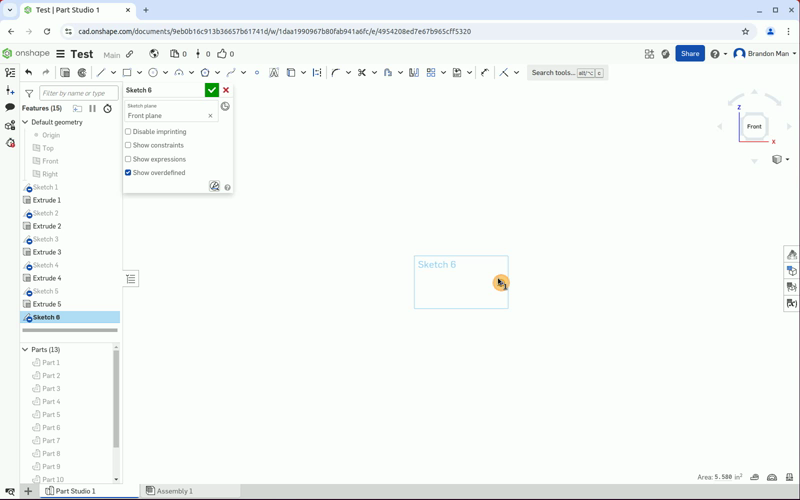
mouse_move(69, 352)
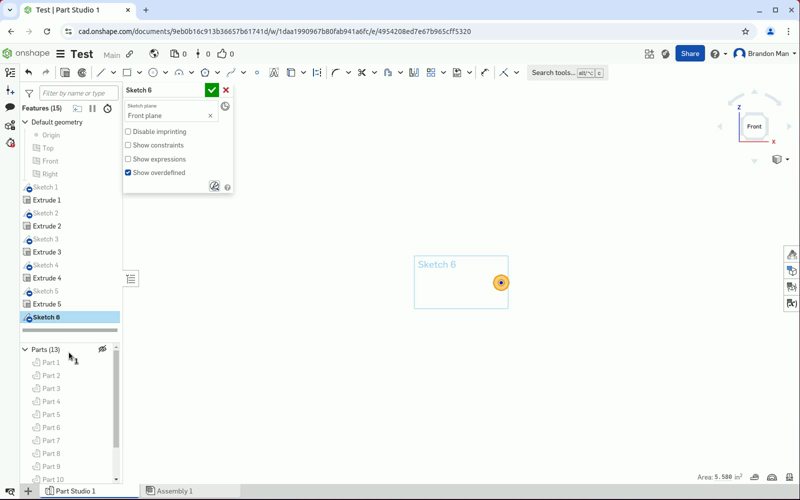
key(shift+y)
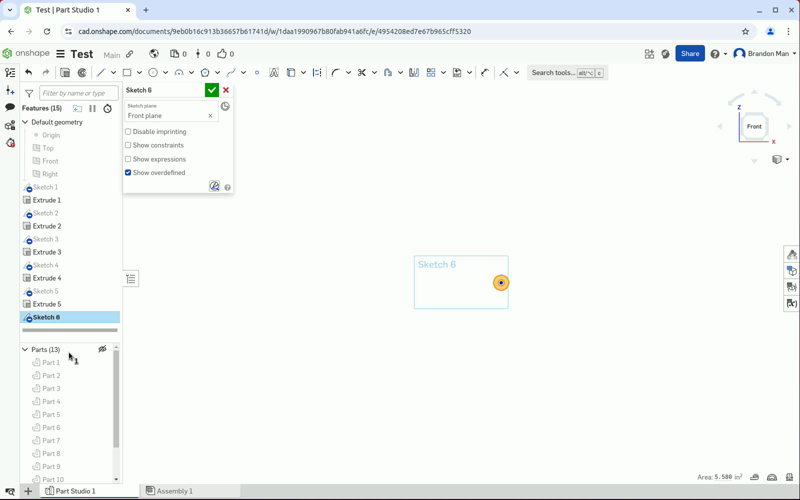
key(shift+e)
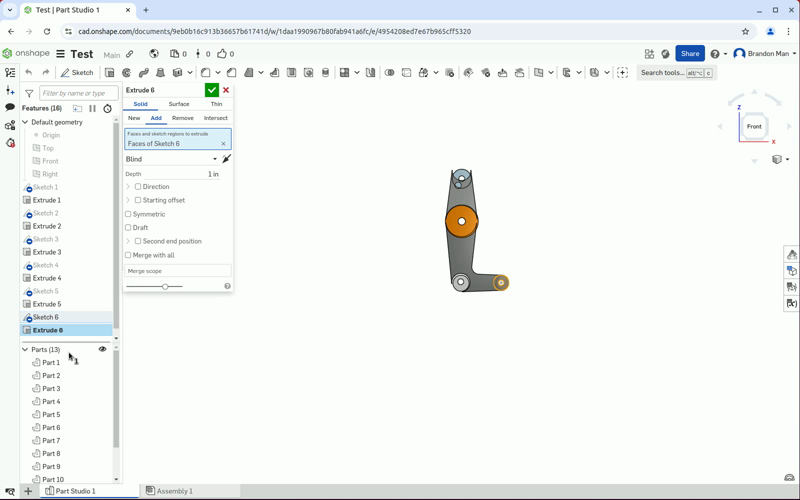
mouse_move(143, 106)
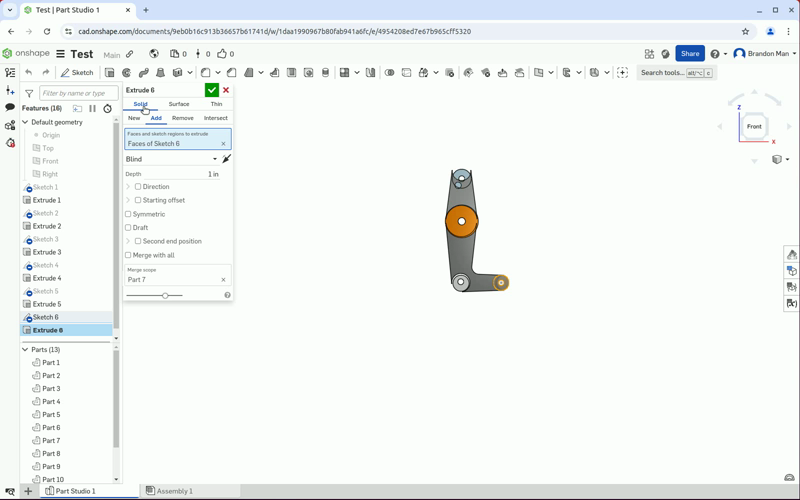
click(143, 106)
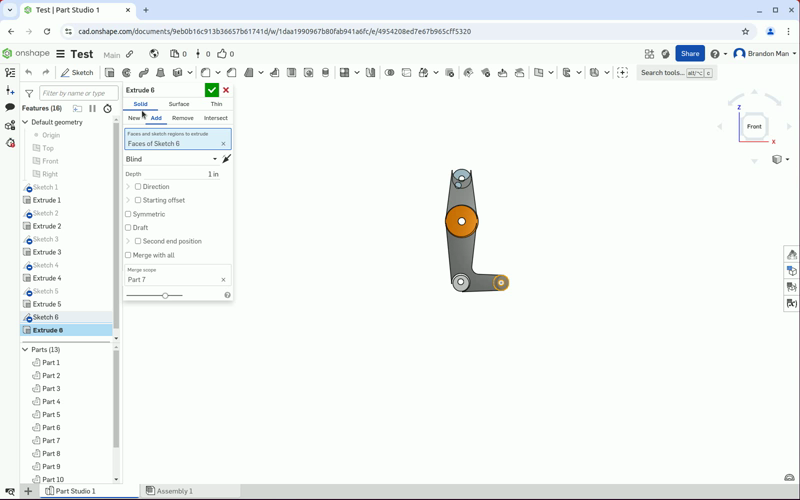
mouse_move(137, 120)
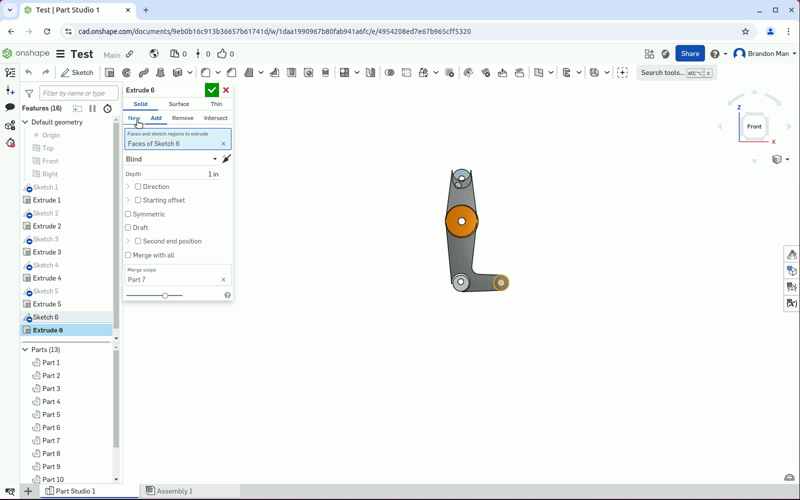
click(137, 120)
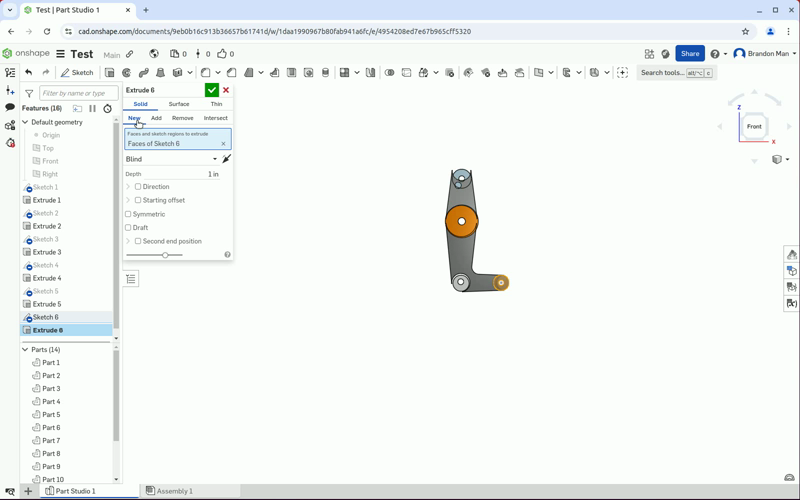
key(tab, 4)
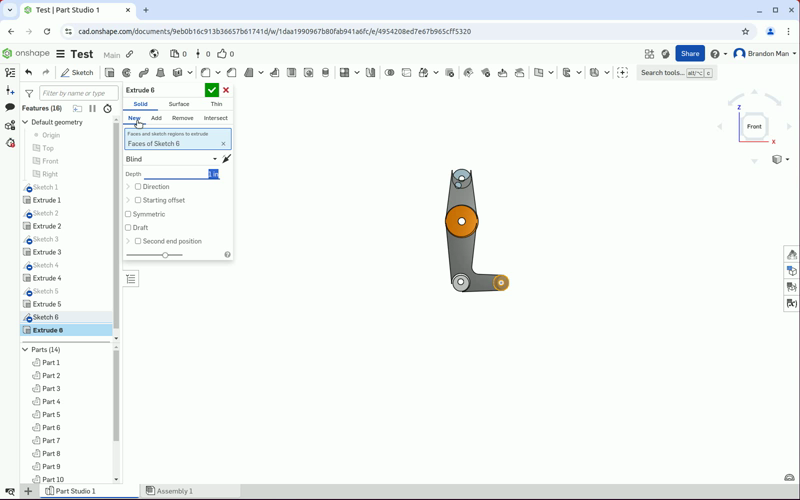
text(0.481)
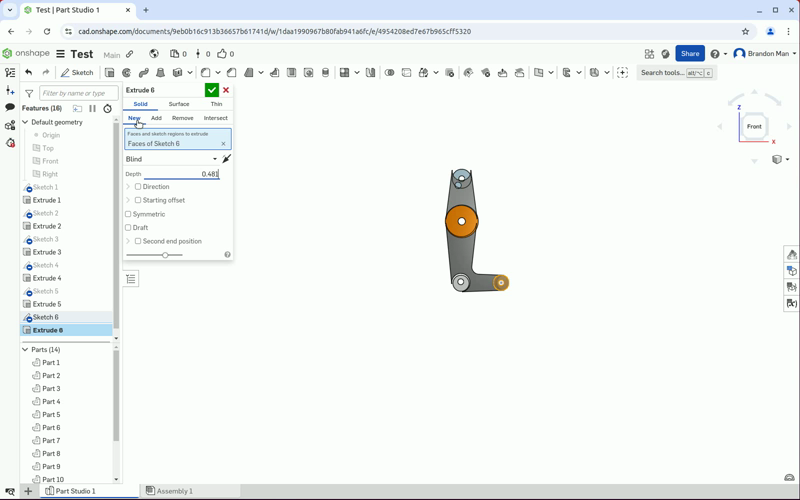
key(enter)
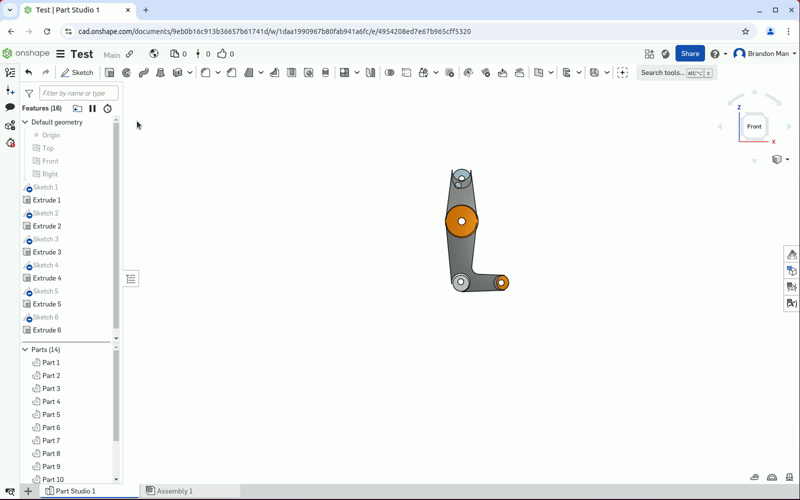
key(shift+h)
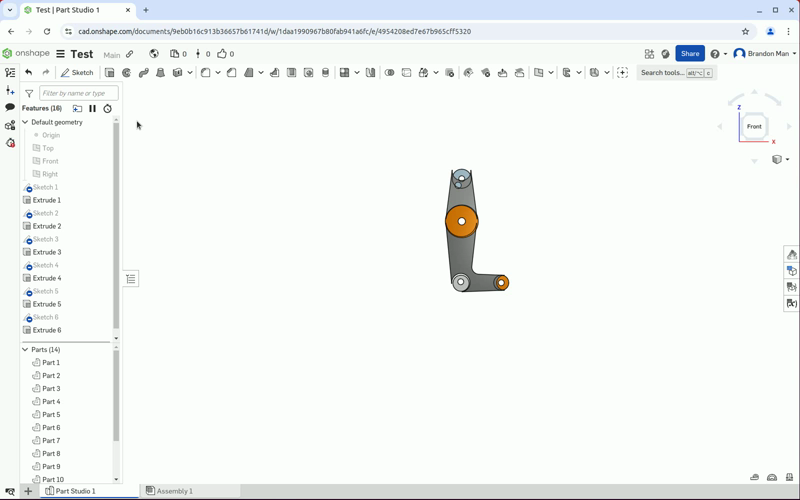
key(shift+h)
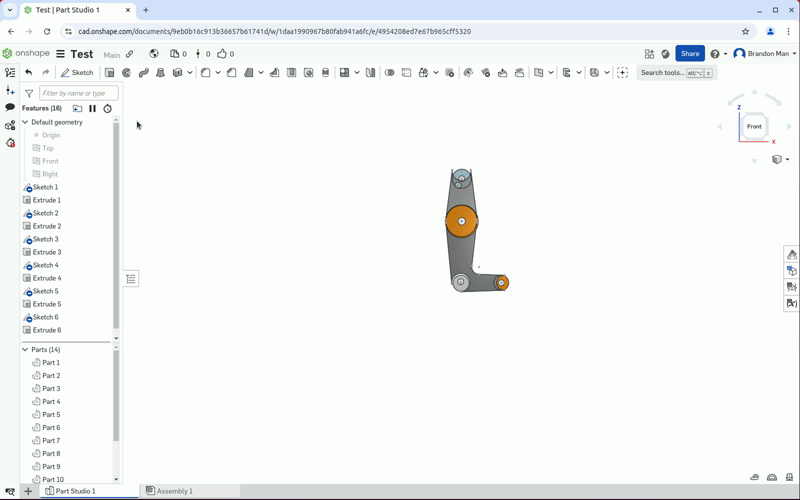
key(shift+7)
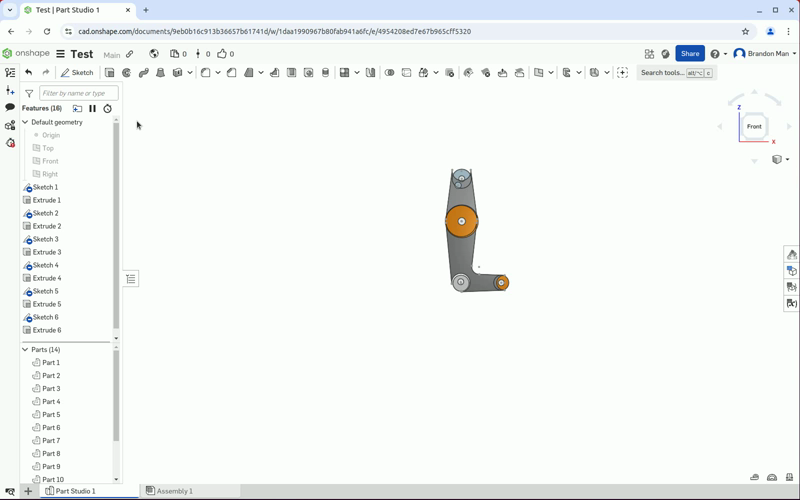
key(left, 2)
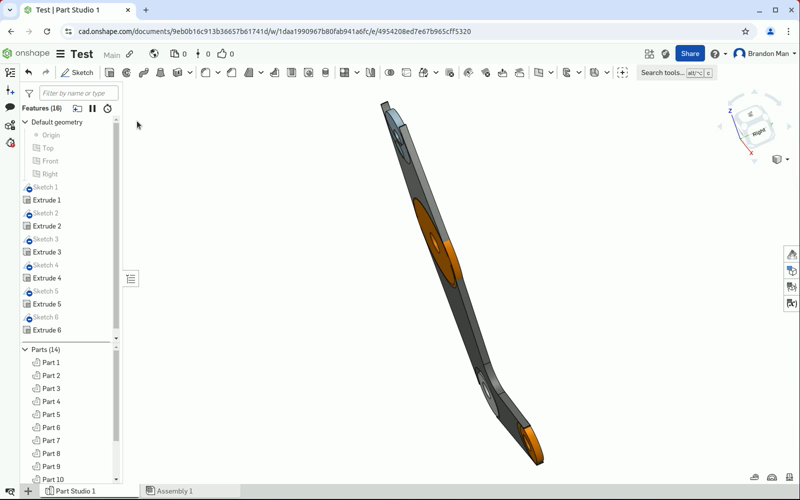
key(down, 2)
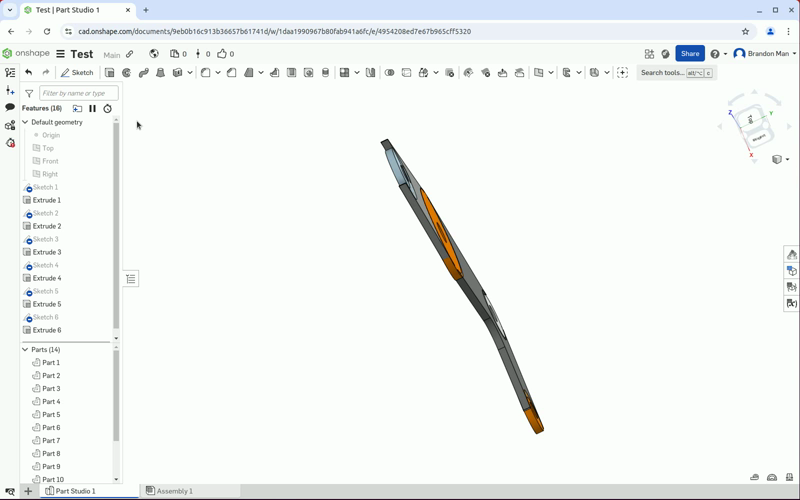
key(up, 2)
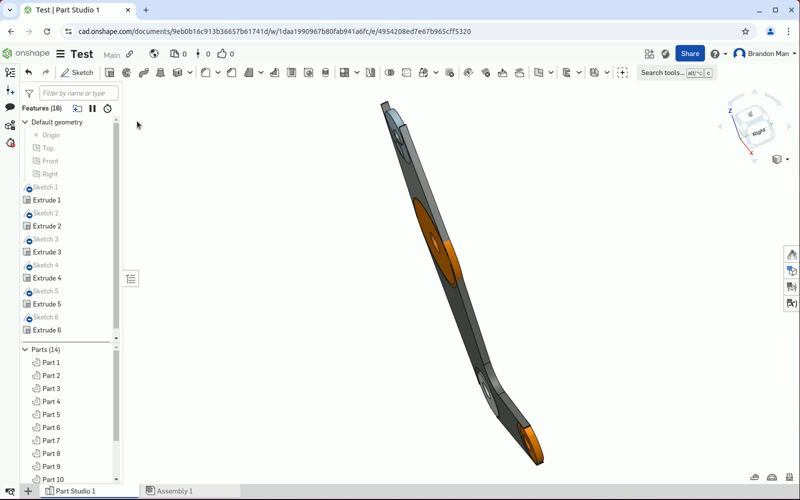
key(right, 2)
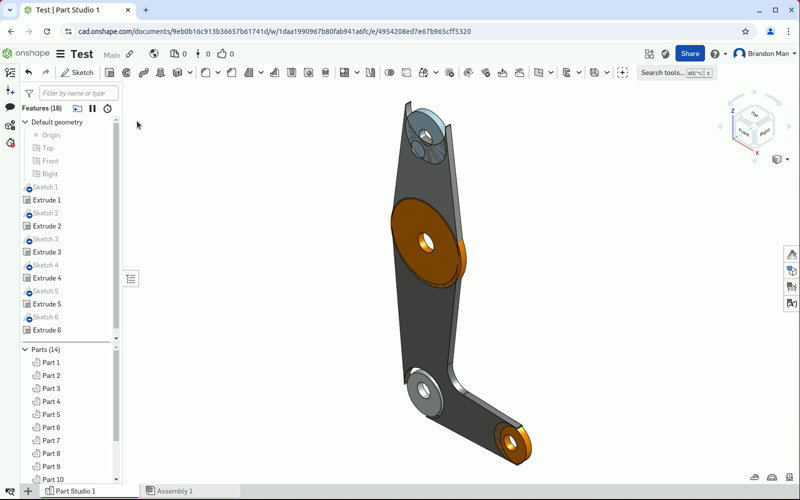
mouse_move(69, 189)
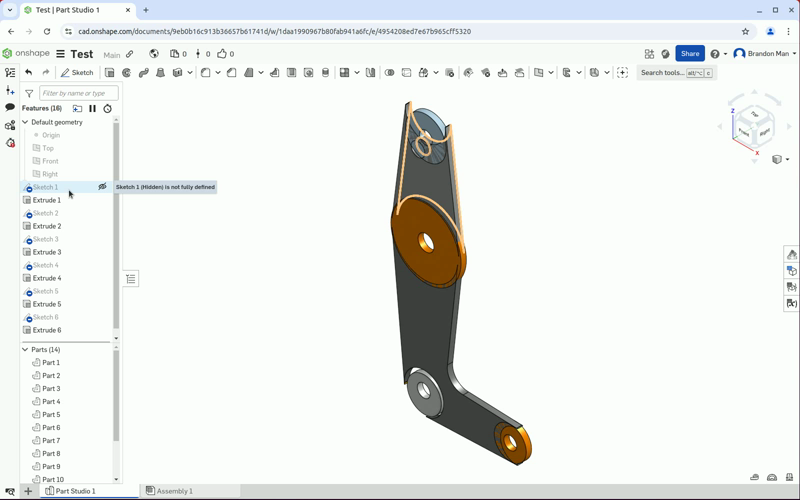
click(69, 189)